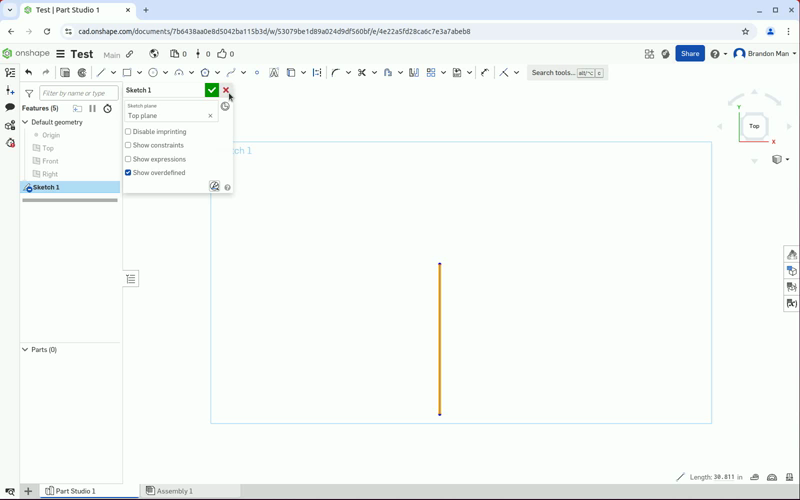
key(shift+h)
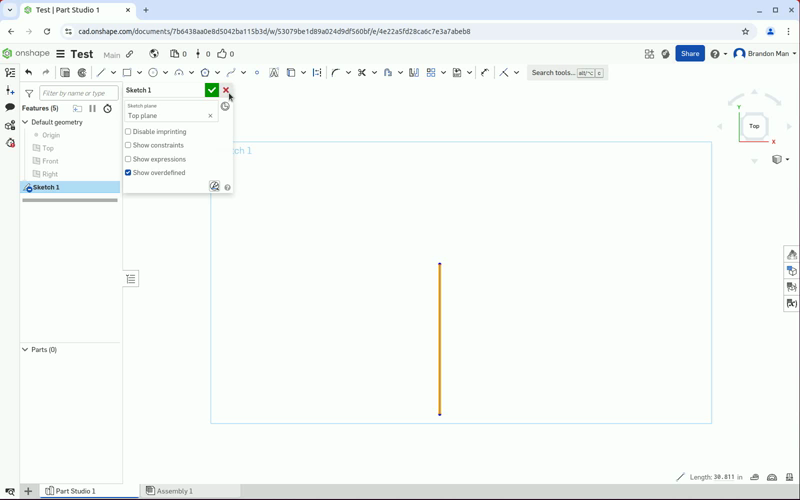
key(shift+s)
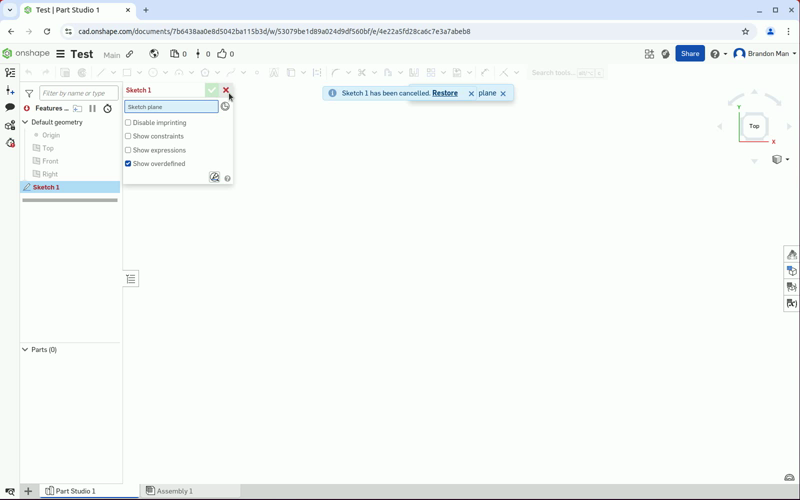
mouse_move(73, 150)
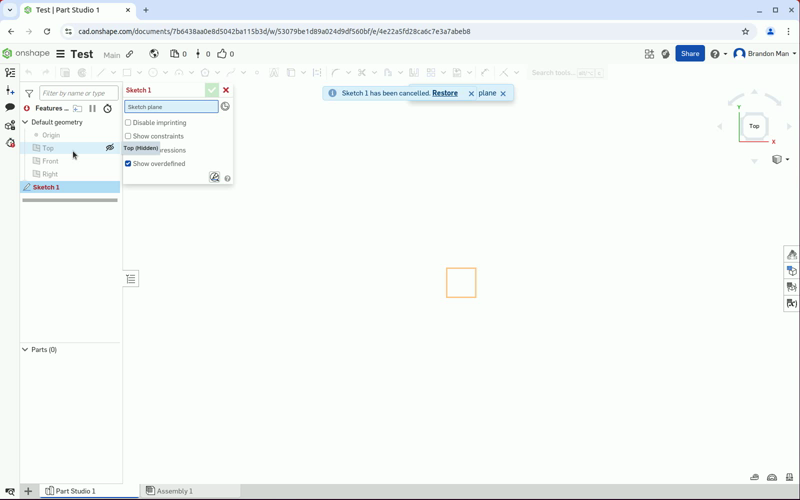
click(73, 150)
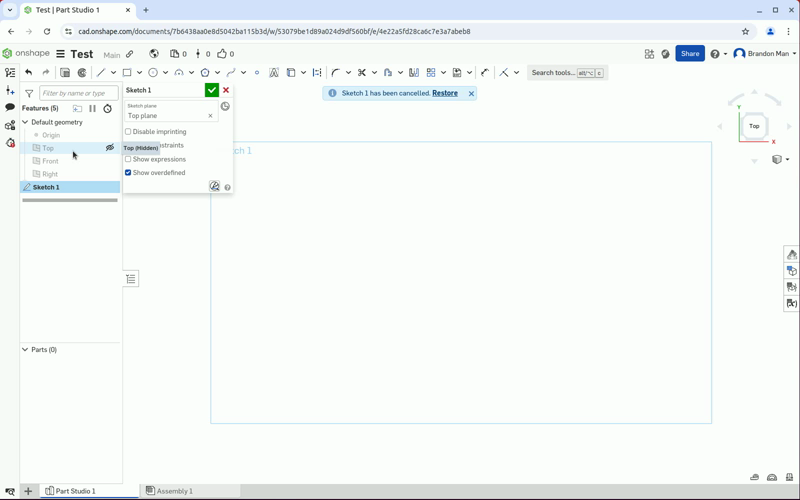
mouse_move(73, 352)
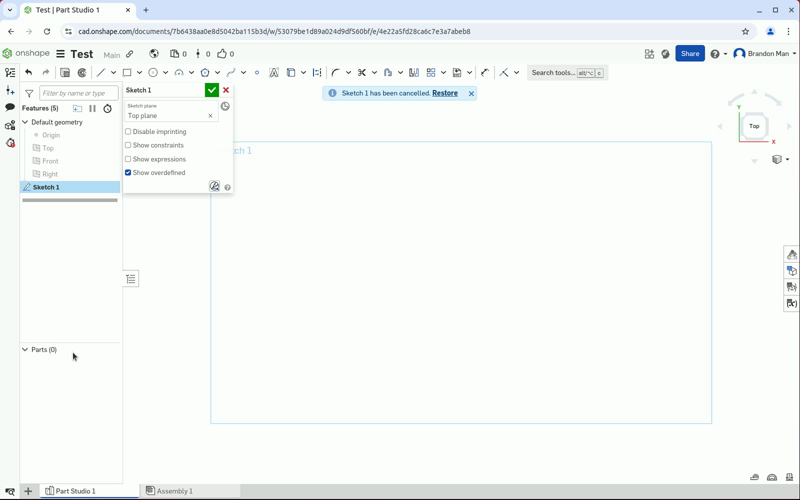
key(y)
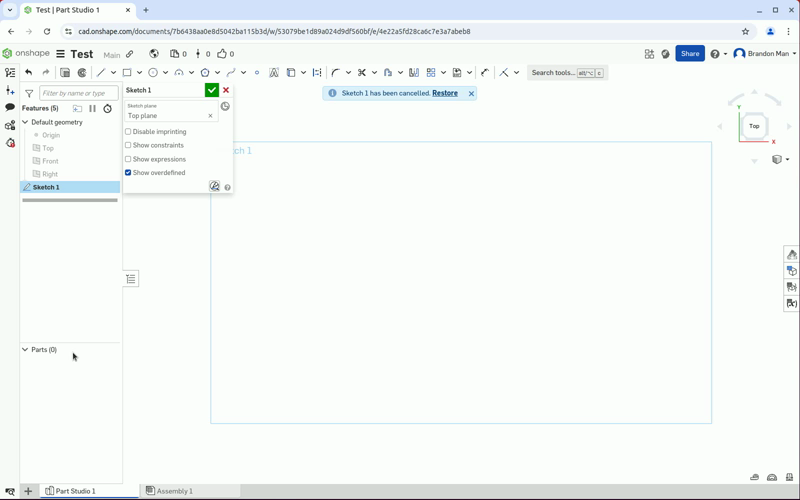
key(a)
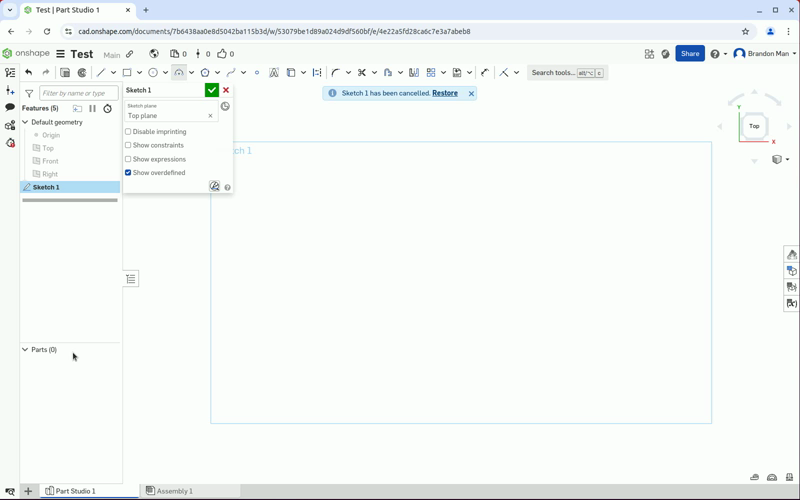
key_down(shift)
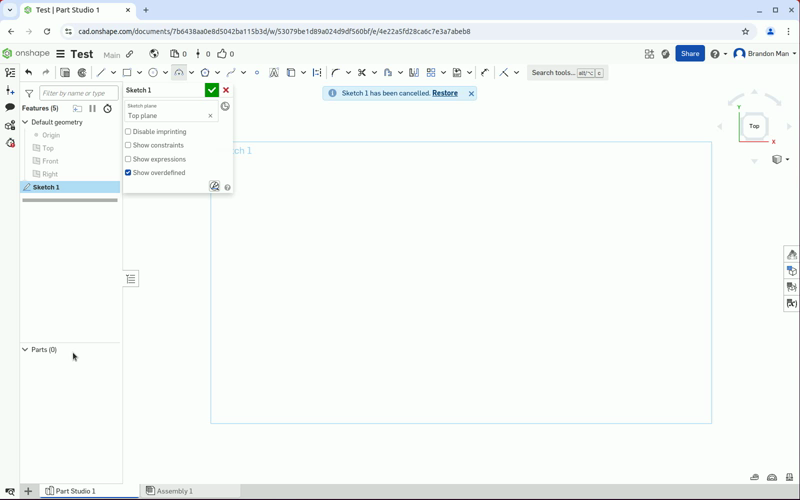
mouse_move(429, 282)
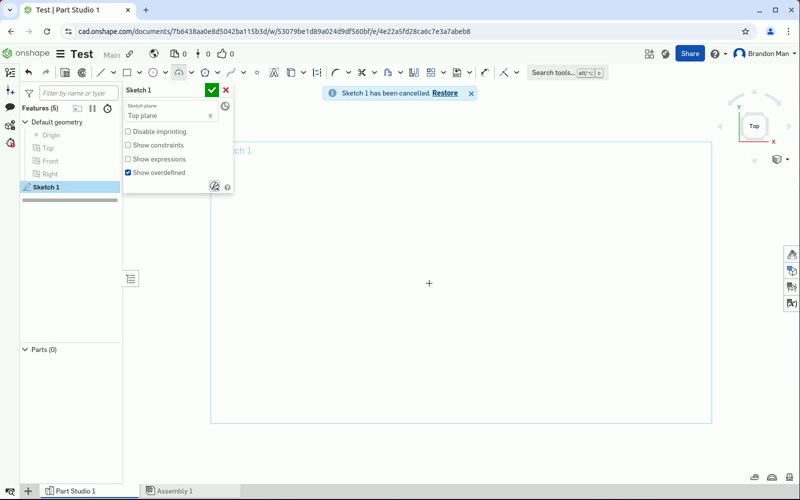
click(429, 282)
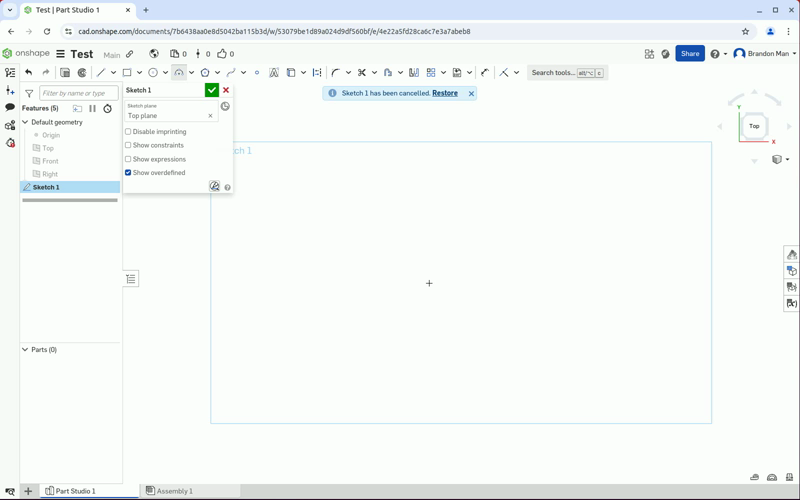
key_up(shift)
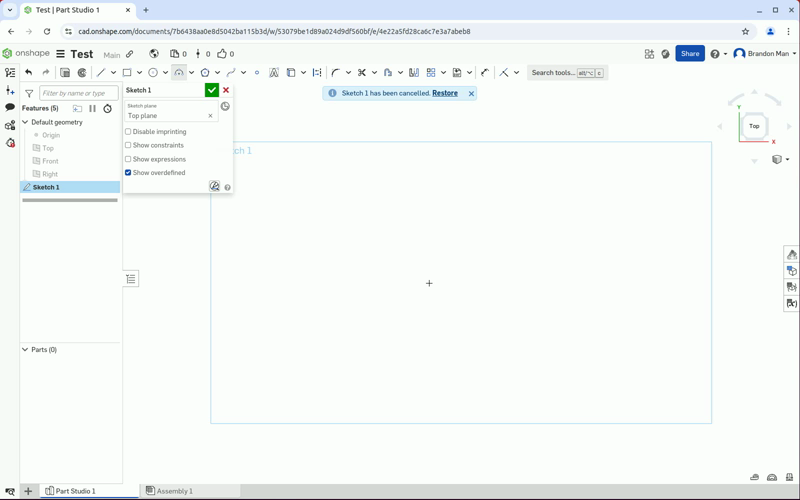
key_down(shift)
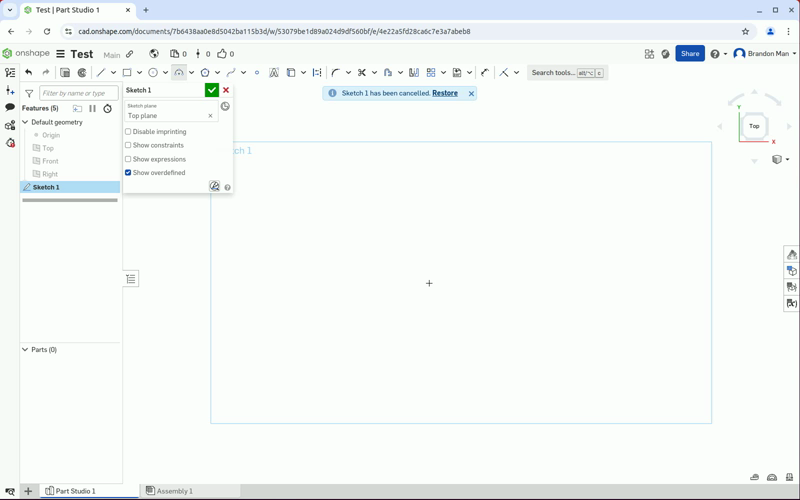
mouse_move(492, 282)
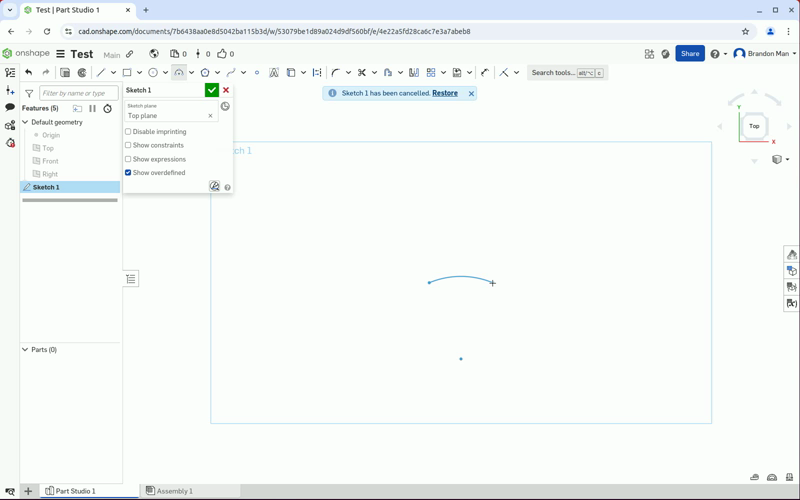
click(492, 282)
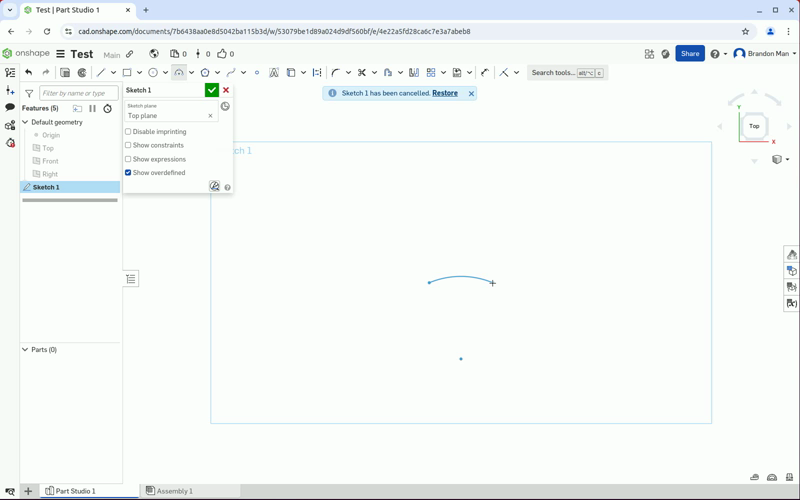
mouse_move(461, 297)
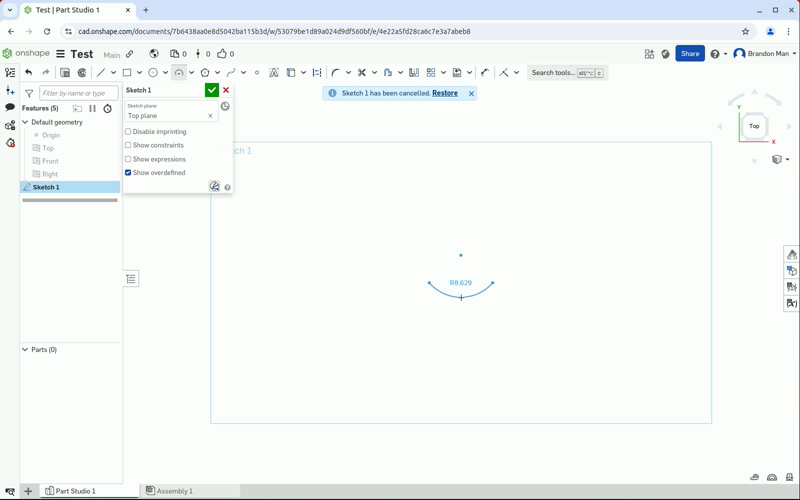
click(461, 297)
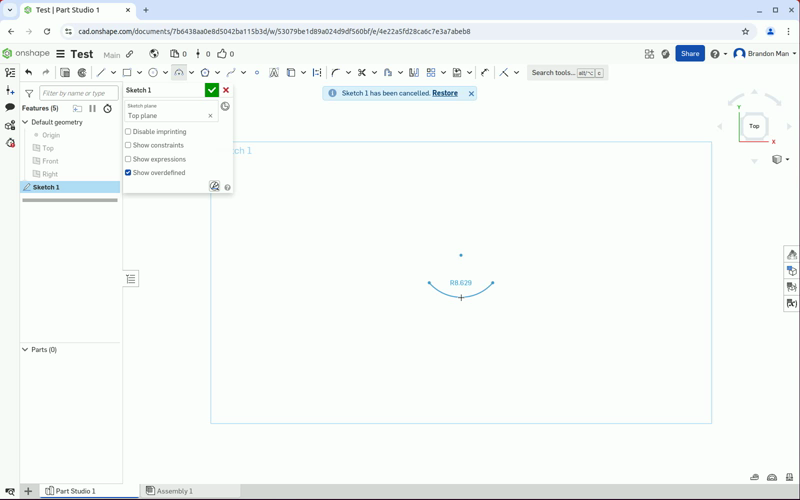
key_up(shift)
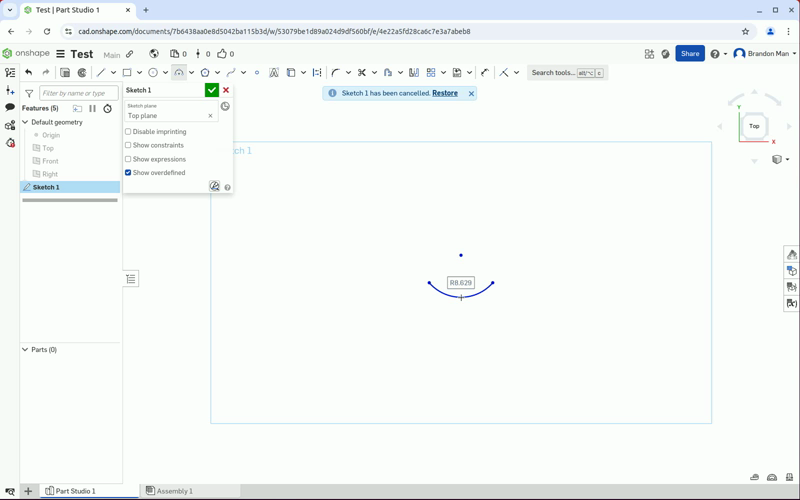
mouse_move(492, 282)
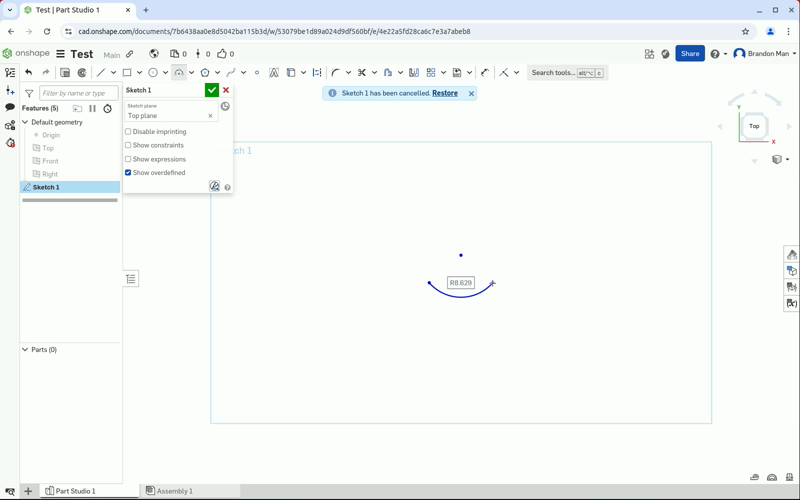
click(492, 282)
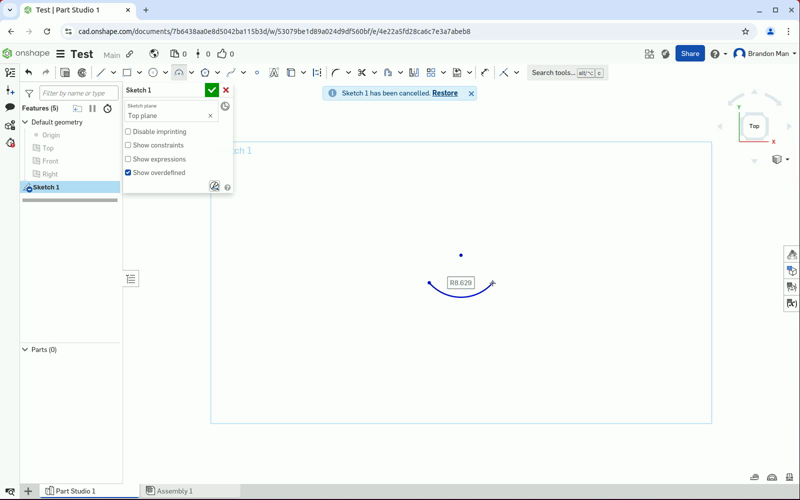
mouse_move(429, 282)
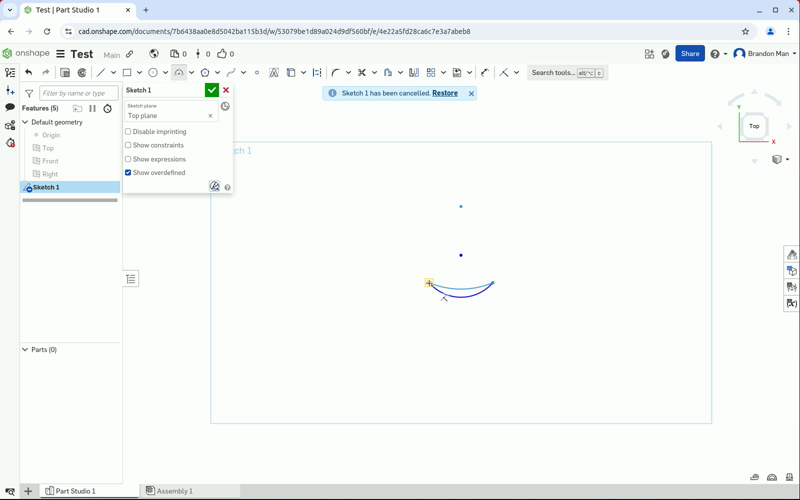
click(429, 282)
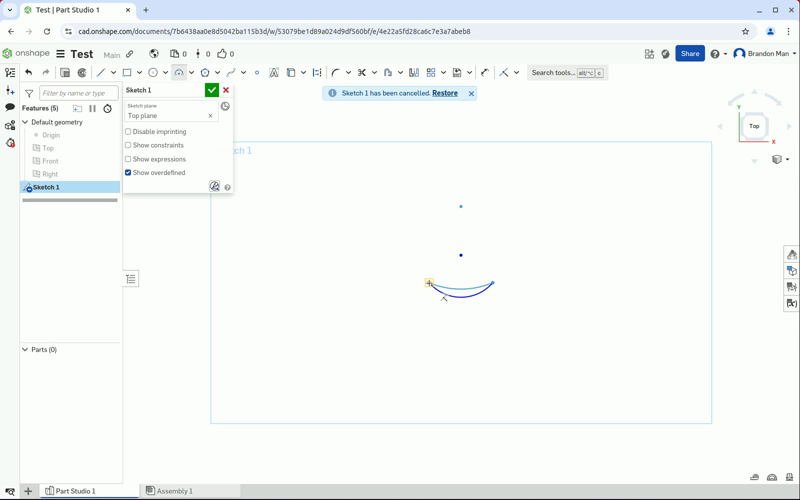
key_down(shift)
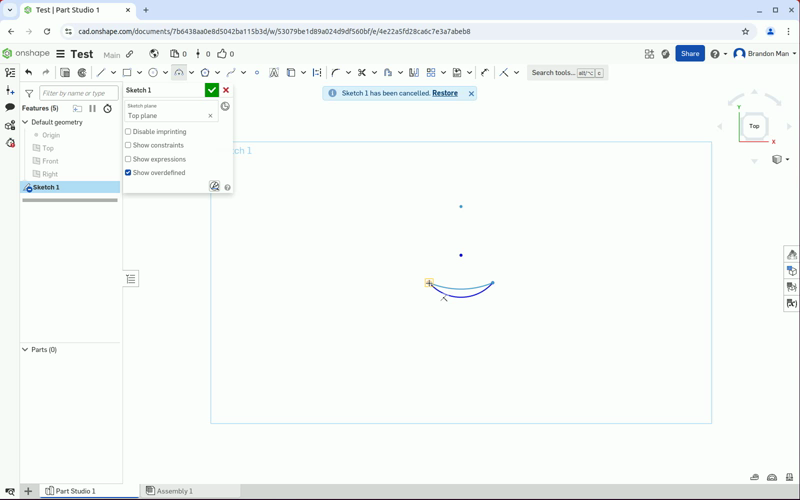
mouse_move(461, 268)
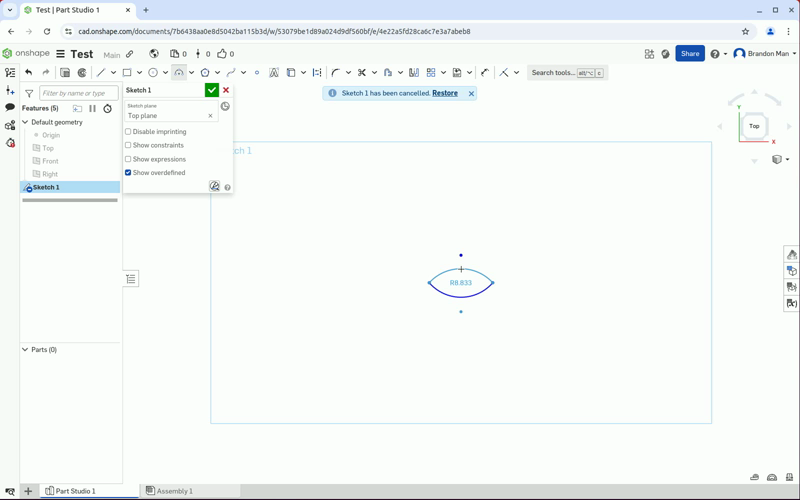
click(461, 268)
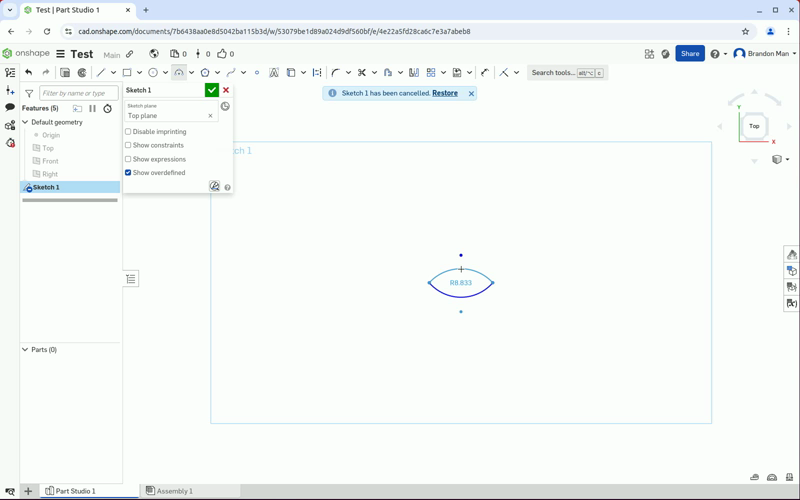
key_up(shift)
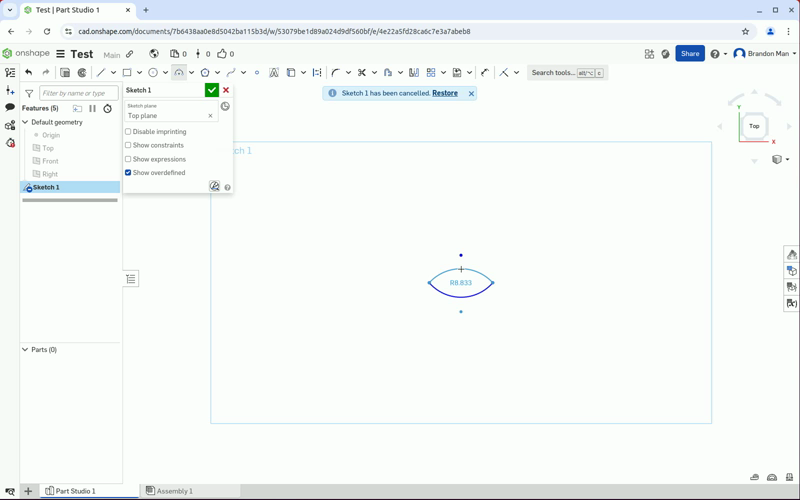
key(esc)
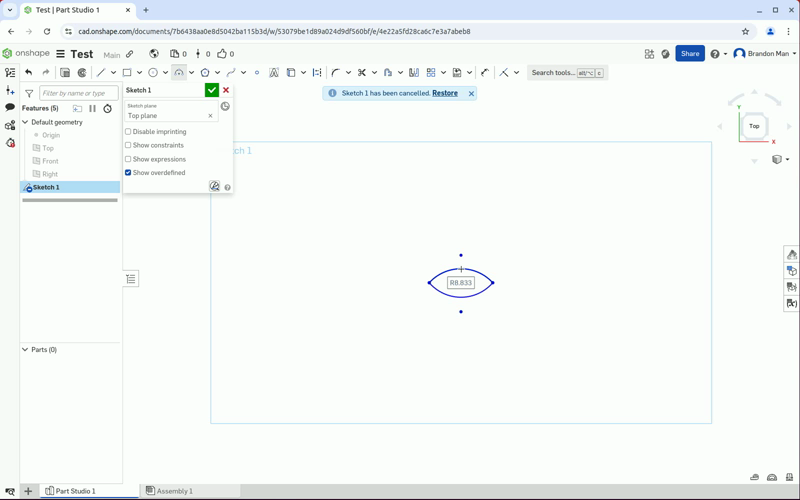
key(c)
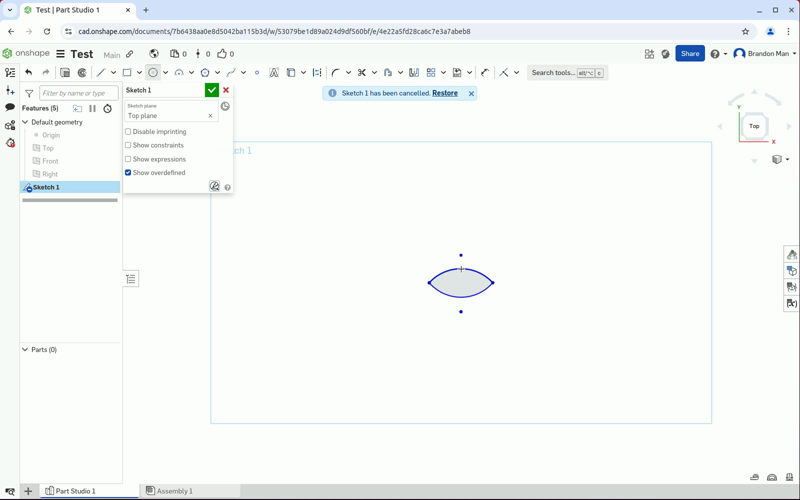
key_down(shift)
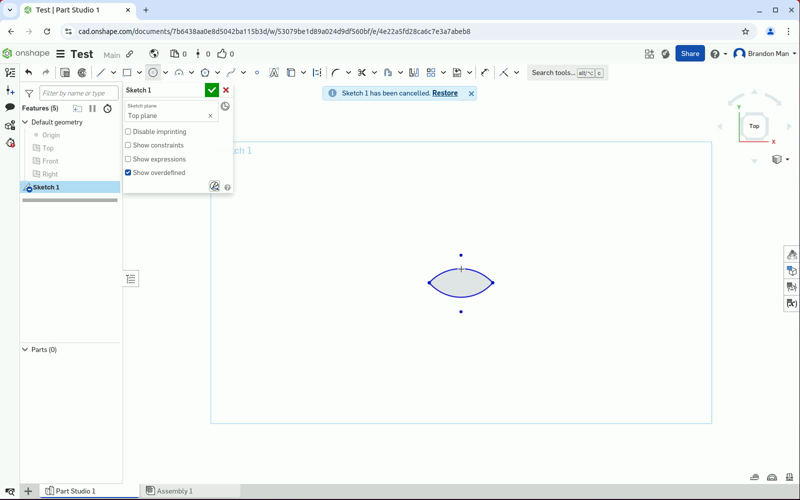
mouse_move(435, 282)
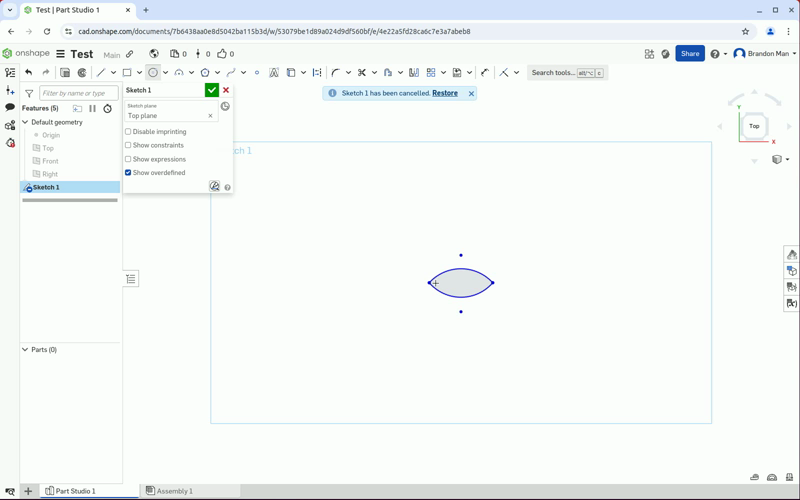
click(435, 282)
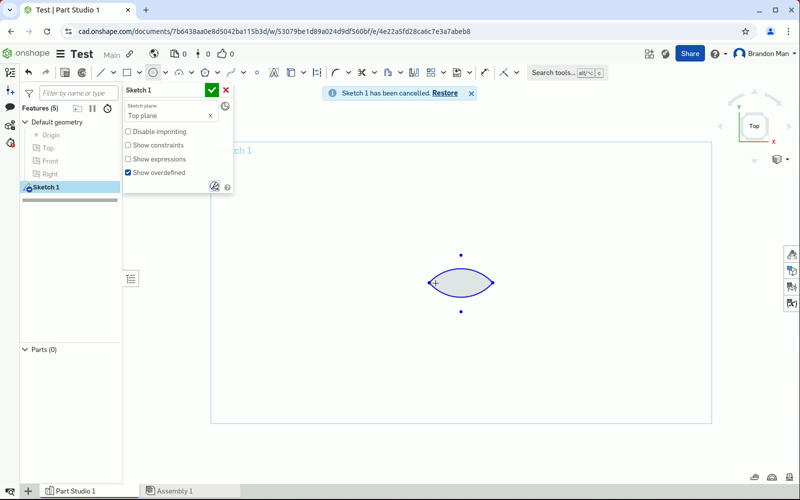
key_up(shift)
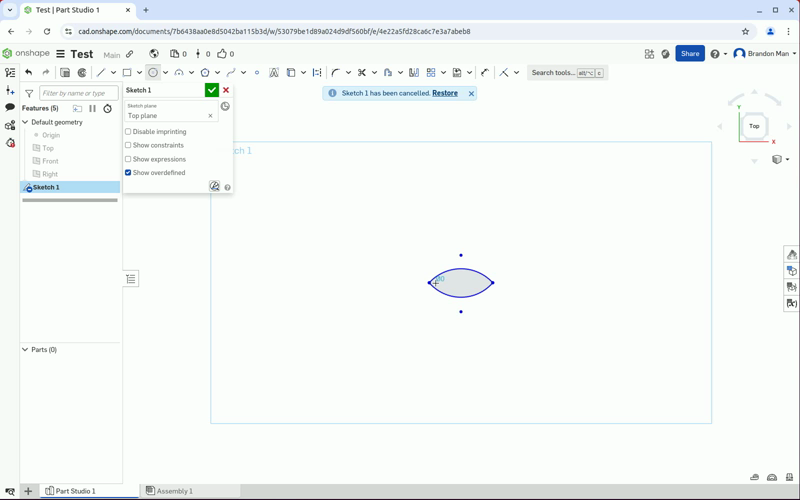
mouse_move(437, 282)
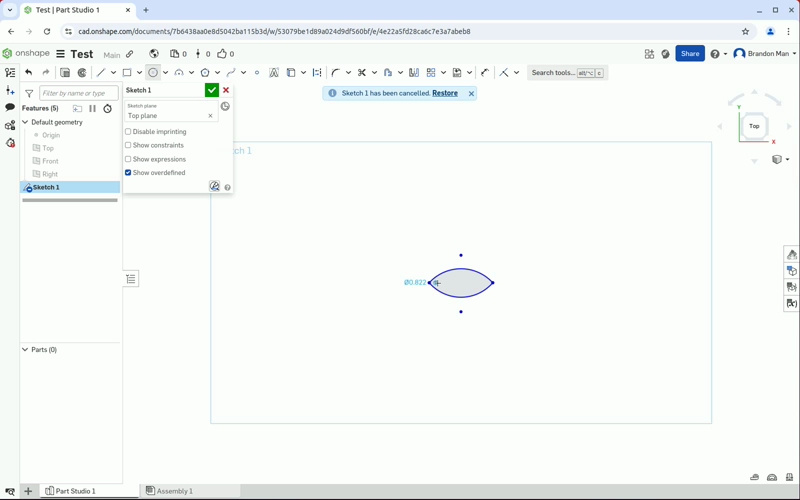
scroll(6)
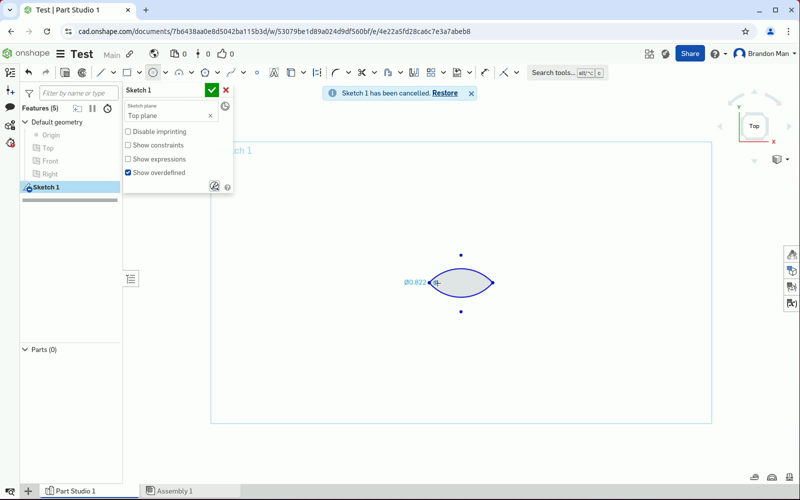
scroll(6)
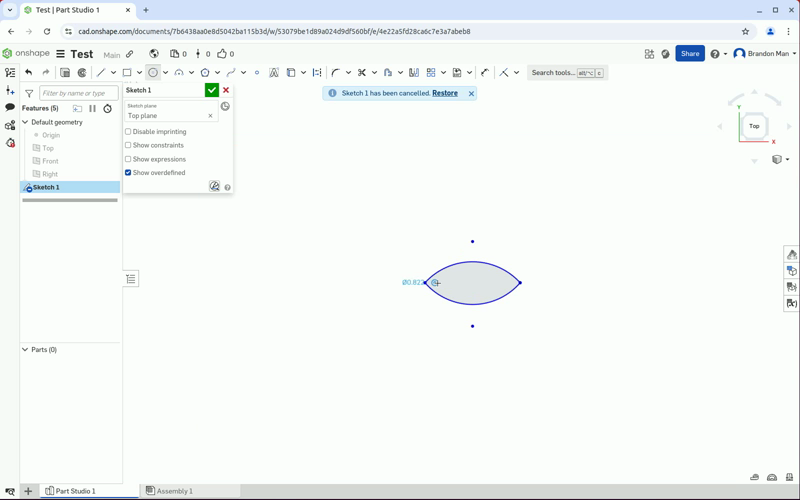
scroll(6)
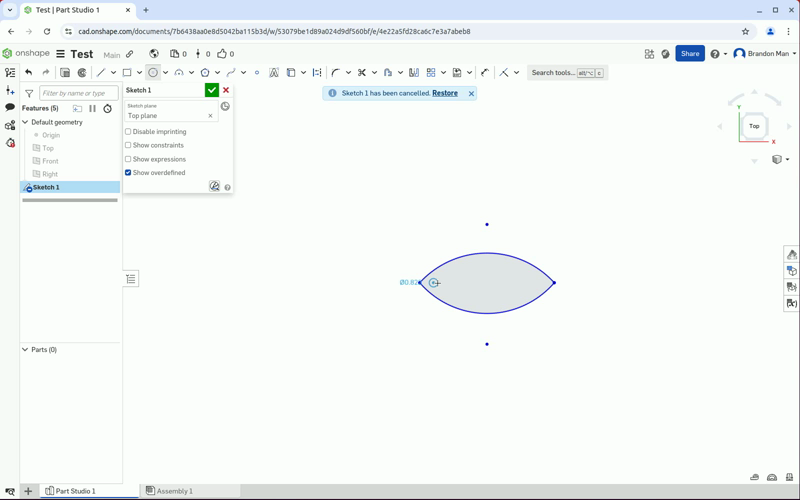
scroll(6)
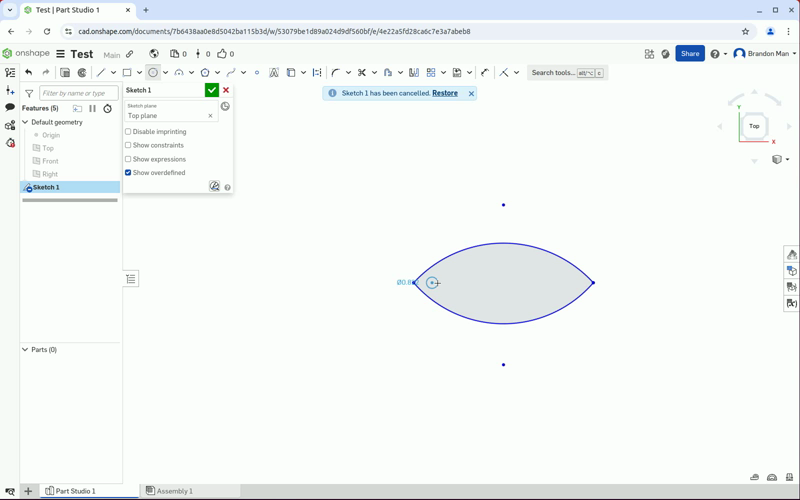
scroll(6)
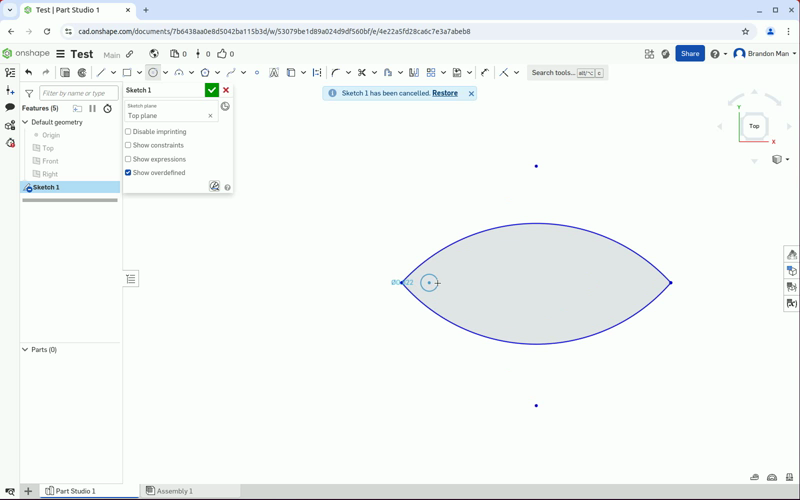
scroll(6)
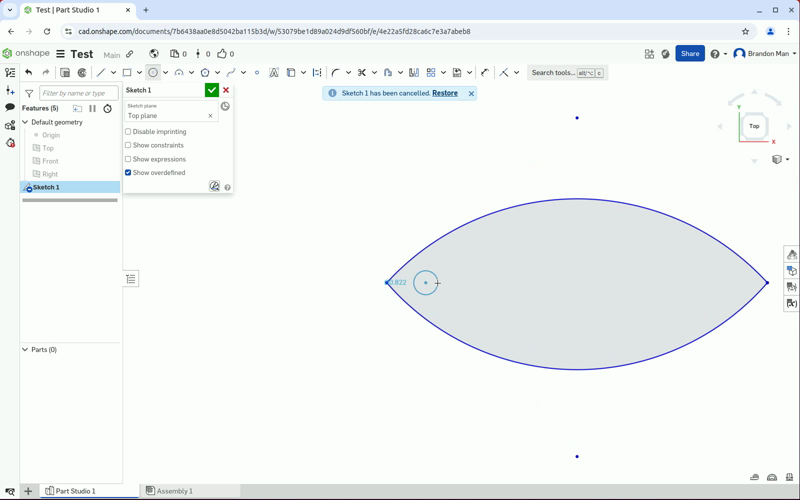
scroll(6)
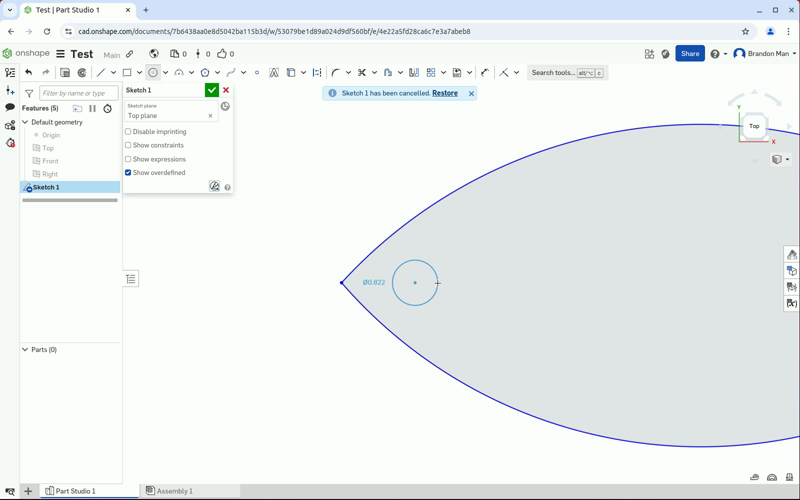
click(437, 282)
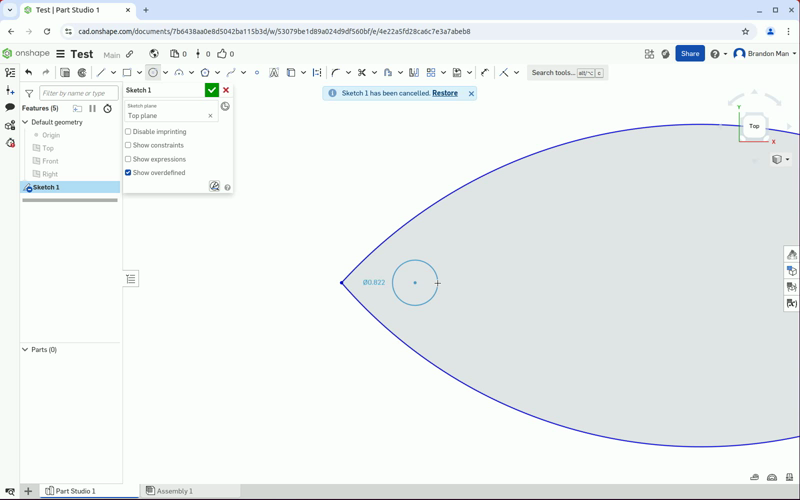
scroll(-6)
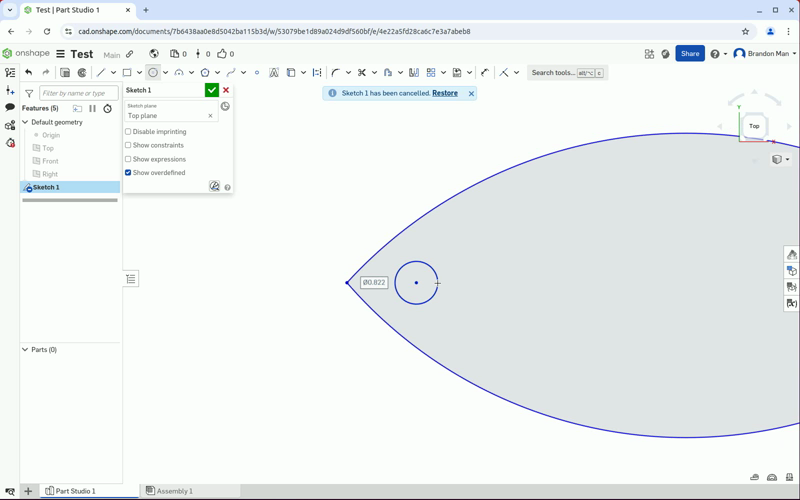
scroll(-6)
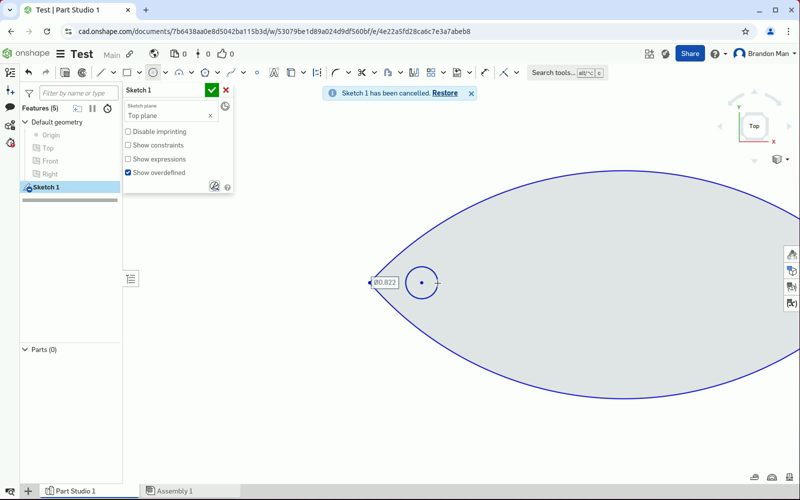
scroll(-6)
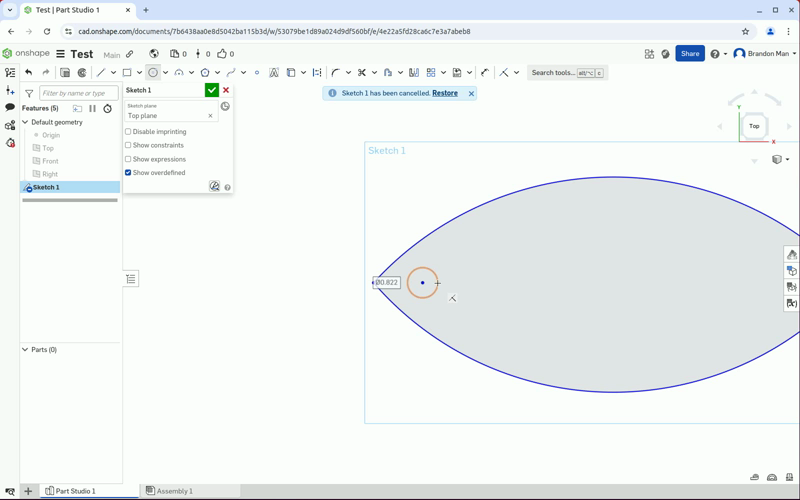
scroll(-6)
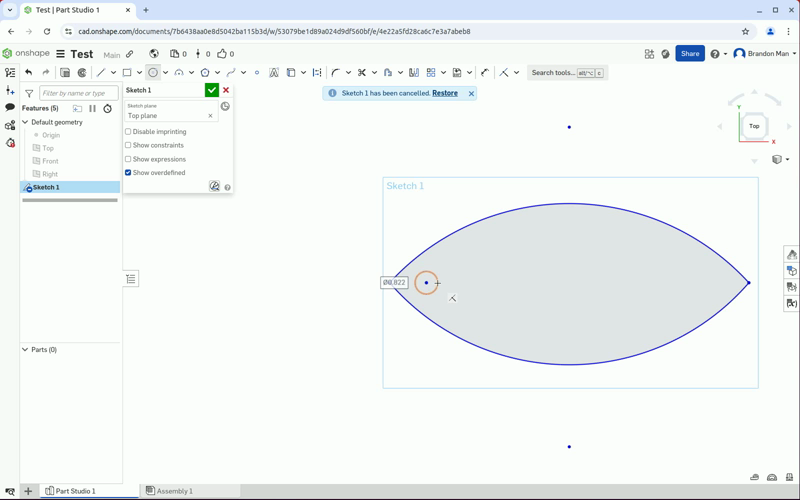
scroll(-6)
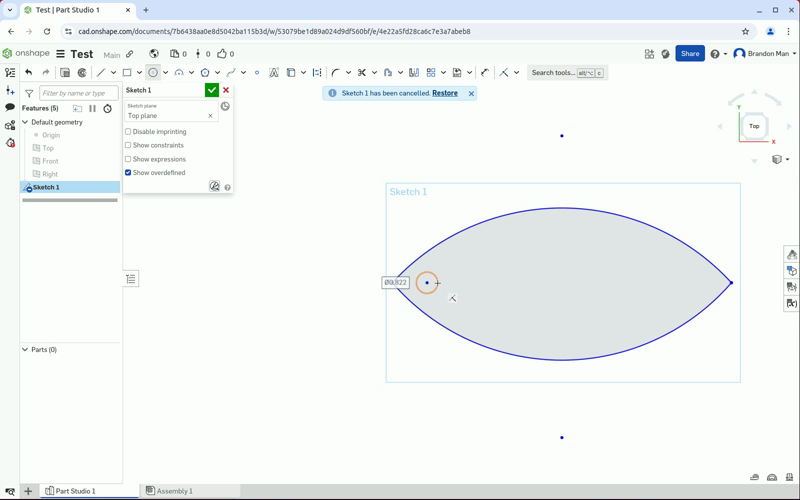
scroll(-6)
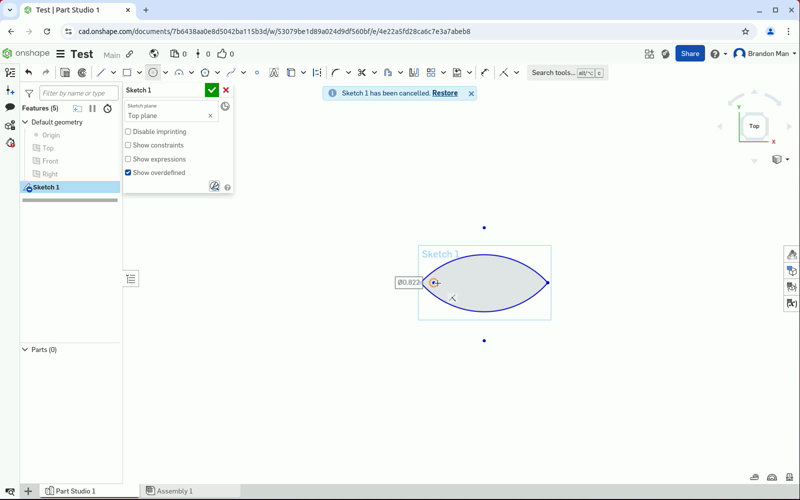
scroll(-6)
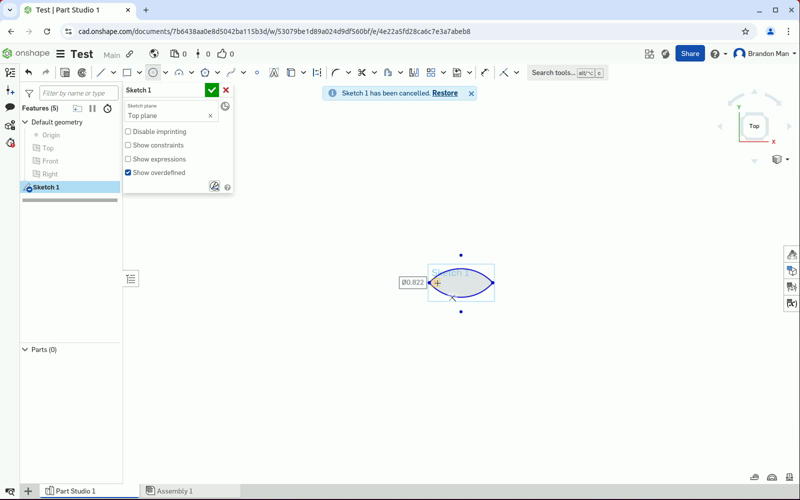
key(esc)
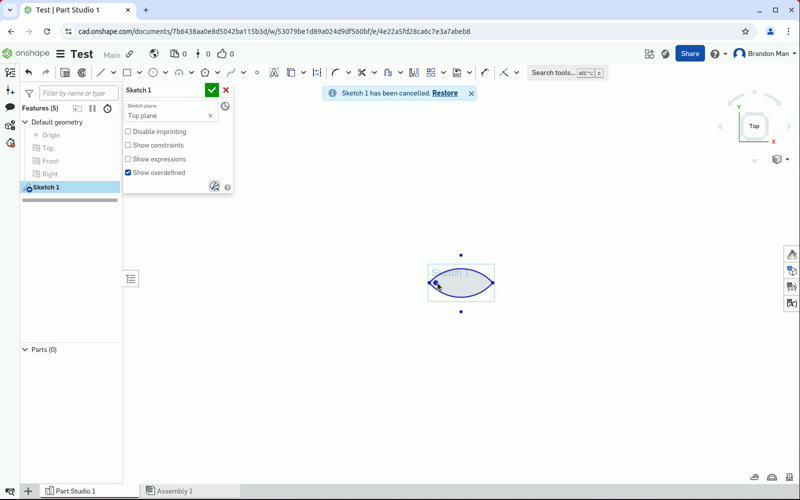
key(a)
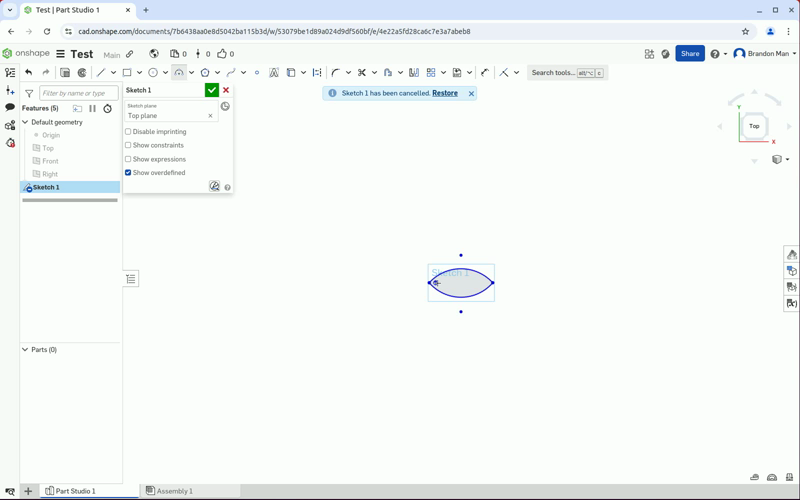
key_down(shift)
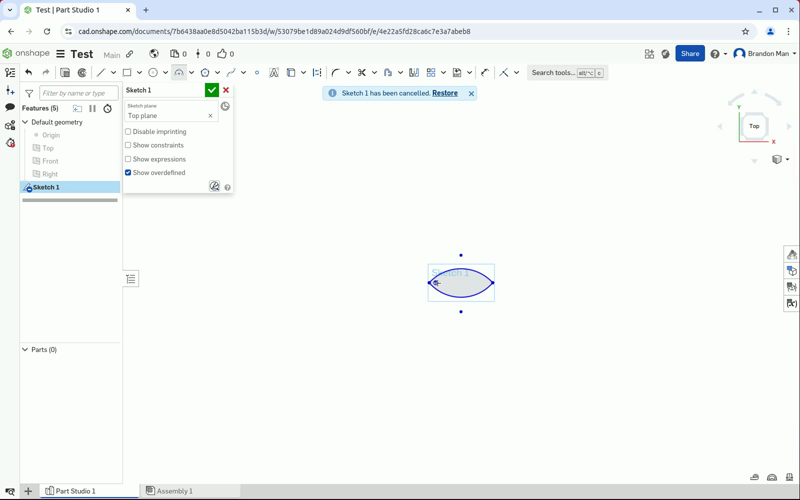
mouse_move(441, 282)
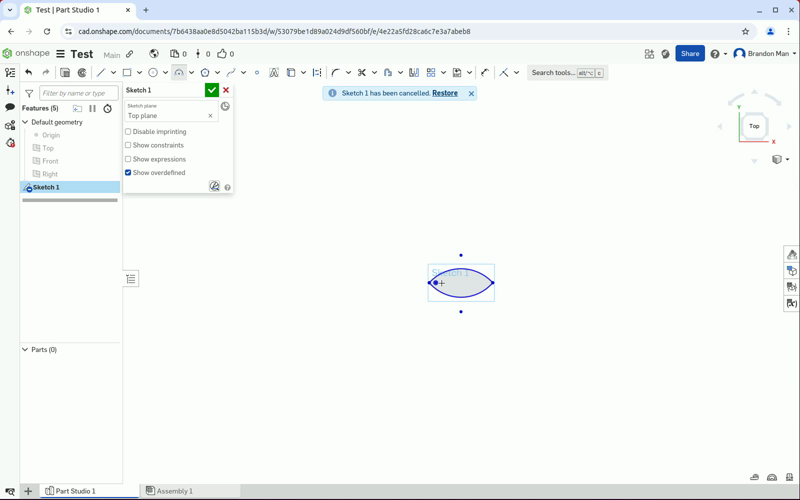
scroll(6)
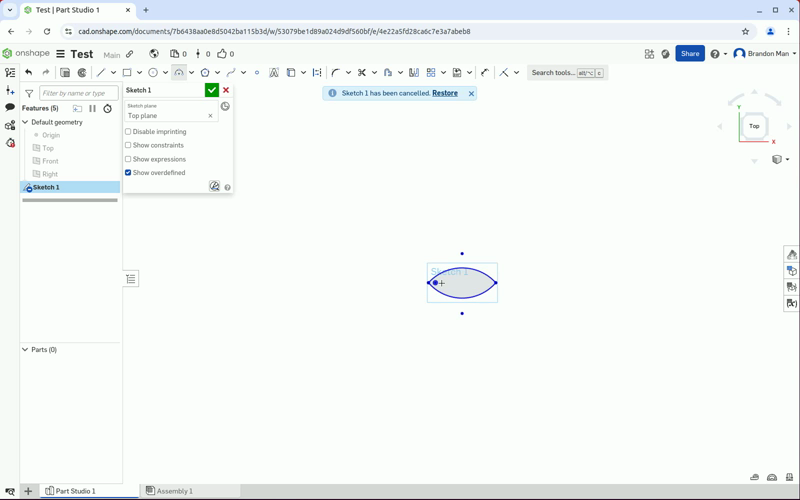
scroll(6)
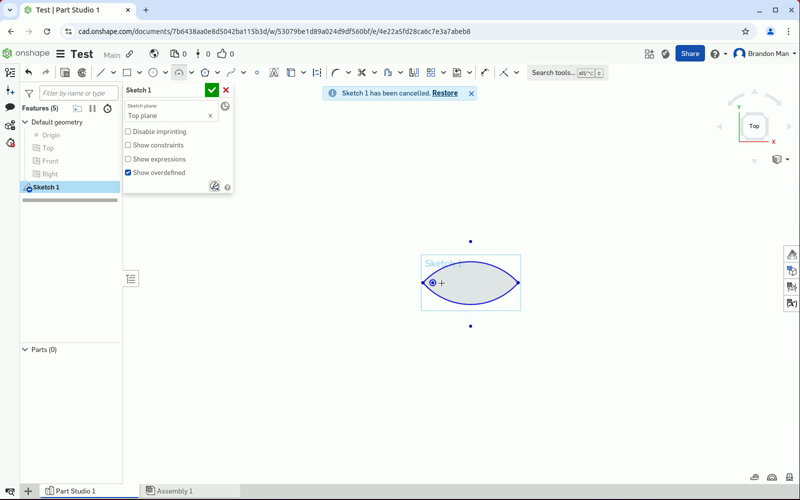
scroll(6)
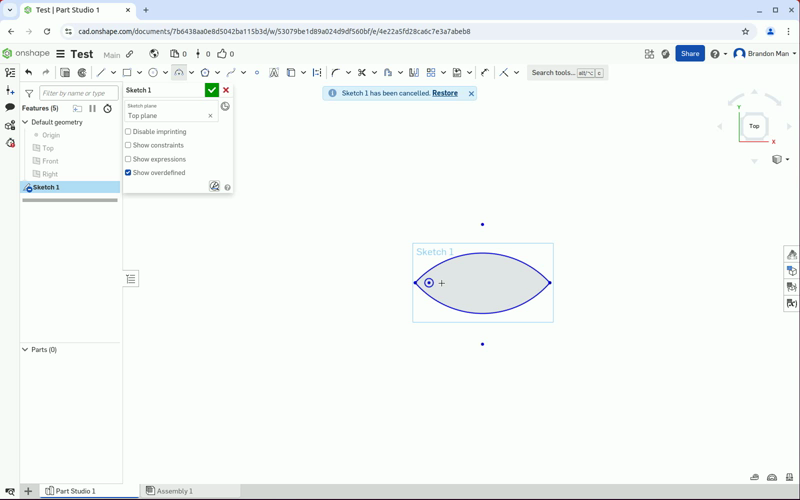
scroll(6)
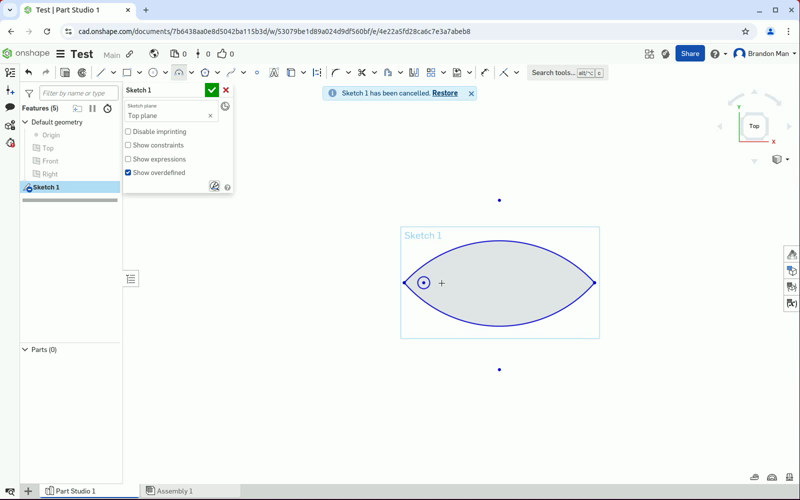
scroll(6)
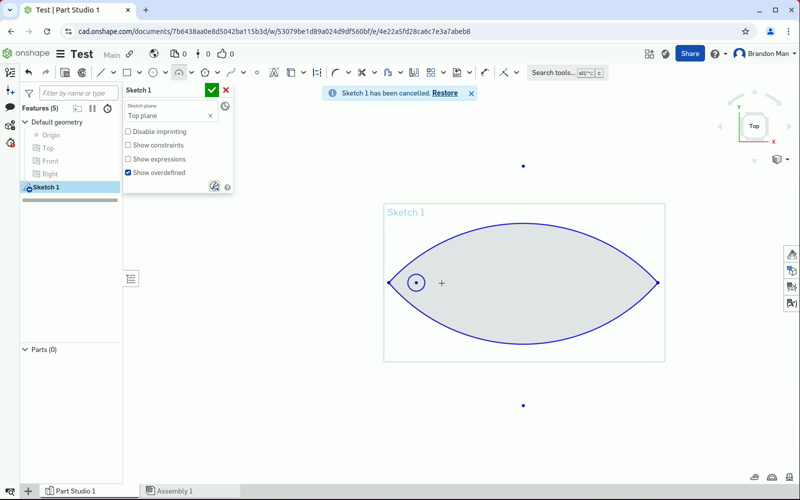
scroll(6)
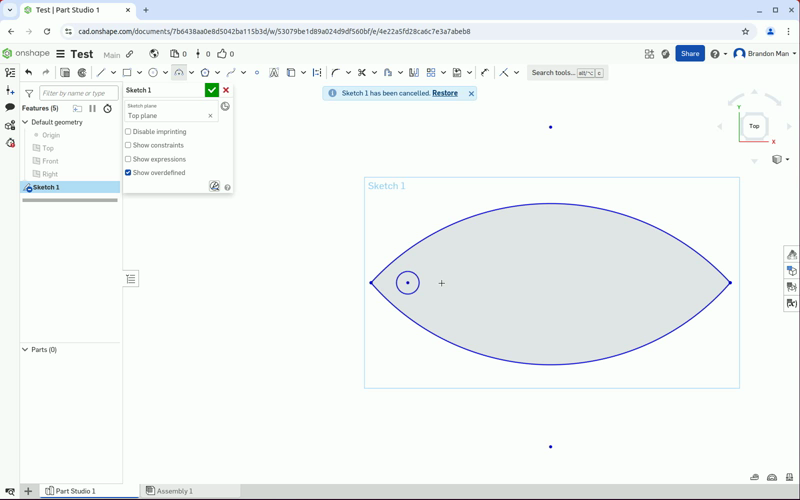
scroll(6)
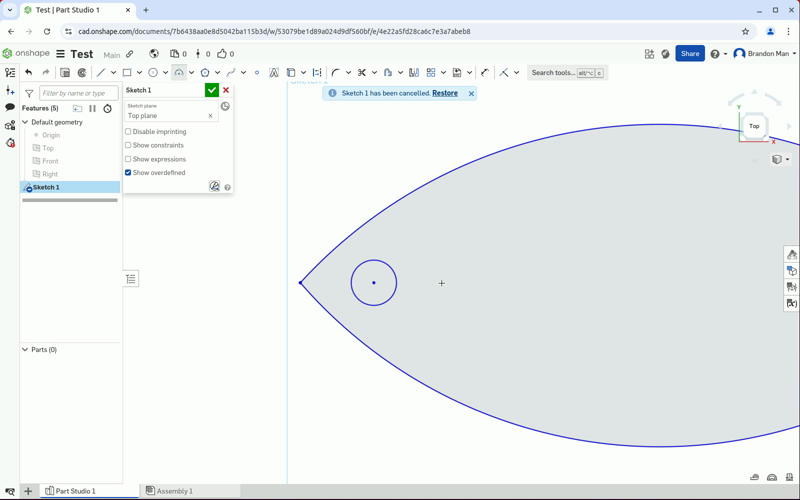
click(441, 282)
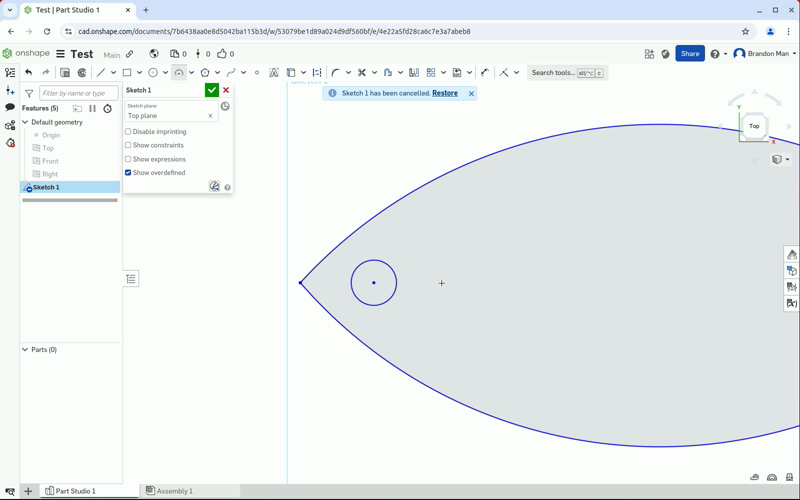
scroll(-6)
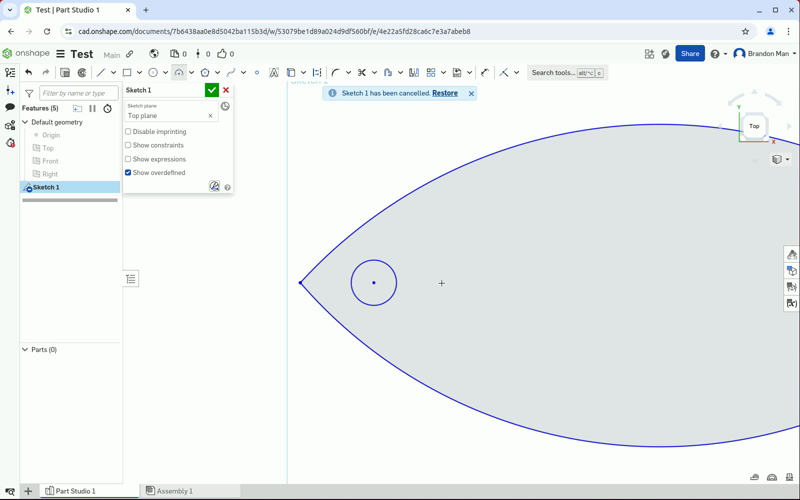
scroll(-6)
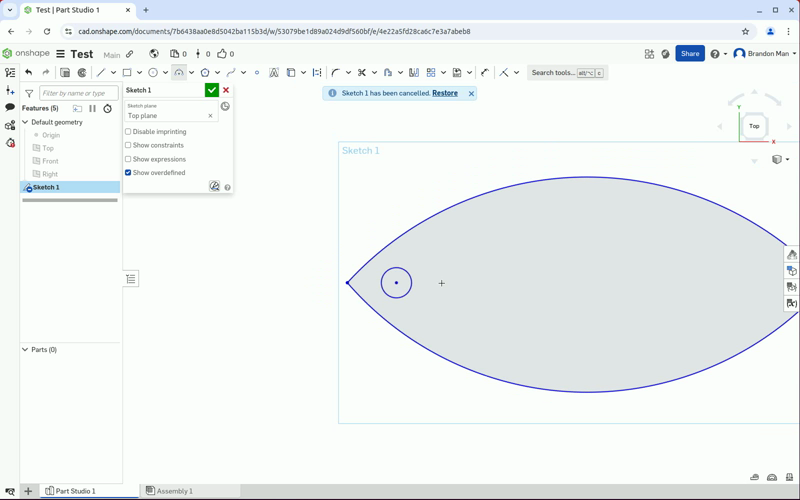
scroll(-6)
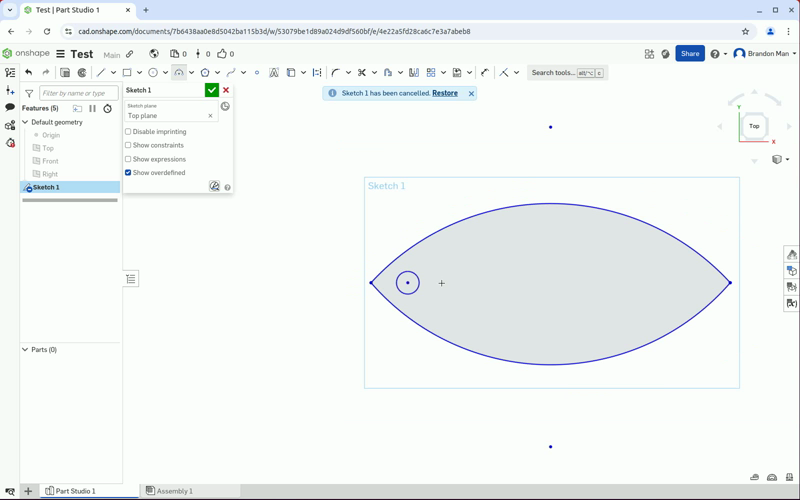
scroll(-6)
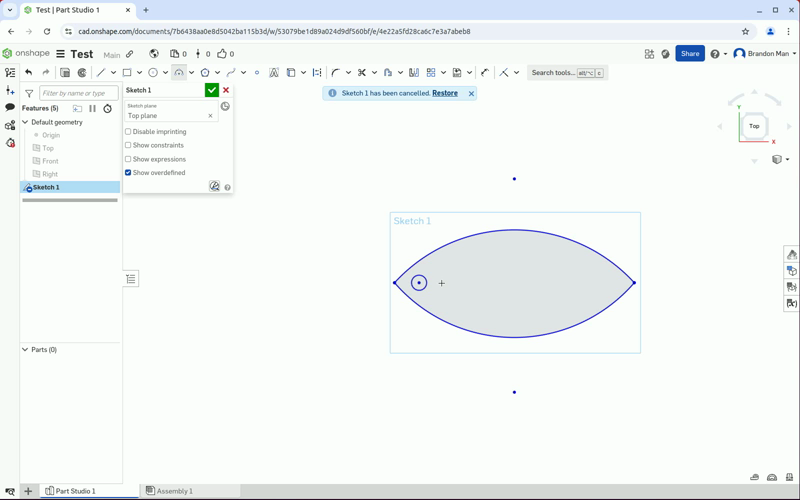
scroll(-6)
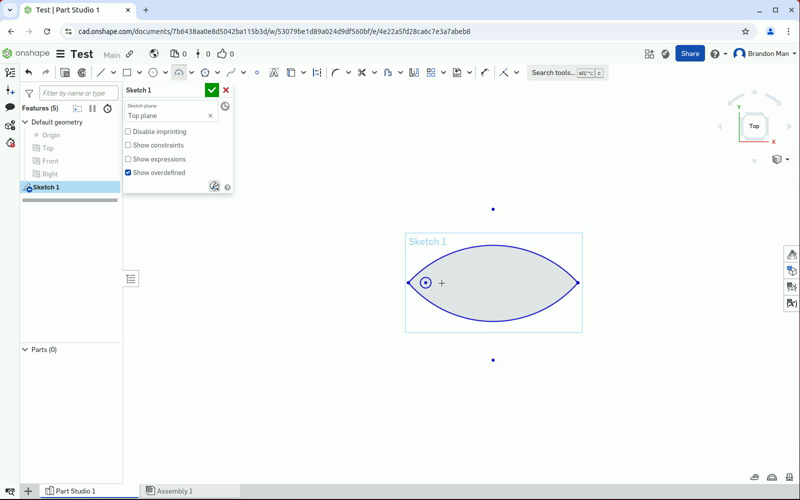
scroll(-6)
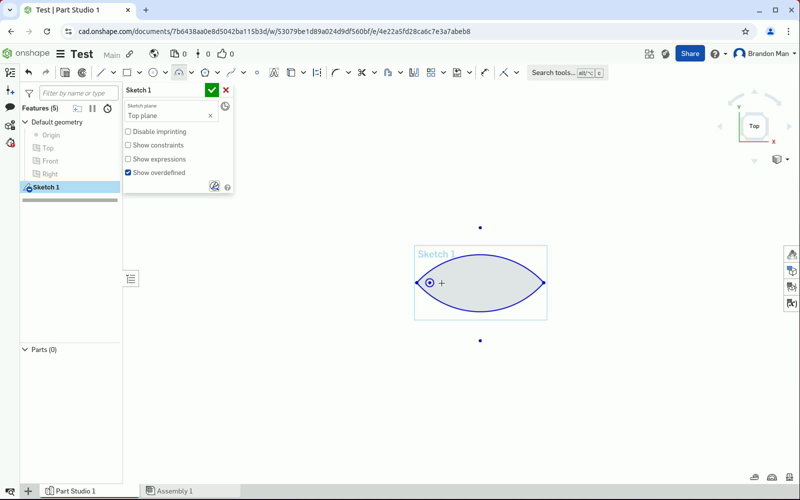
scroll(-6)
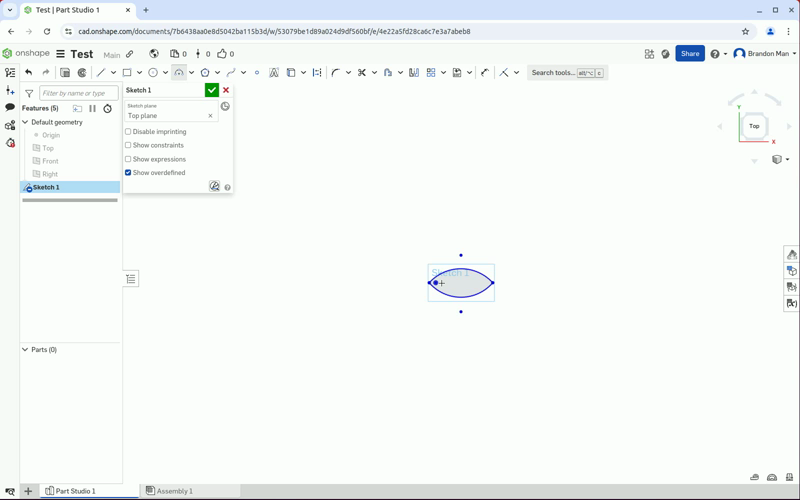
key_up(shift)
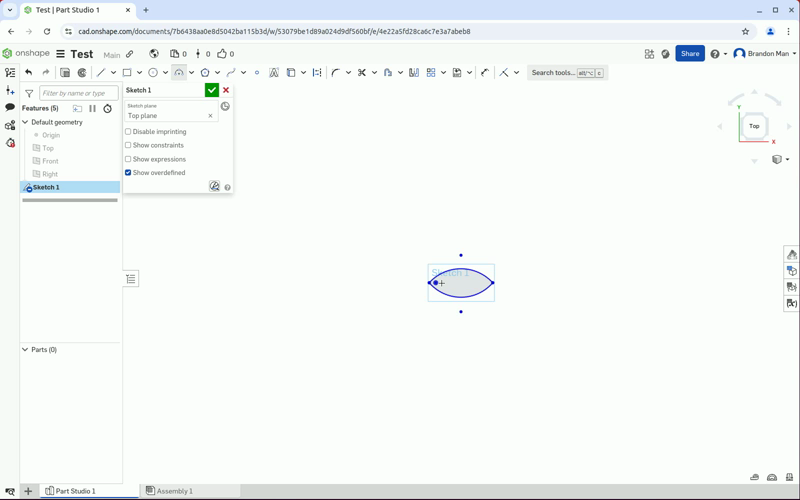
key_down(shift)
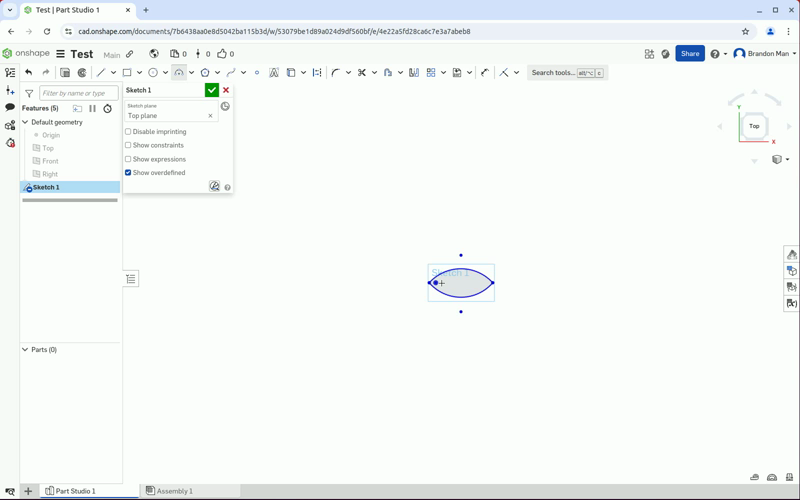
mouse_move(480, 282)
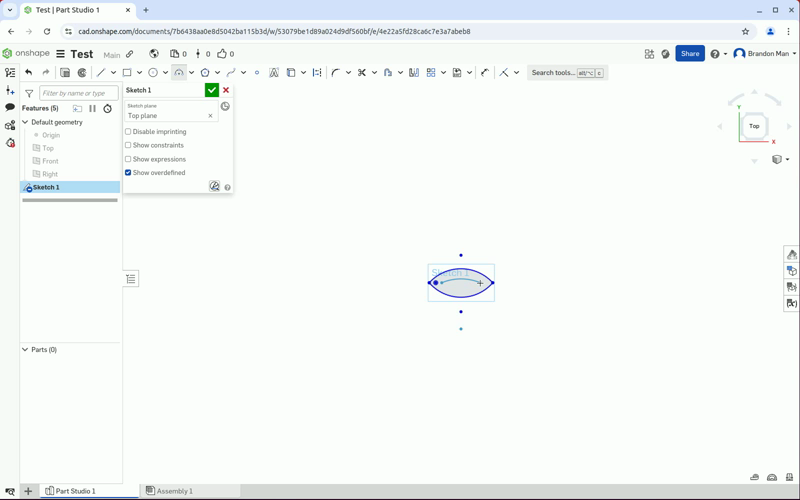
click(480, 282)
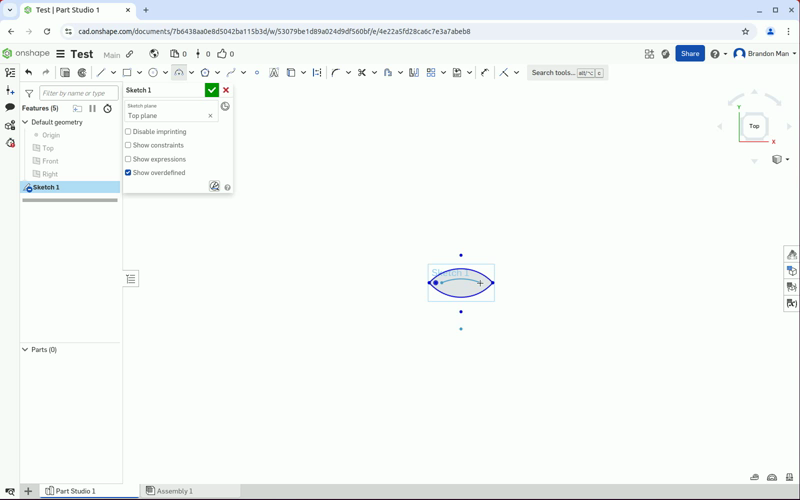
mouse_move(461, 288)
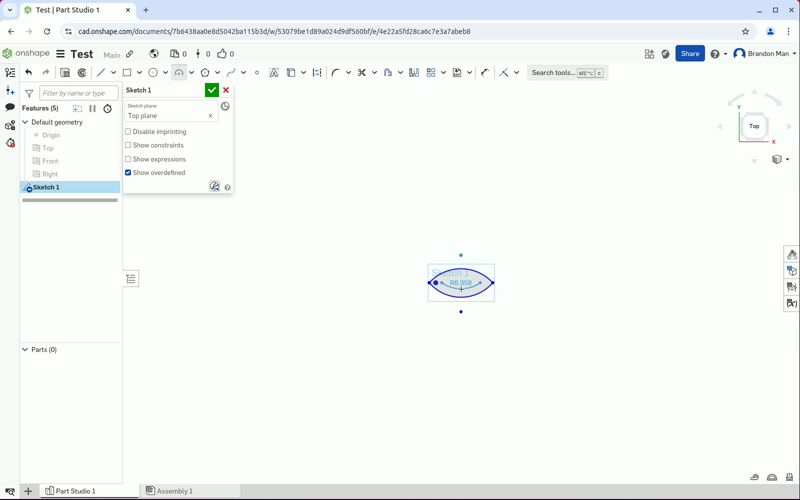
click(461, 288)
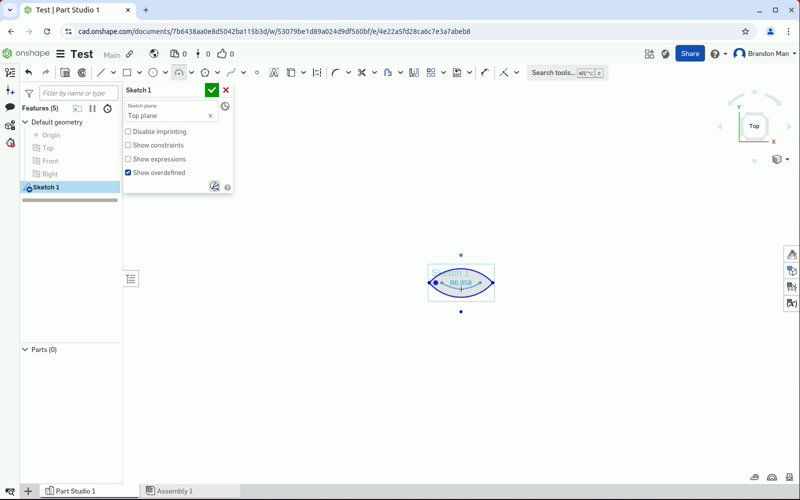
key_up(shift)
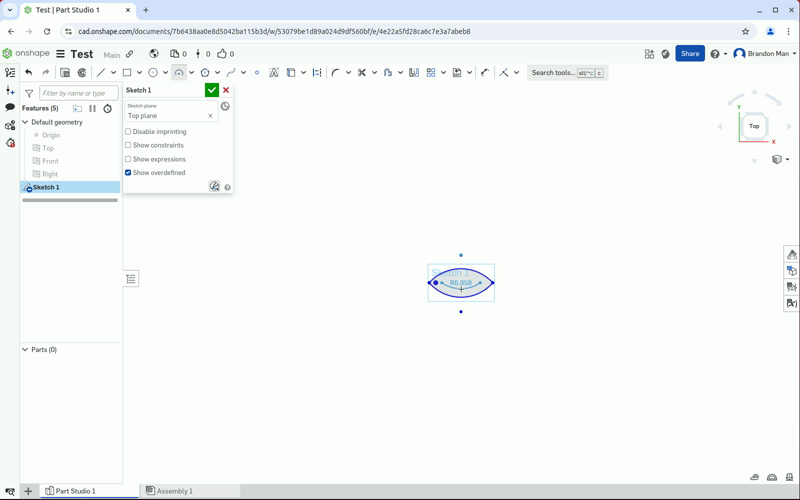
mouse_move(480, 282)
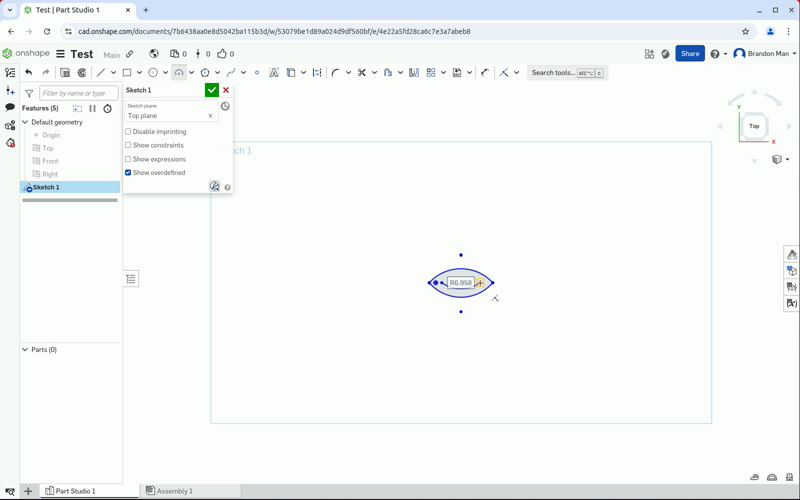
click(480, 282)
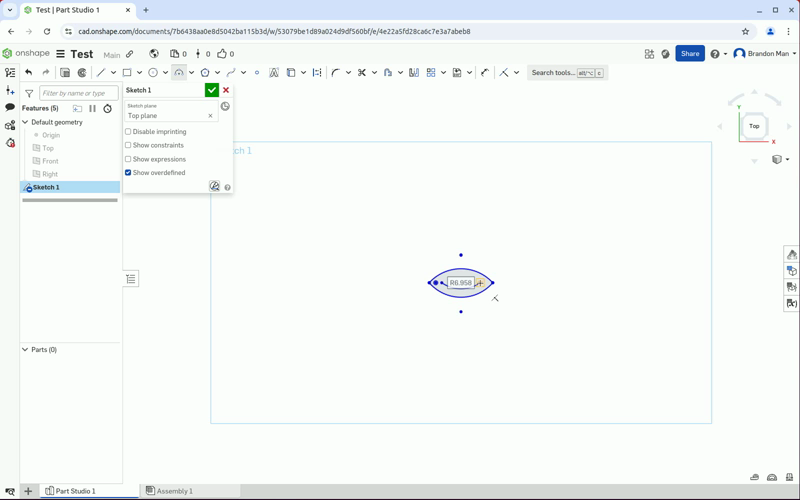
mouse_move(441, 282)
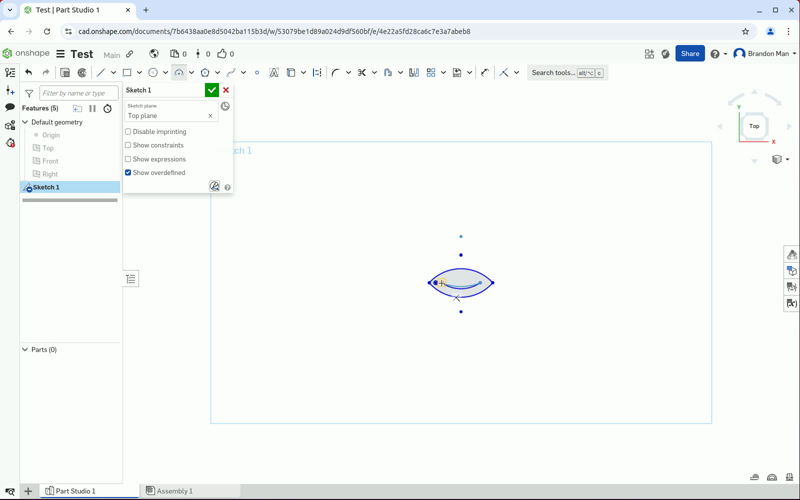
scroll(6)
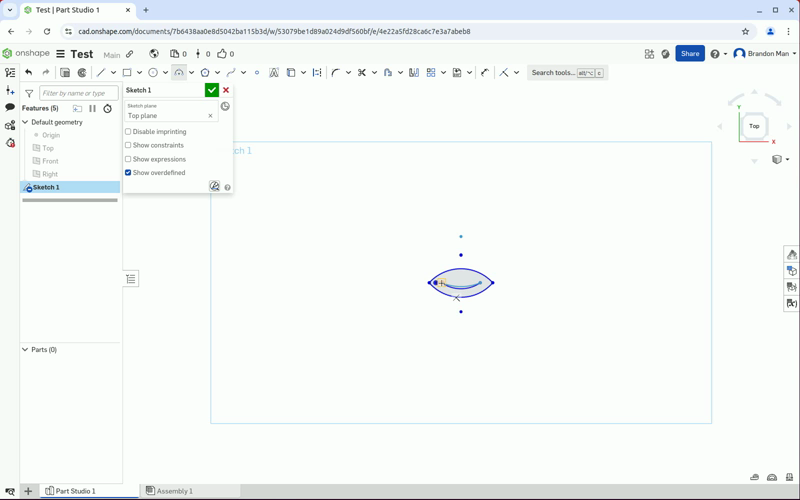
scroll(6)
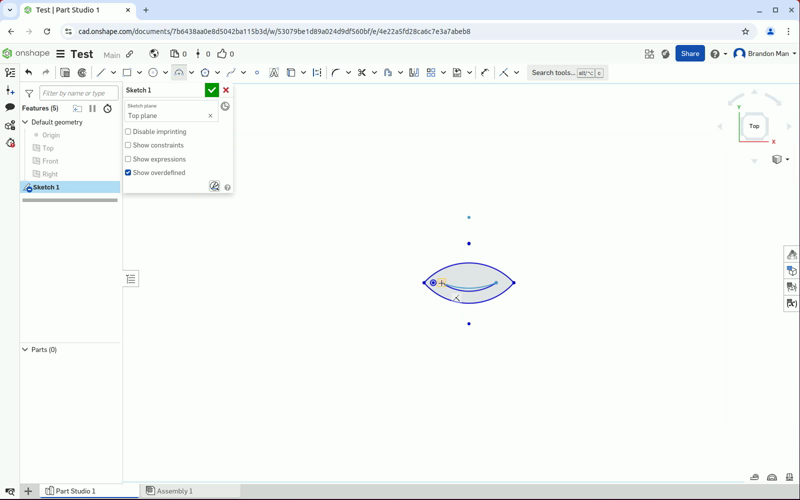
scroll(6)
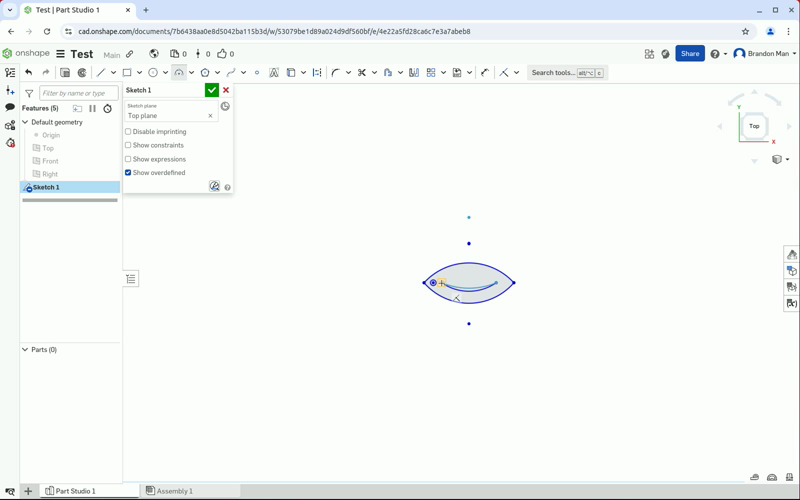
scroll(6)
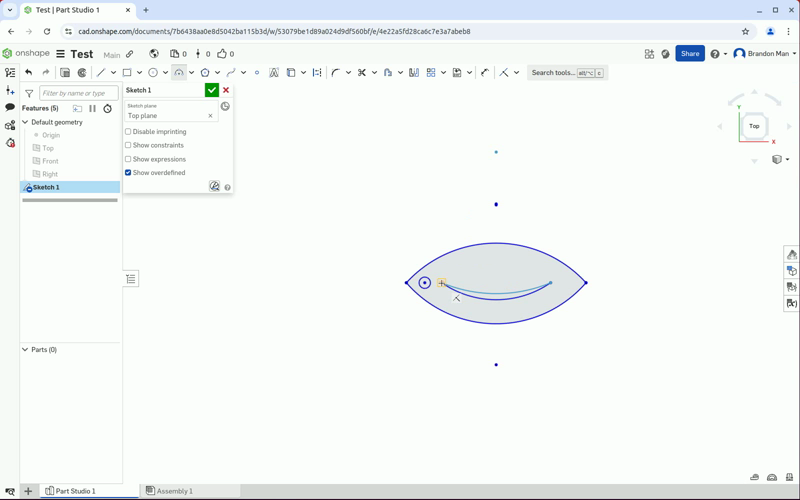
scroll(6)
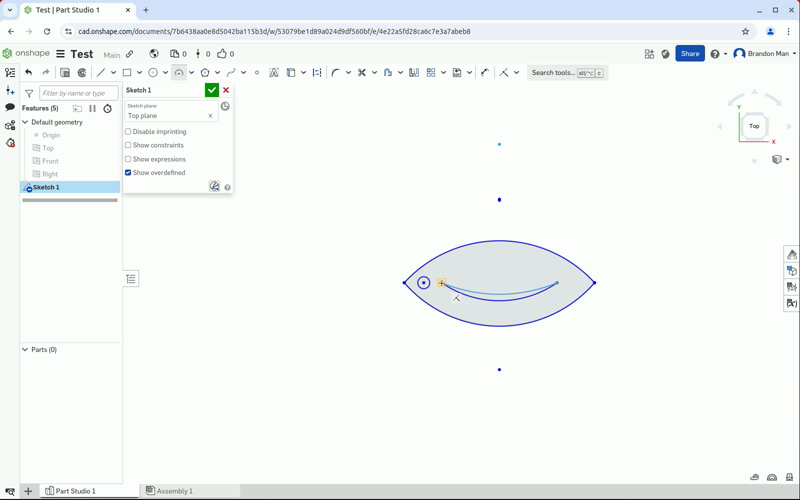
scroll(6)
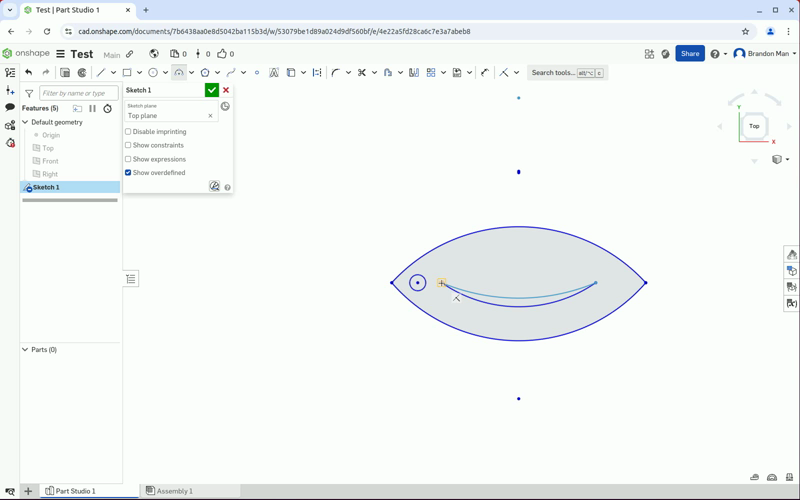
scroll(6)
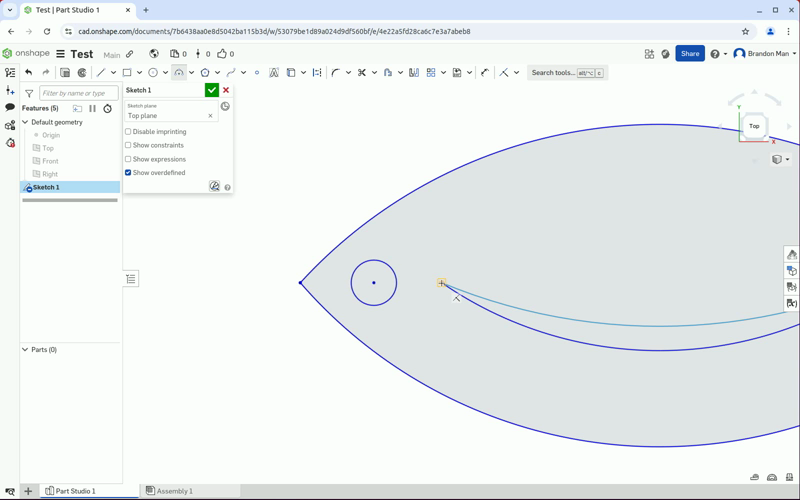
click(441, 282)
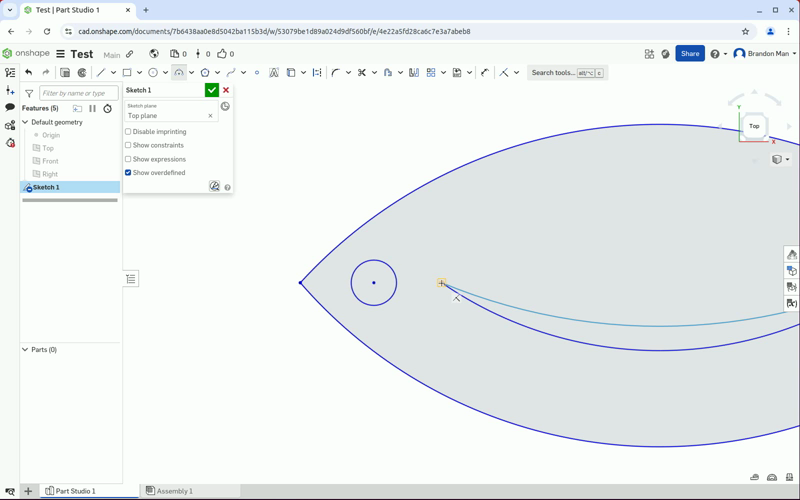
scroll(-6)
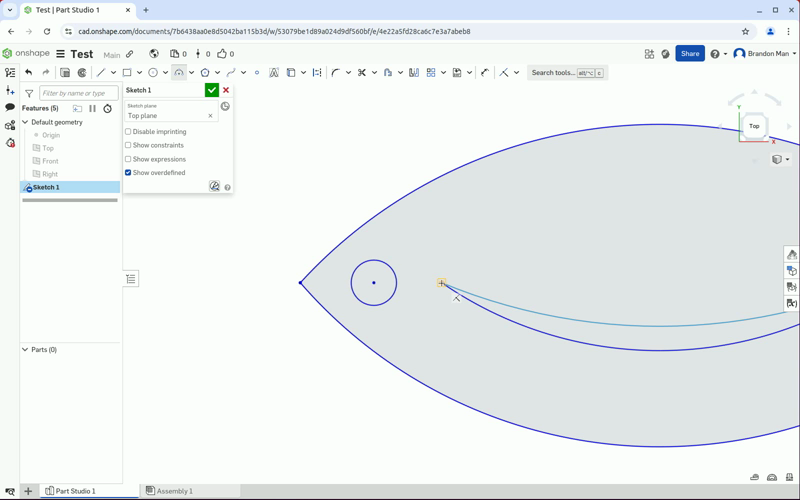
scroll(-6)
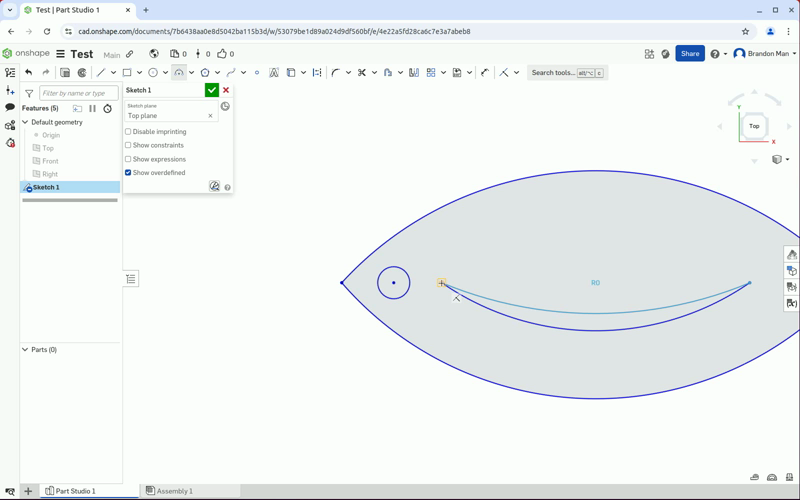
scroll(-6)
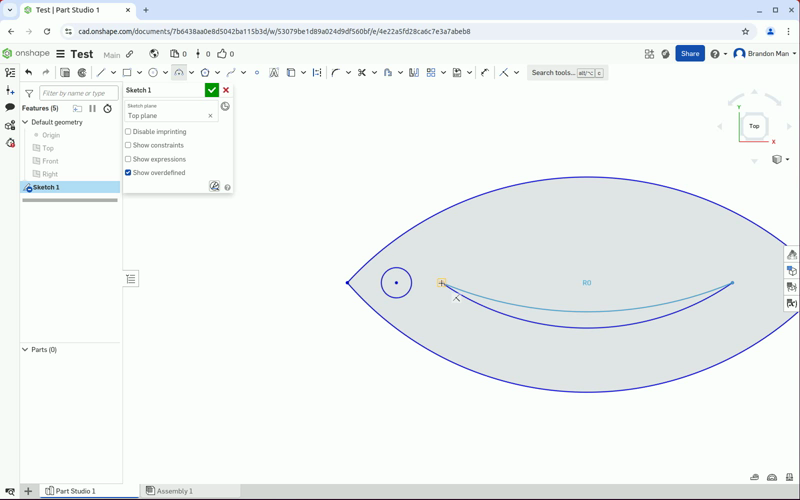
scroll(-6)
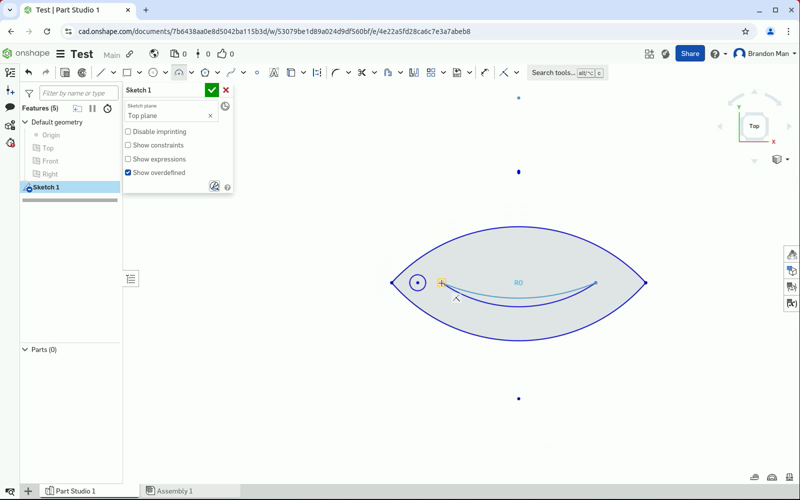
scroll(-6)
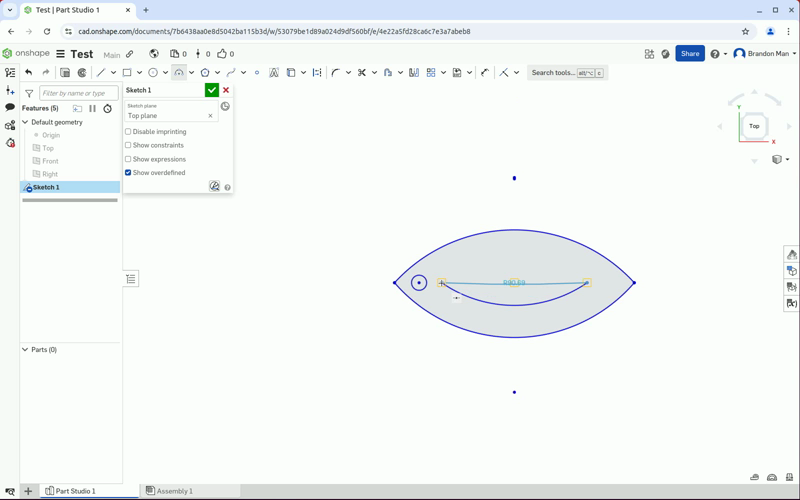
scroll(-6)
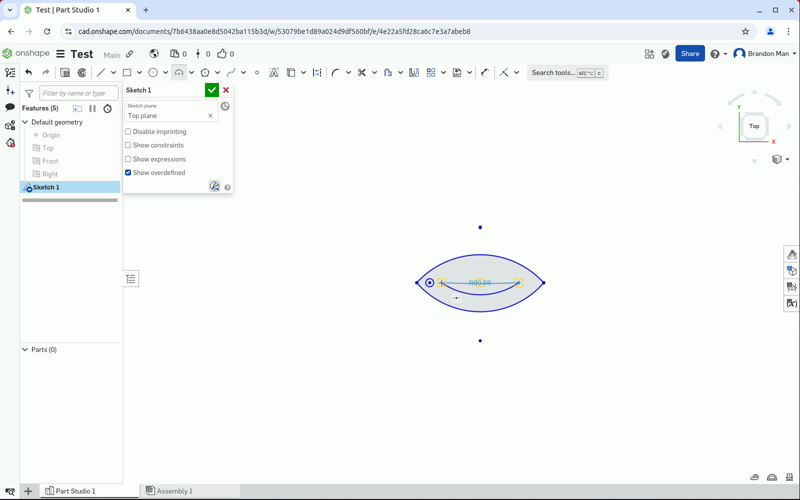
scroll(-6)
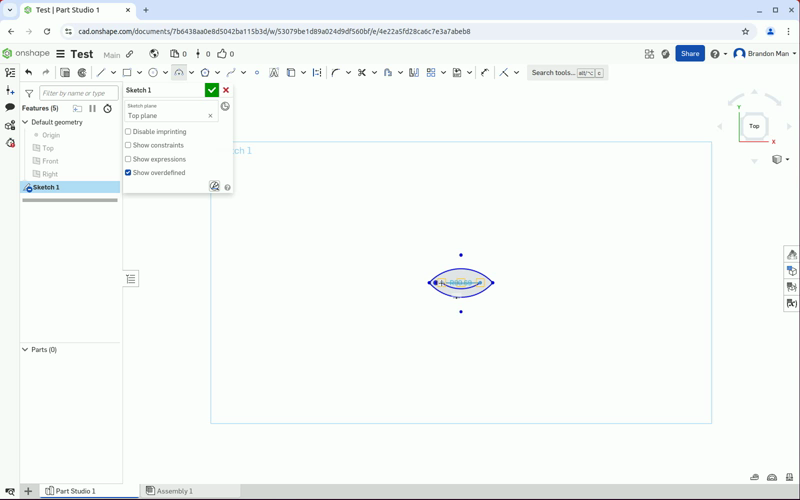
key_down(shift)
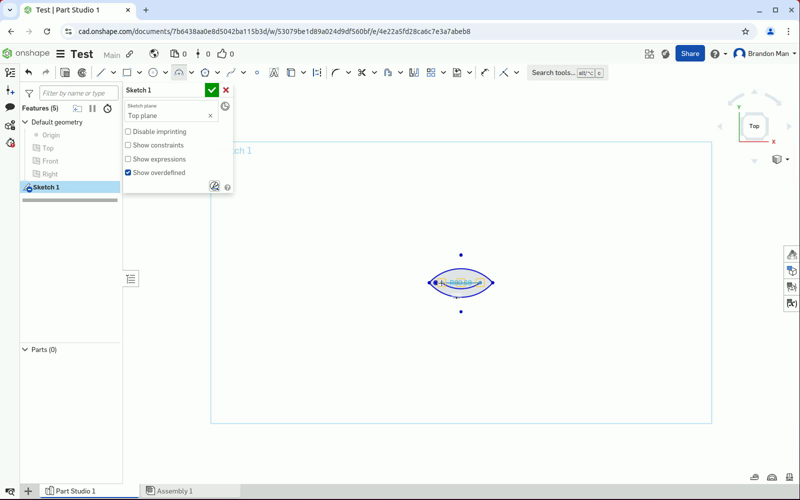
mouse_move(461, 277)
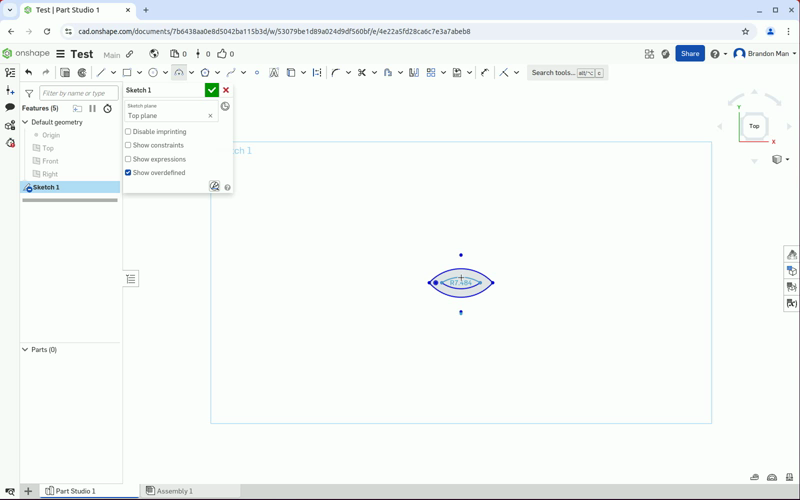
click(461, 277)
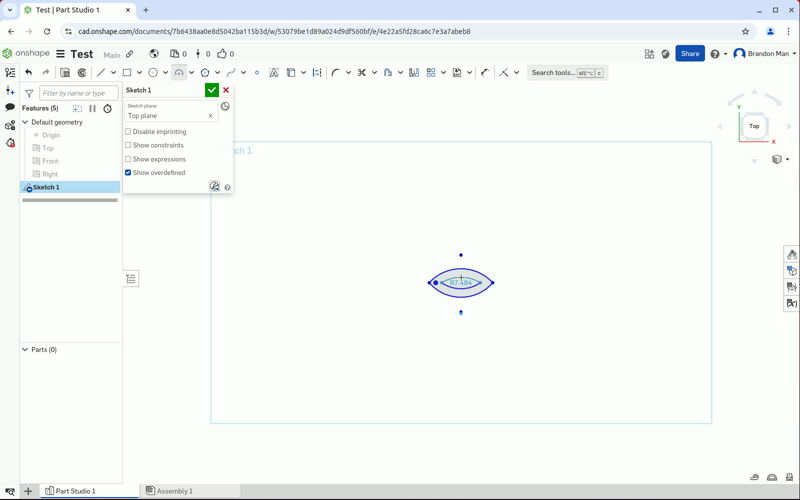
key_up(shift)
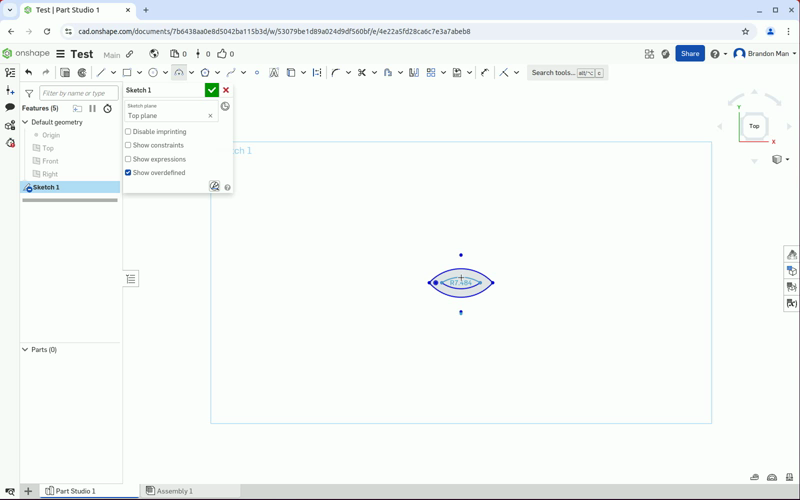
key(esc)
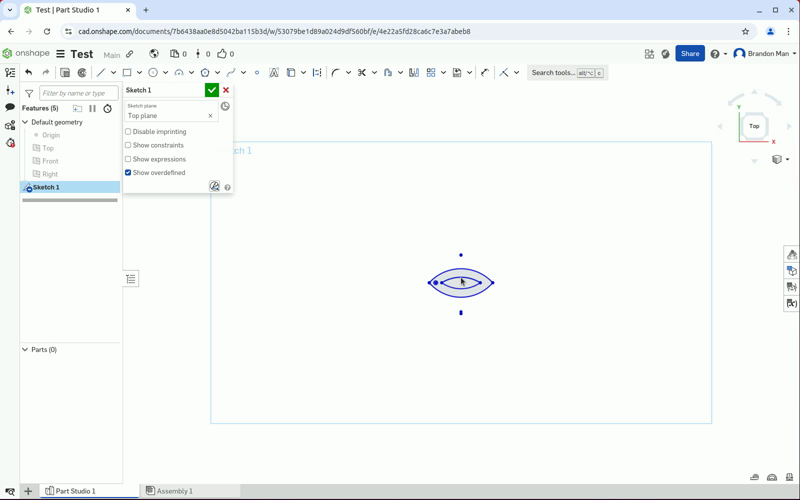
key(c)
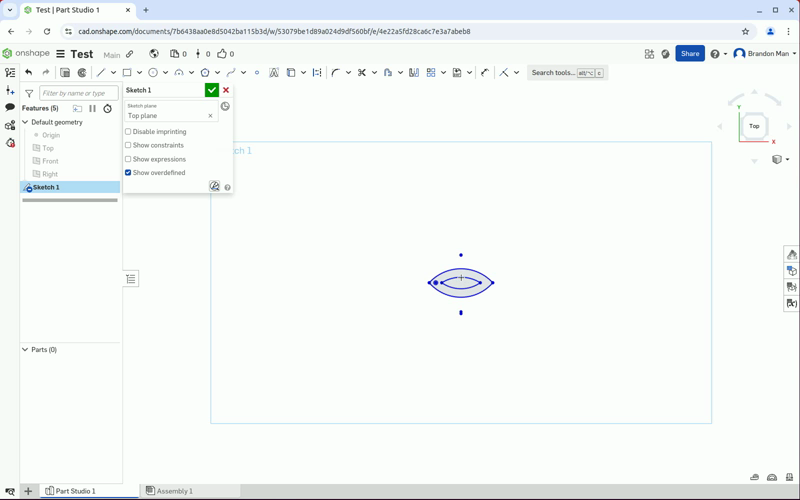
key_down(shift)
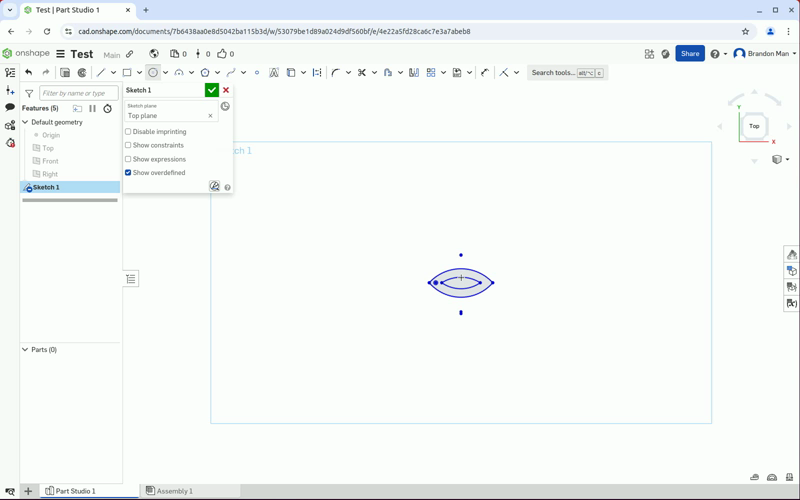
mouse_move(461, 293)
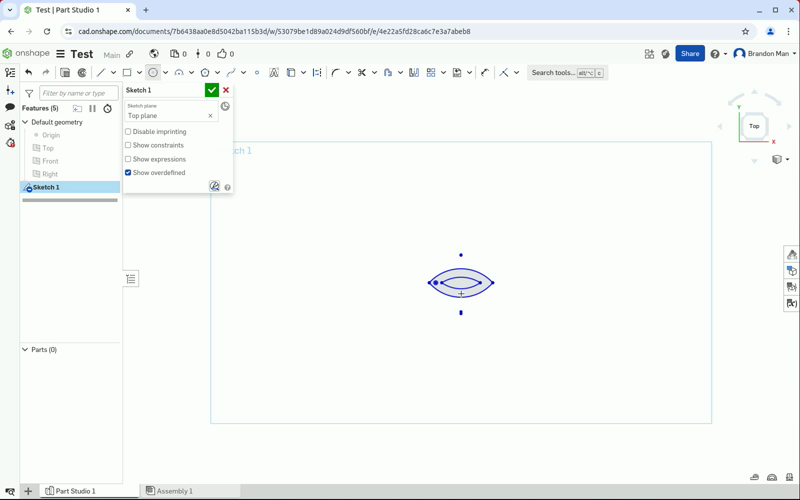
scroll(6)
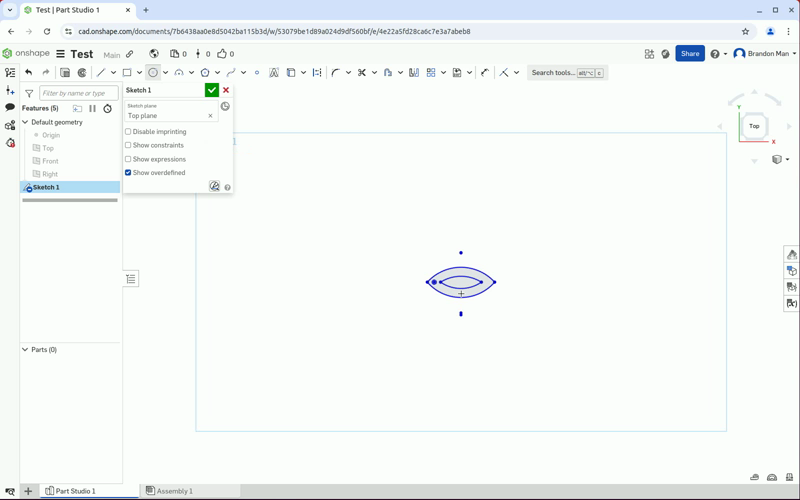
scroll(6)
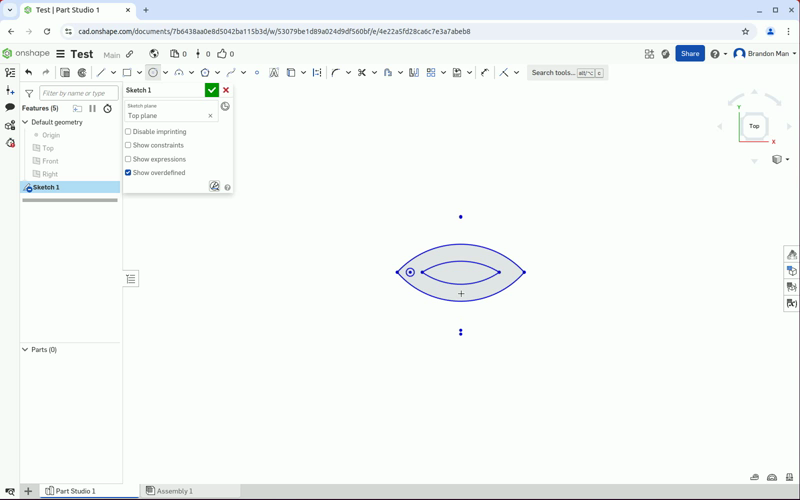
scroll(6)
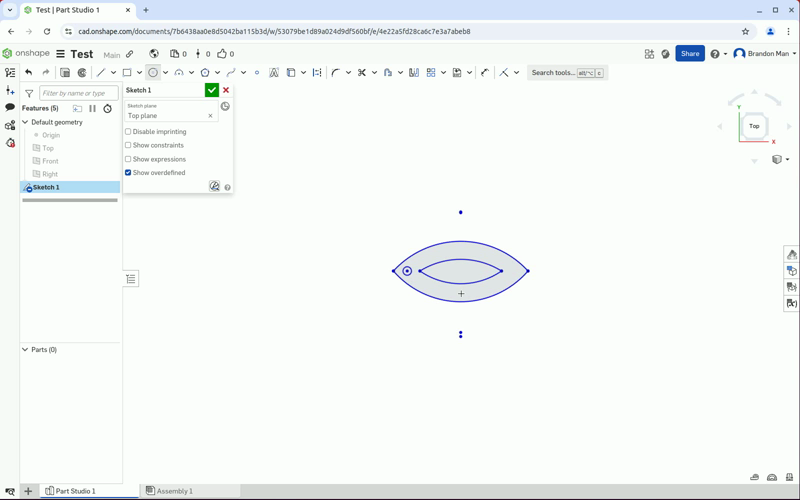
scroll(6)
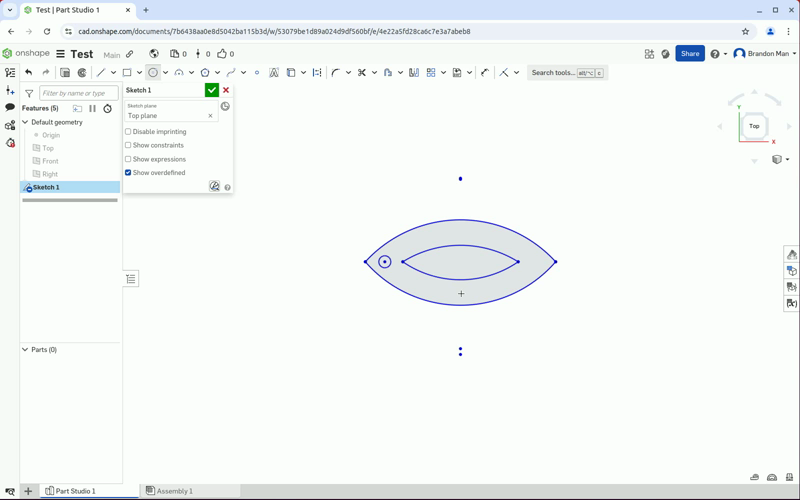
scroll(6)
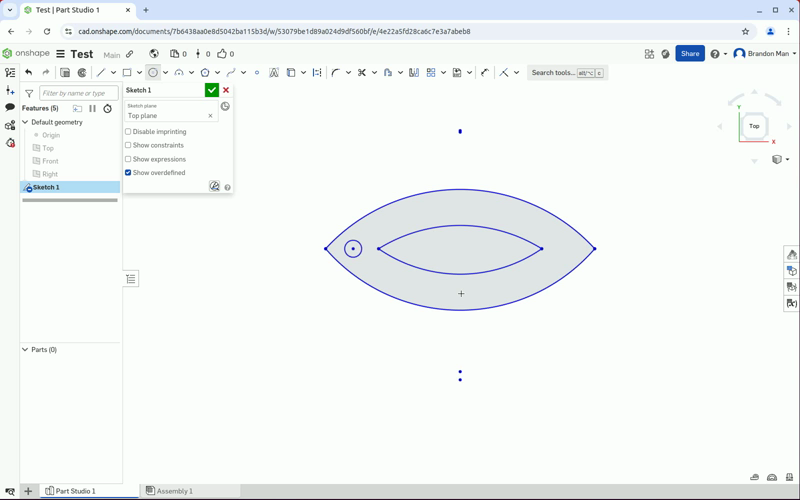
scroll(6)
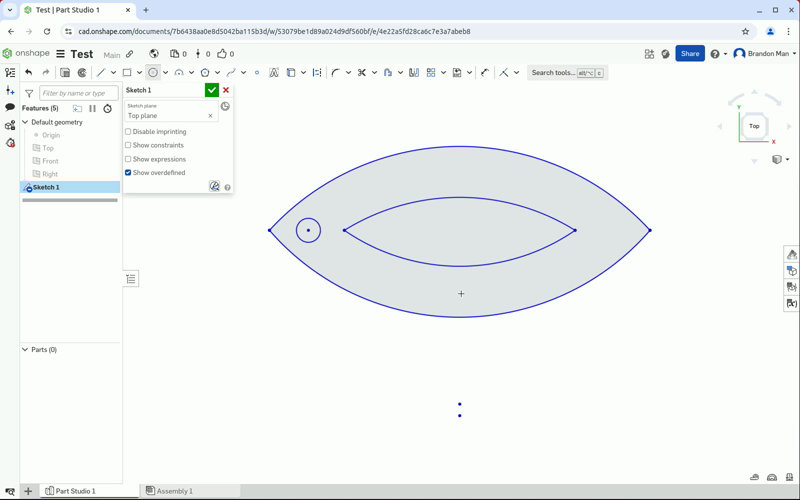
scroll(6)
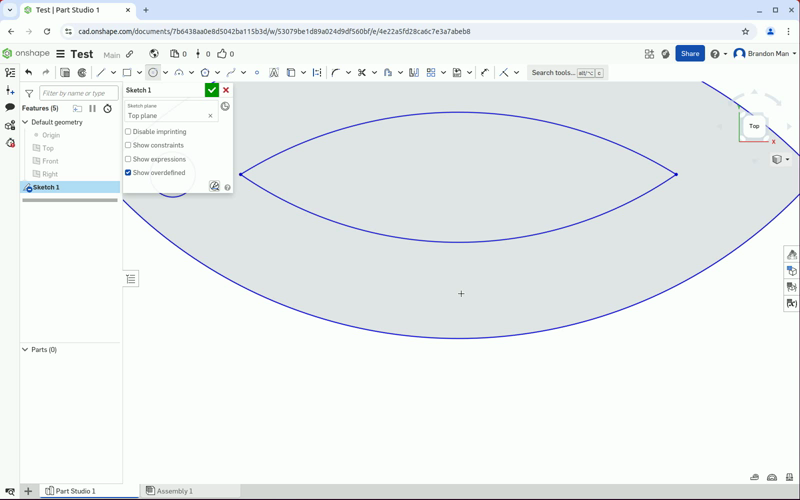
click(461, 293)
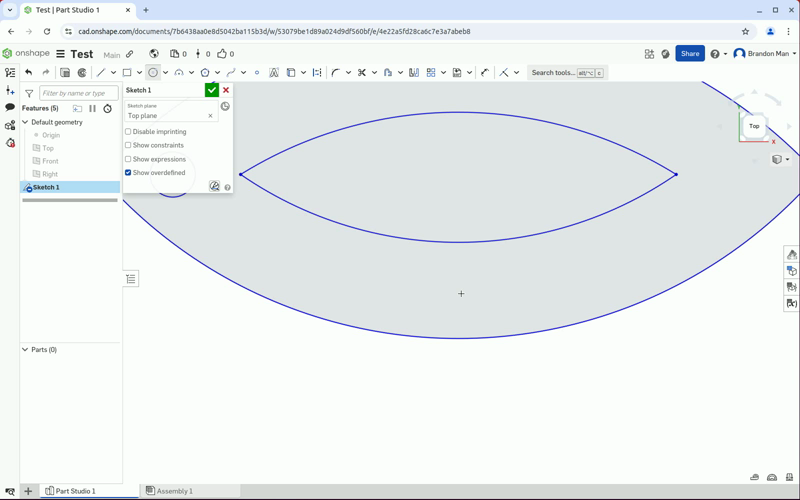
scroll(-6)
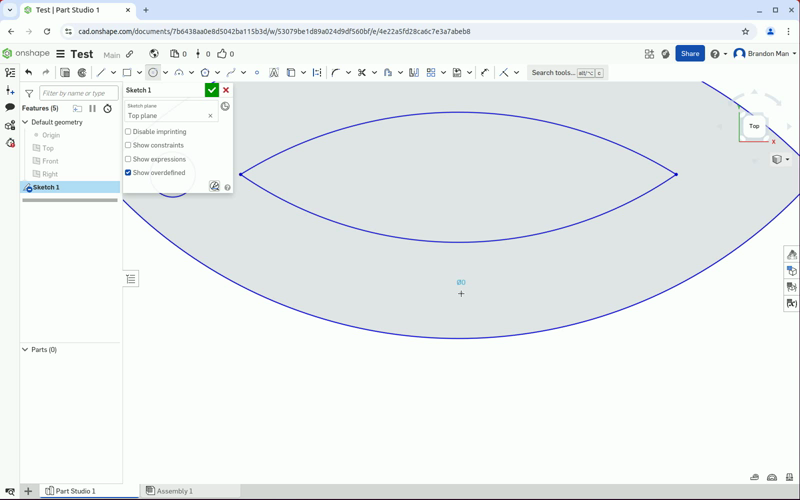
scroll(-6)
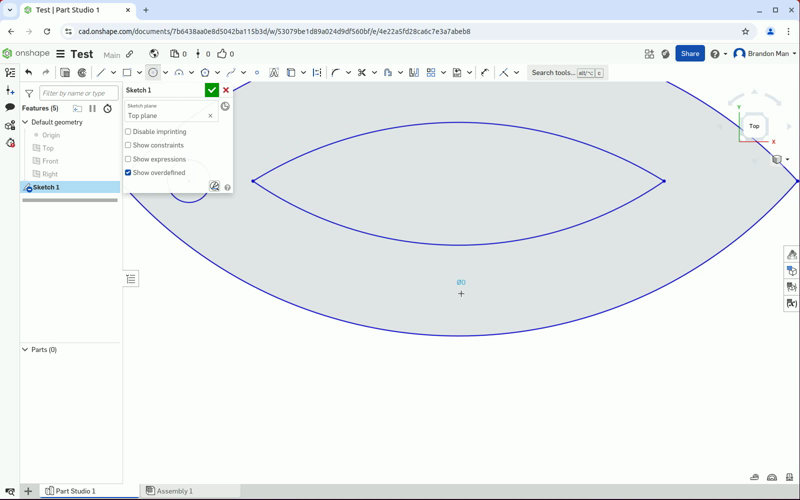
scroll(-6)
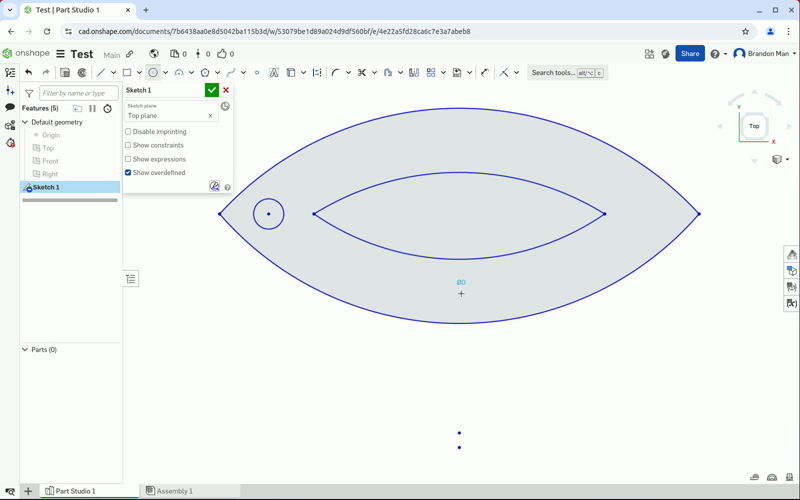
scroll(-6)
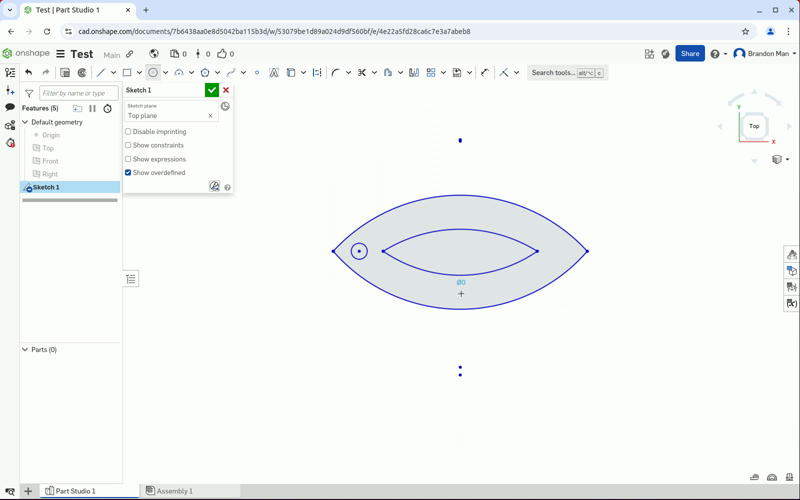
scroll(-6)
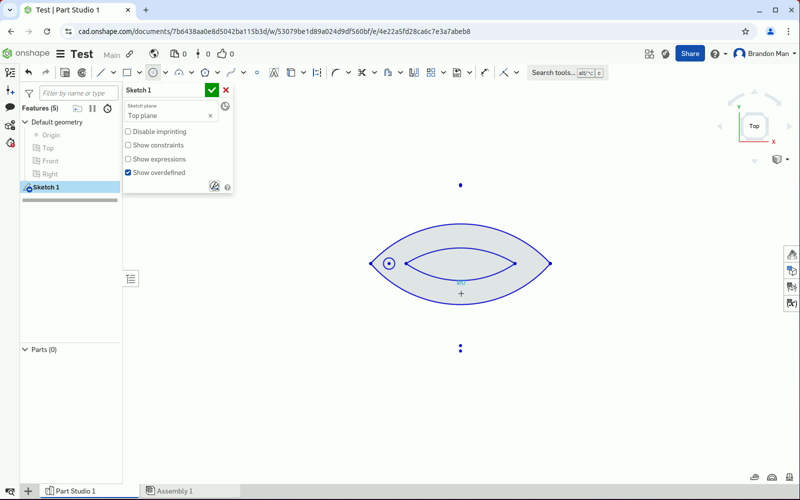
scroll(-6)
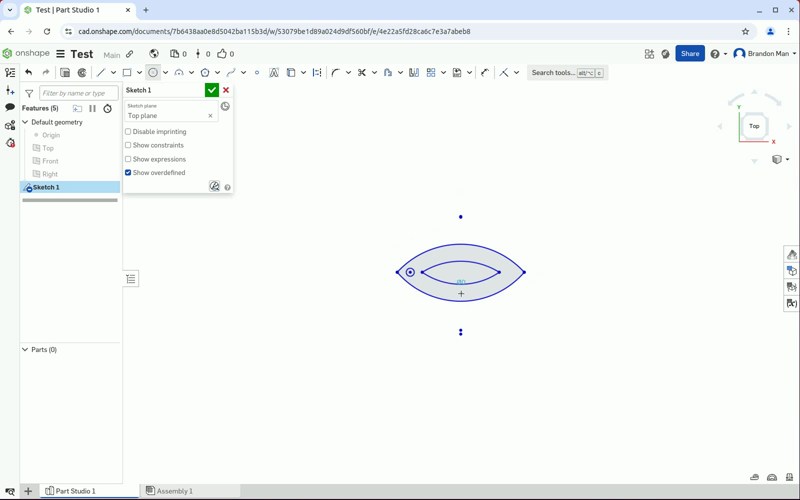
scroll(-6)
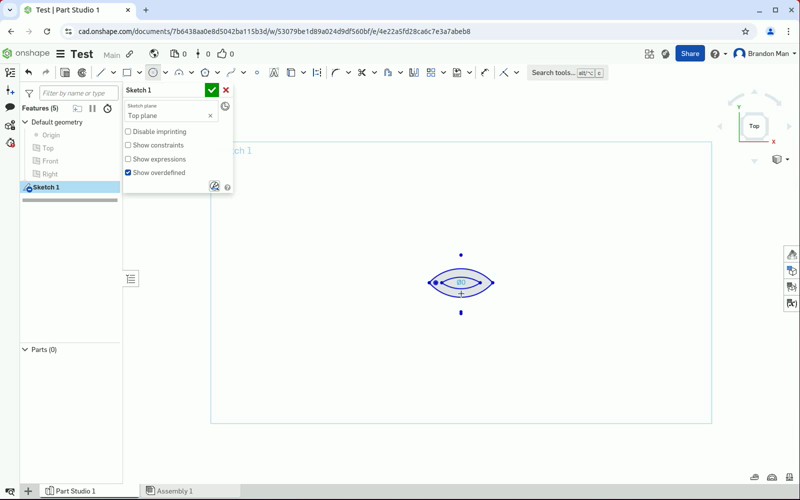
key_up(shift)
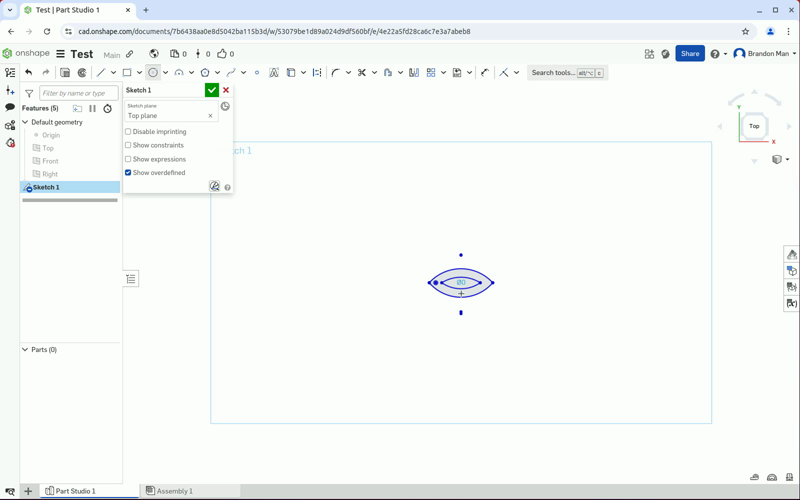
mouse_move(464, 293)
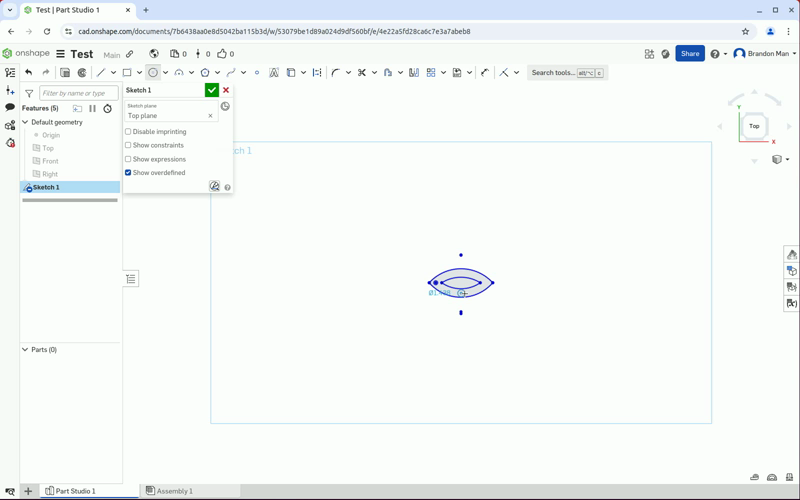
click(464, 293)
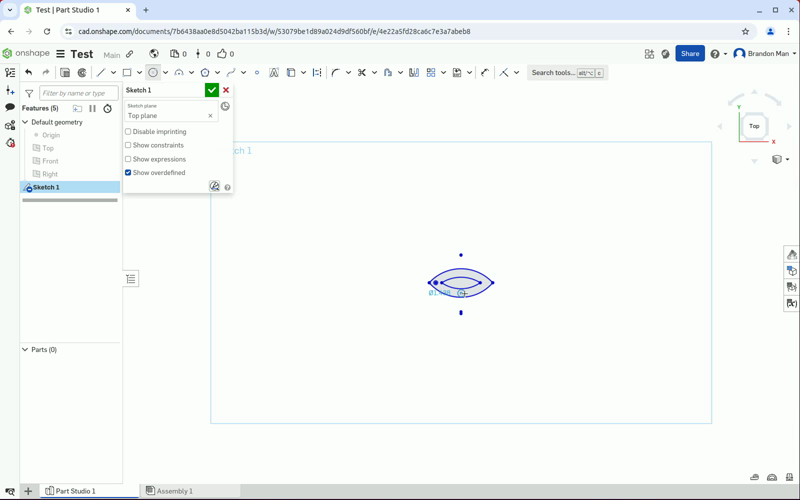
key(esc)
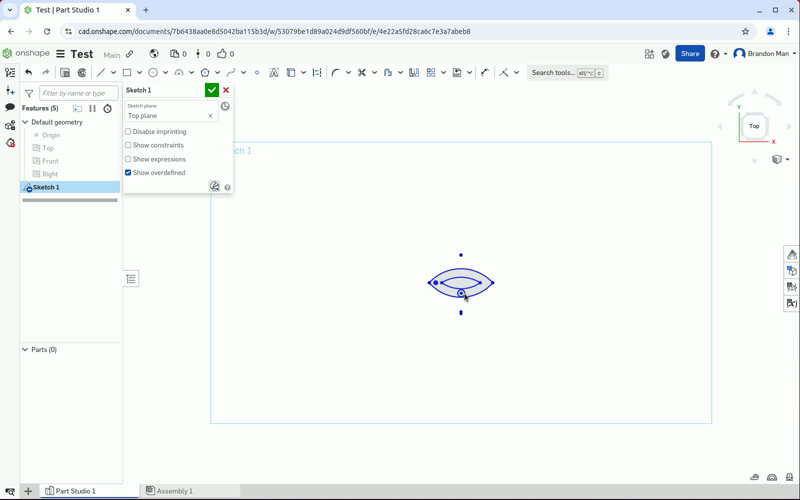
key(c)
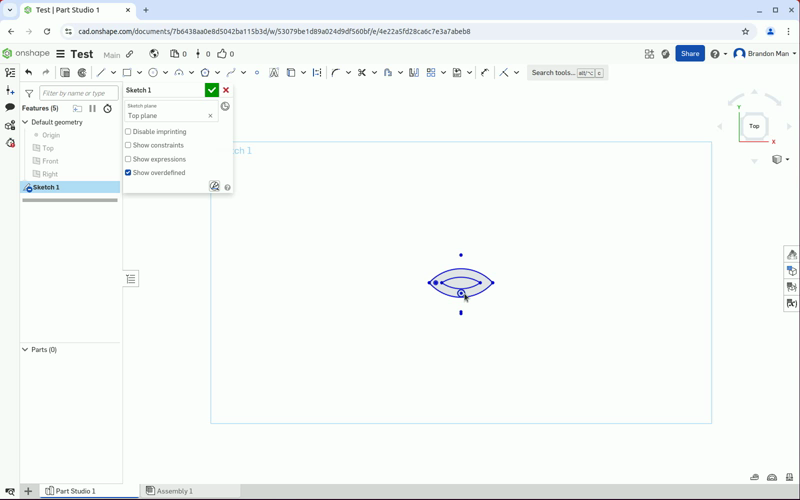
key_down(shift)
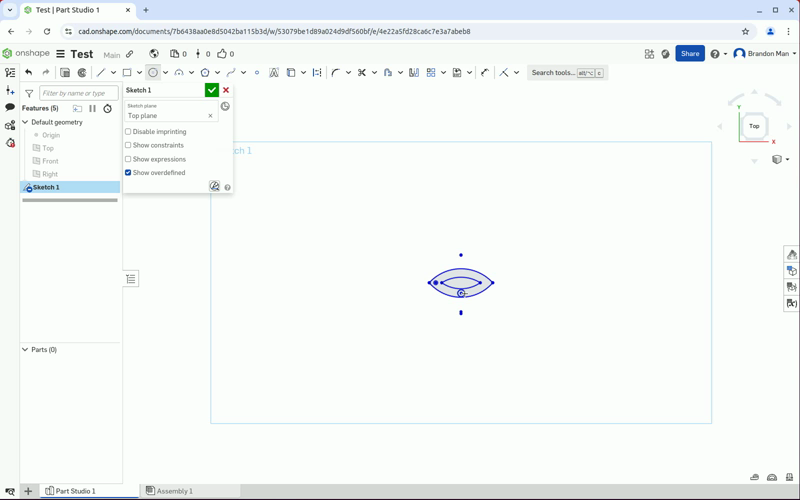
mouse_move(461, 272)
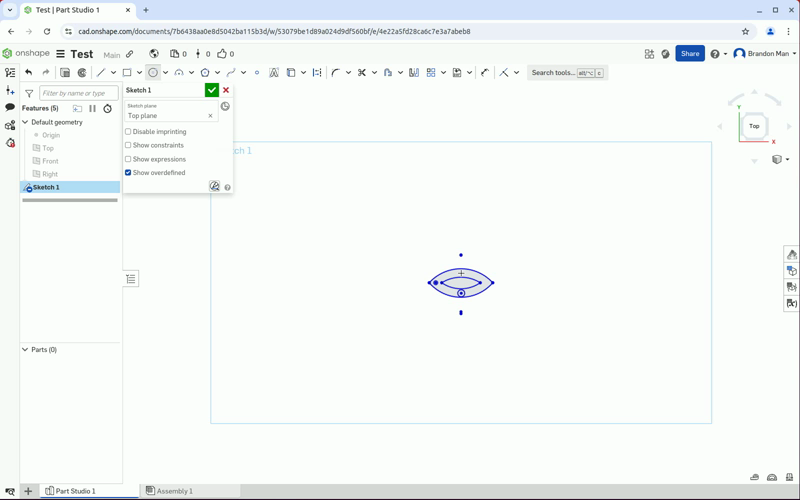
scroll(6)
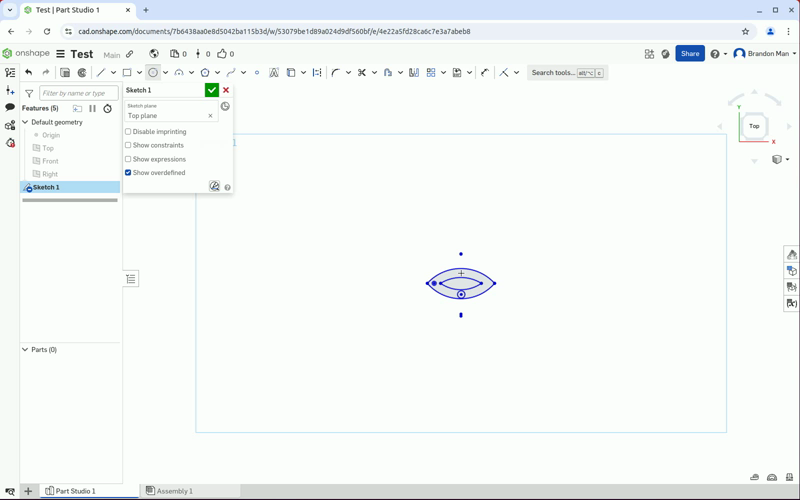
scroll(6)
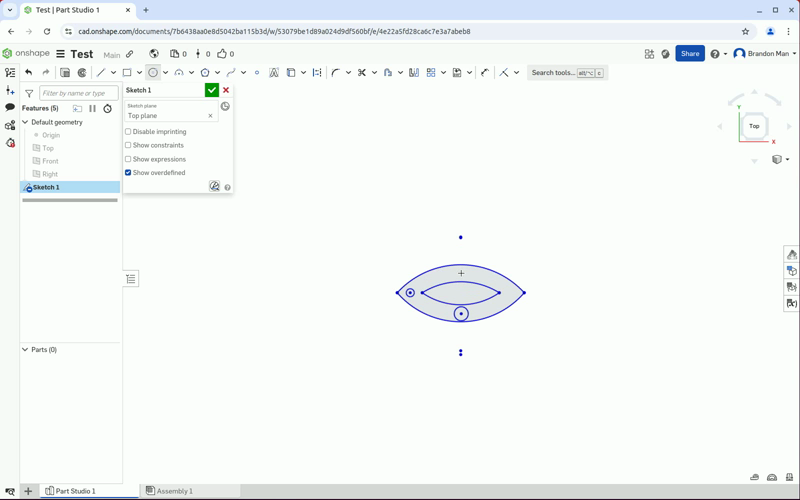
scroll(6)
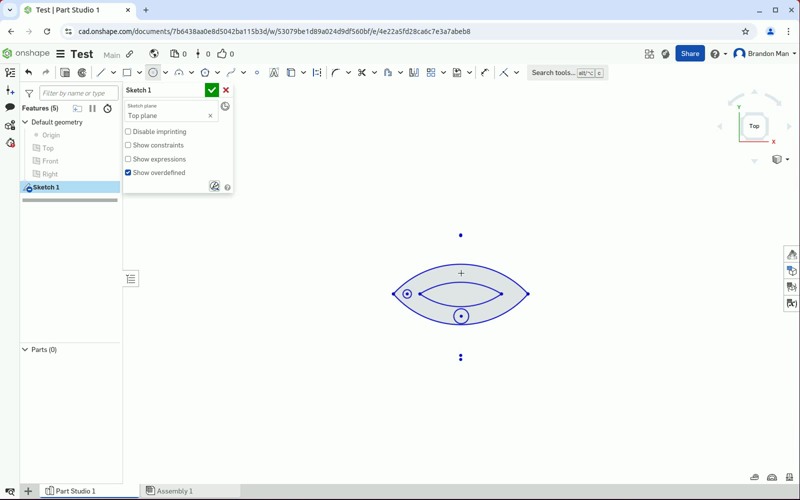
scroll(6)
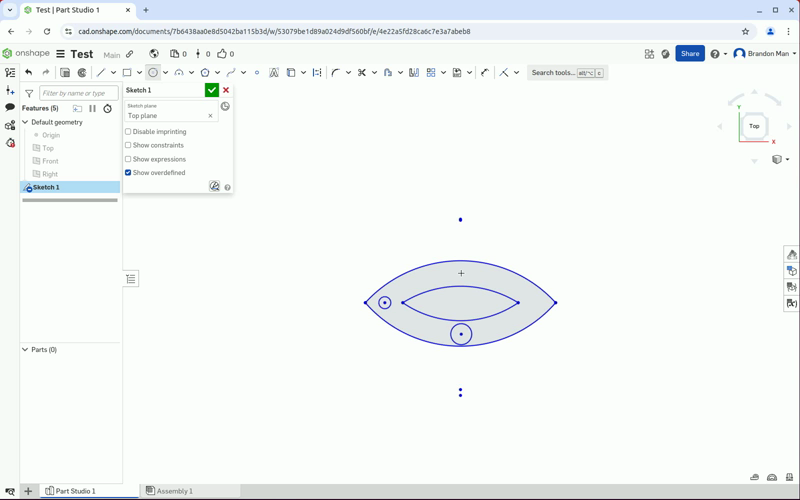
scroll(6)
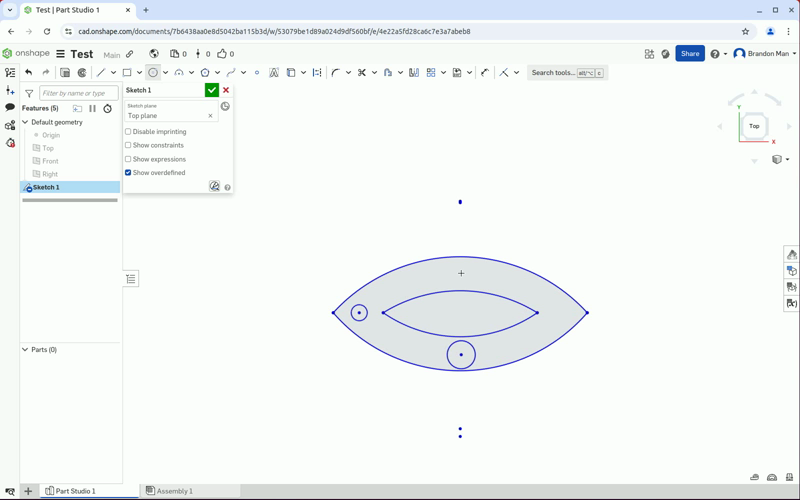
scroll(6)
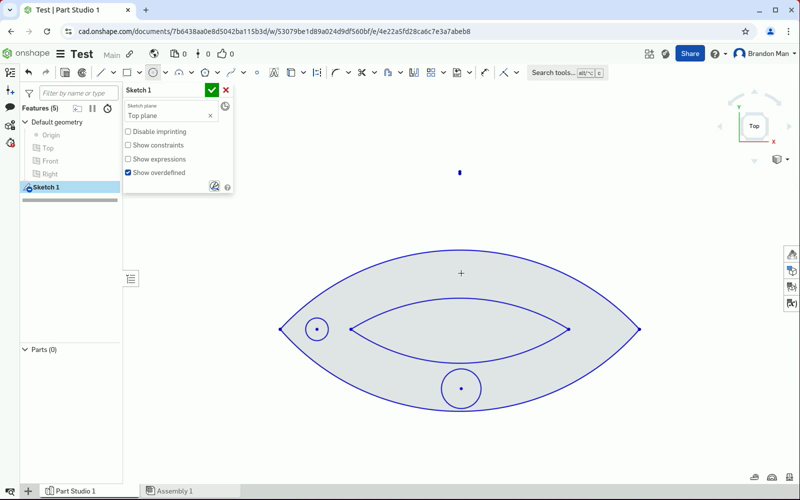
scroll(6)
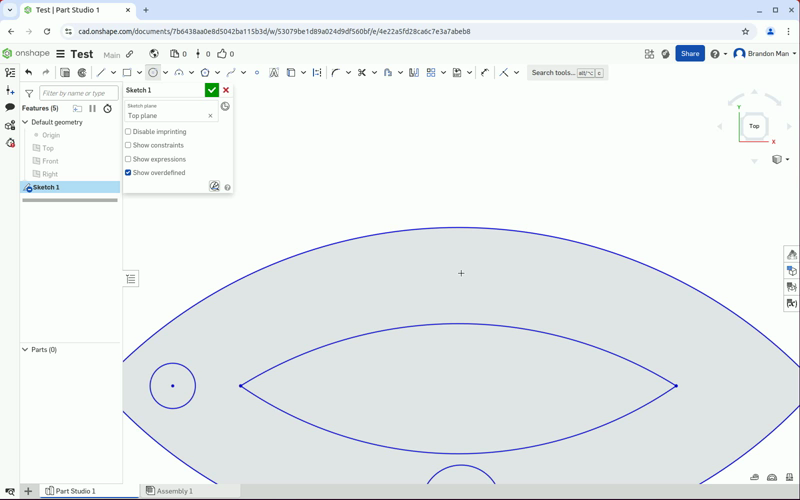
click(461, 272)
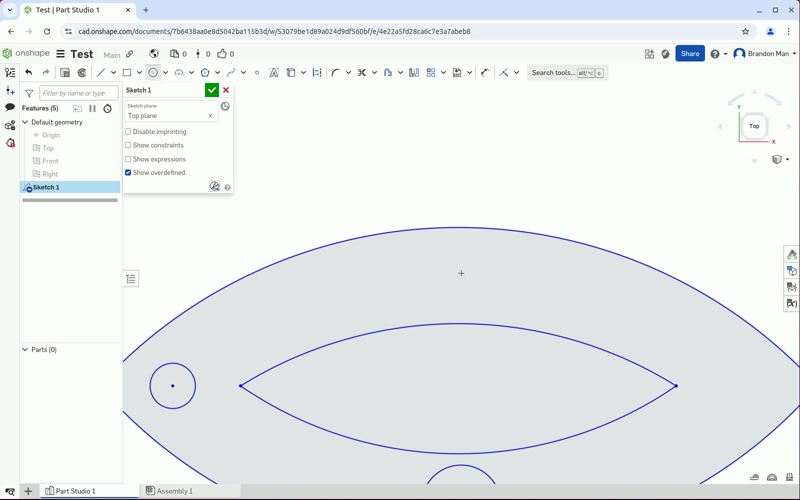
scroll(-6)
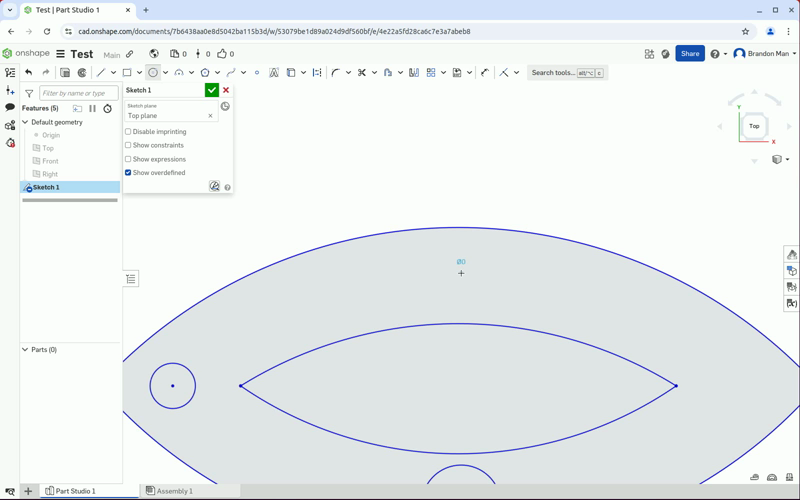
scroll(-6)
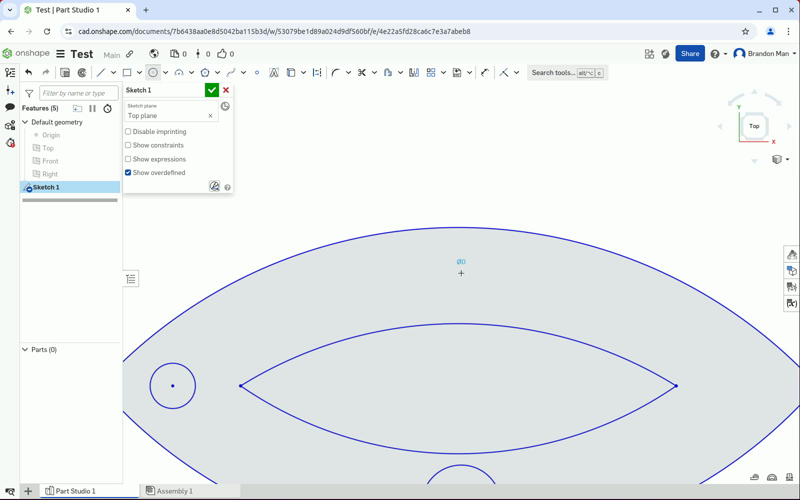
scroll(-6)
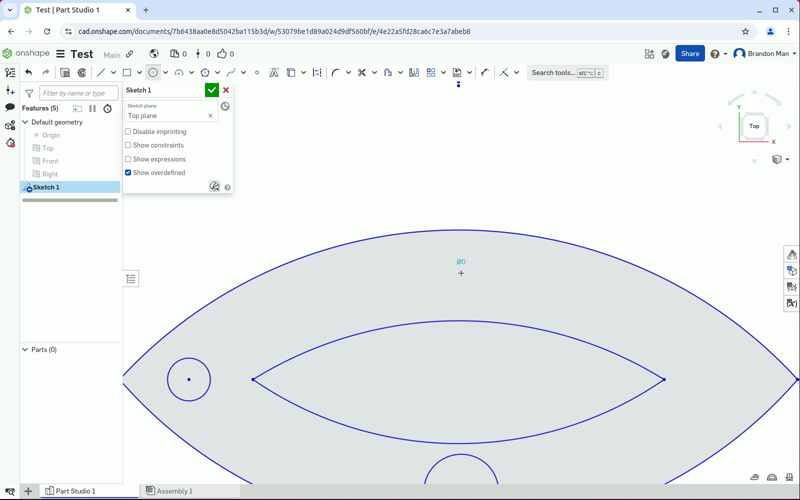
scroll(-6)
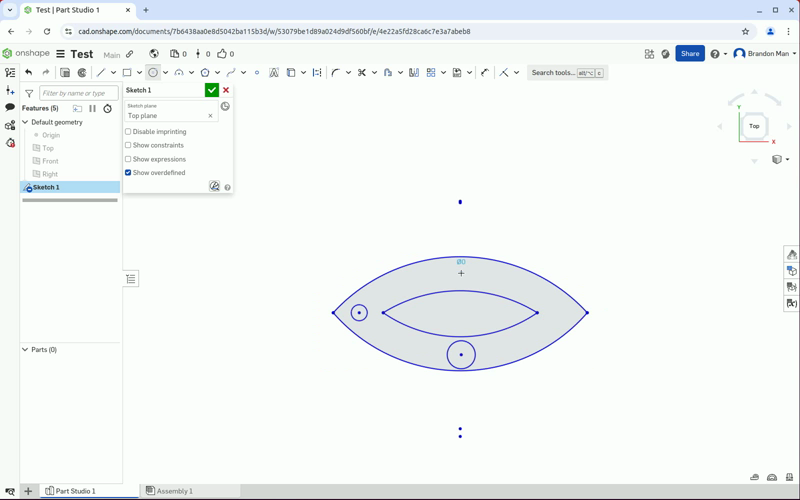
scroll(-6)
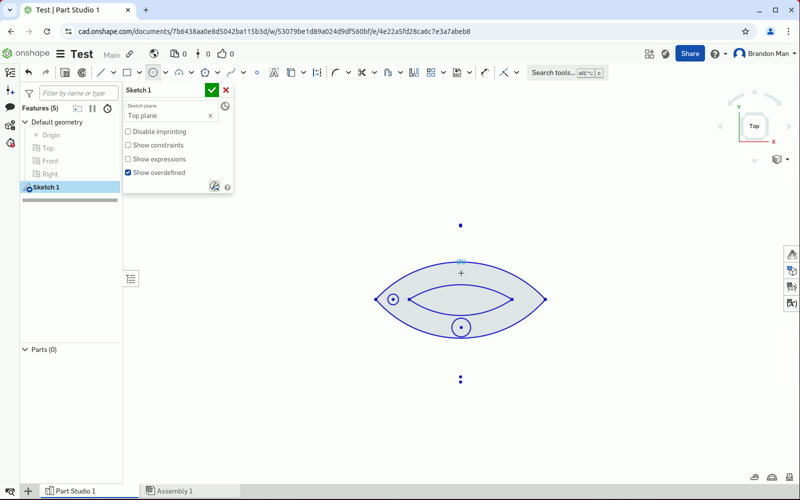
scroll(-6)
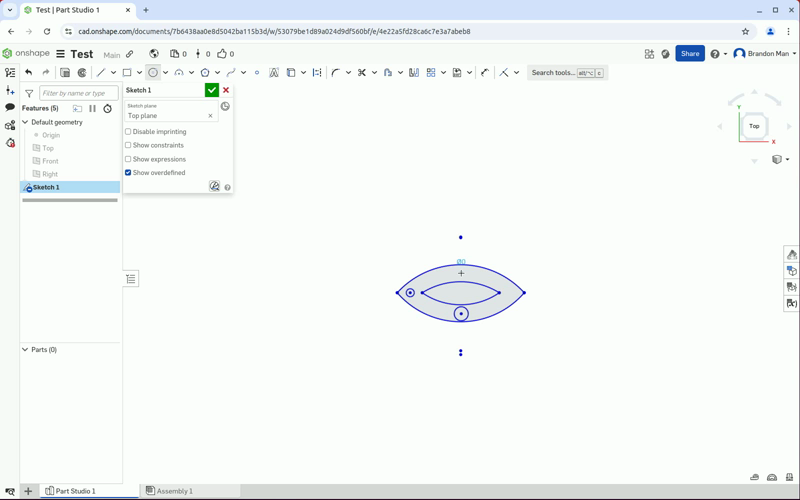
scroll(-6)
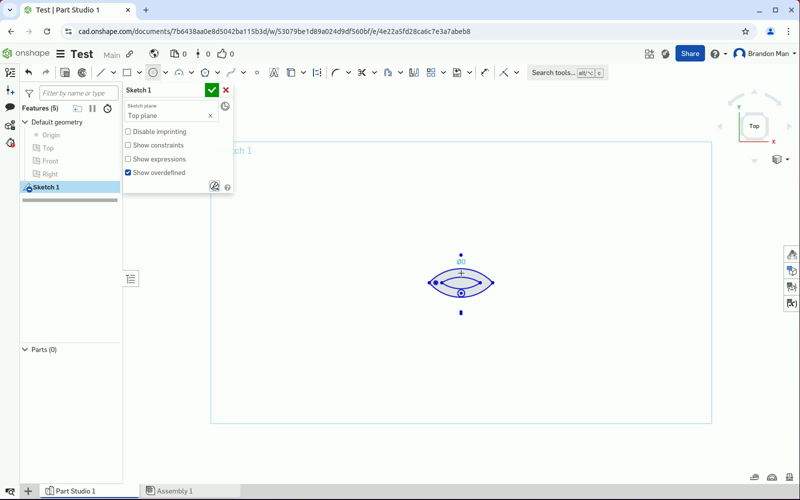
key_up(shift)
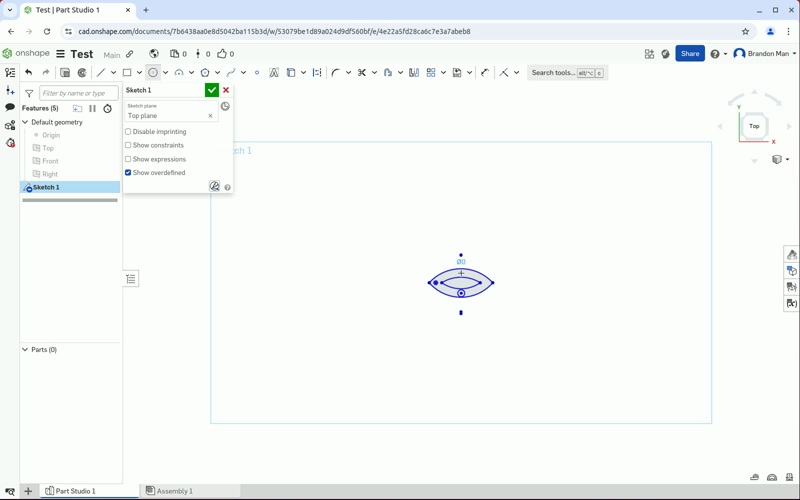
mouse_move(462, 272)
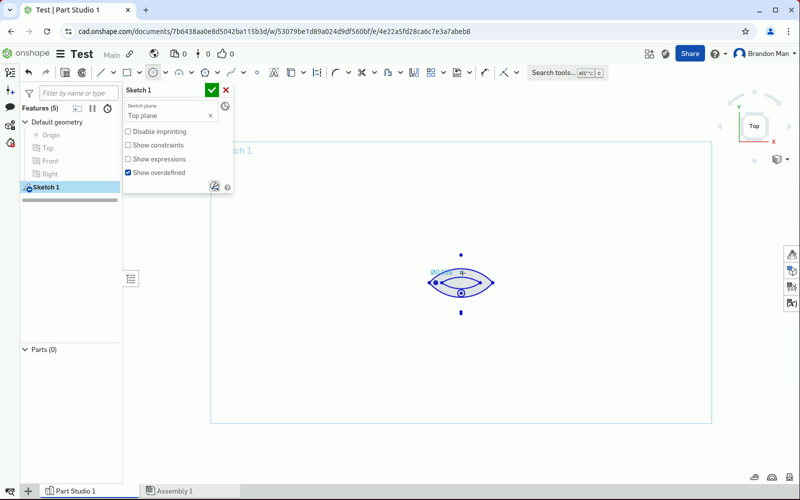
scroll(6)
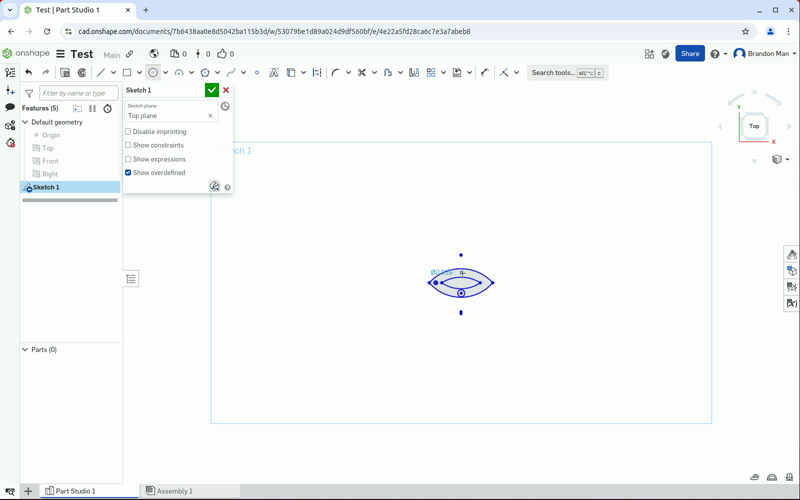
scroll(6)
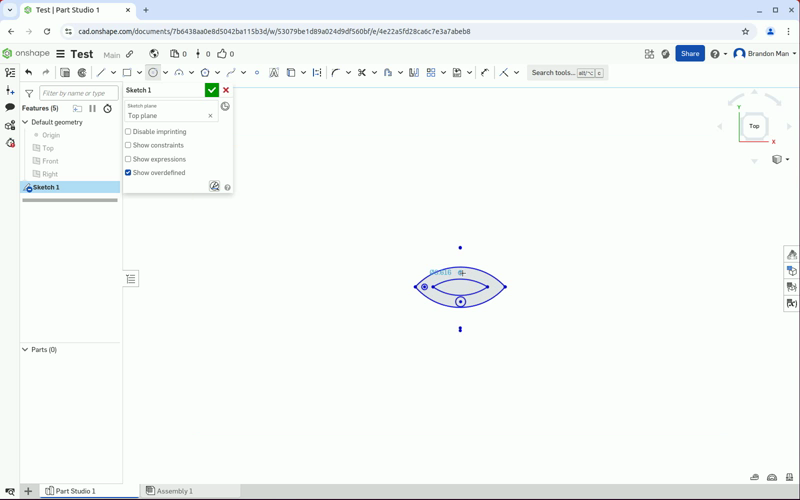
scroll(6)
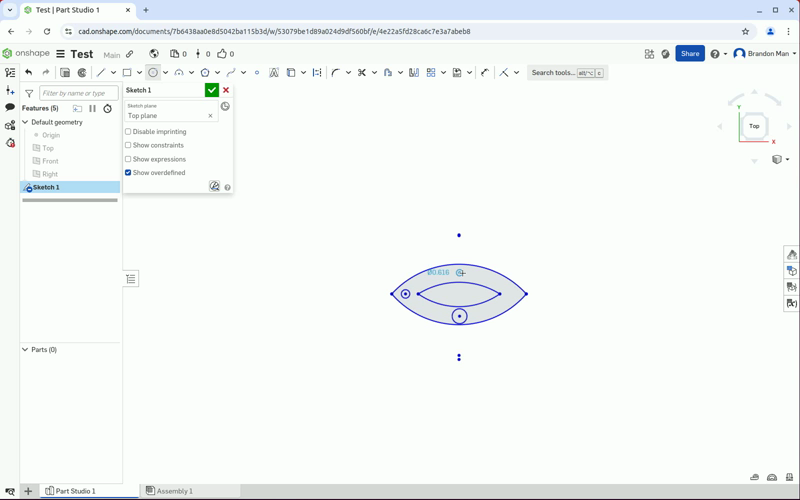
scroll(6)
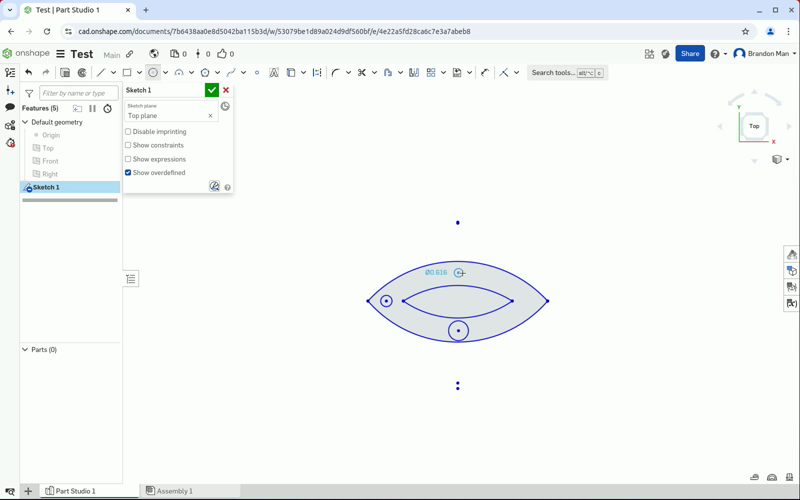
scroll(6)
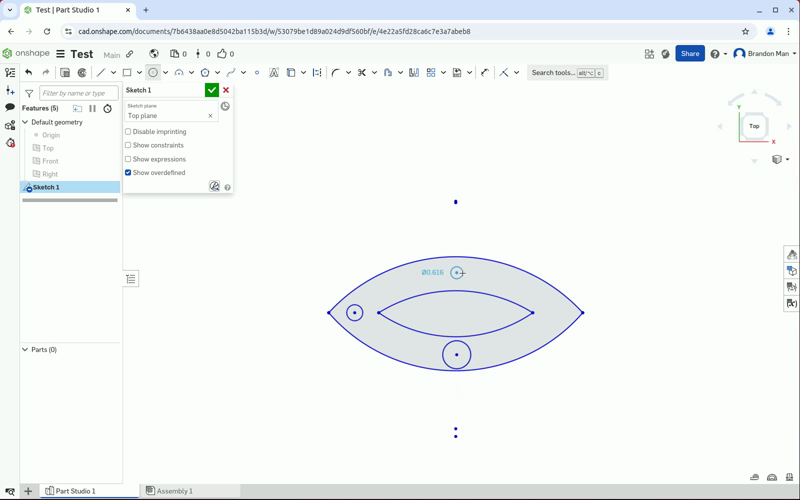
scroll(6)
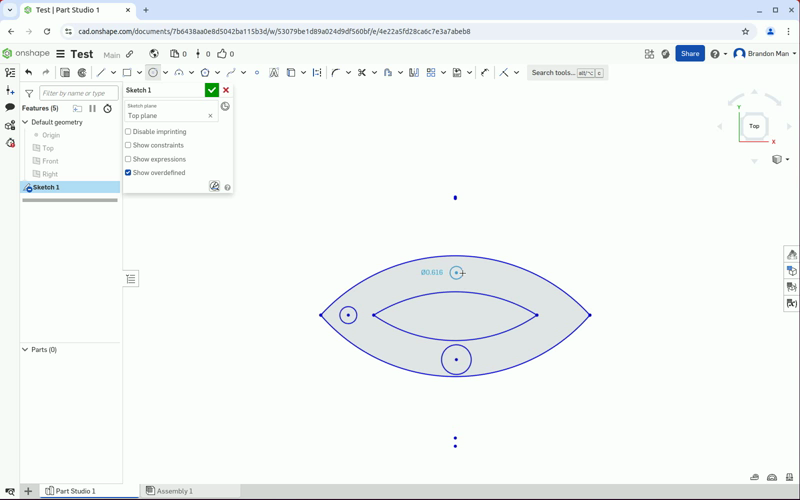
scroll(6)
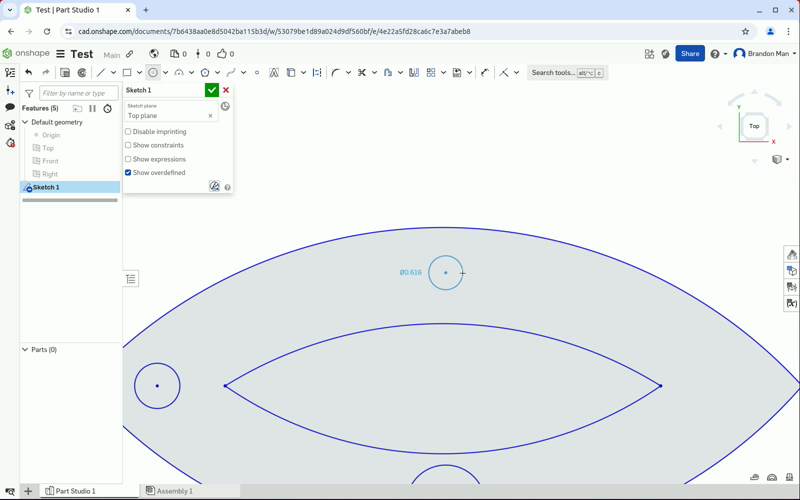
click(462, 272)
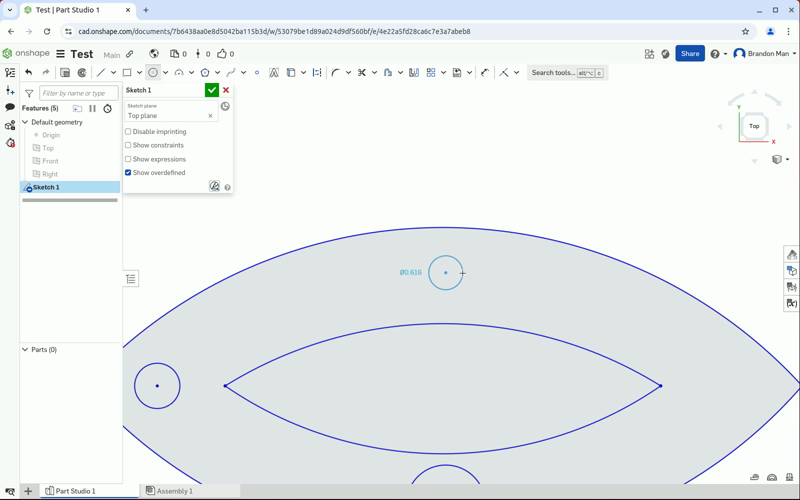
scroll(-6)
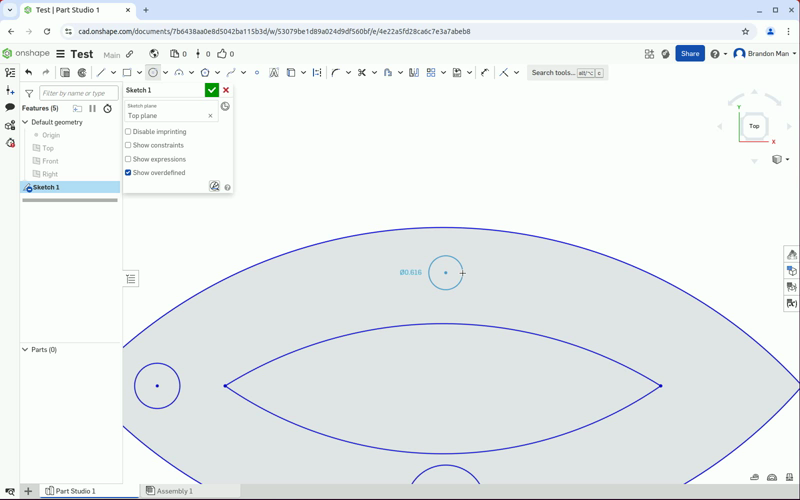
scroll(-6)
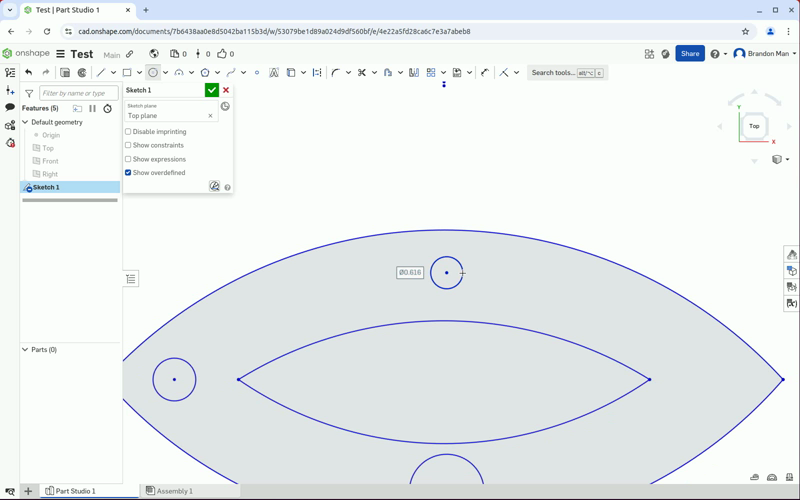
scroll(-6)
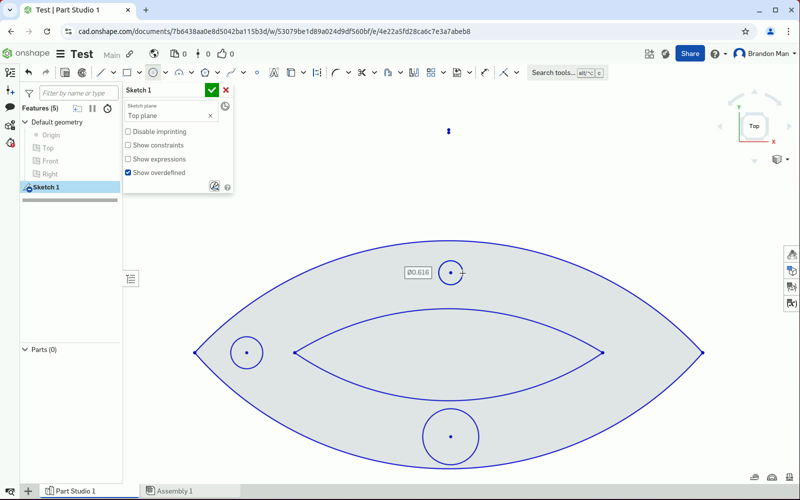
scroll(-6)
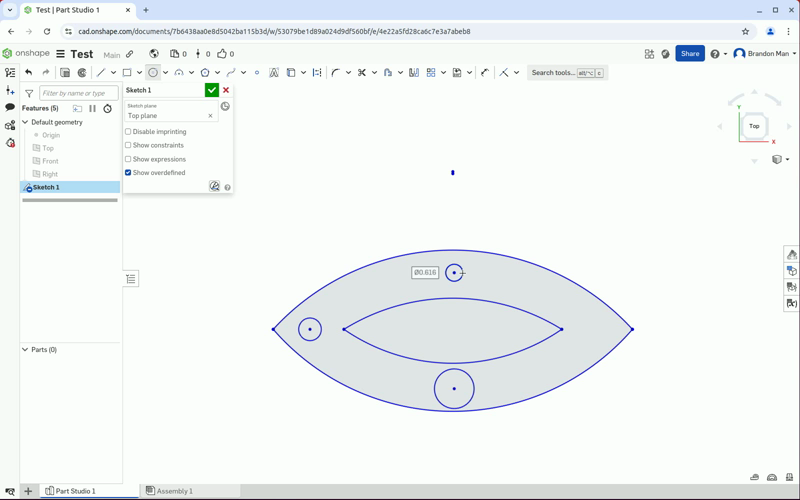
scroll(-6)
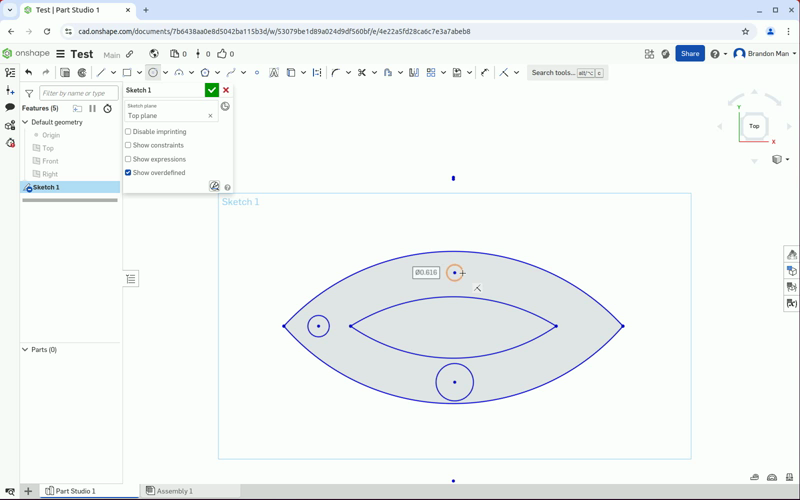
scroll(-6)
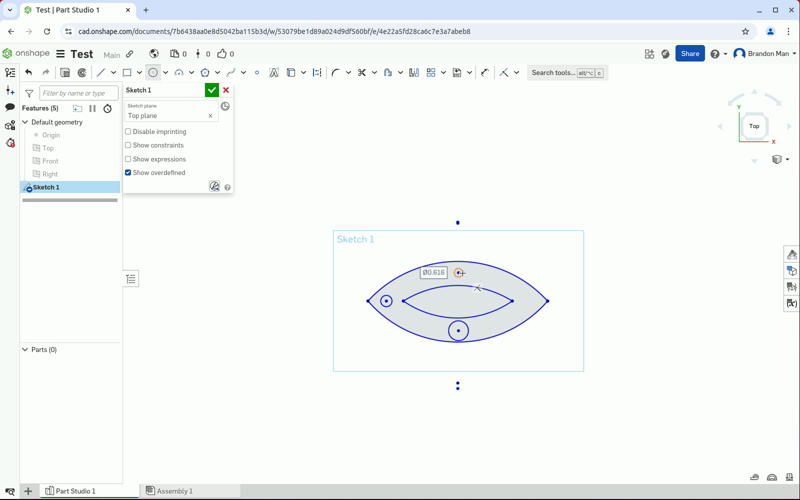
scroll(-6)
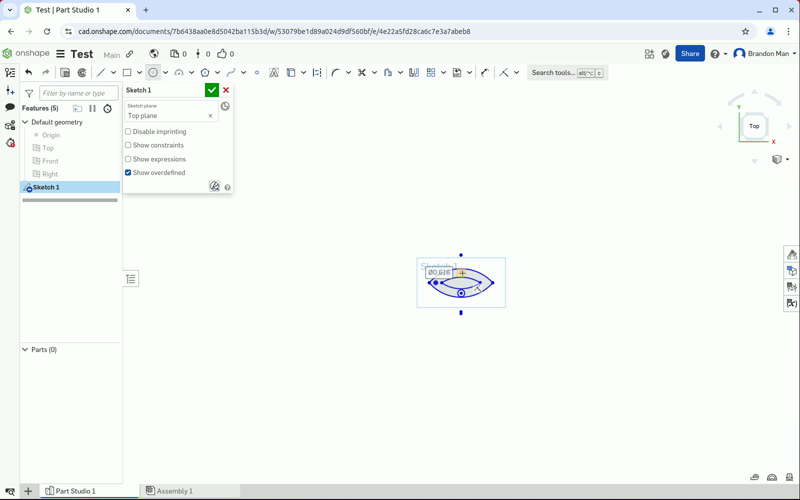
key(esc)
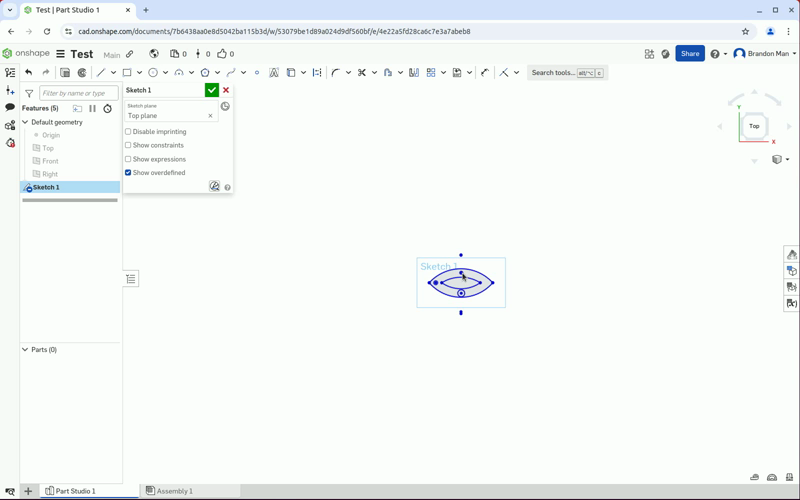
key(c)
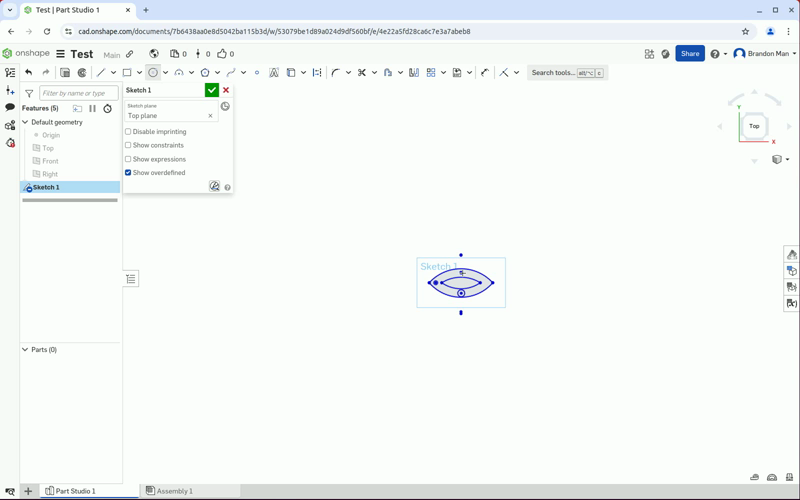
key_down(shift)
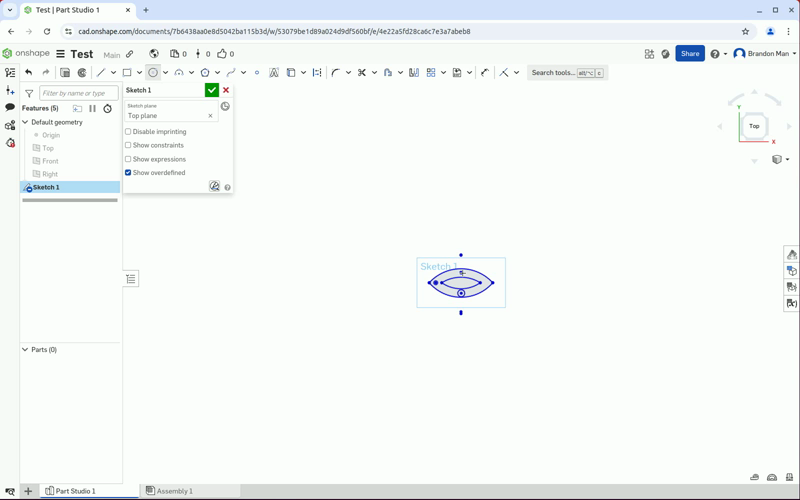
mouse_move(484, 282)
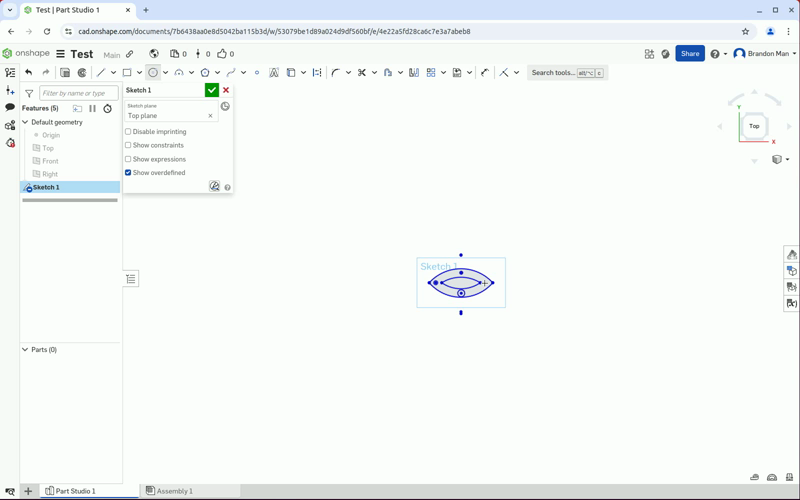
click(484, 282)
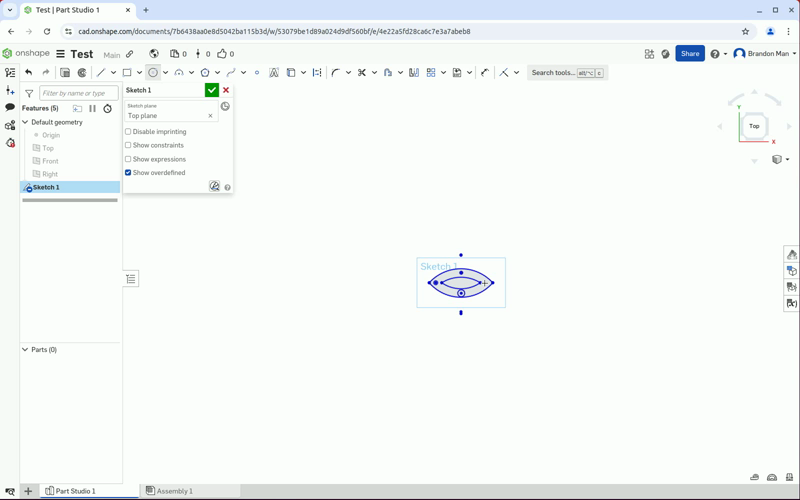
key_up(shift)
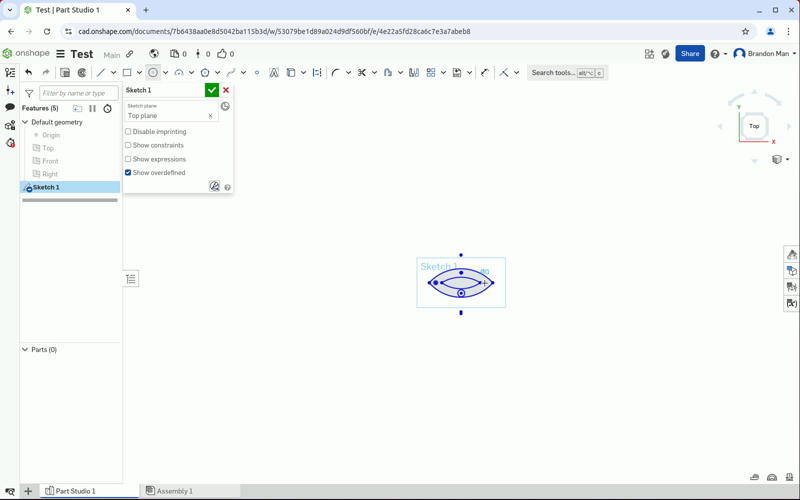
mouse_move(487, 282)
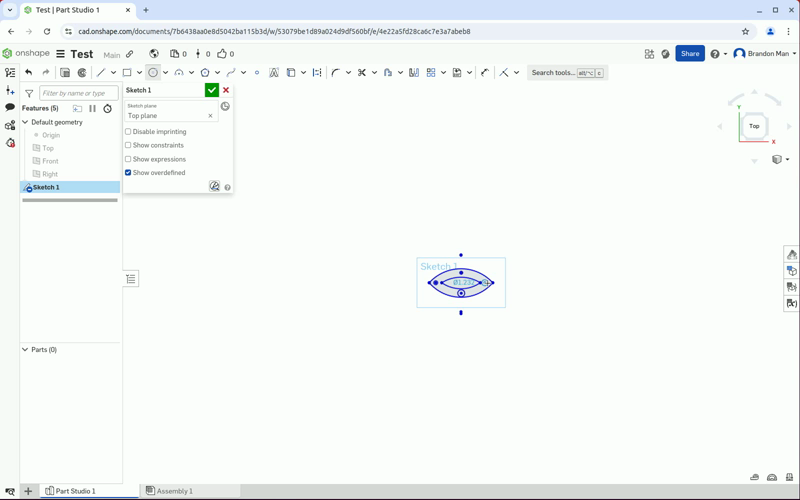
scroll(6)
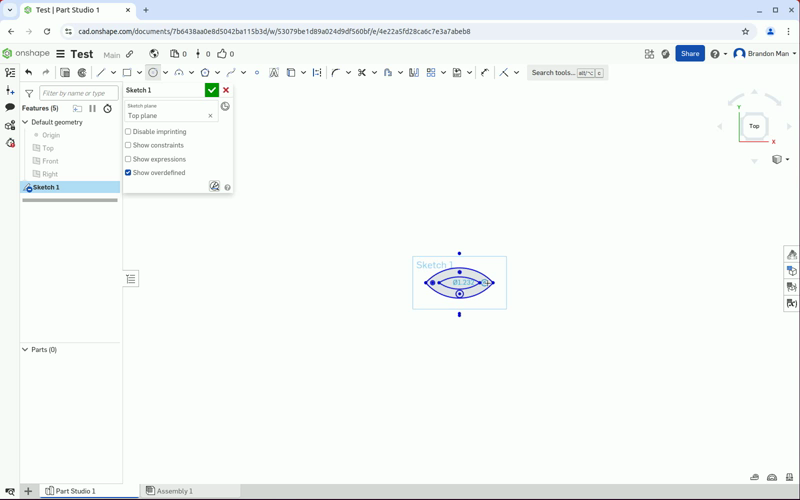
scroll(6)
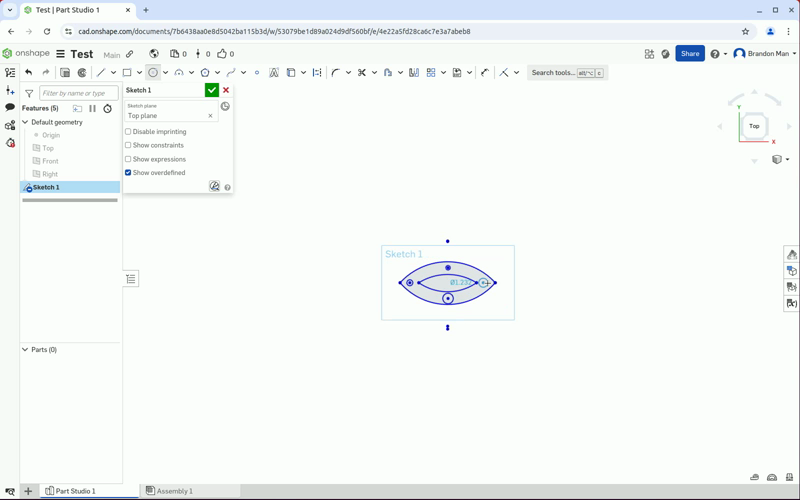
scroll(6)
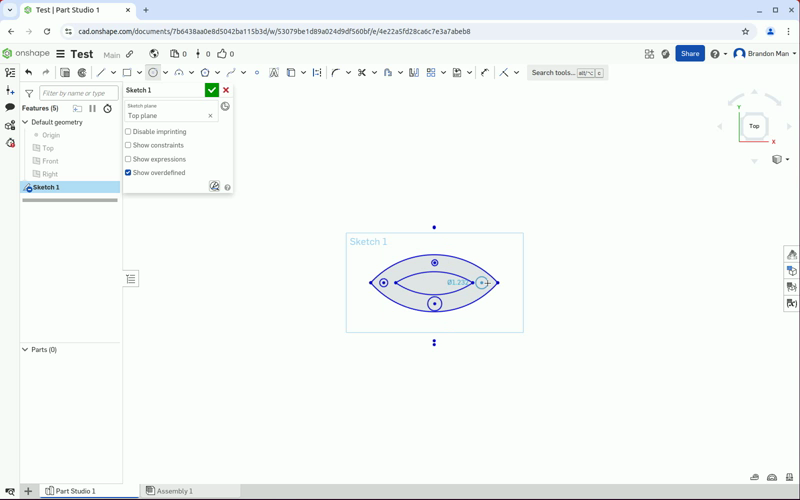
scroll(6)
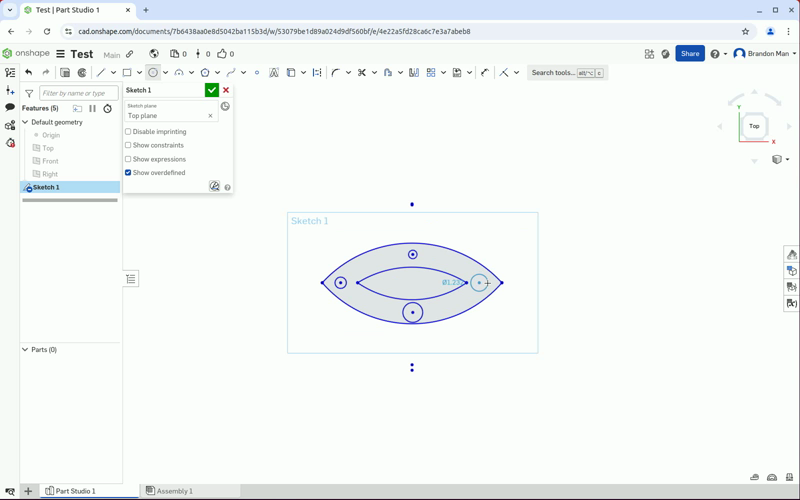
scroll(6)
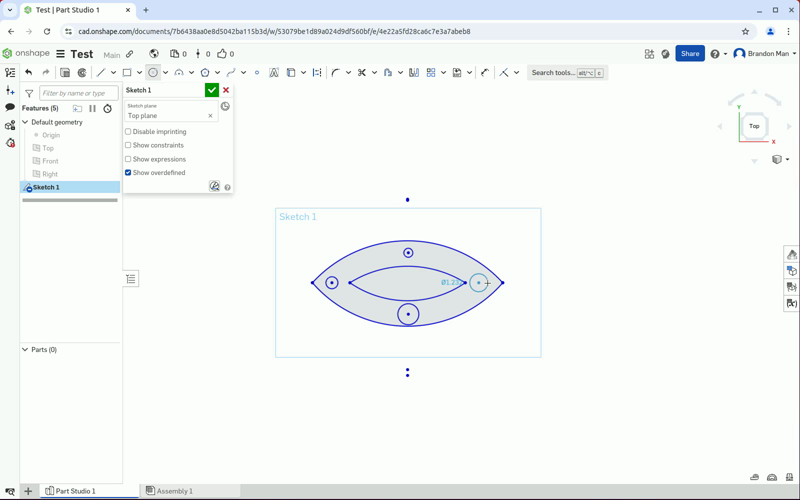
scroll(6)
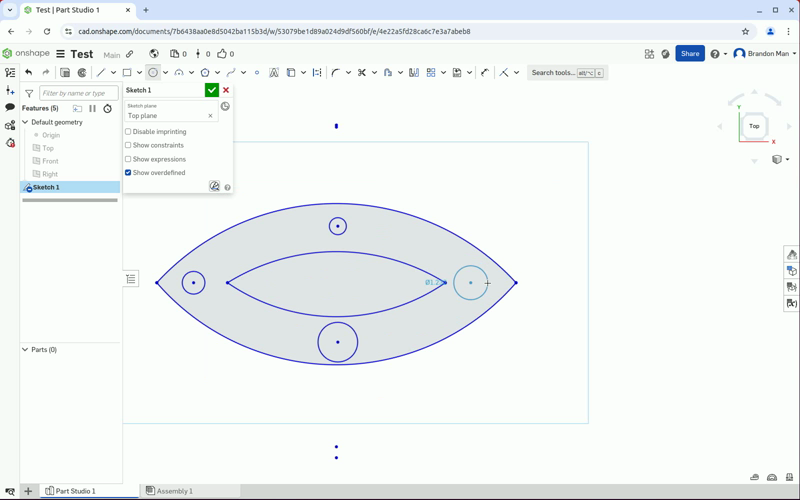
scroll(6)
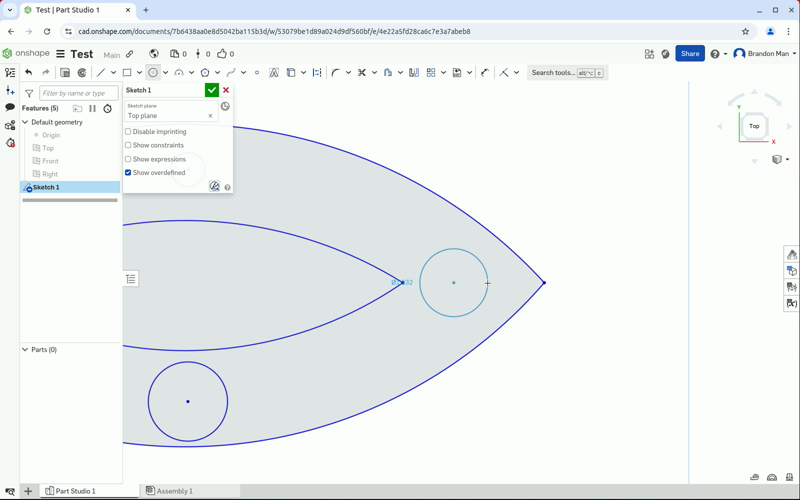
click(487, 282)
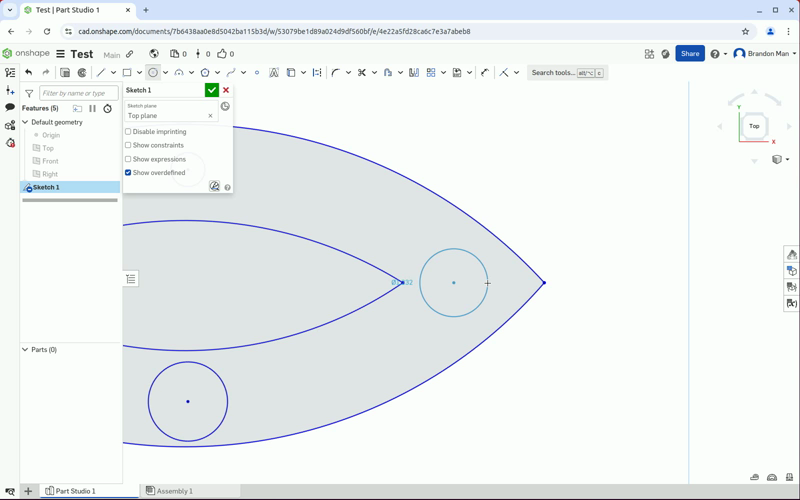
scroll(-6)
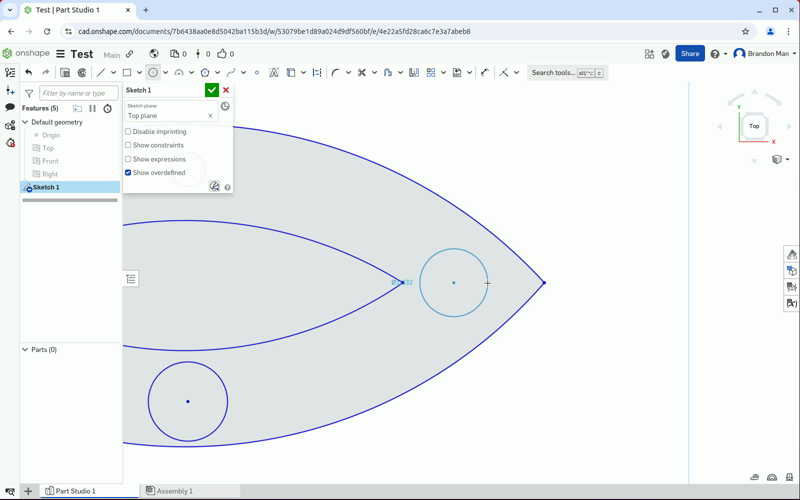
scroll(-6)
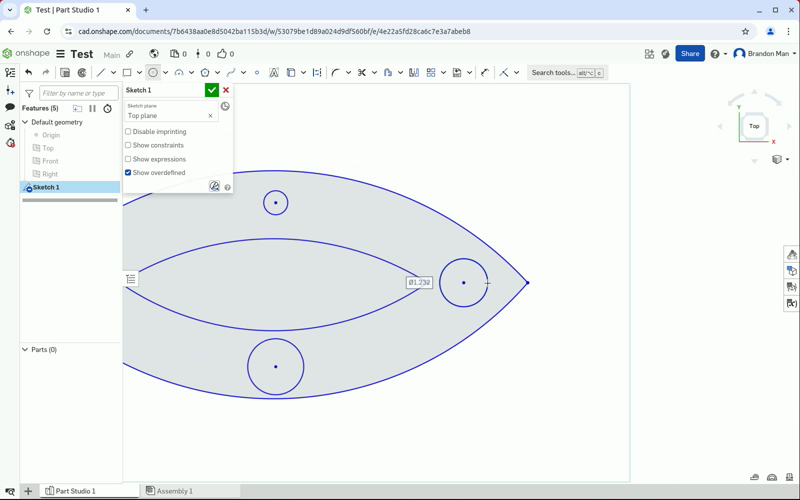
scroll(-6)
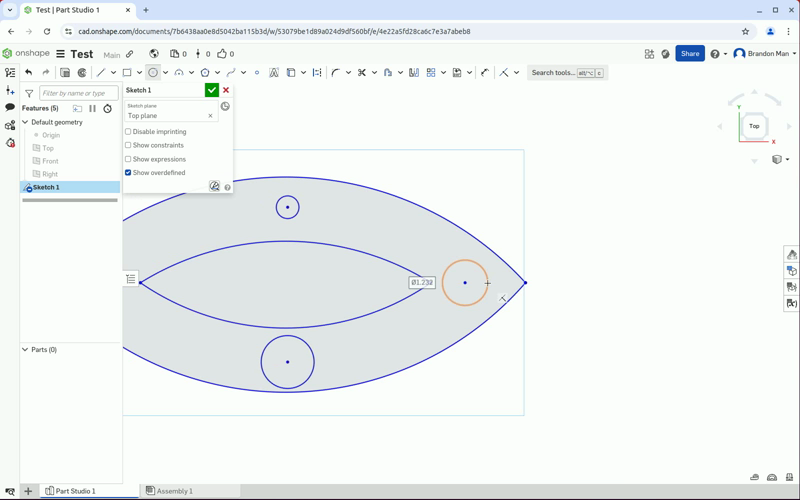
scroll(-6)
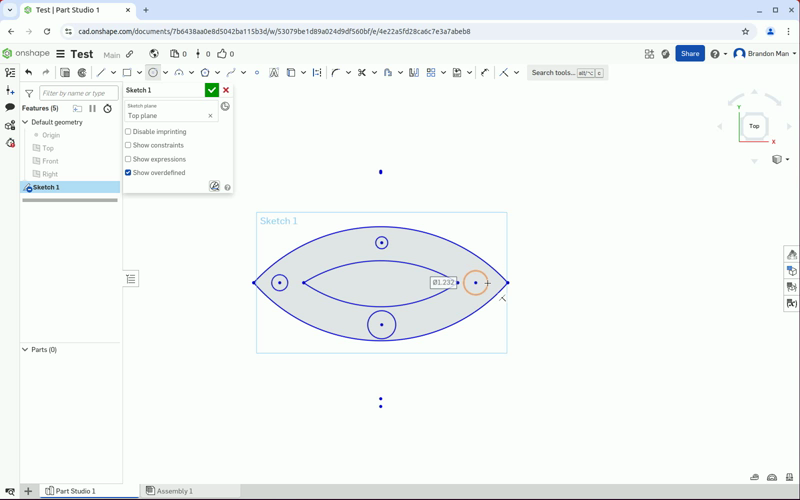
scroll(-6)
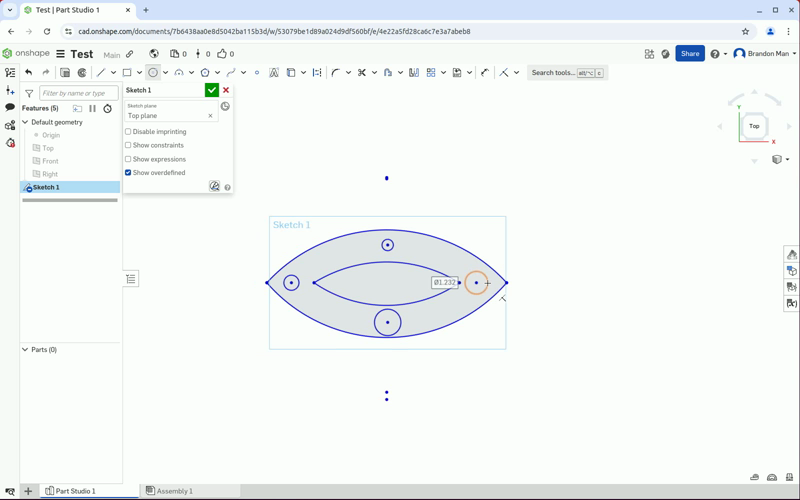
scroll(-6)
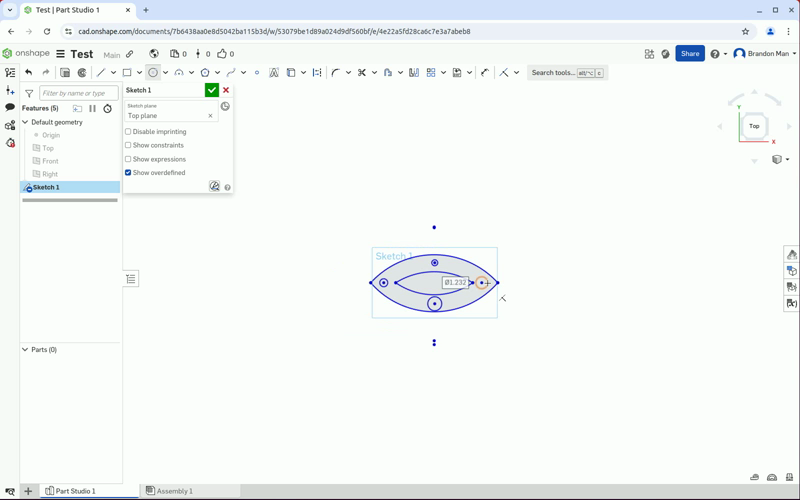
scroll(-6)
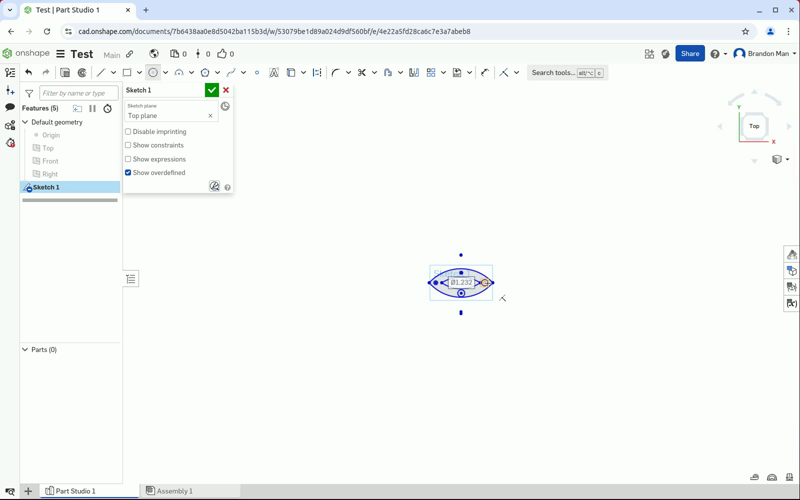
key(esc)
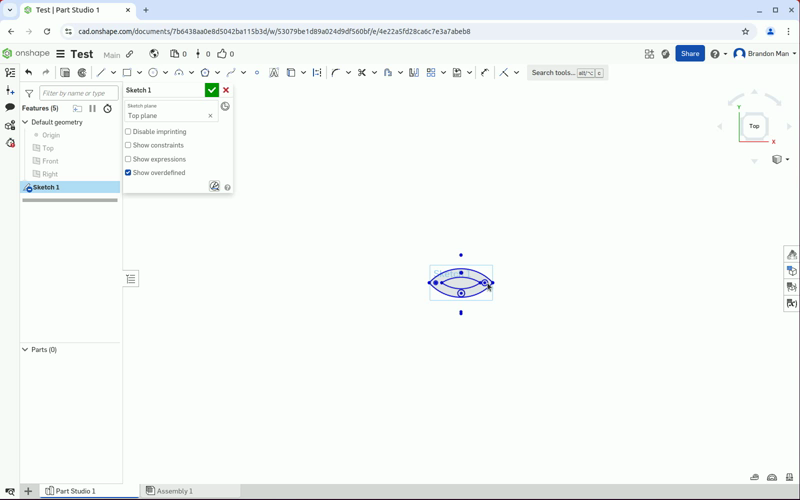
mouse_move(482, 276)
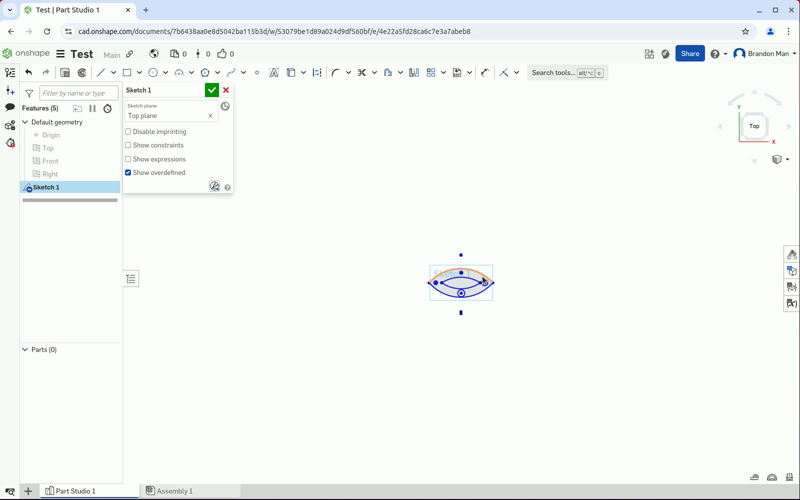
scroll(6)
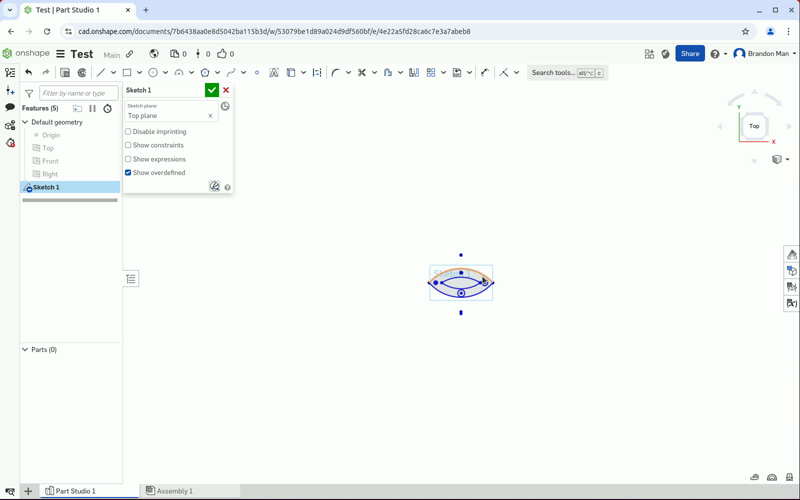
scroll(6)
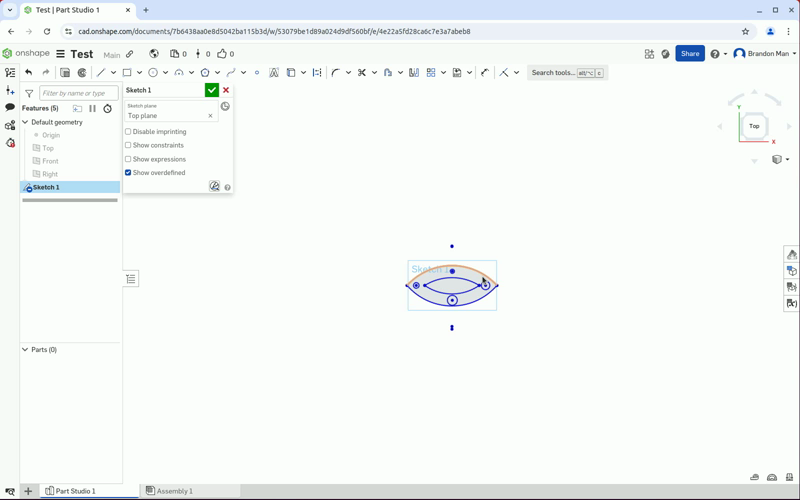
scroll(6)
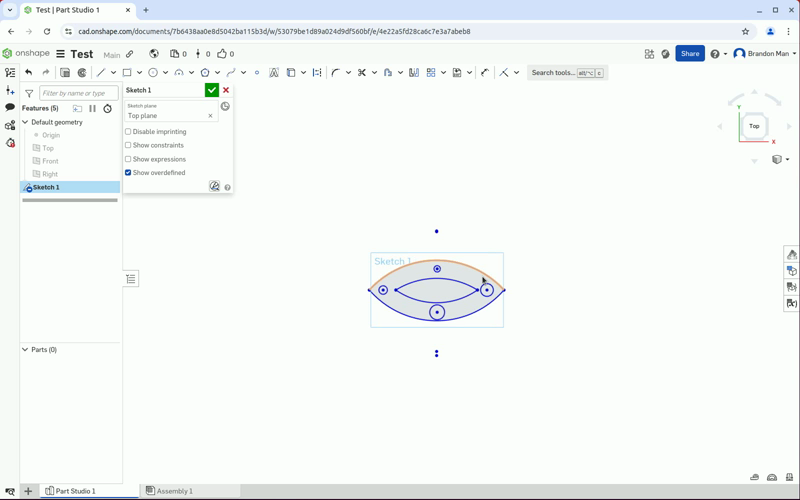
scroll(6)
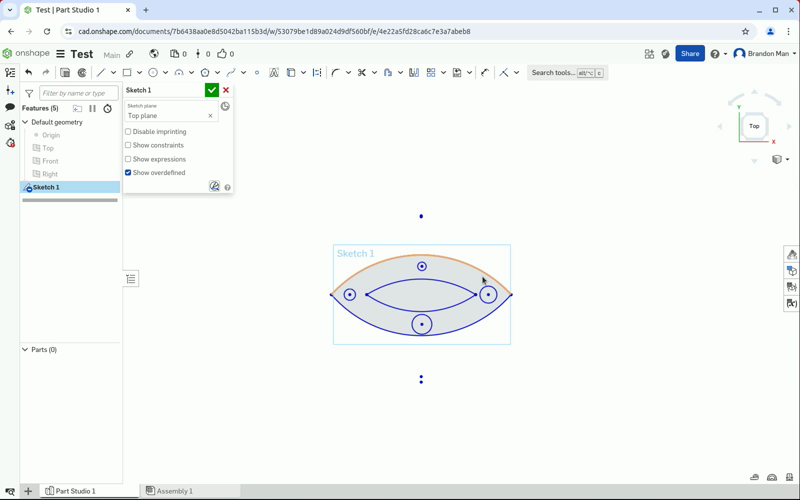
scroll(6)
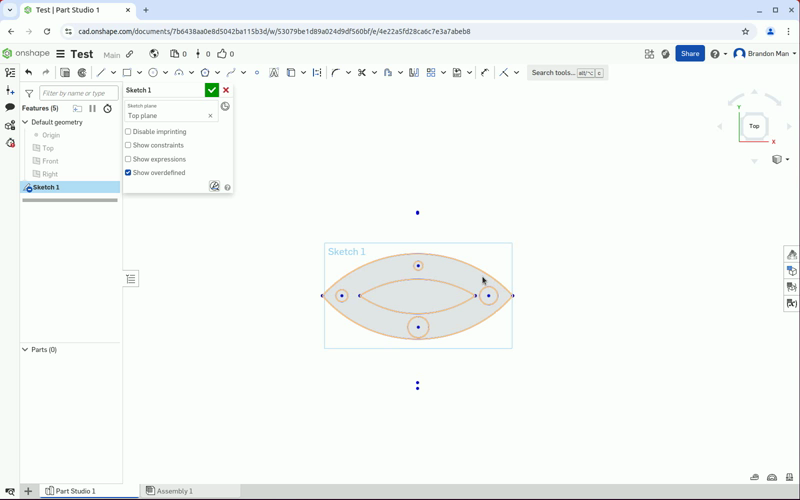
scroll(6)
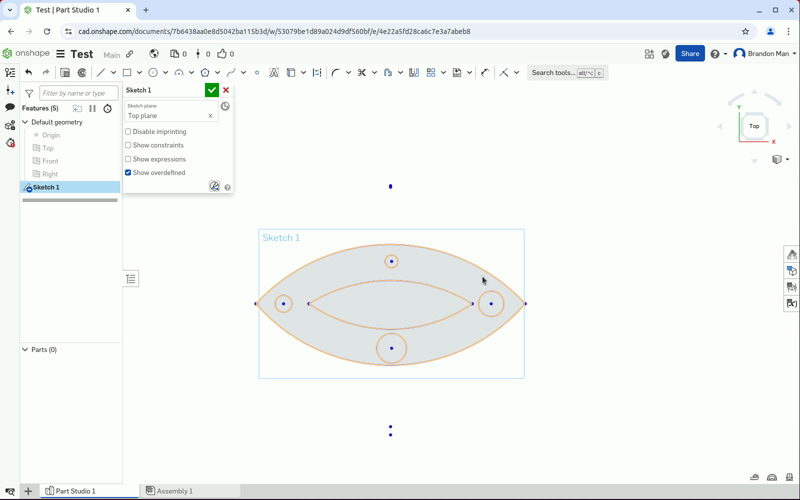
scroll(6)
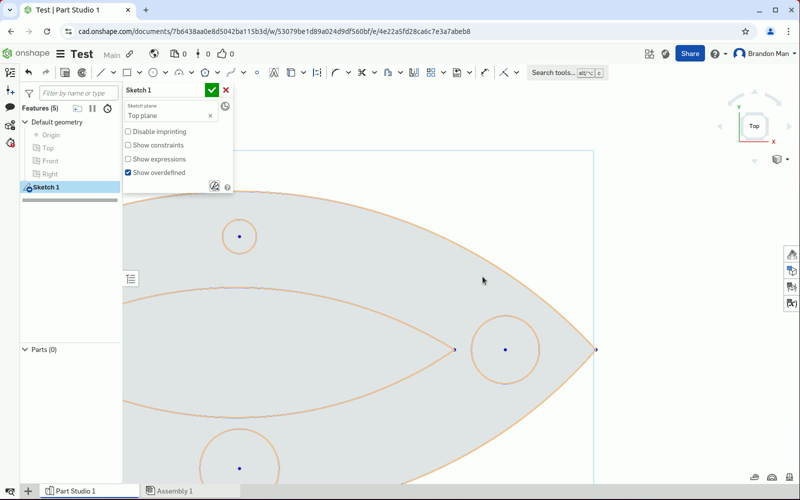
click(482, 276)
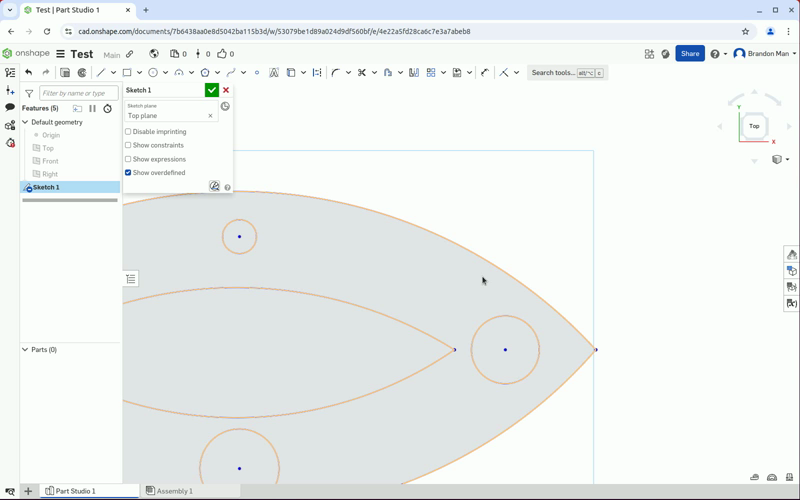
scroll(-6)
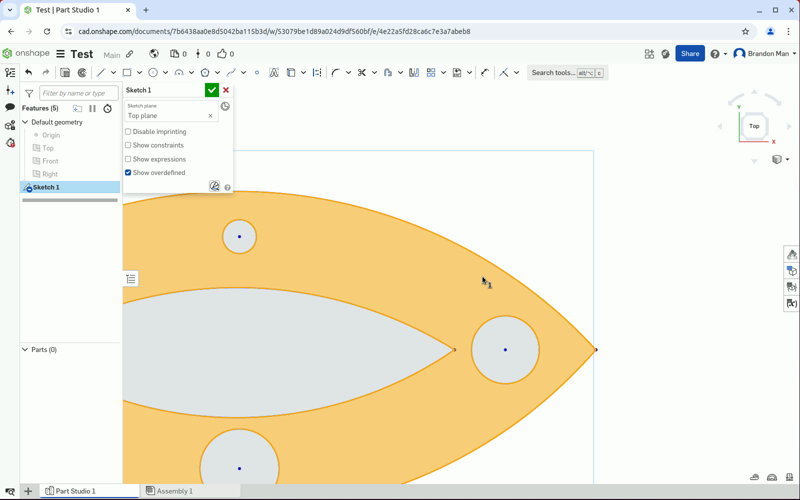
scroll(-6)
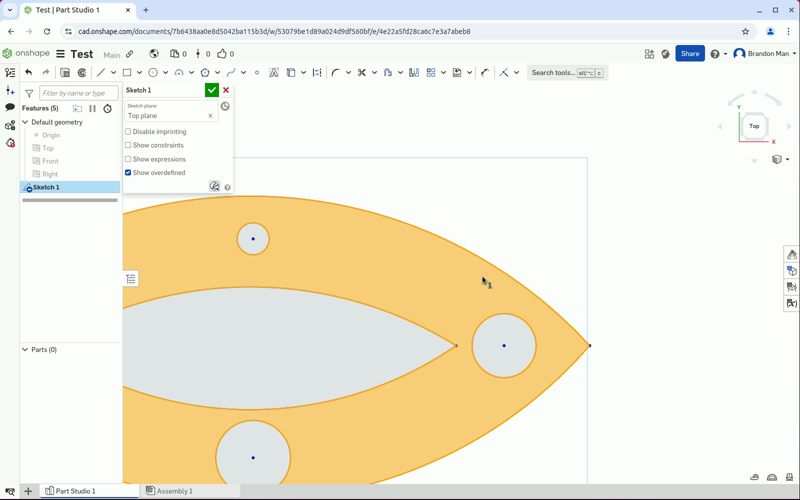
scroll(-6)
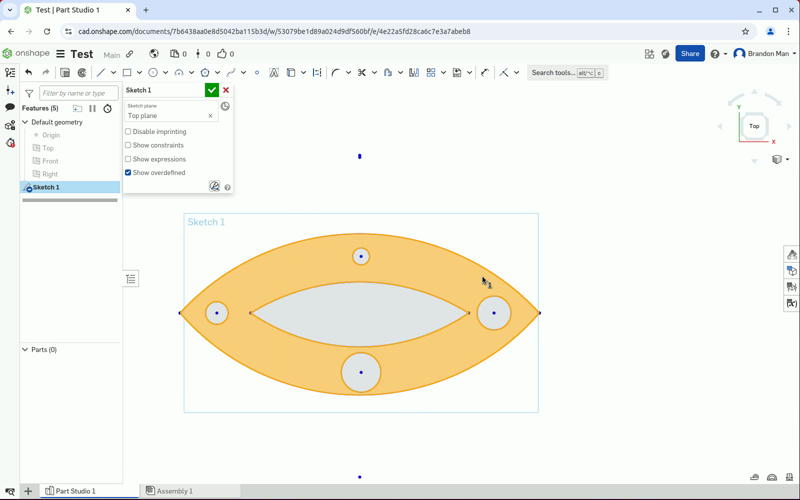
scroll(-6)
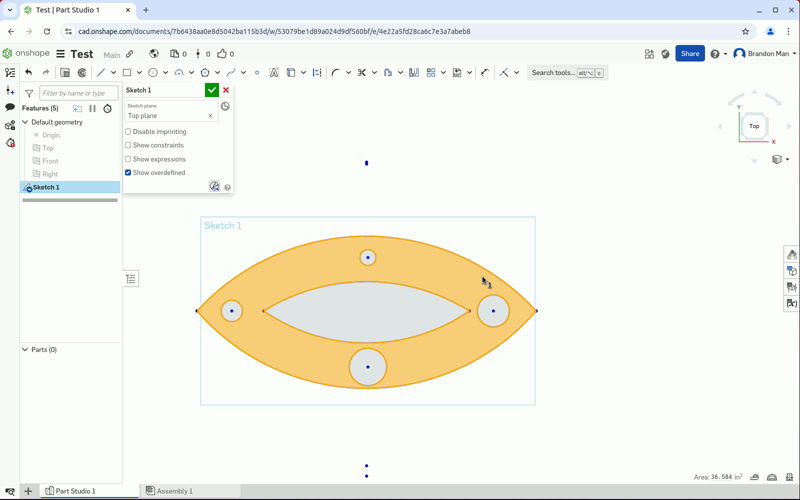
scroll(-6)
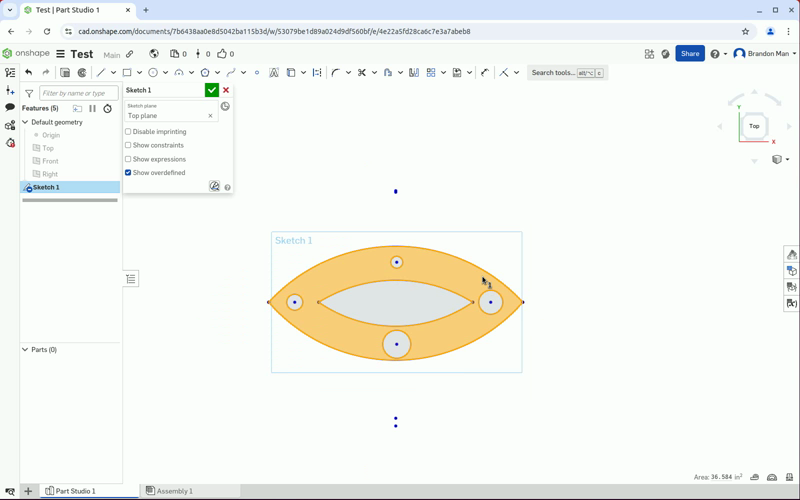
scroll(-6)
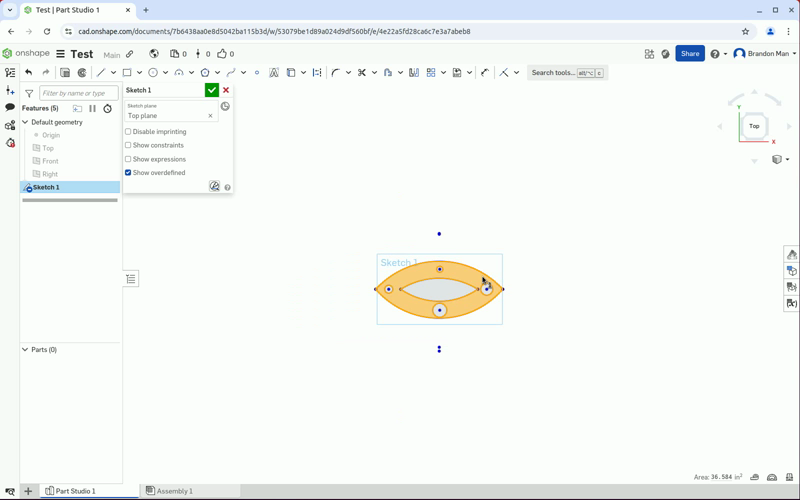
scroll(-6)
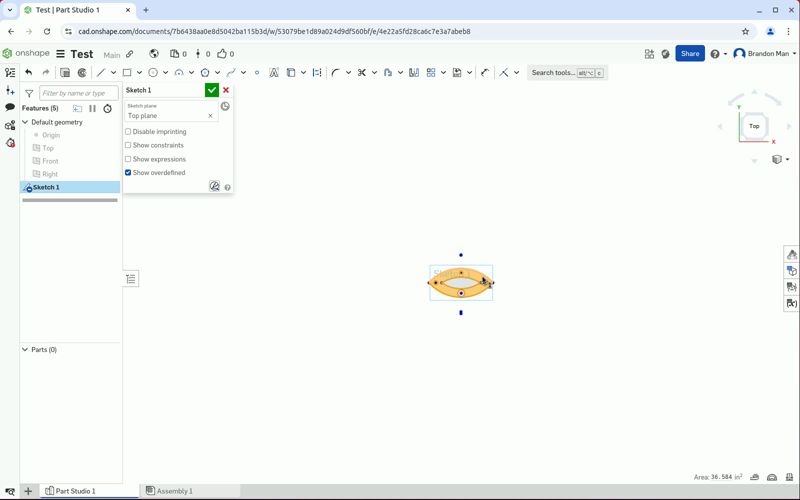
mouse_move(73, 352)
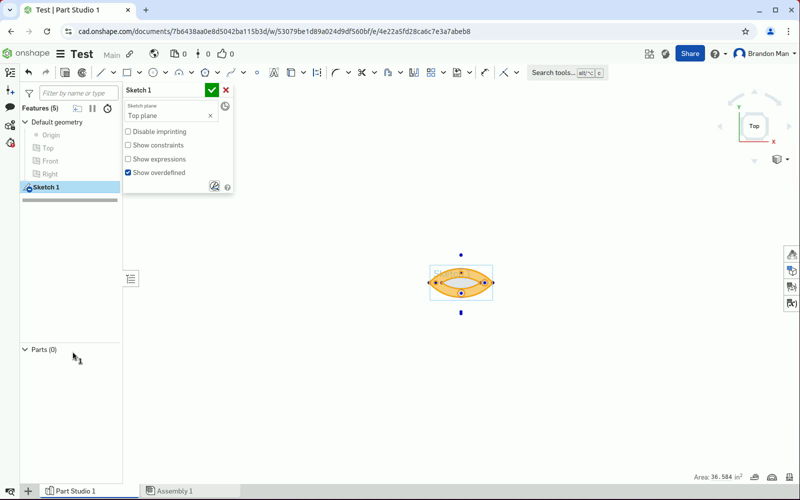
key(shift+y)
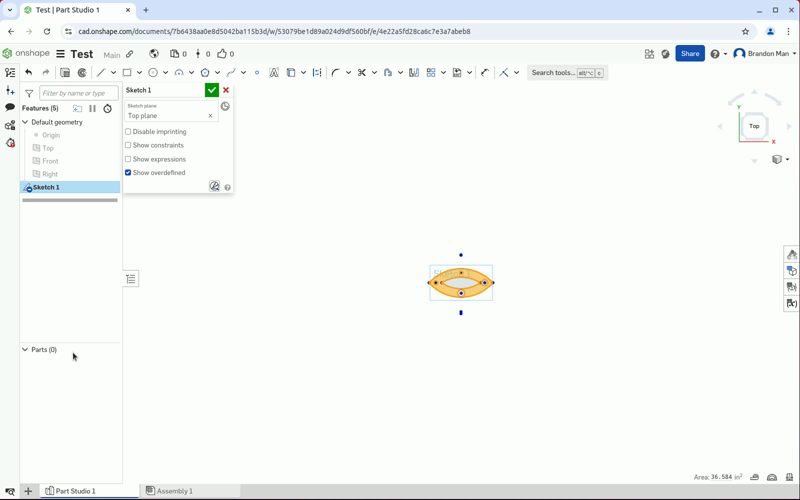
key(shift+e)
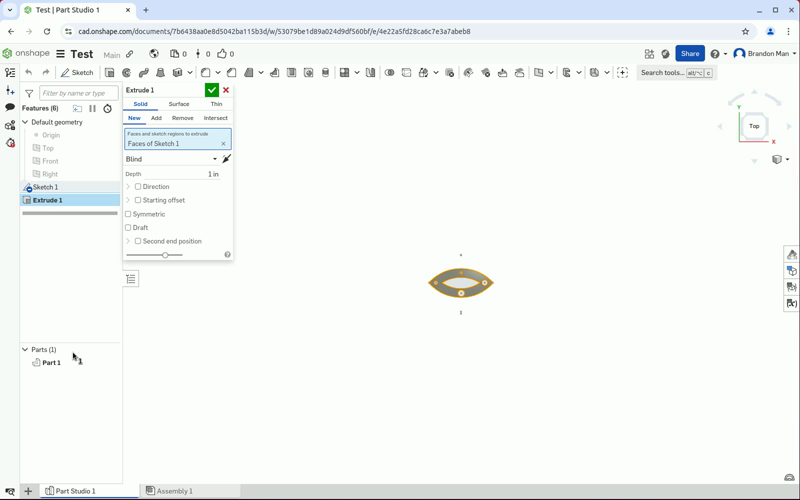
mouse_move(143, 106)
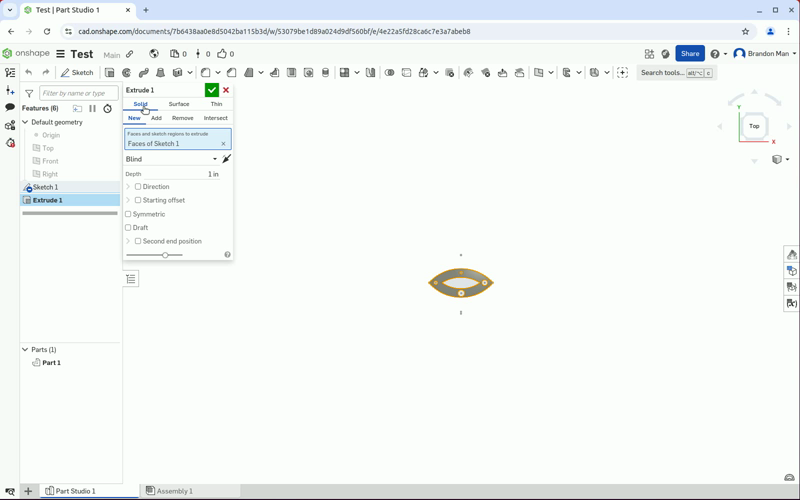
click(143, 106)
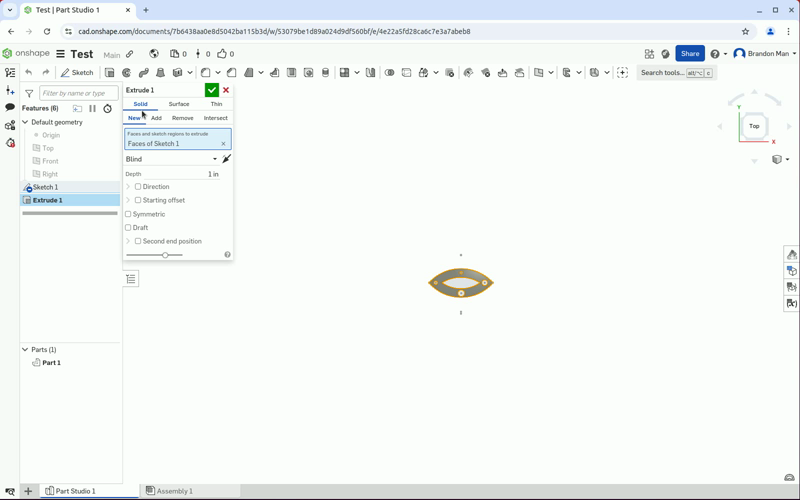
mouse_move(137, 120)
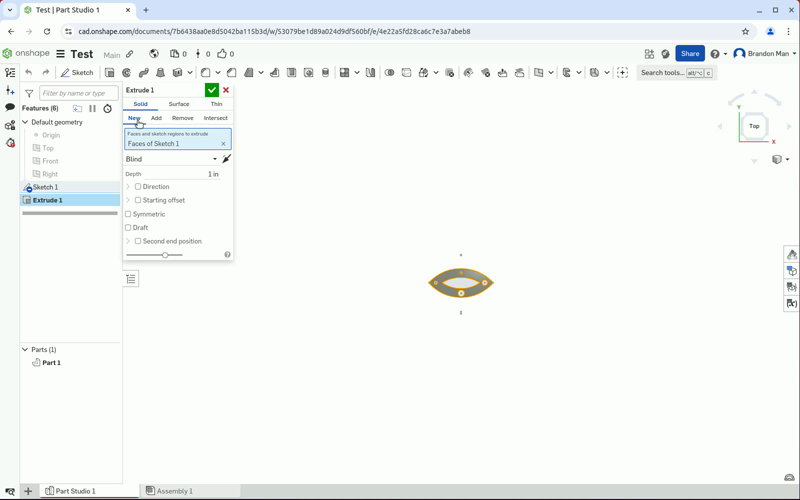
click(137, 120)
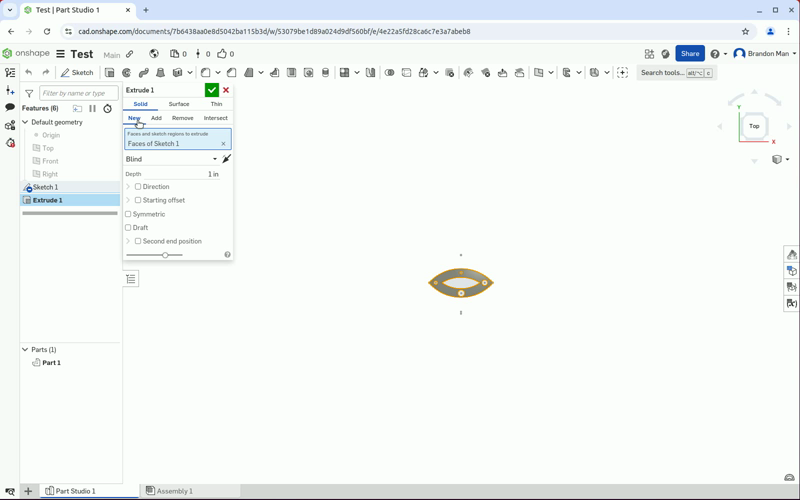
key(tab, 4)
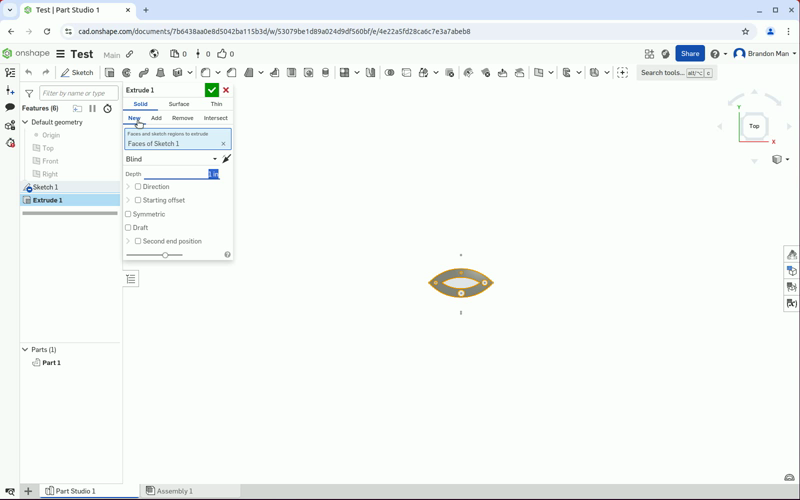
text(23.108)
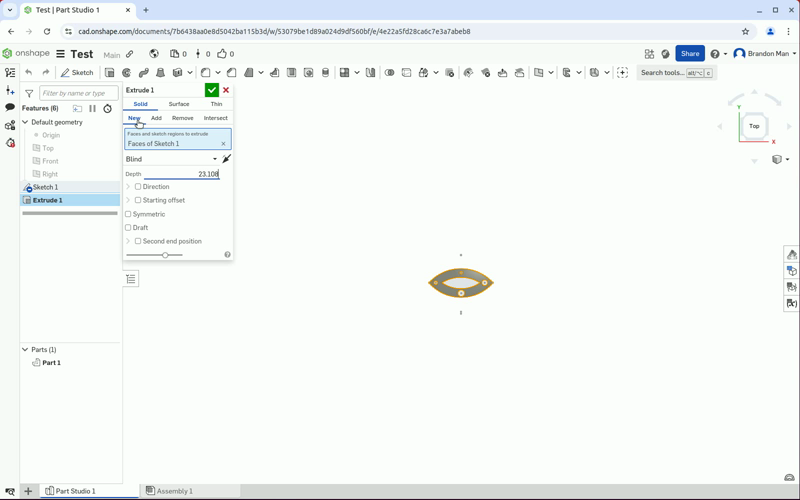
key(enter)
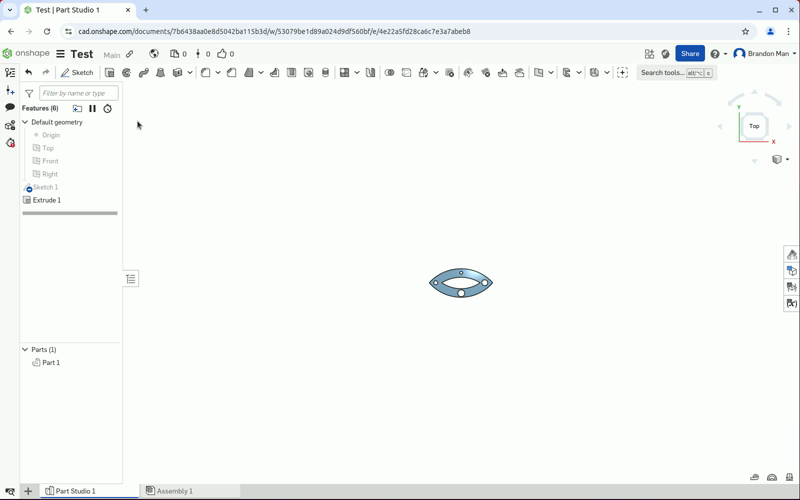
key(shift+h)
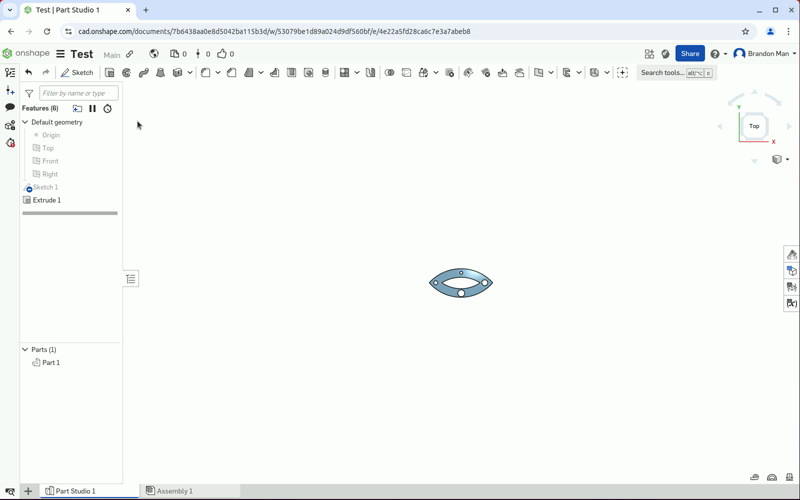
key(shift+h)
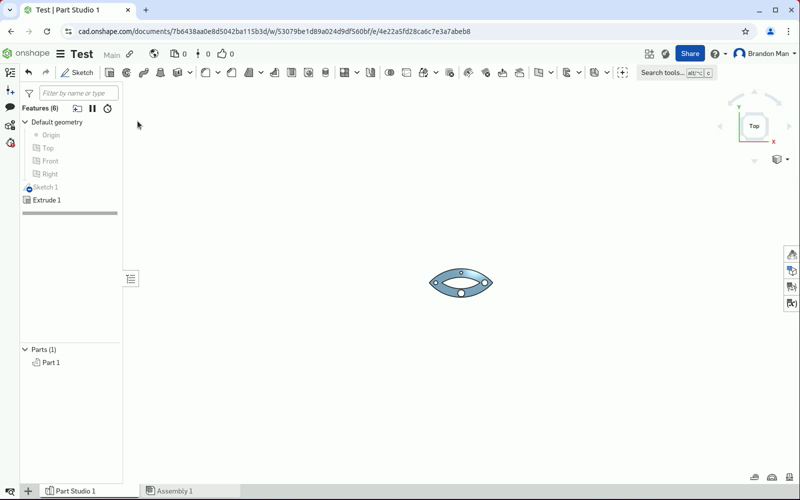
mouse_move(73, 189)
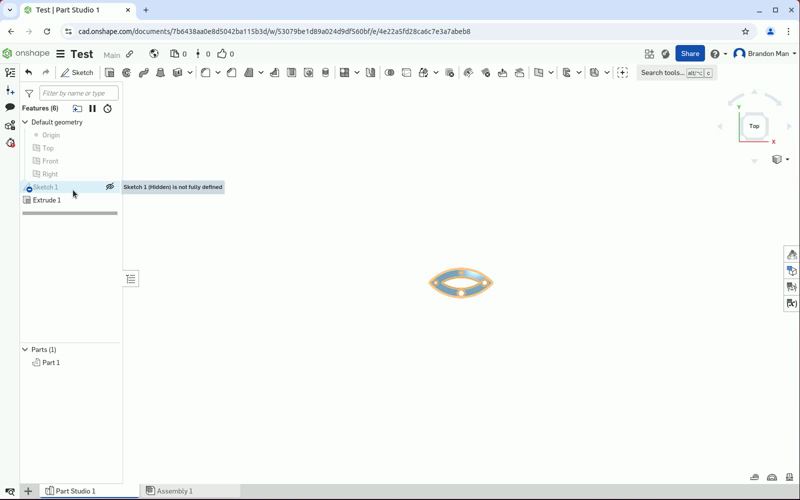
click(73, 189)
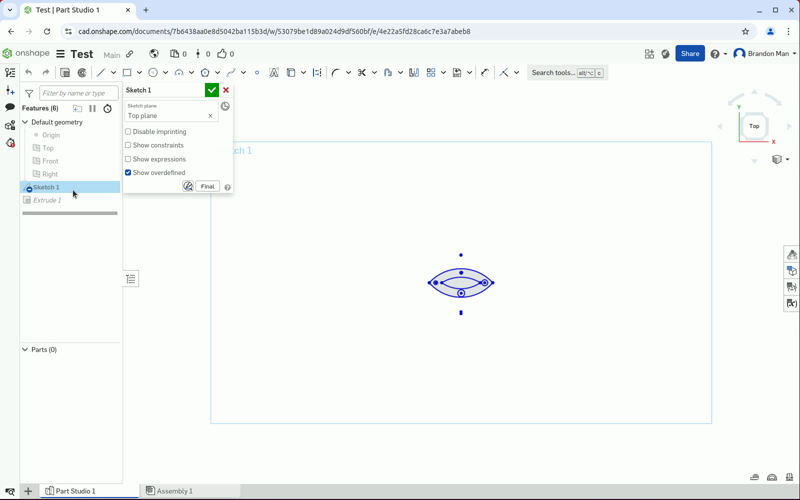
mouse_move(229, 92)
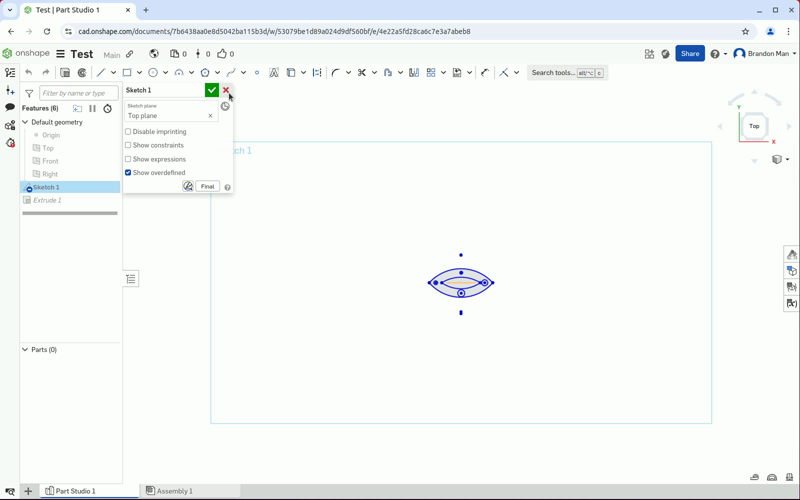
click(229, 92)
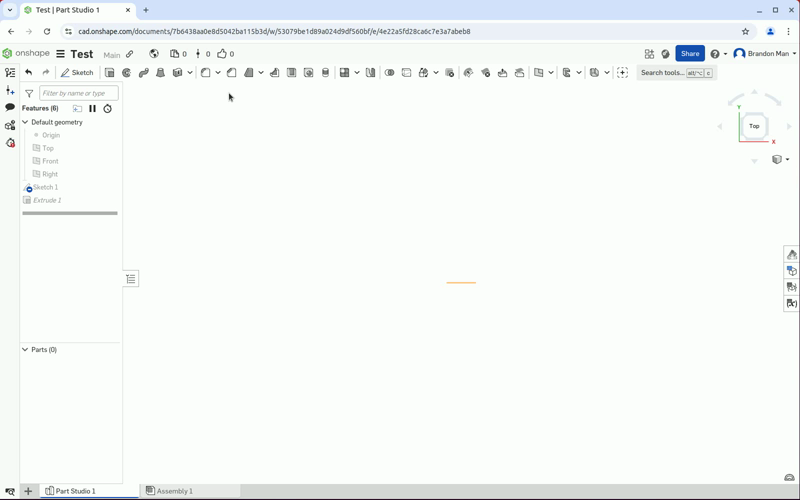
mouse_move(73, 352)
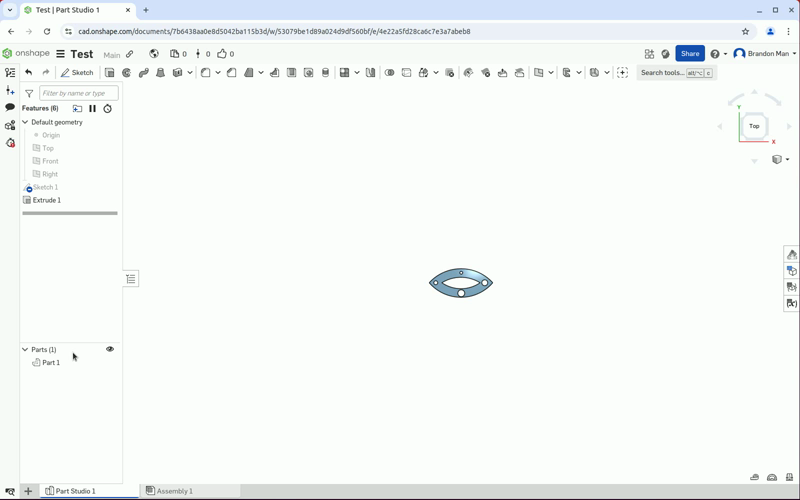
key(y)
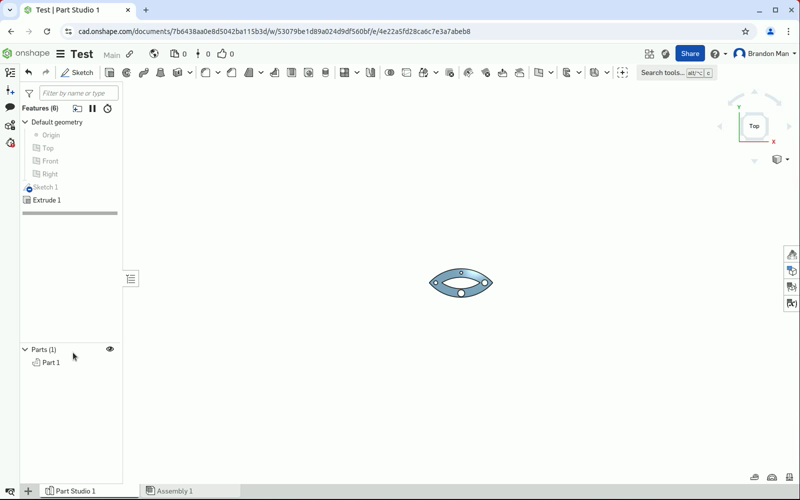
key(shift+p)
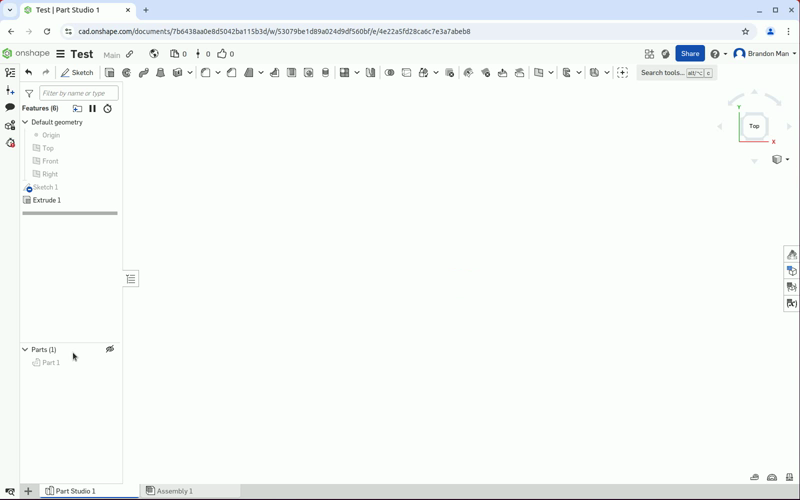
key(space)
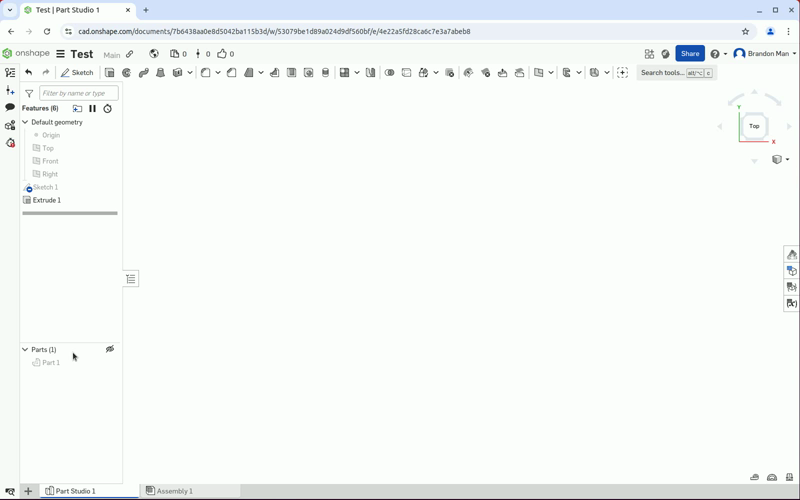
key_down(shift)
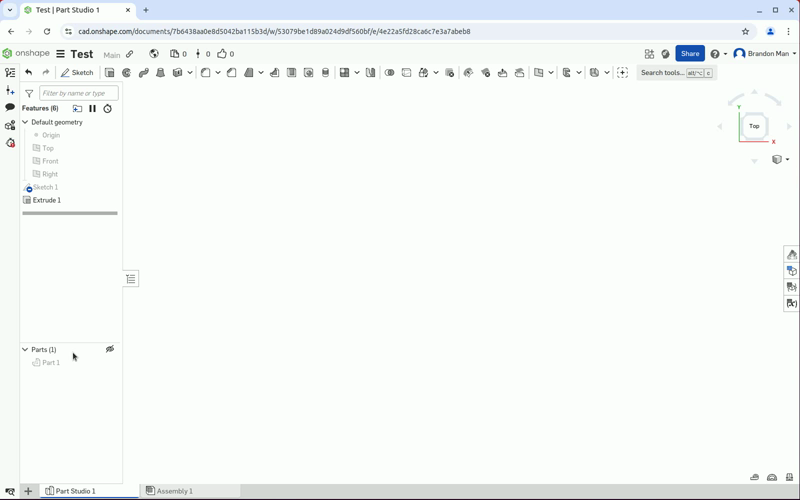
key(up)
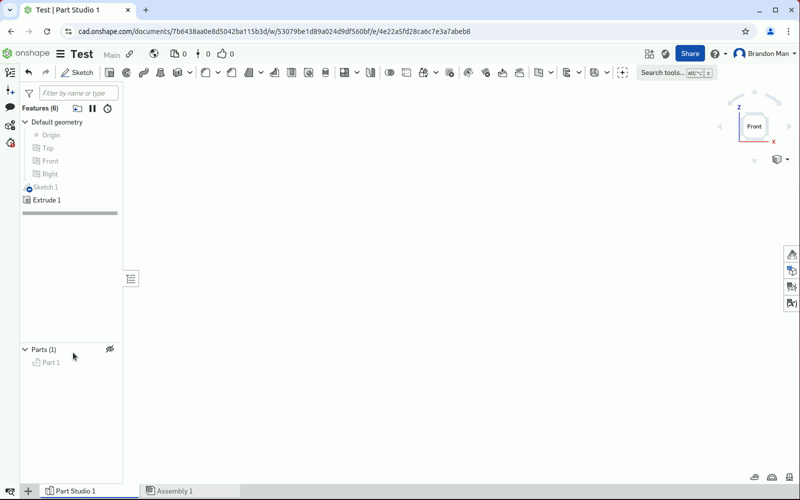
key_up(shift)
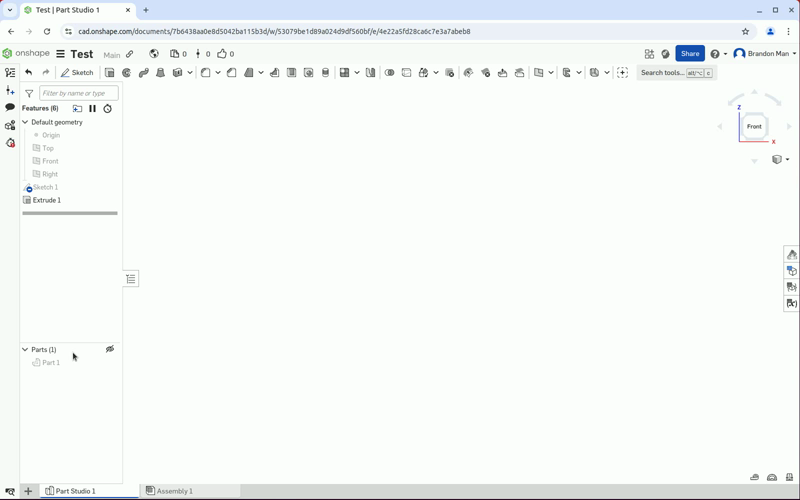
key(space)
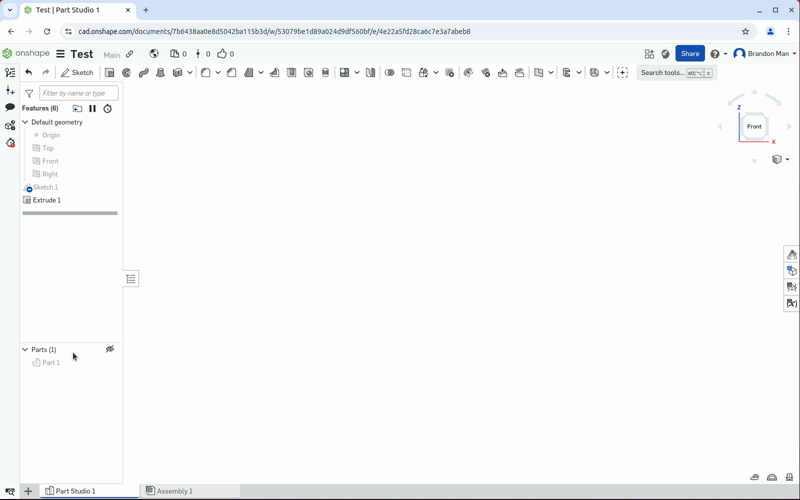
key_down(shift)
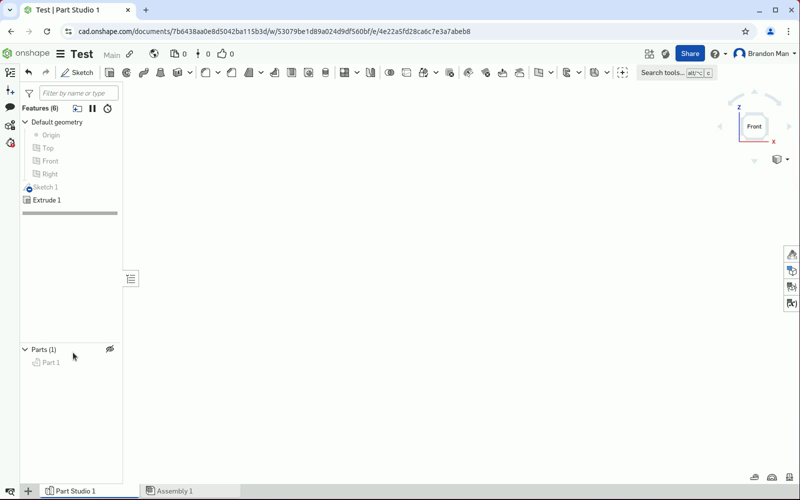
key(left)
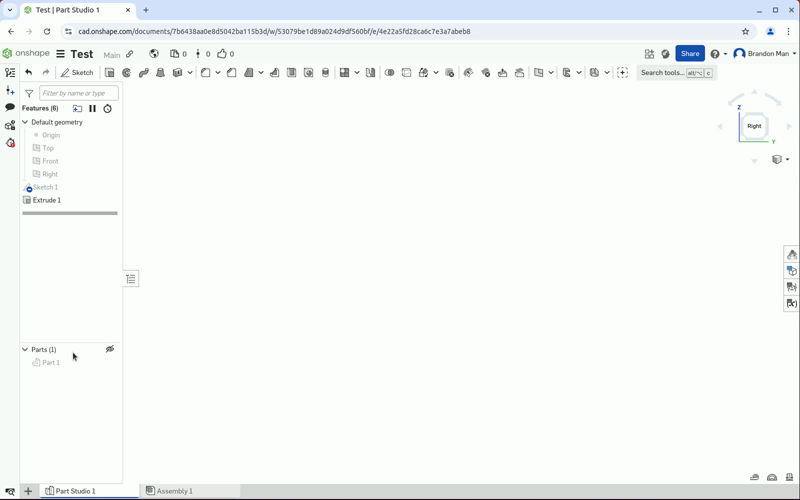
key_up(shift)
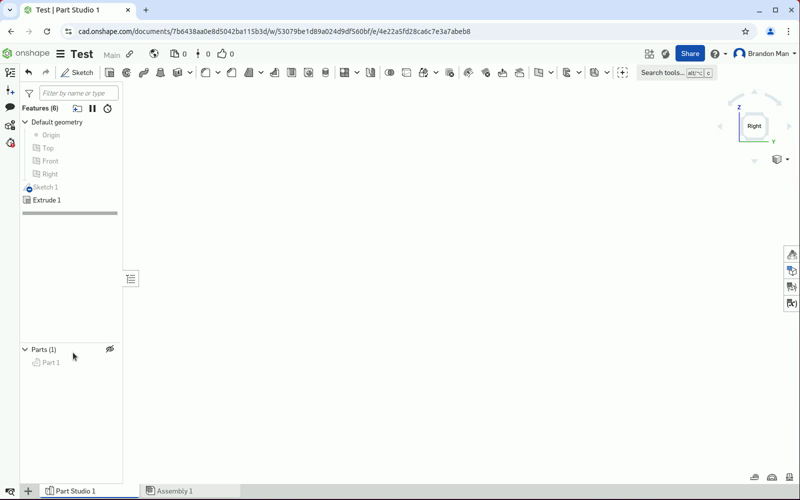
mouse_move(73, 352)
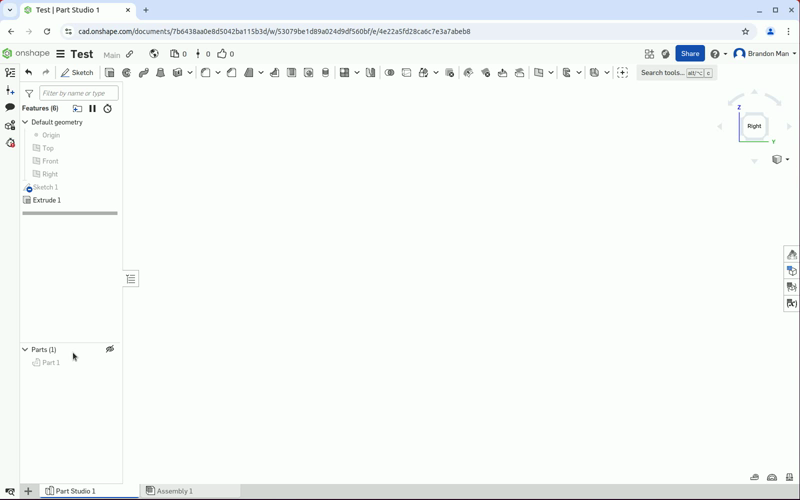
key(shift+y)
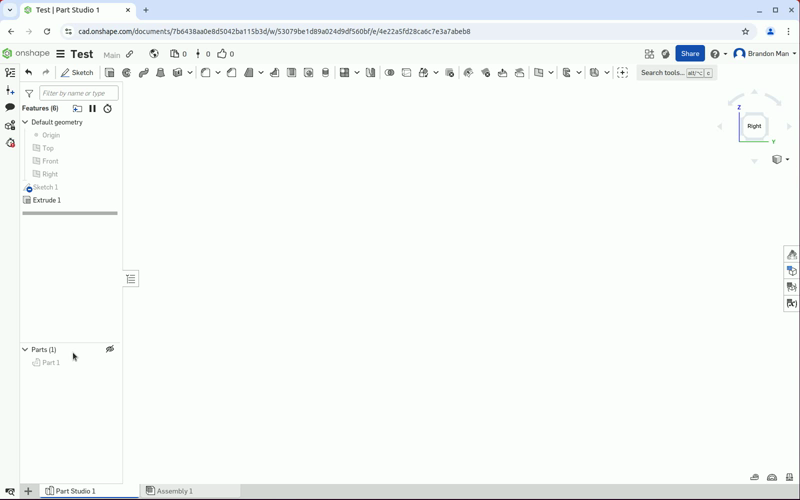
key(shift+s)
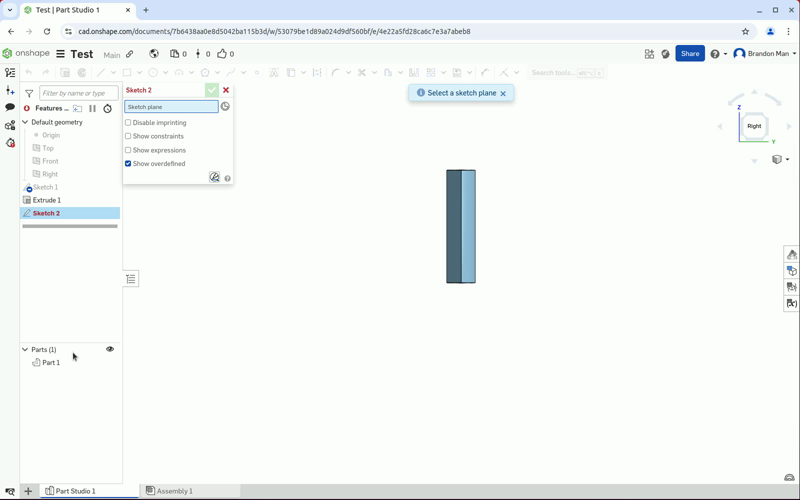
mouse_move(73, 176)
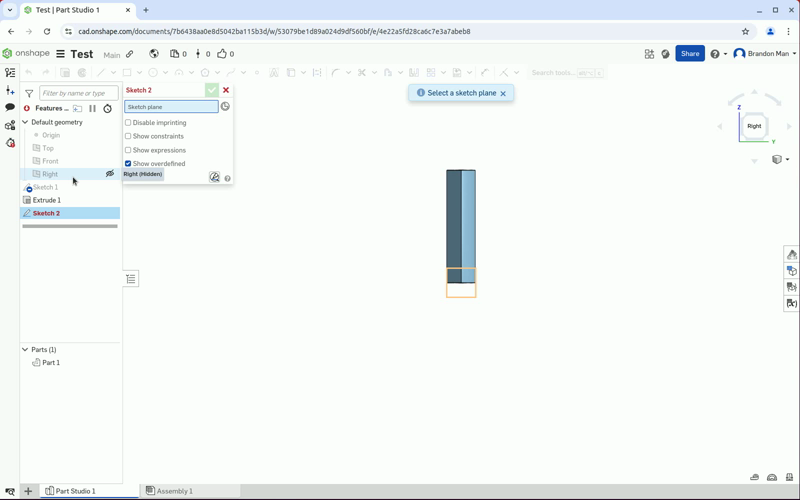
click(73, 176)
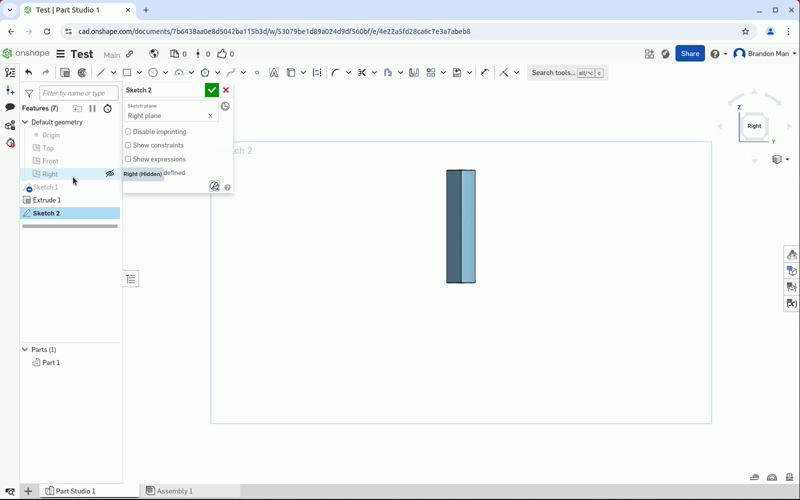
mouse_move(73, 352)
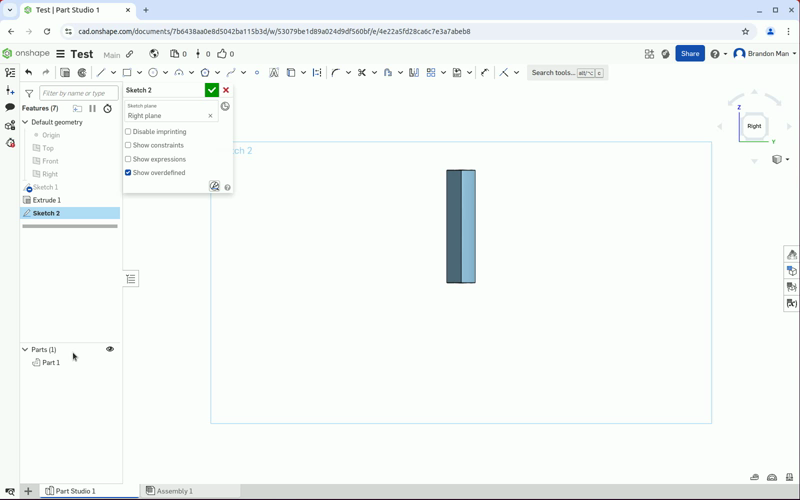
key(y)
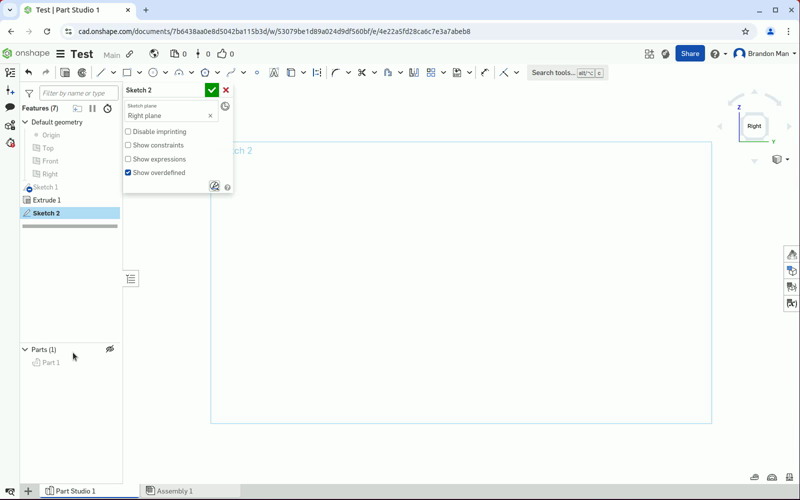
key(c)
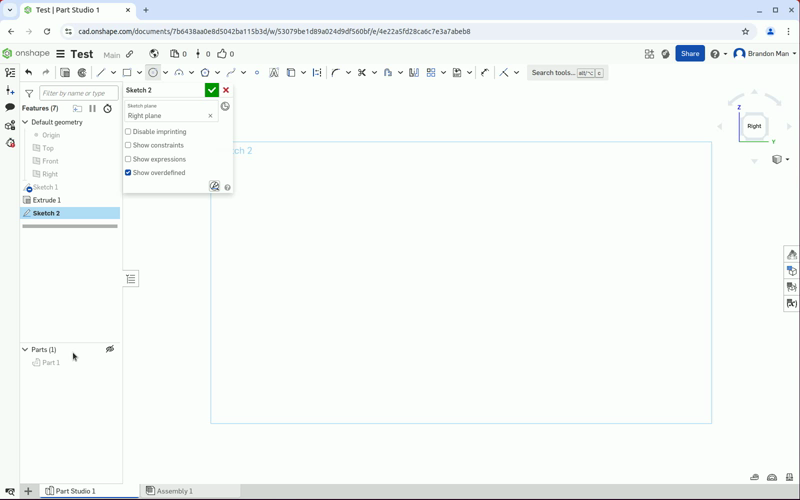
key_down(shift)
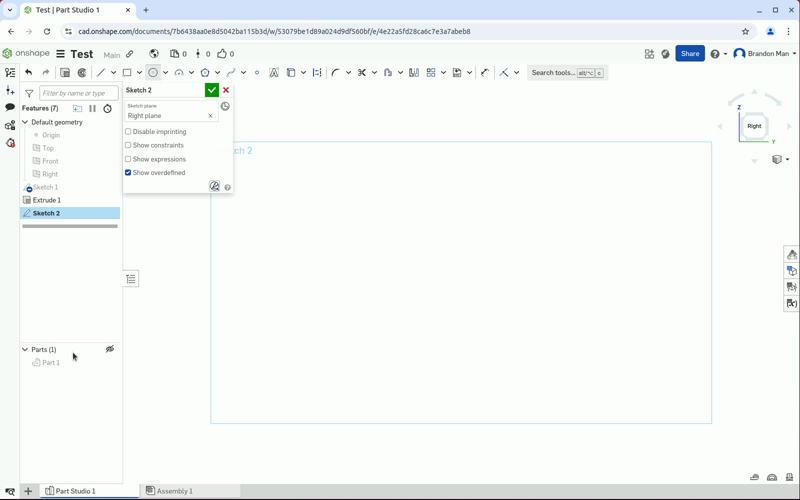
mouse_move(460, 198)
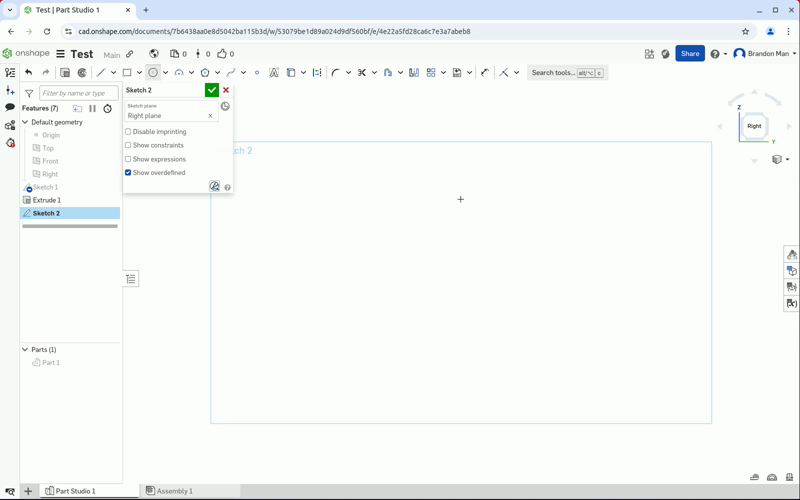
click(460, 198)
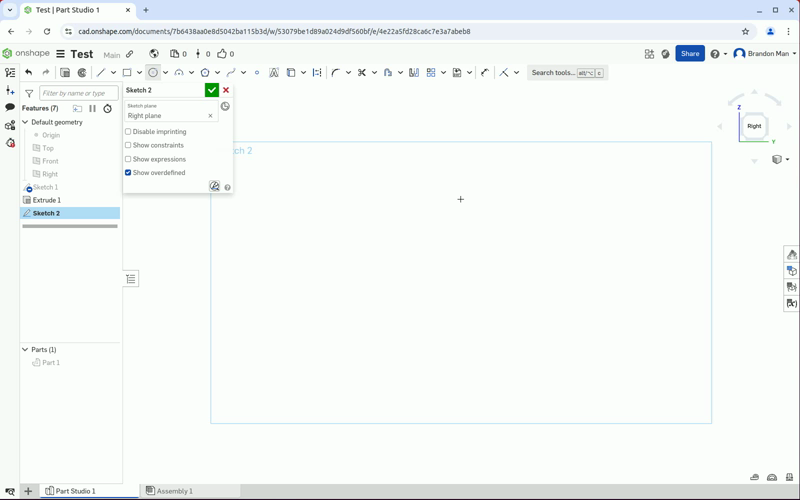
key_up(shift)
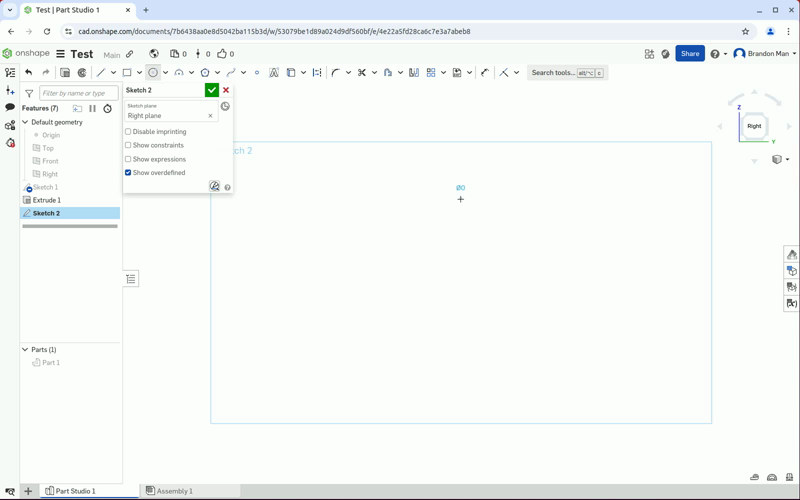
mouse_move(463, 198)
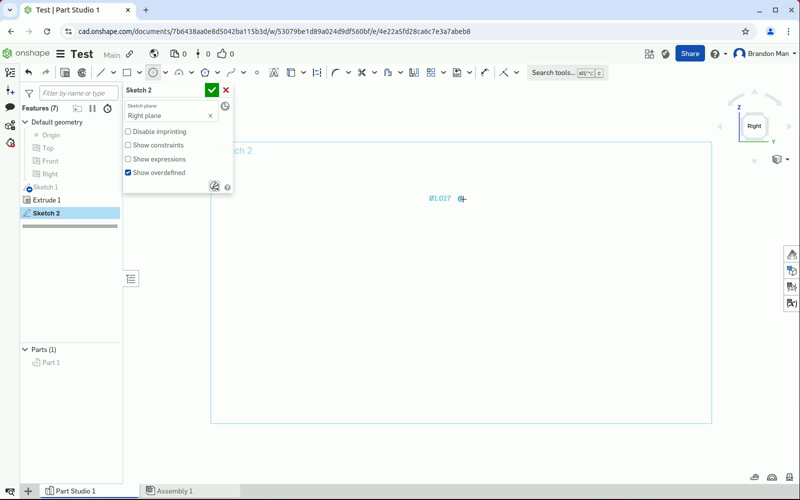
scroll(6)
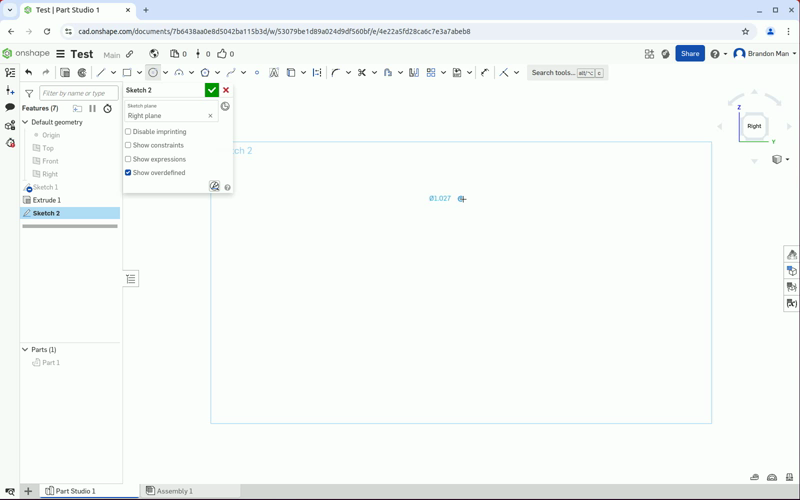
scroll(6)
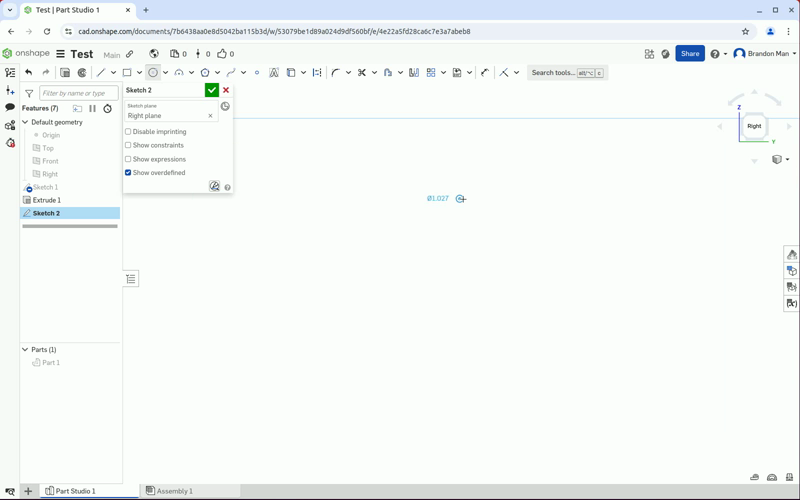
scroll(6)
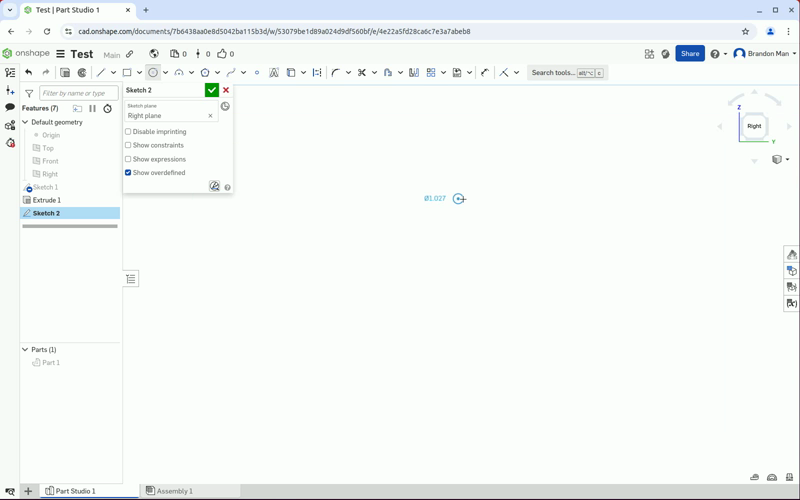
scroll(6)
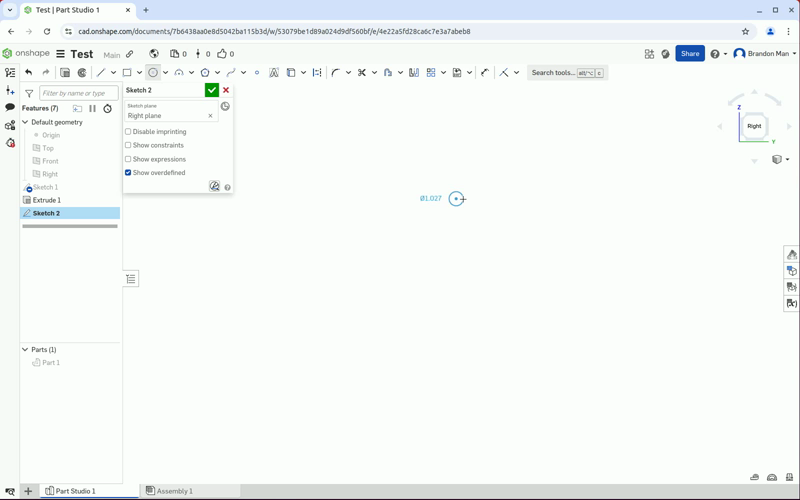
scroll(6)
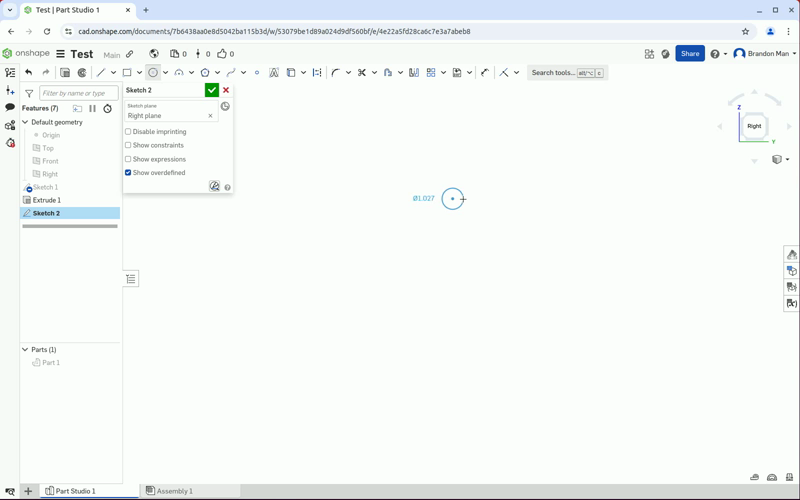
scroll(6)
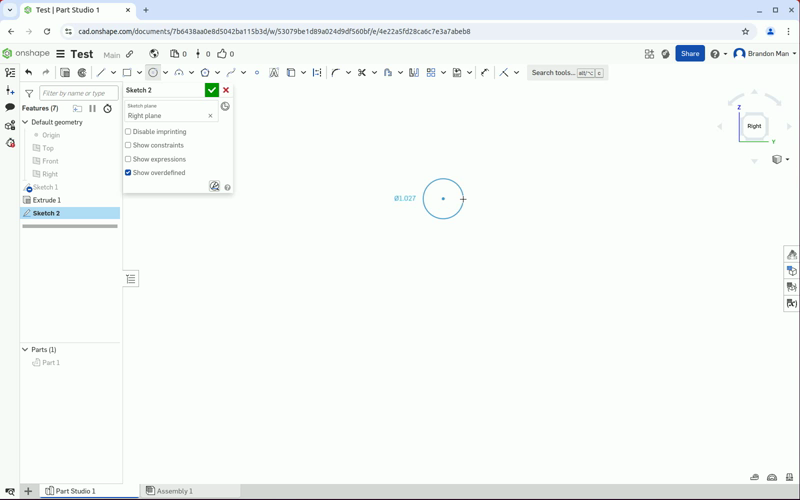
scroll(6)
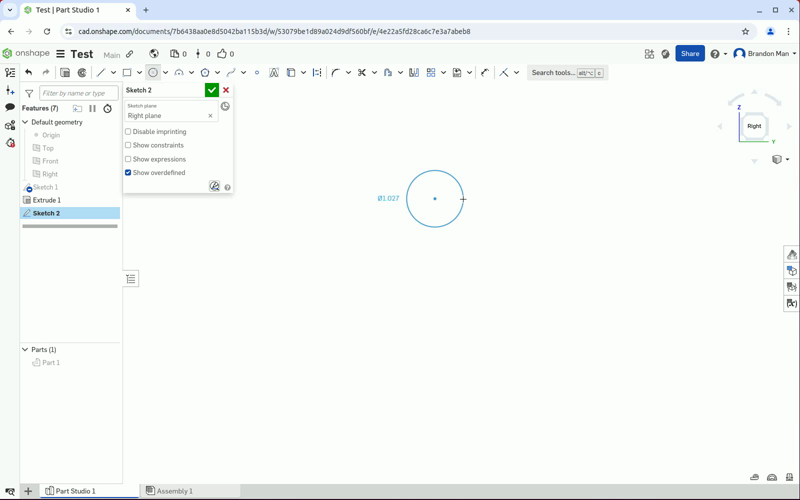
click(463, 198)
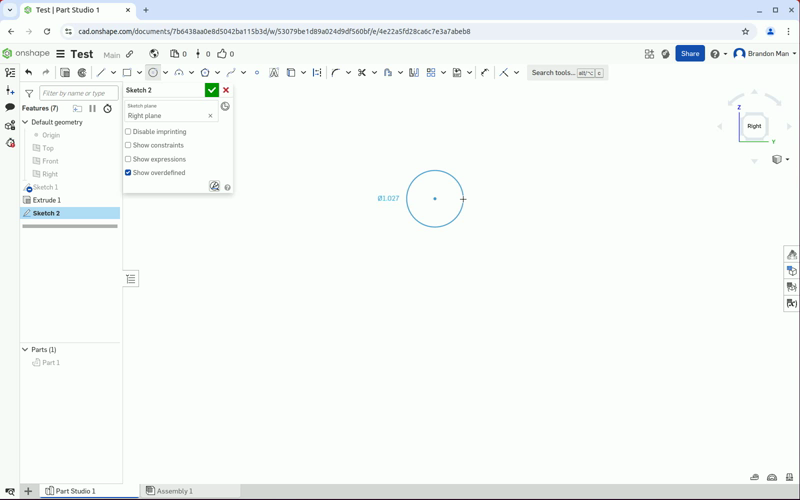
scroll(-6)
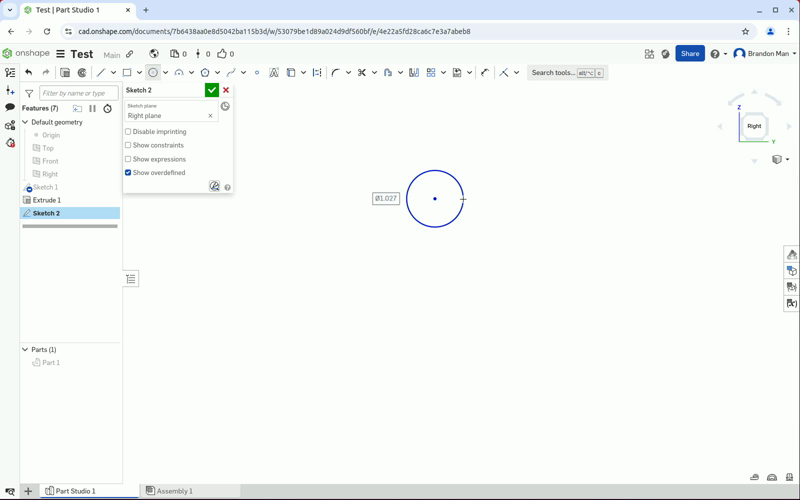
scroll(-6)
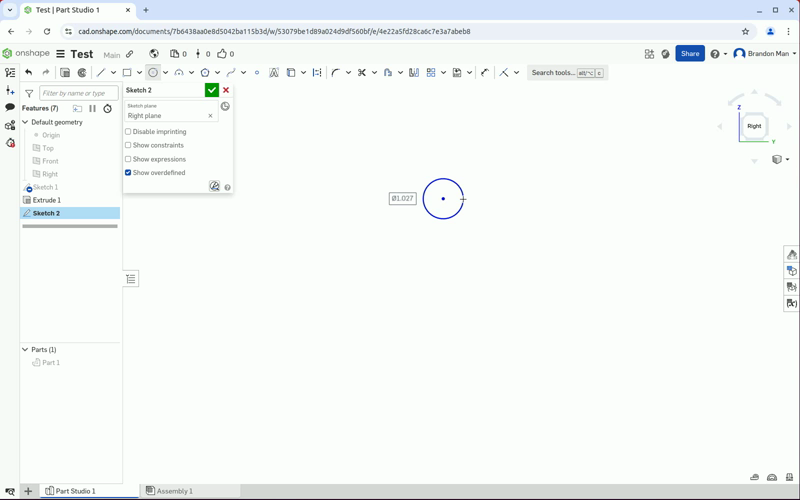
scroll(-6)
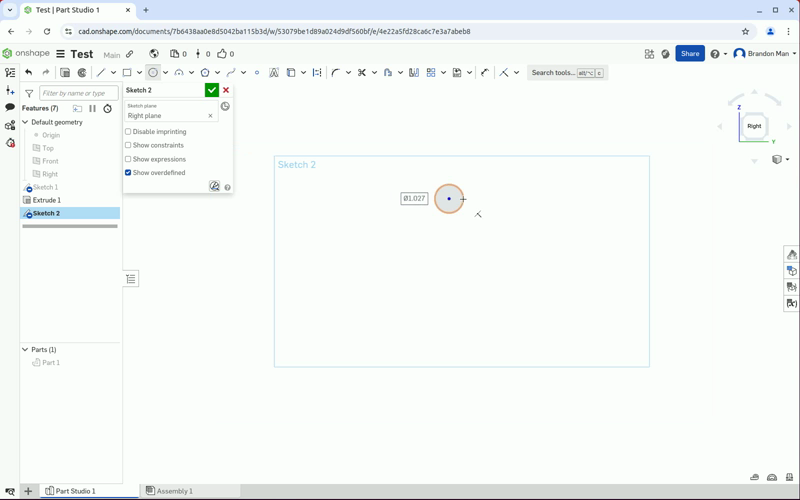
scroll(-6)
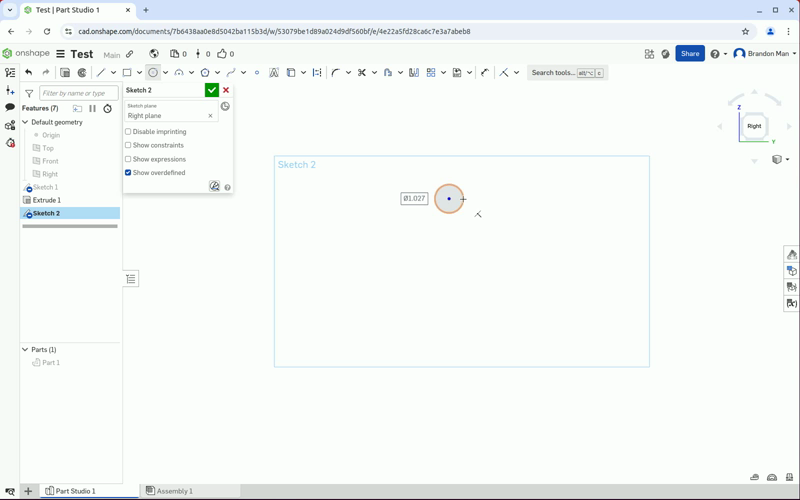
scroll(-6)
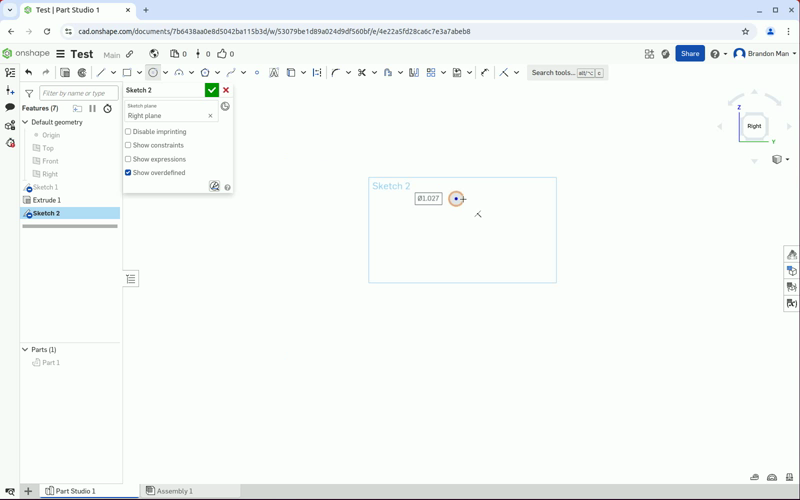
scroll(-6)
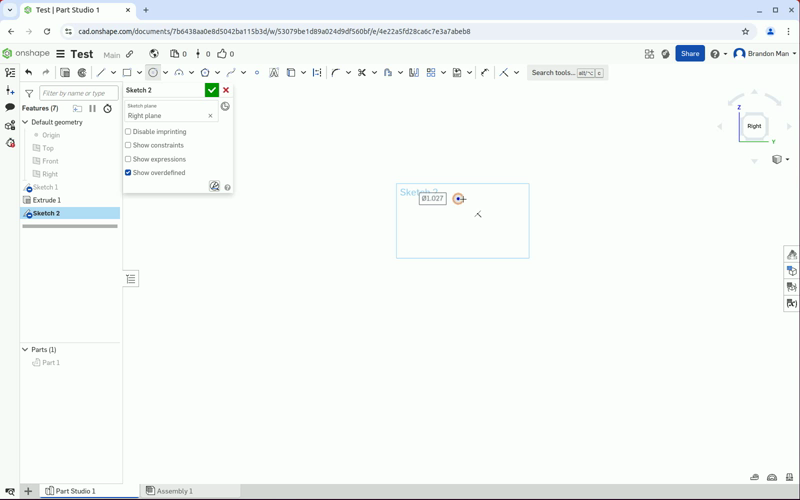
scroll(-6)
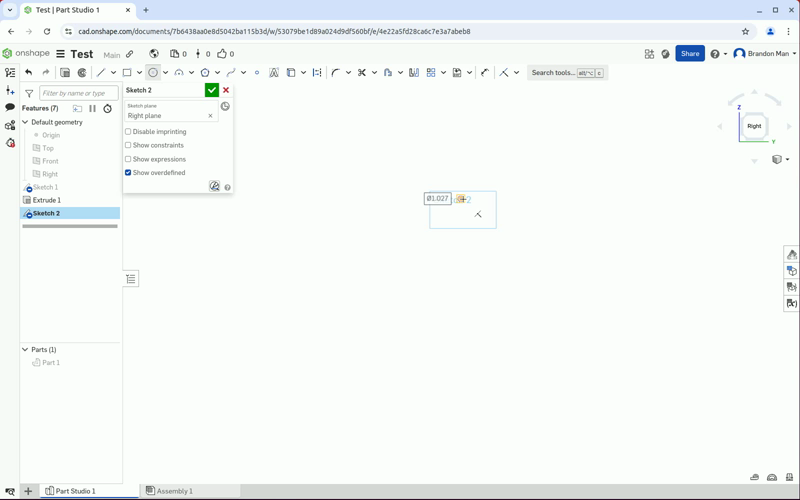
key(esc)
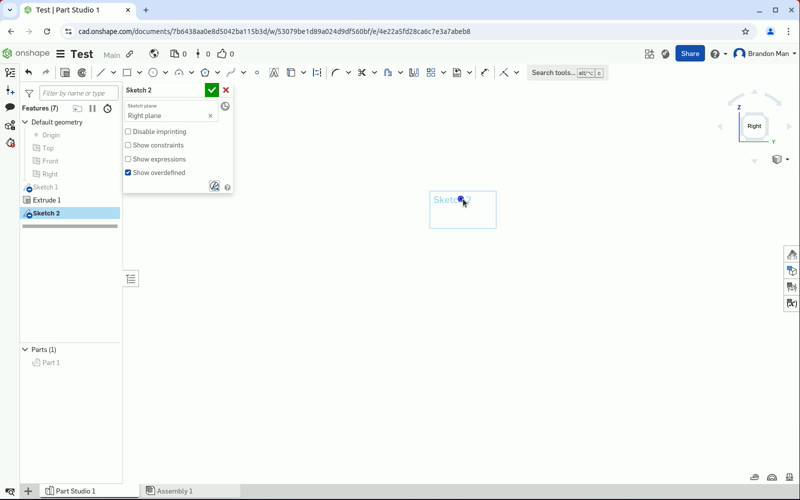
mouse_move(458, 199)
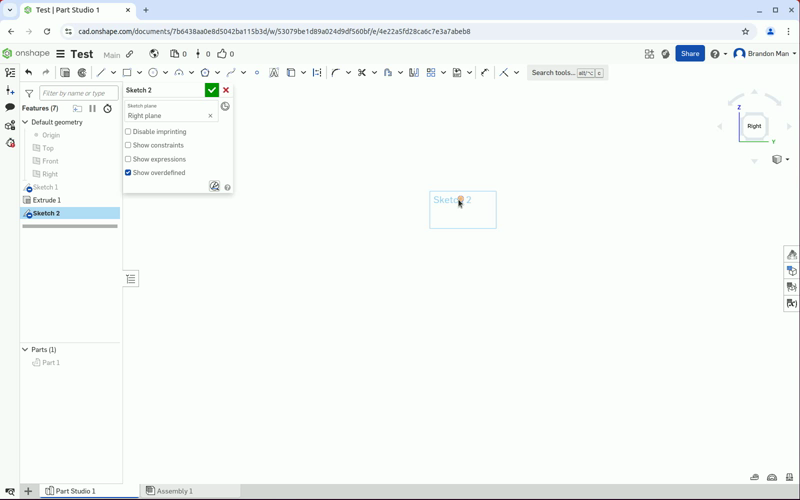
scroll(6)
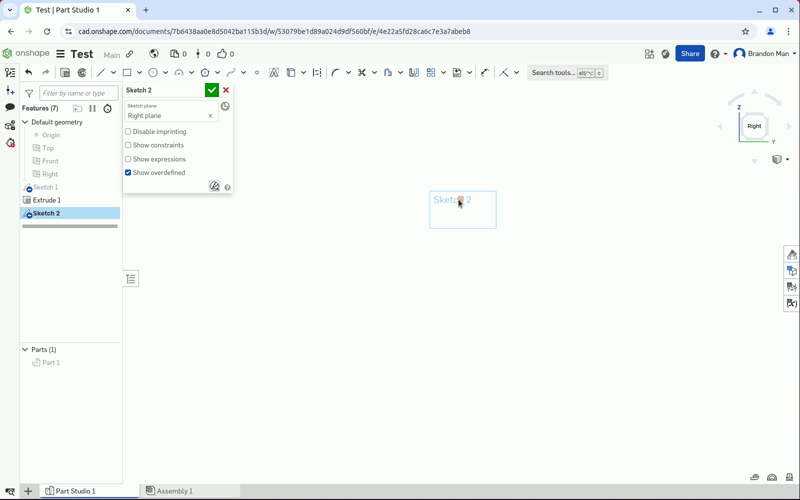
scroll(6)
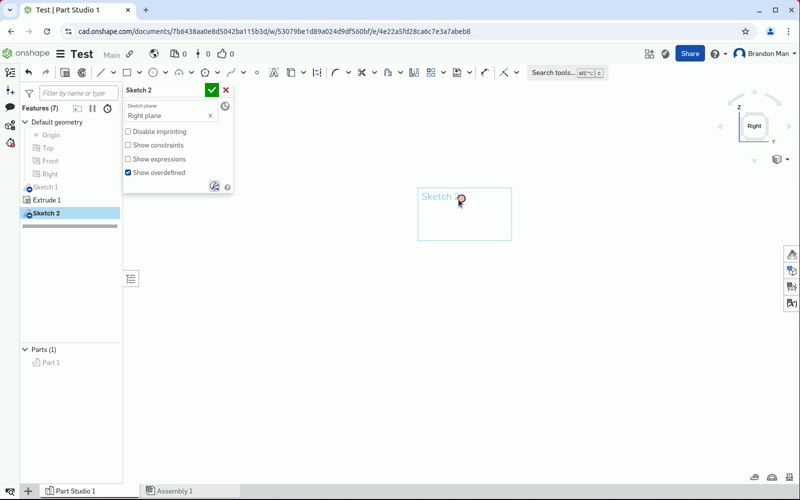
scroll(6)
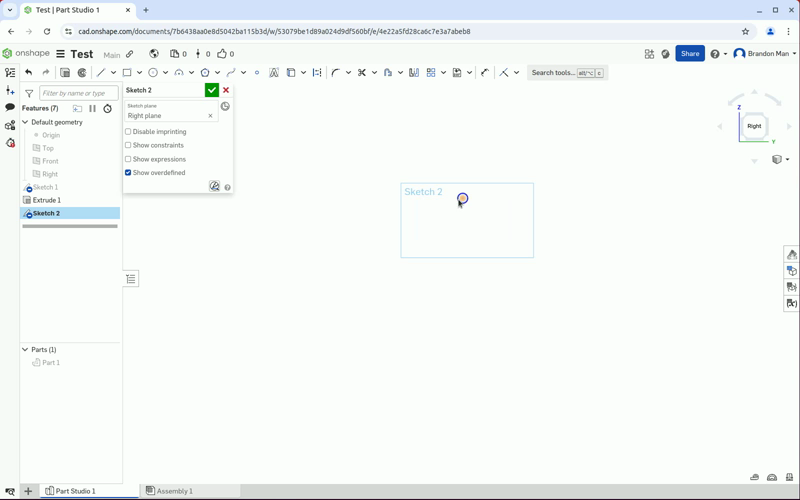
scroll(6)
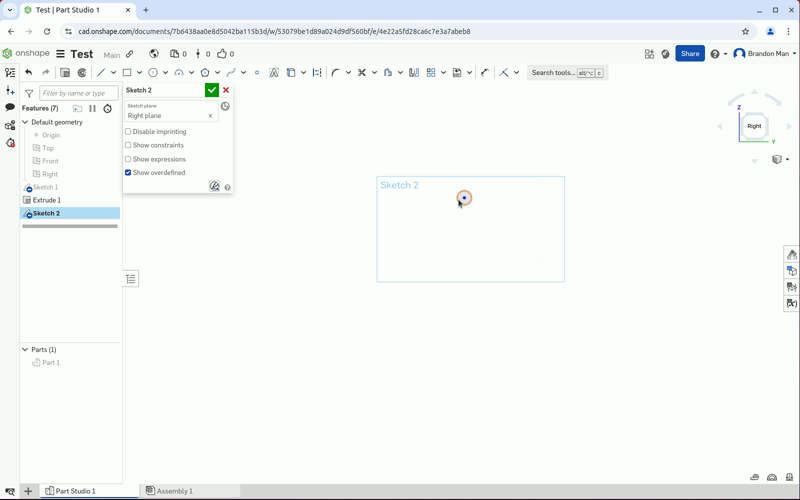
scroll(6)
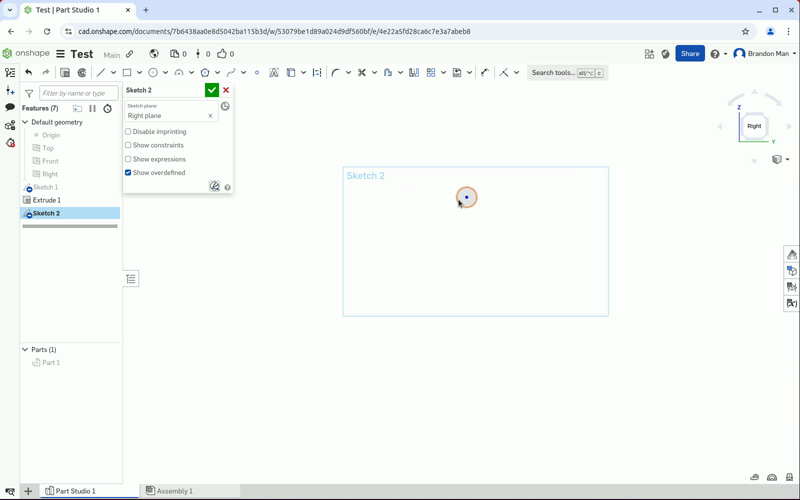
scroll(6)
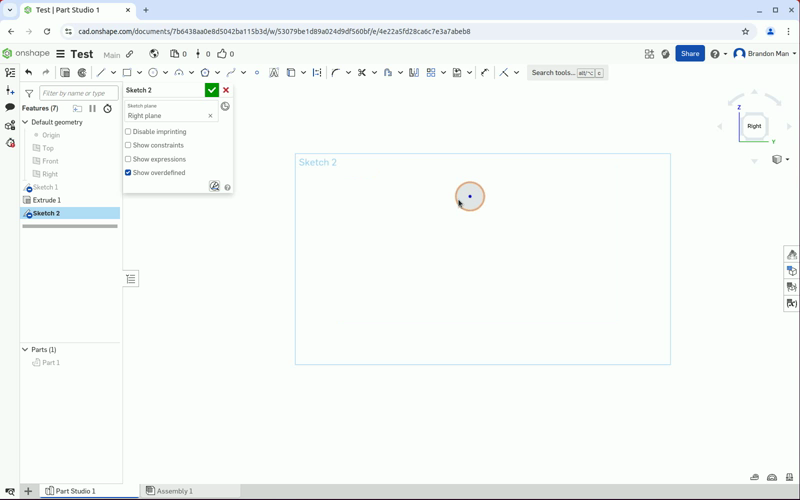
scroll(6)
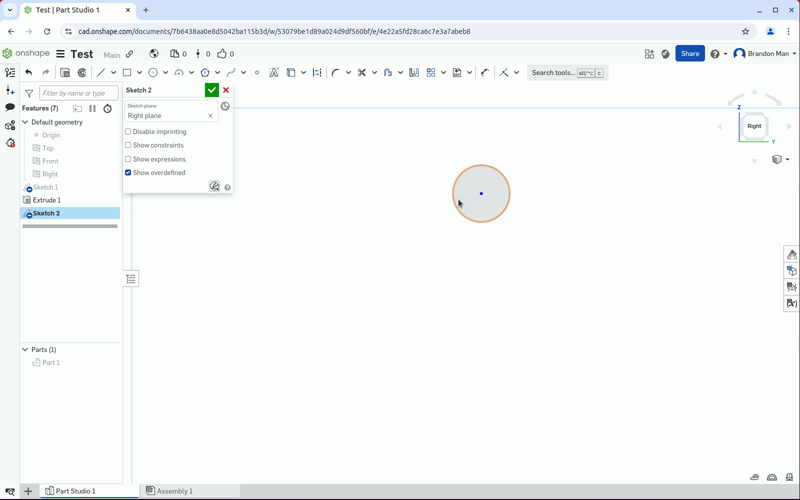
click(458, 199)
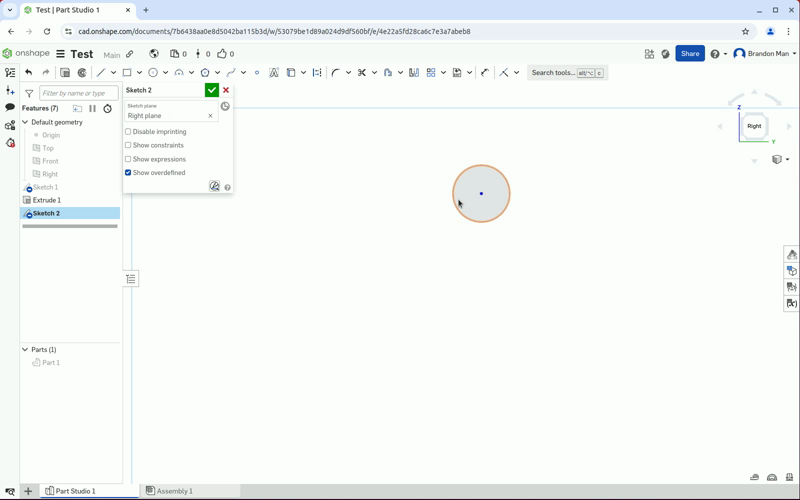
scroll(-6)
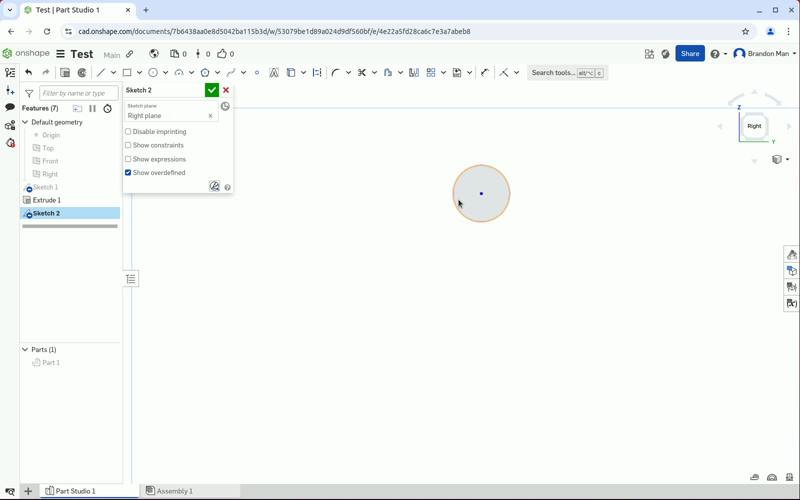
scroll(-6)
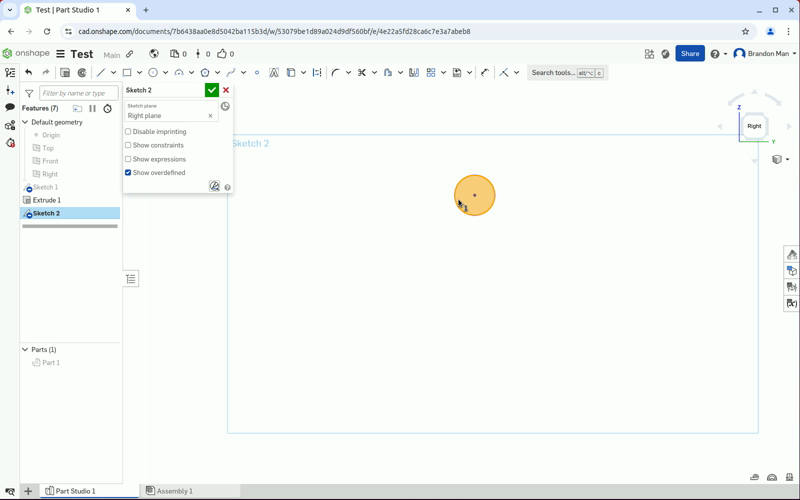
scroll(-6)
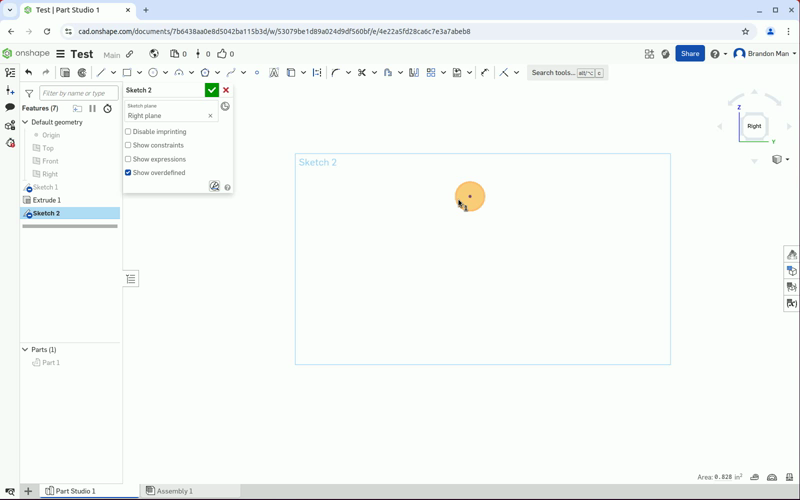
scroll(-6)
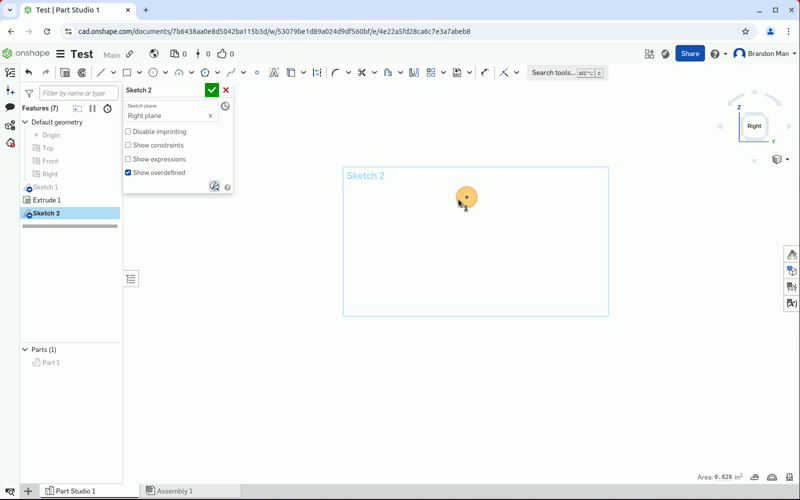
scroll(-6)
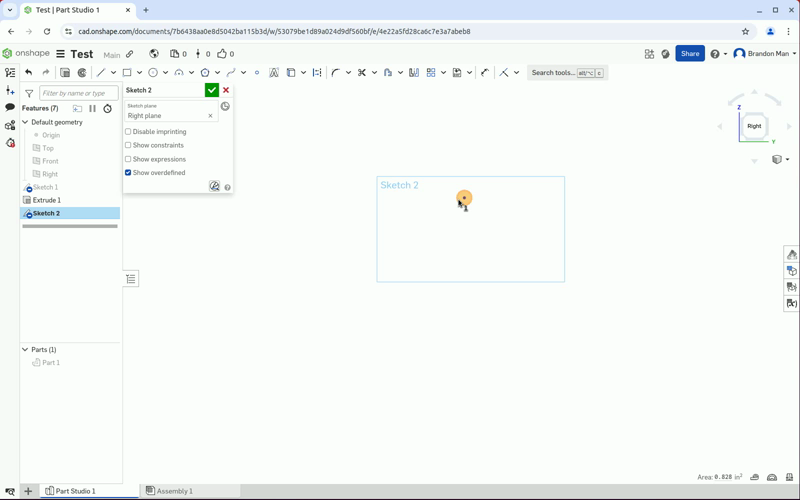
scroll(-6)
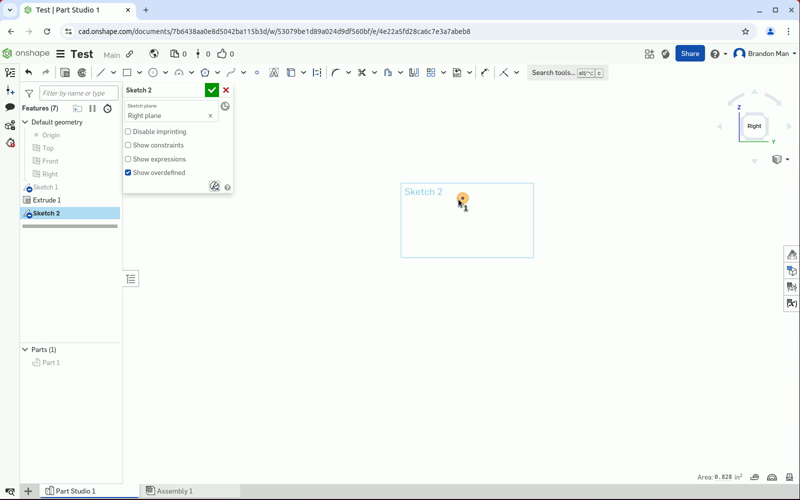
scroll(-6)
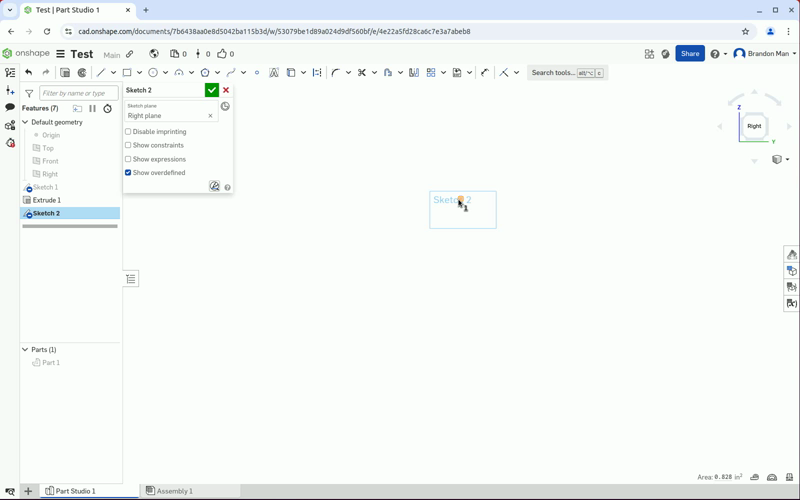
mouse_move(73, 352)
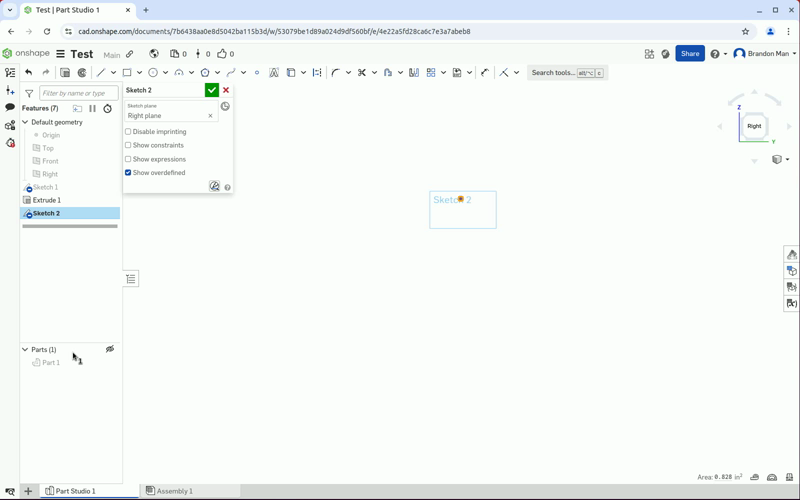
key(shift+y)
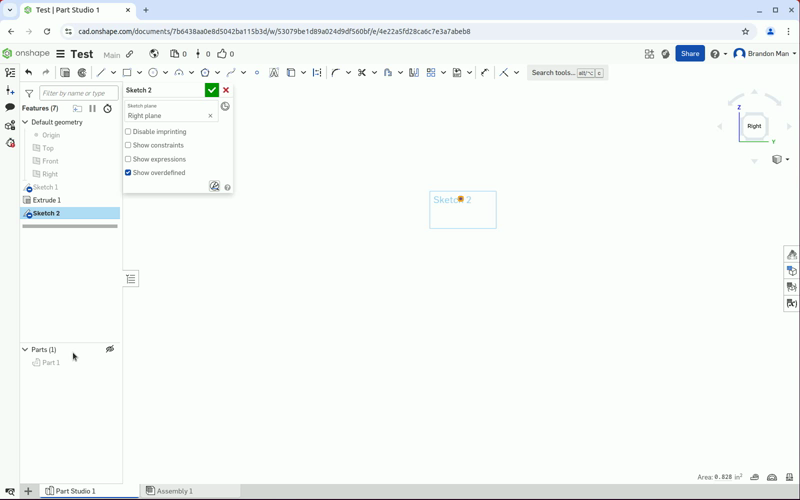
key(shift+e)
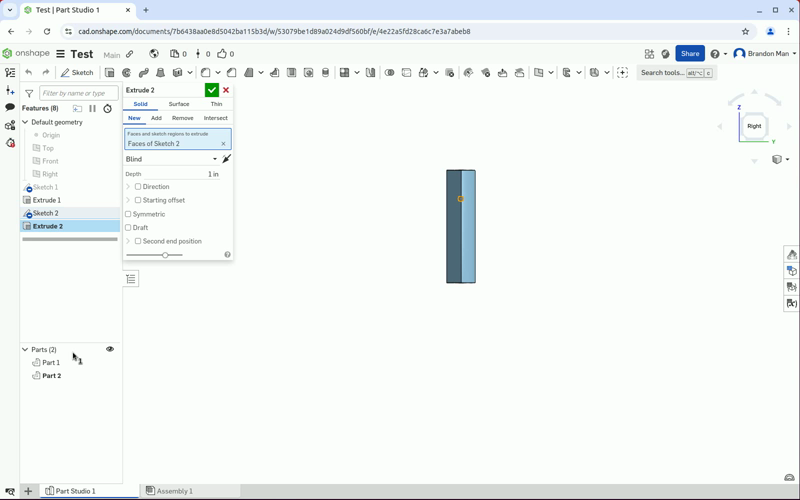
mouse_move(143, 106)
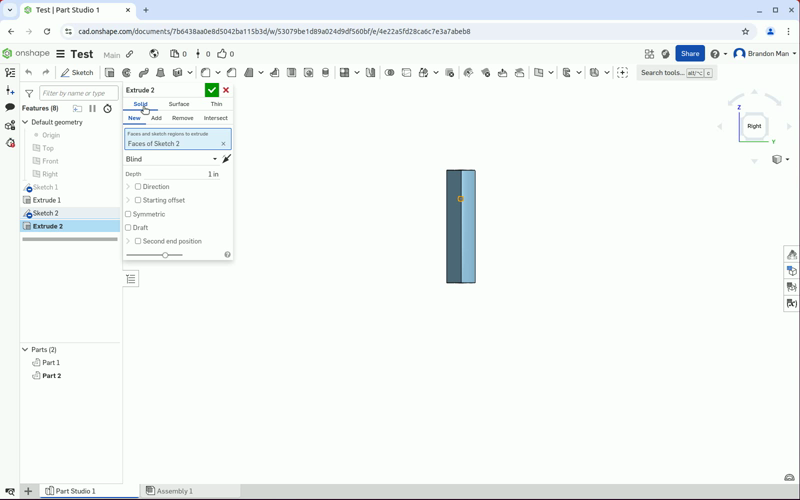
click(143, 106)
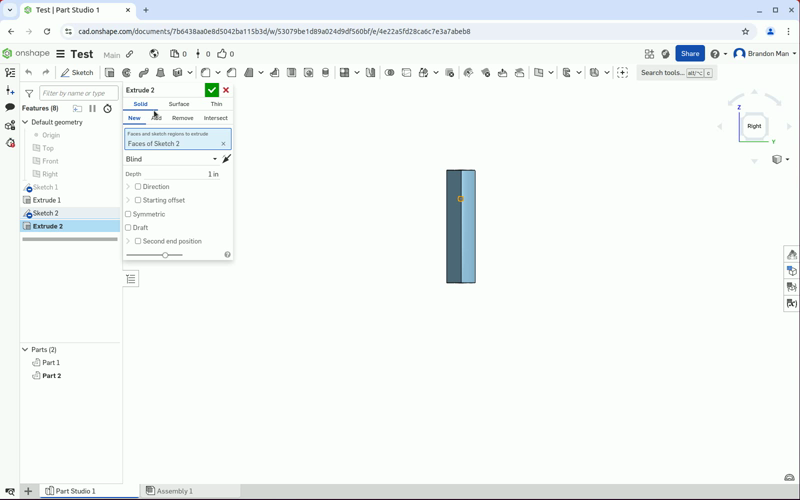
mouse_move(186, 120)
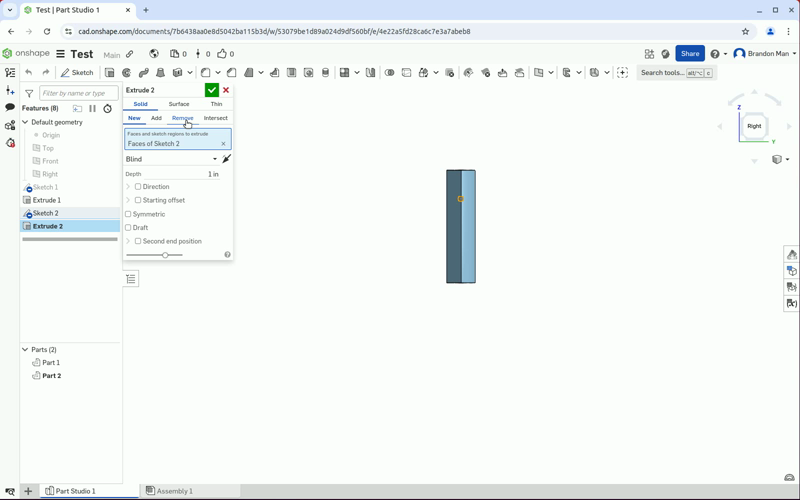
click(186, 120)
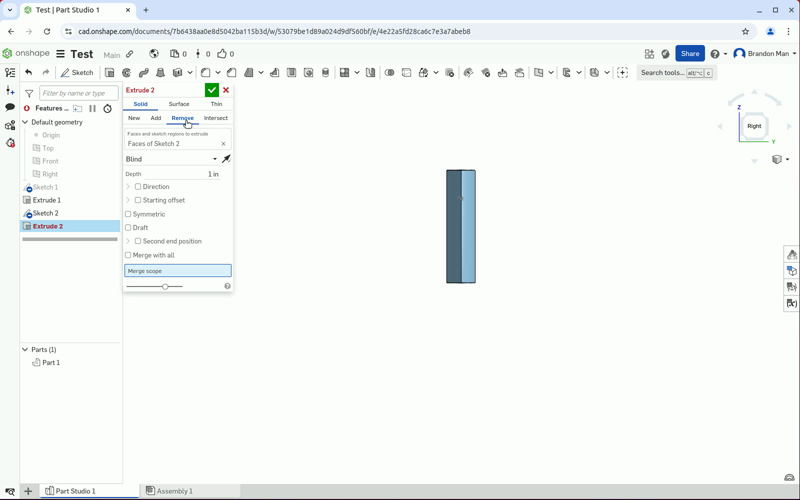
key(tab, 4)
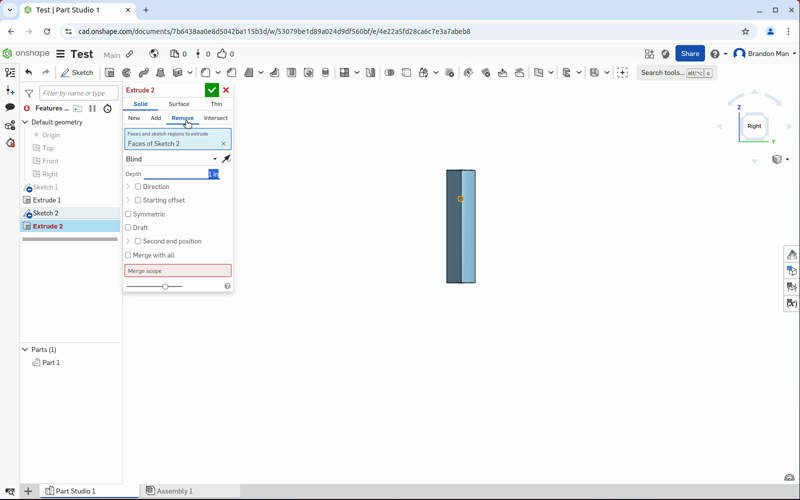
text(11.554)
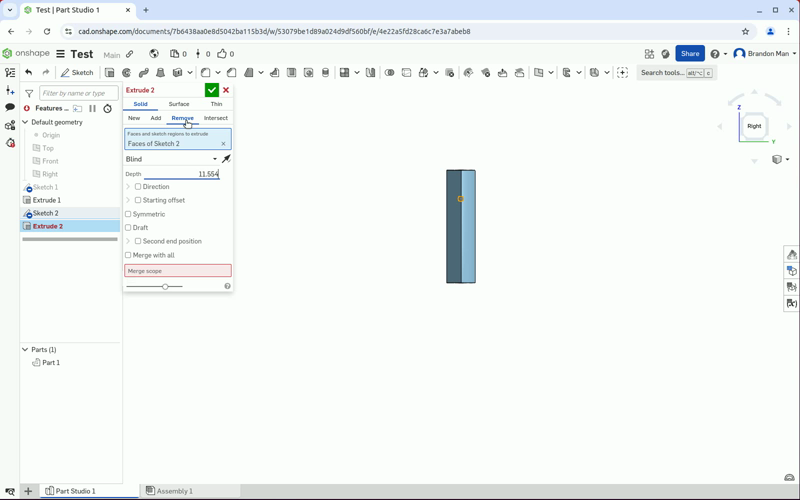
key(tab, 6)
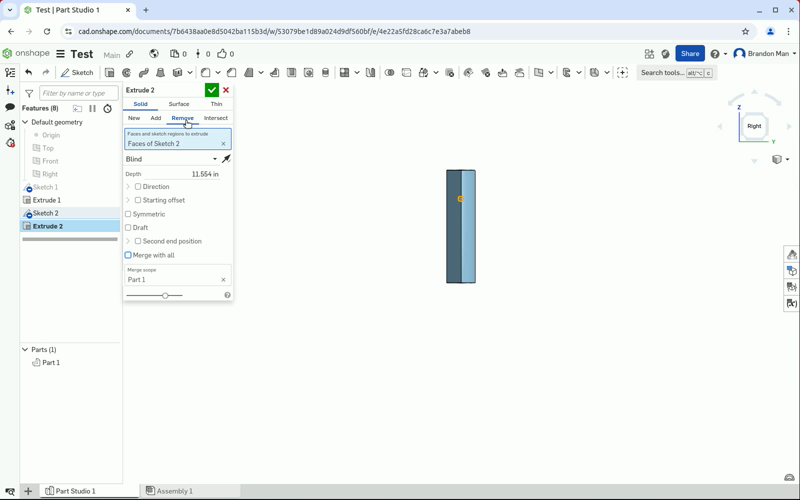
key(space)
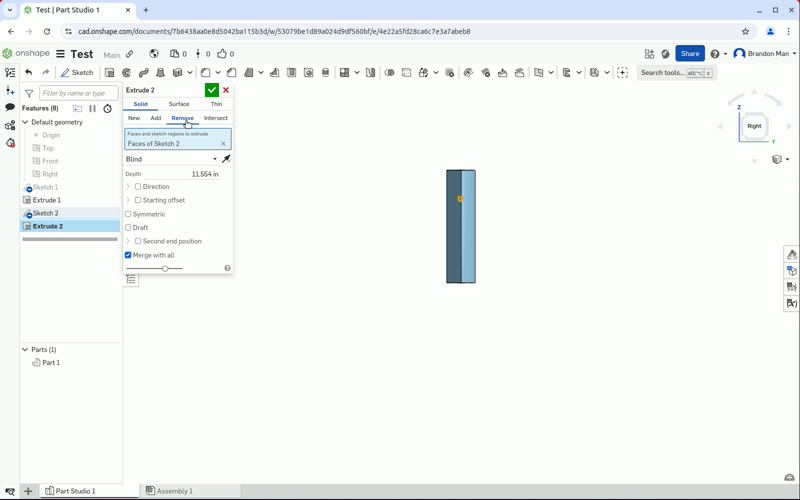
key(enter)
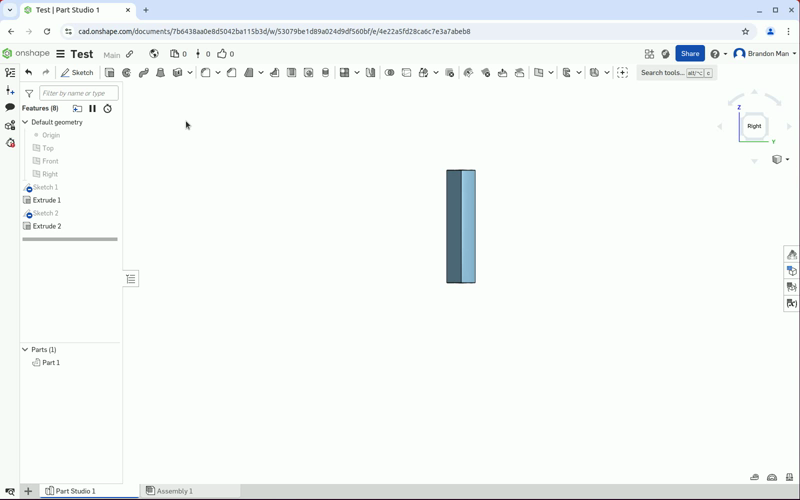
key(shift+h)
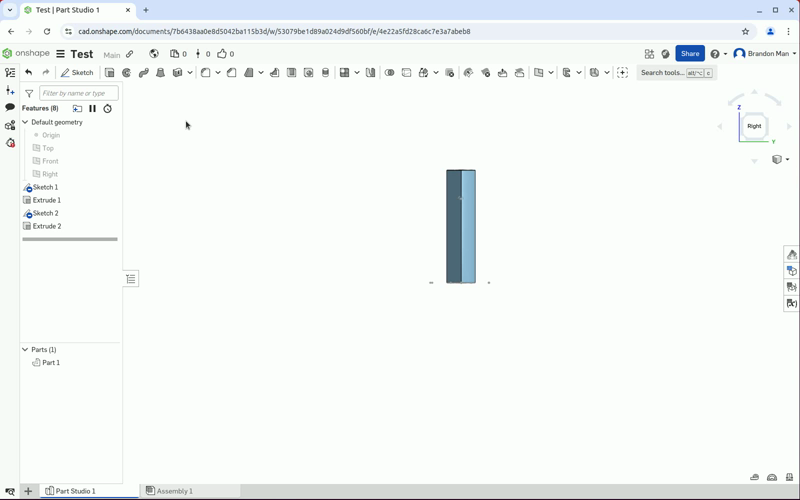
key(shift+h)
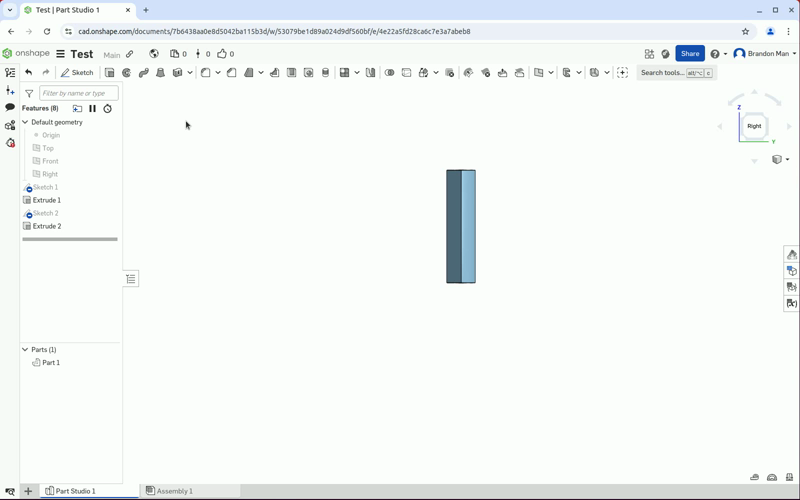
mouse_move(73, 189)
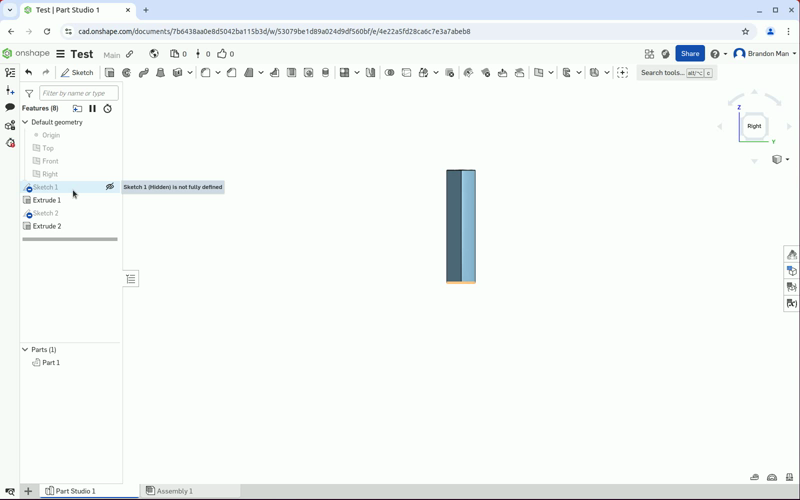
click(73, 189)
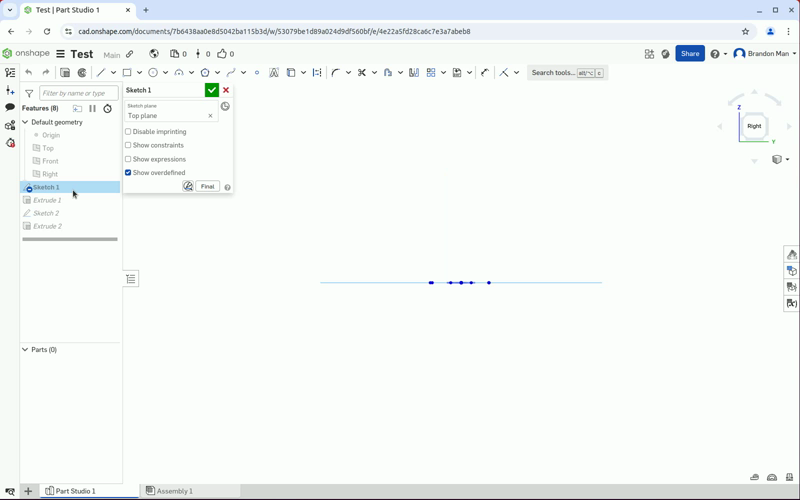
mouse_move(229, 92)
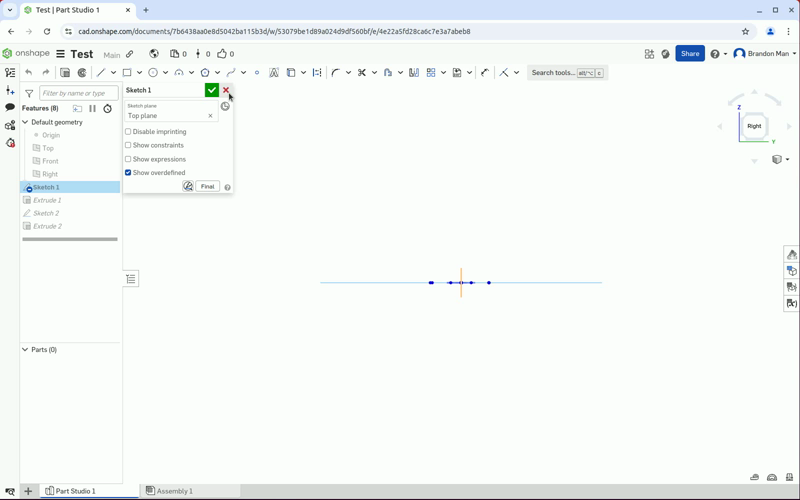
click(229, 92)
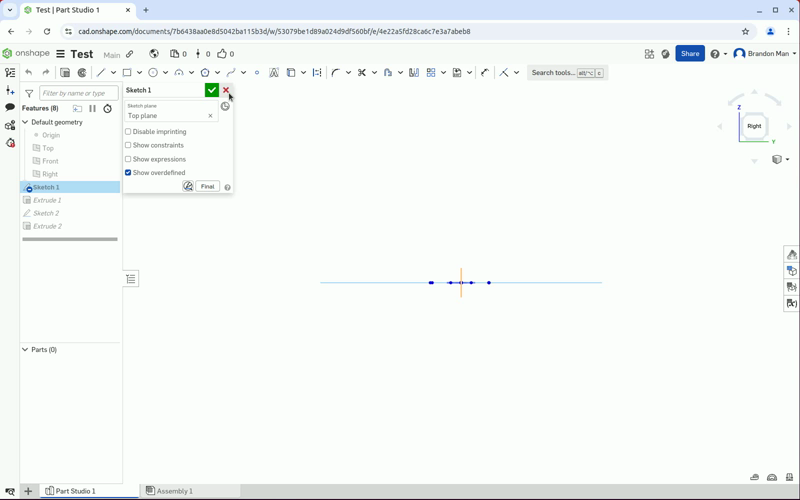
key(shift+s)
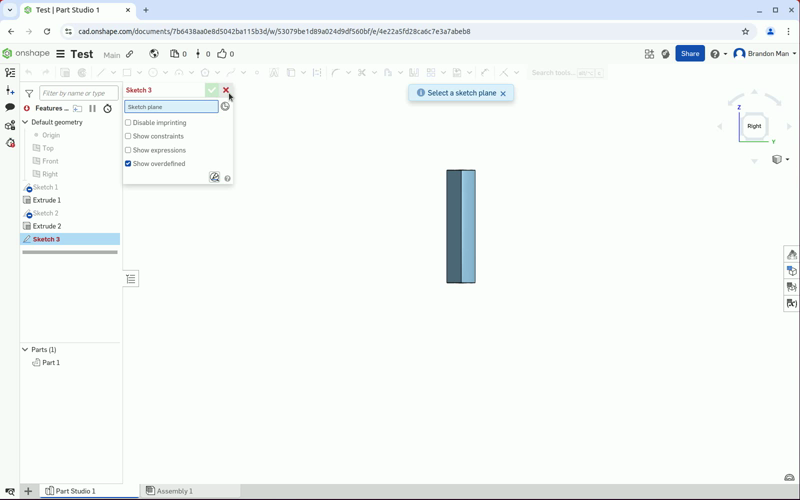
mouse_move(73, 176)
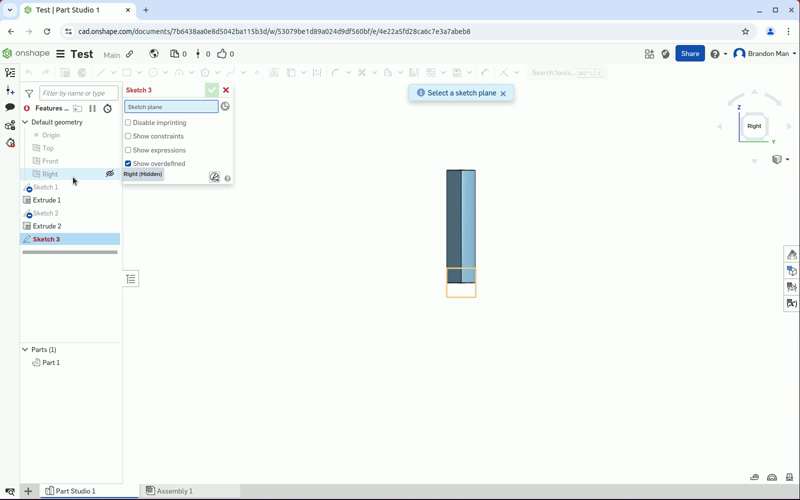
click(73, 176)
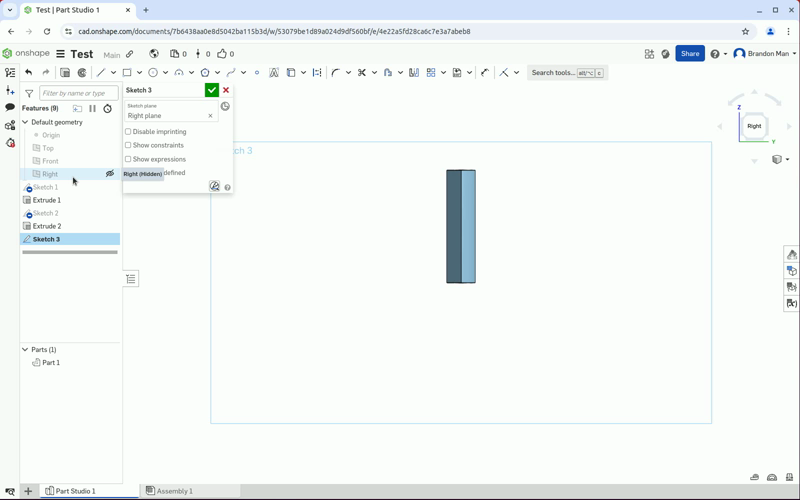
mouse_move(73, 352)
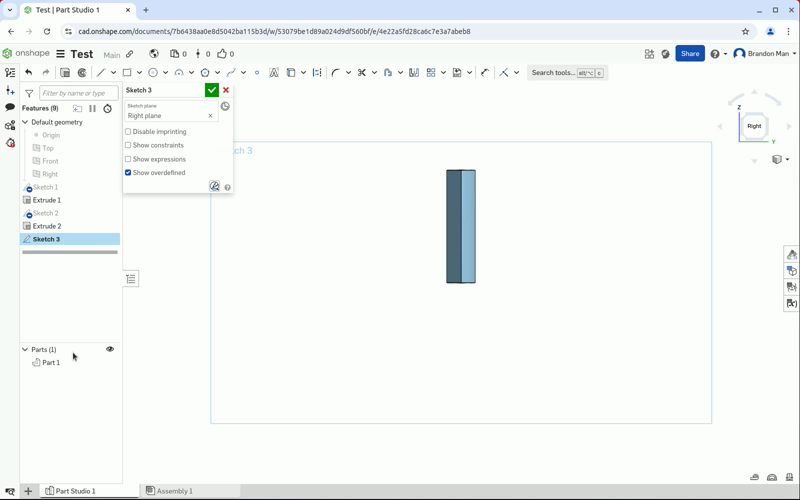
key(y)
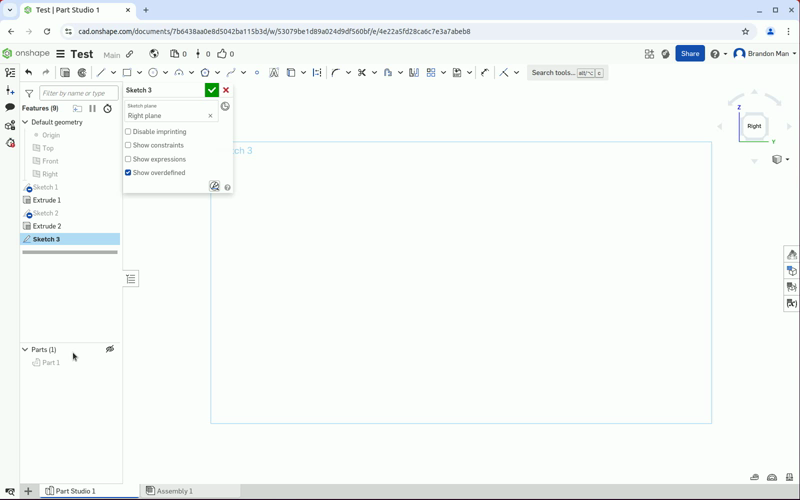
key(c)
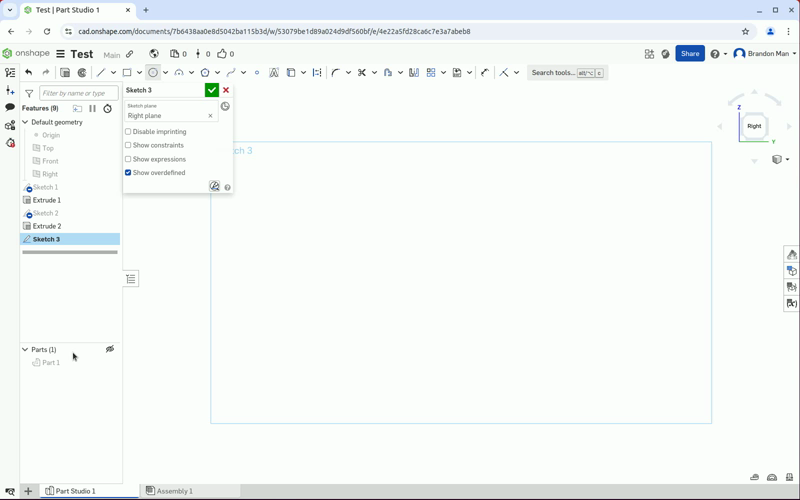
key_down(shift)
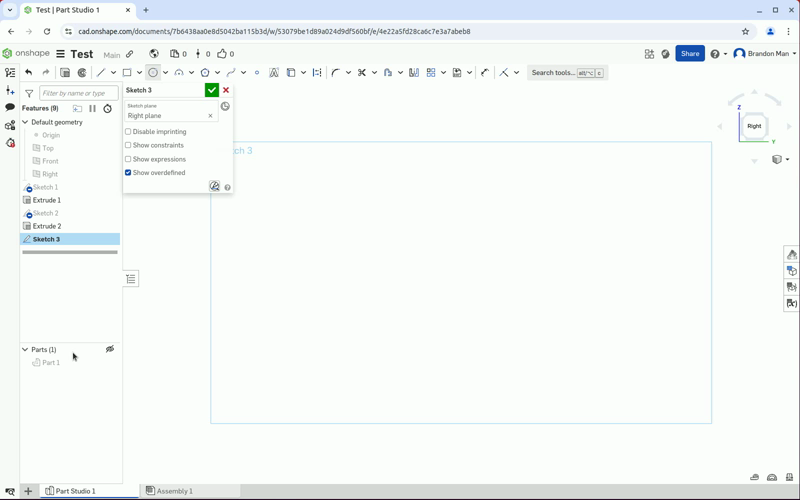
mouse_move(461, 226)
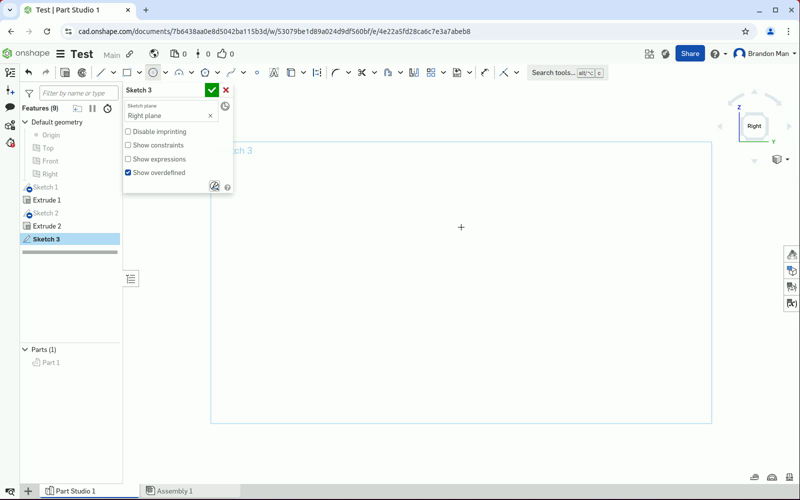
click(461, 226)
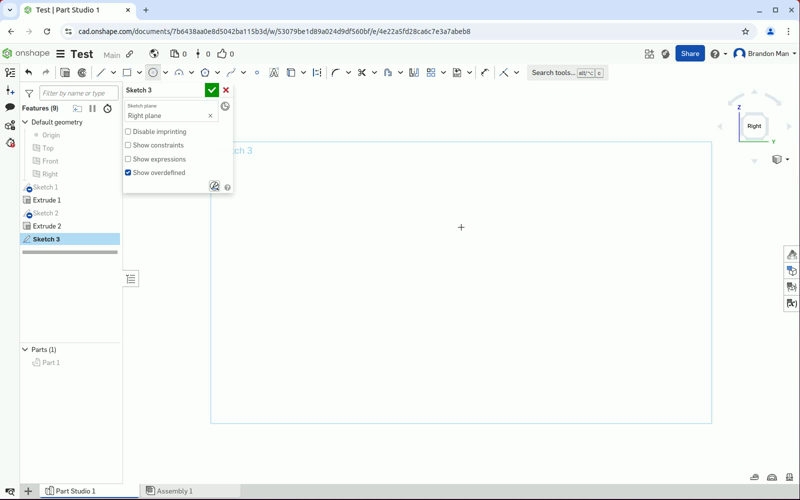
key_up(shift)
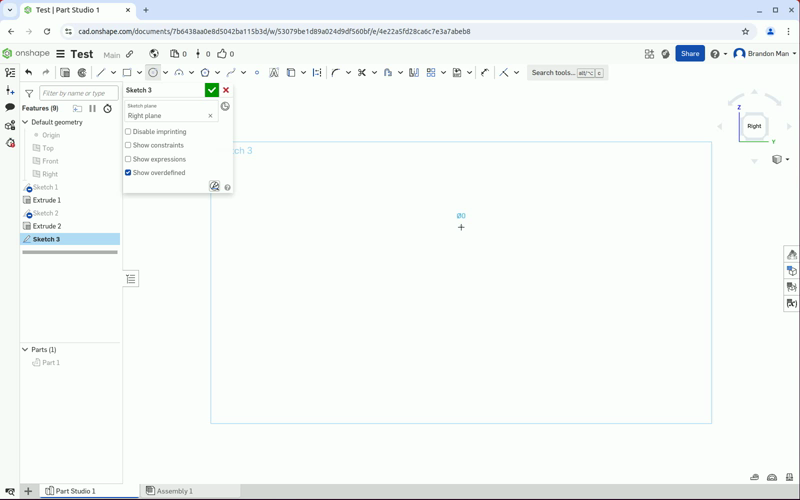
mouse_move(465, 226)
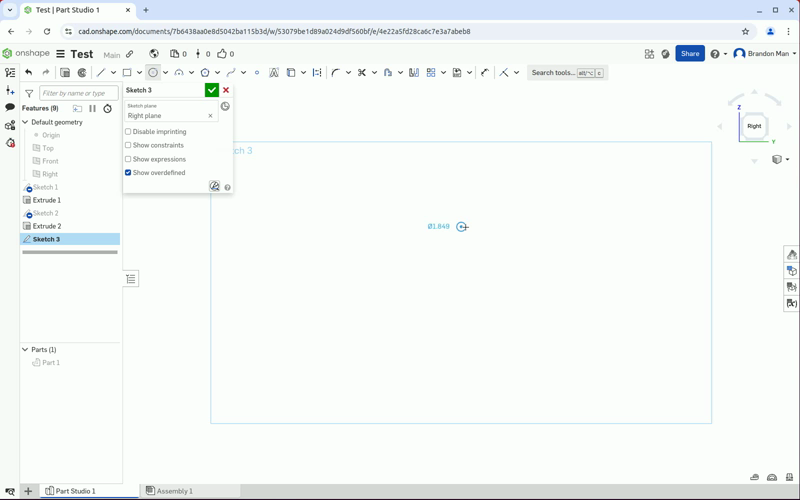
click(465, 226)
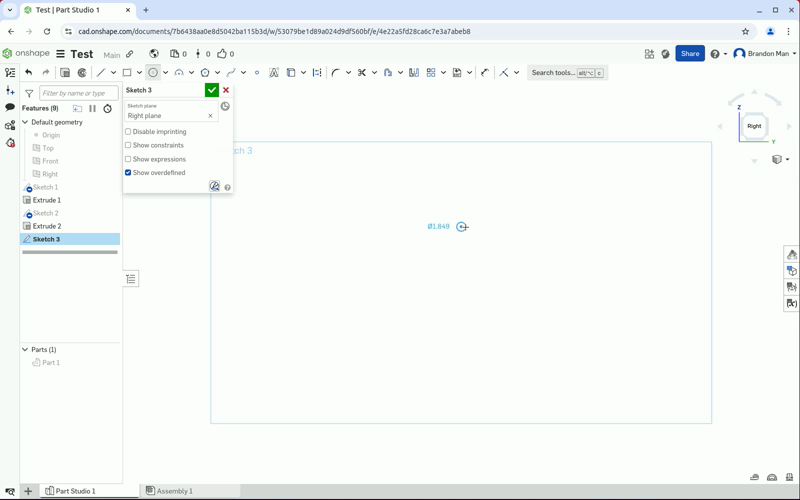
key(esc)
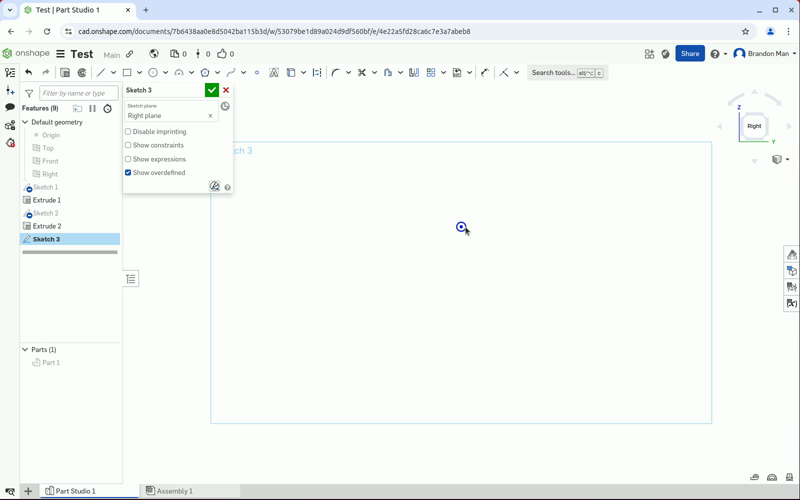
mouse_move(462, 230)
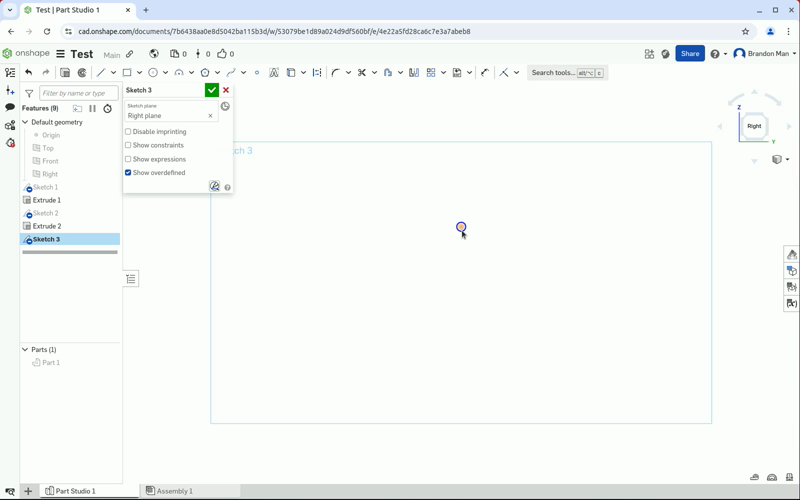
scroll(6)
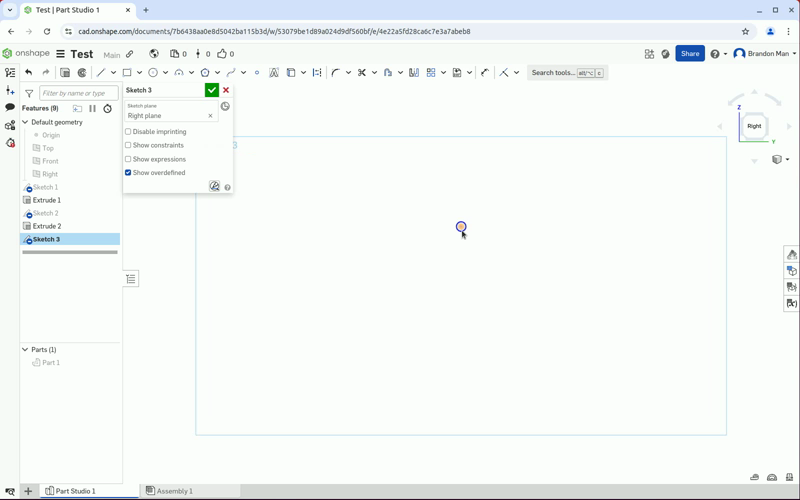
scroll(6)
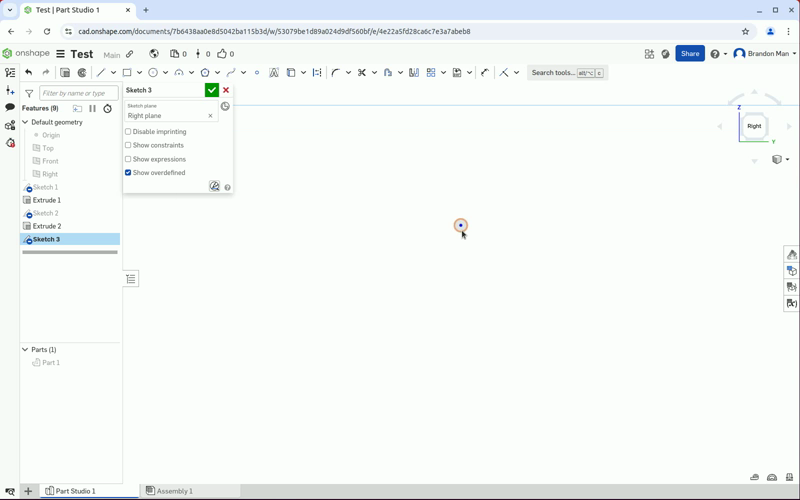
scroll(6)
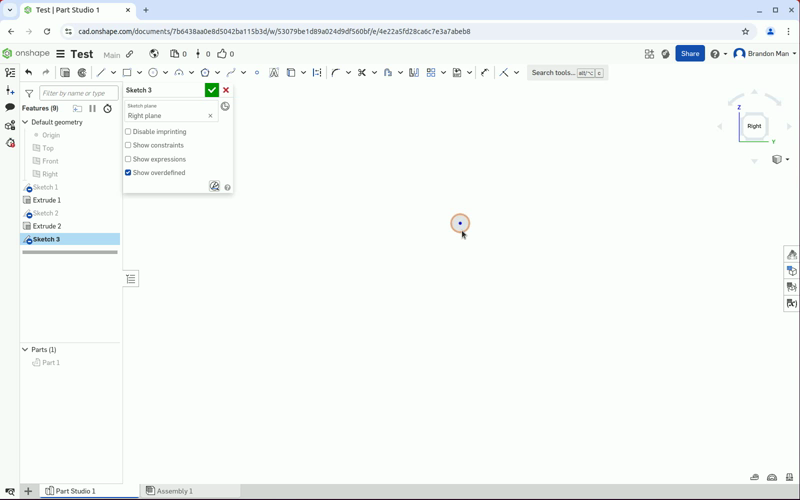
scroll(6)
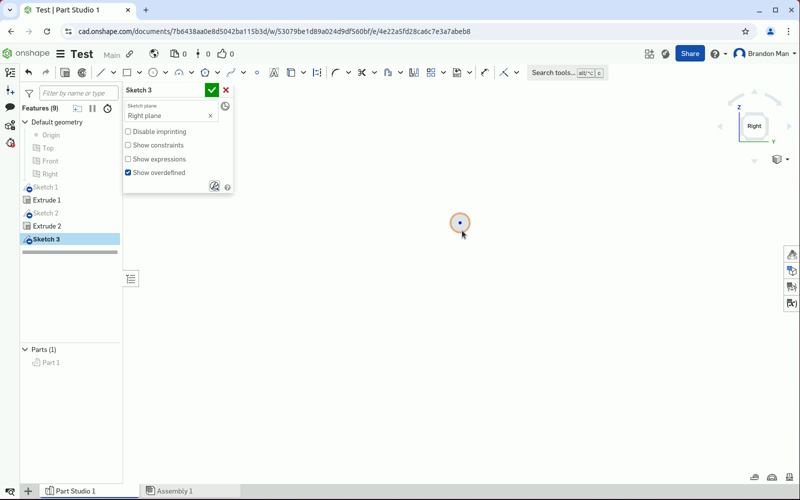
scroll(6)
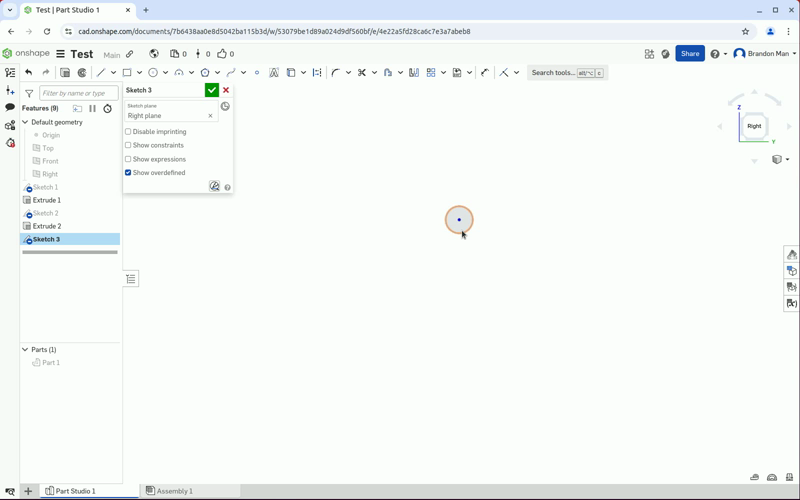
scroll(6)
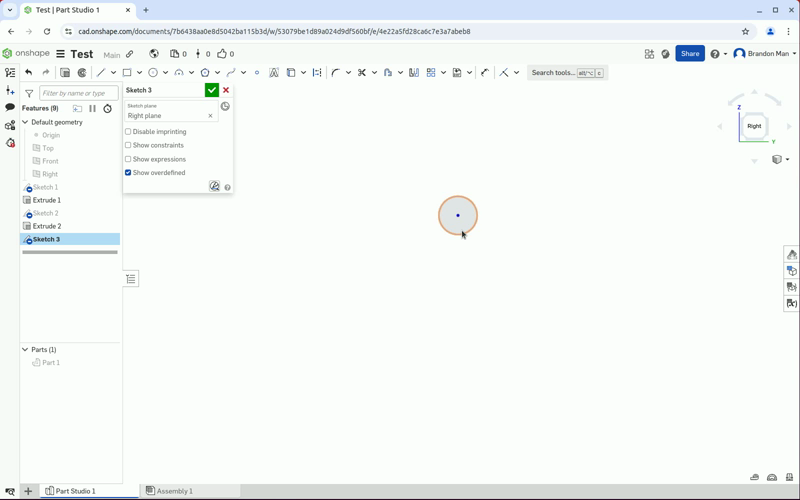
scroll(6)
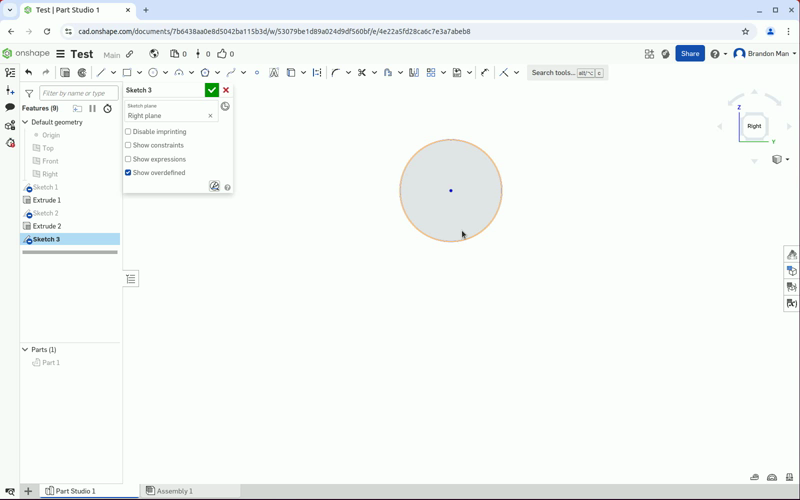
click(462, 230)
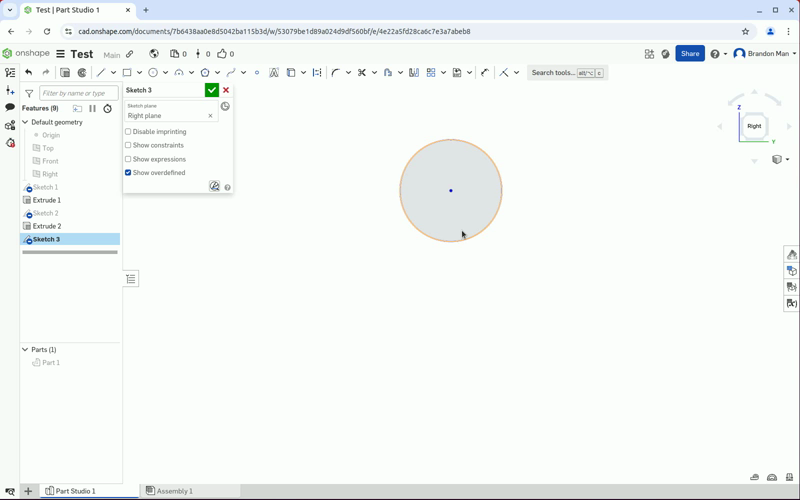
scroll(-6)
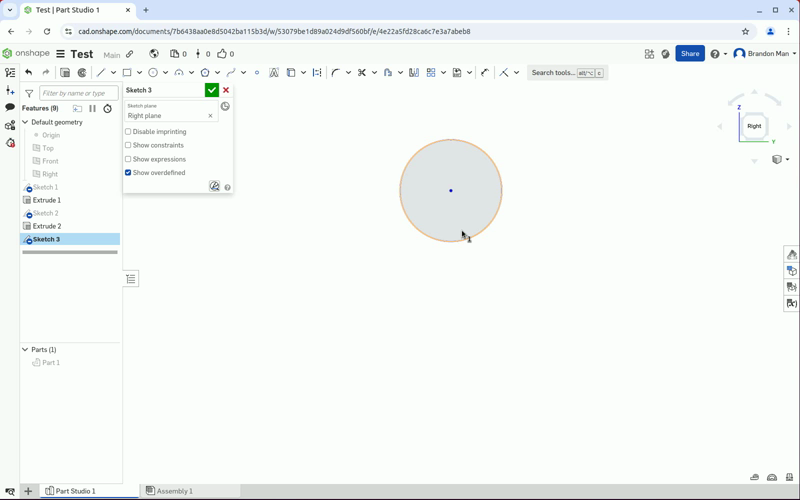
scroll(-6)
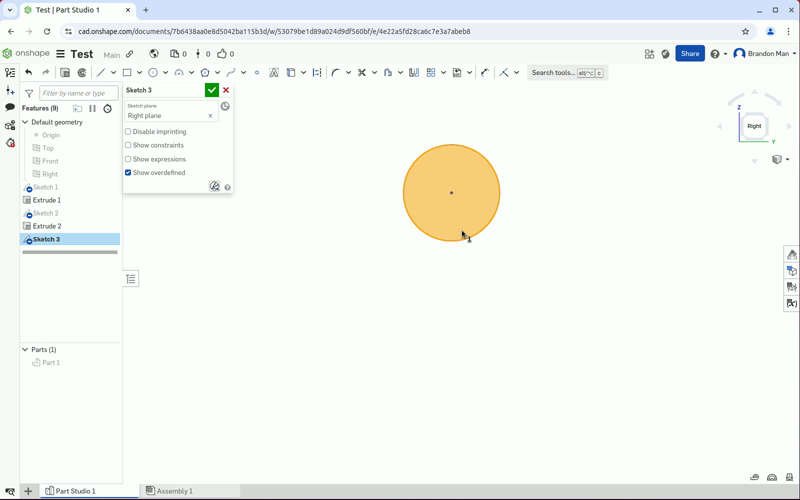
scroll(-6)
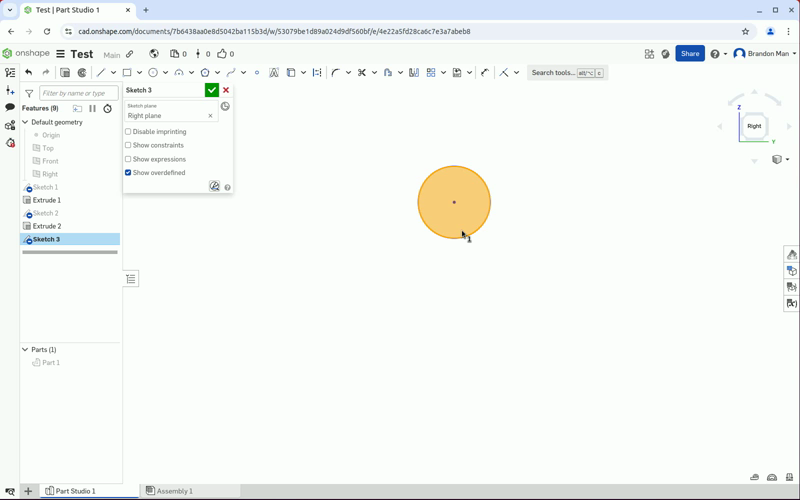
scroll(-6)
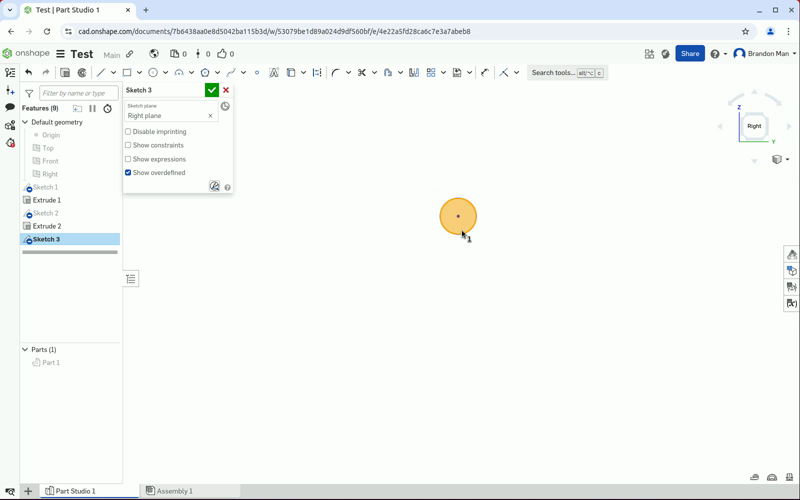
scroll(-6)
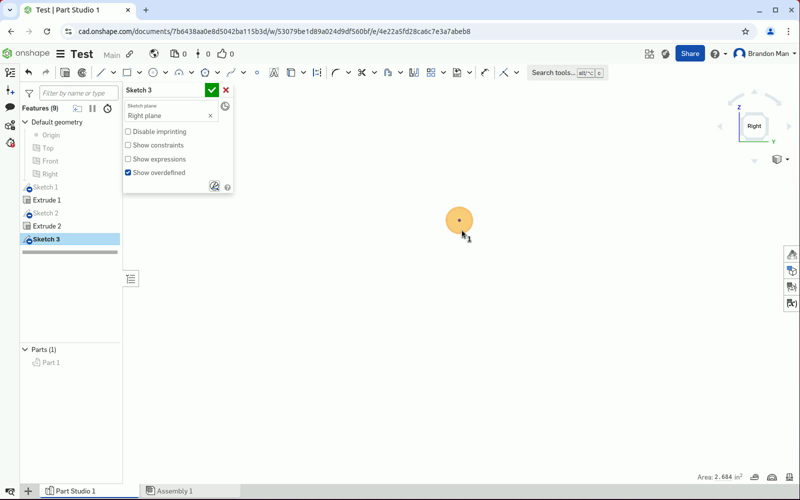
scroll(-6)
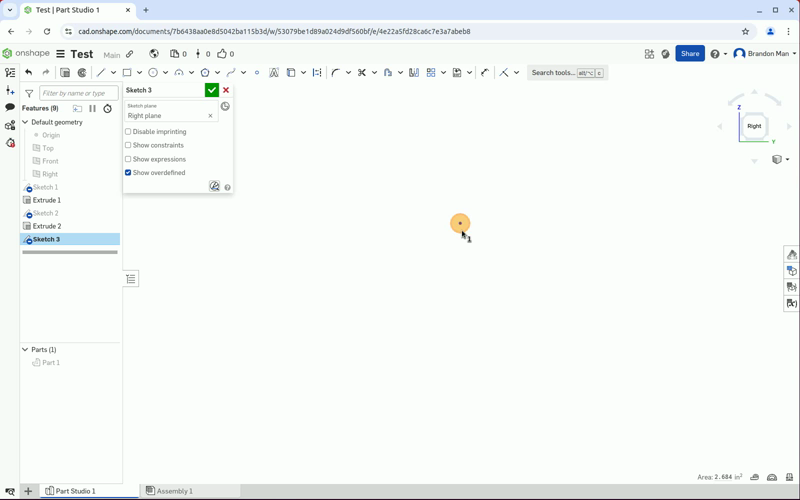
scroll(-6)
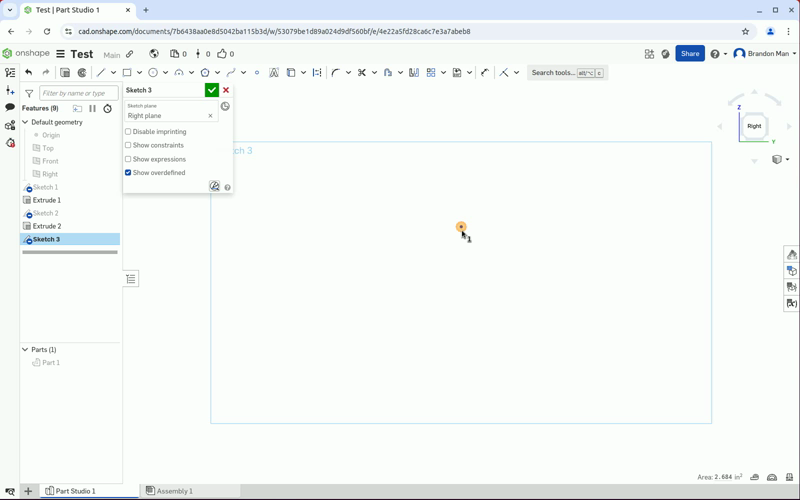
mouse_move(73, 352)
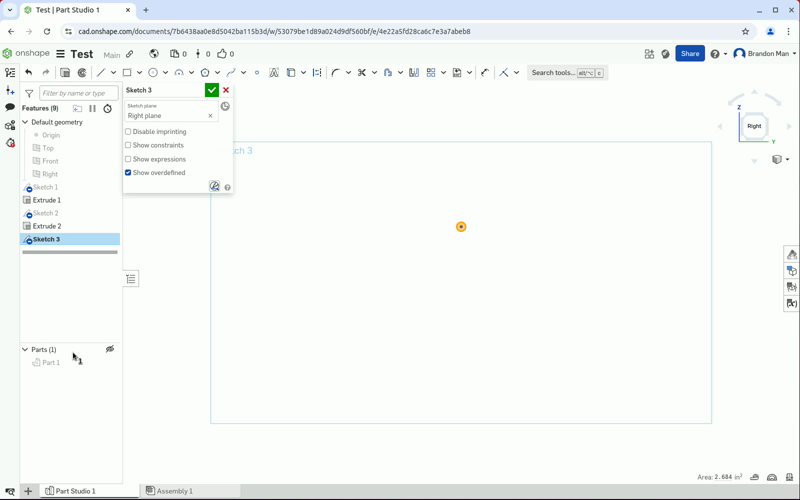
key(shift+y)
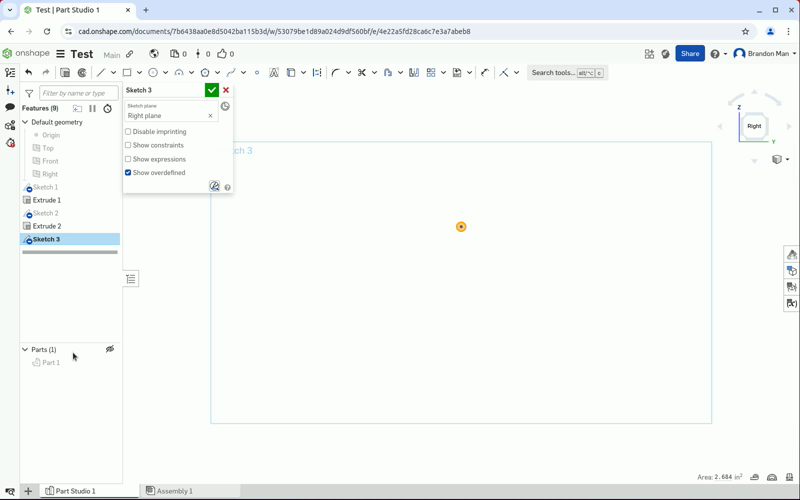
key(shift+e)
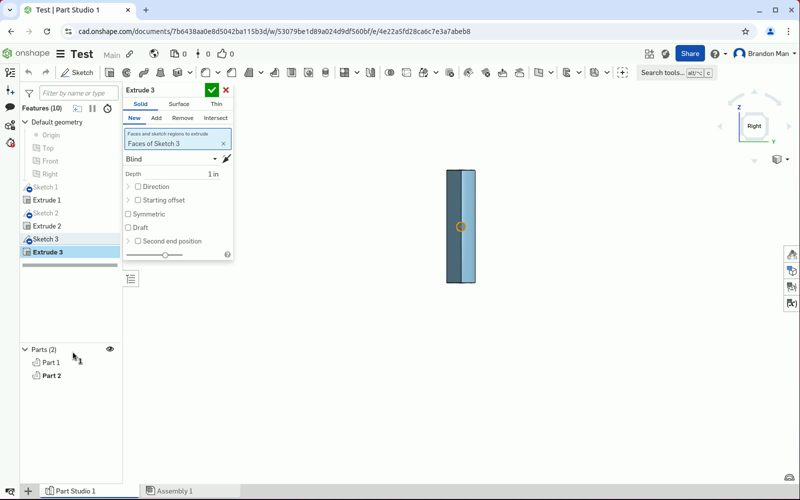
mouse_move(143, 106)
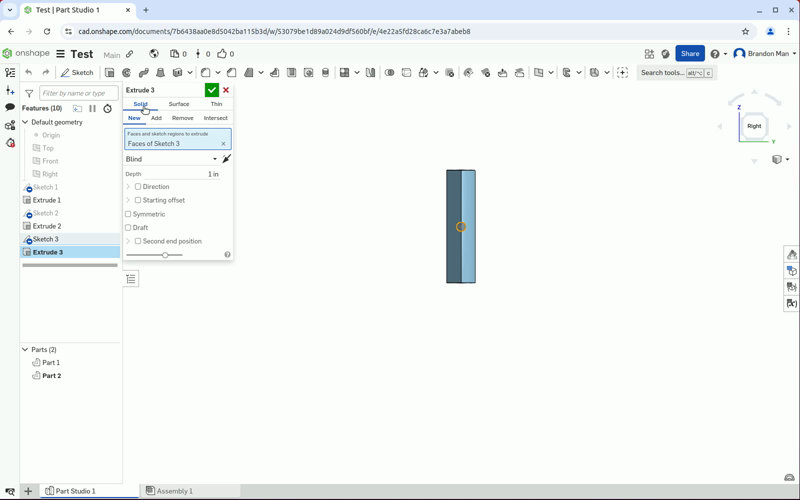
click(143, 106)
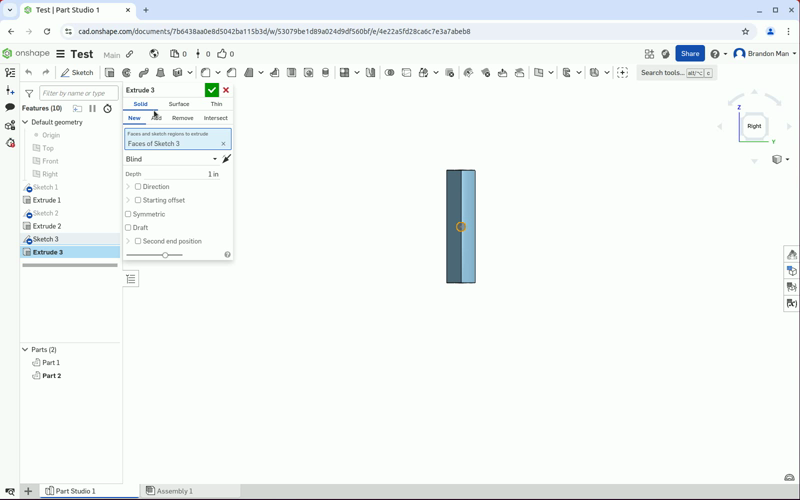
mouse_move(186, 120)
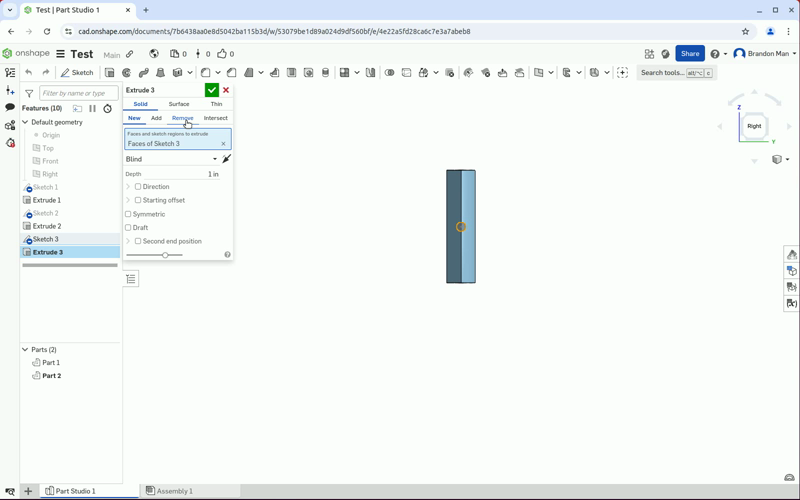
click(186, 120)
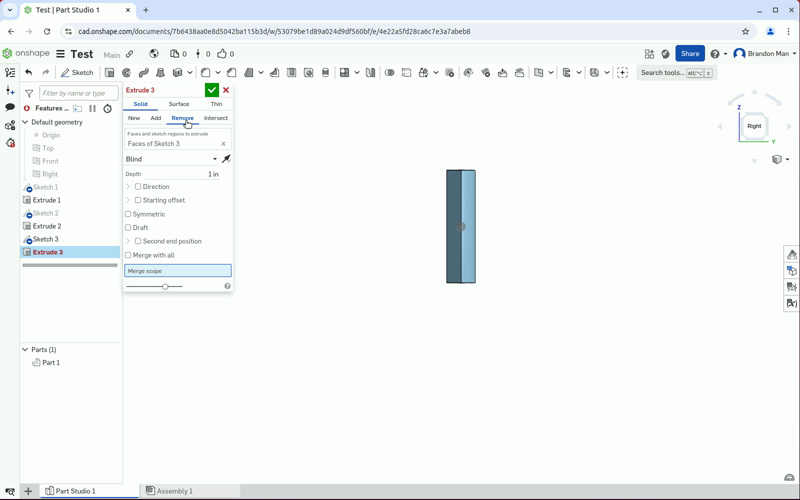
key(tab, 4)
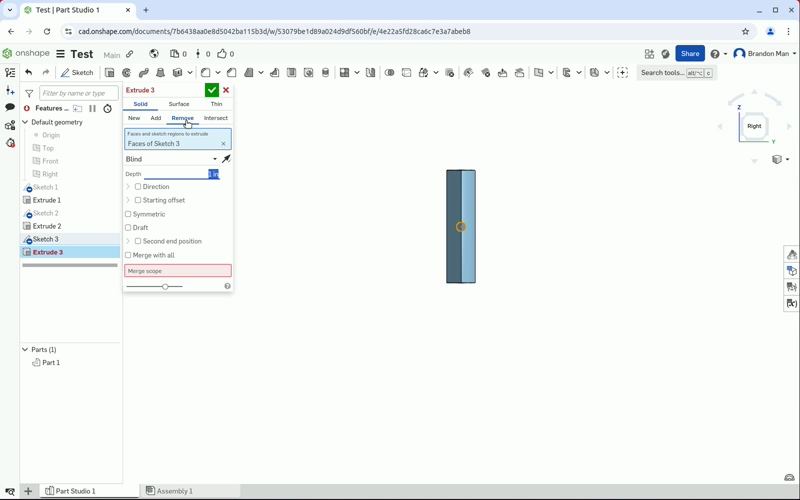
text(11.554)
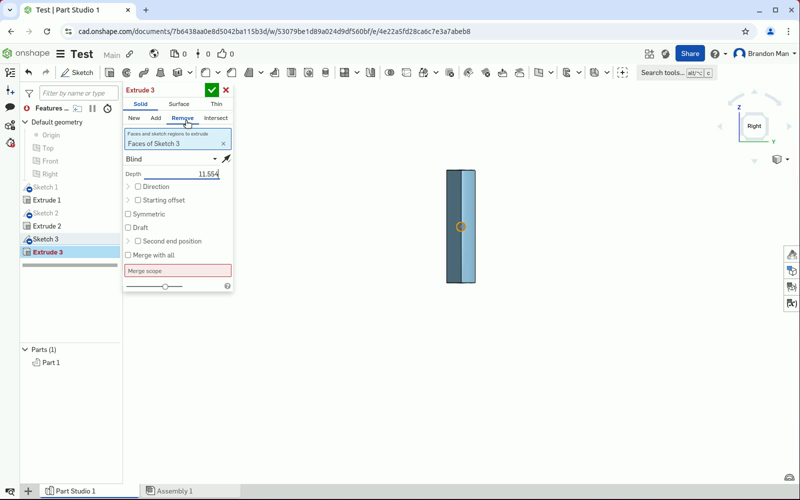
key(tab, 6)
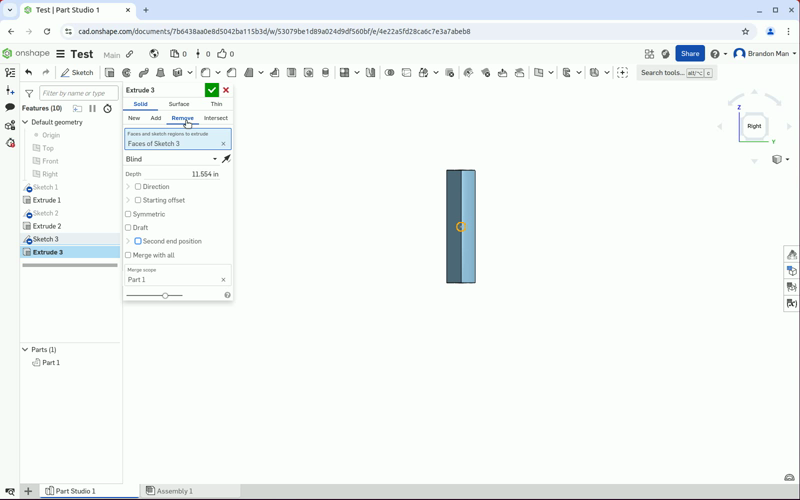
key(space)
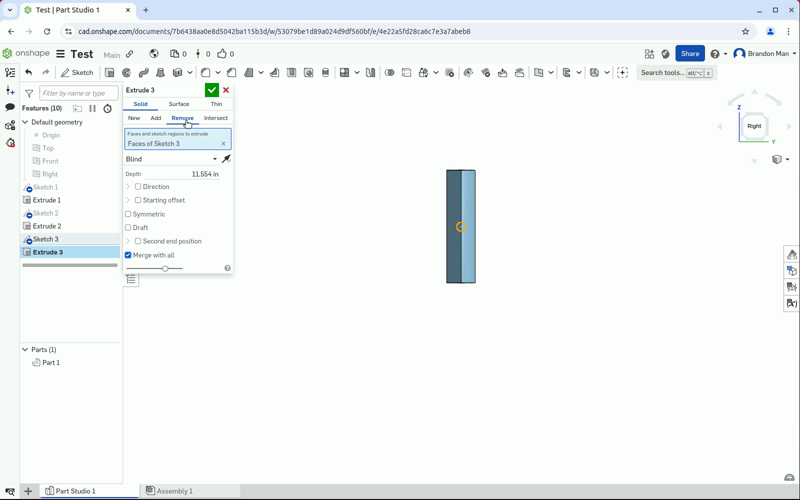
key(enter)
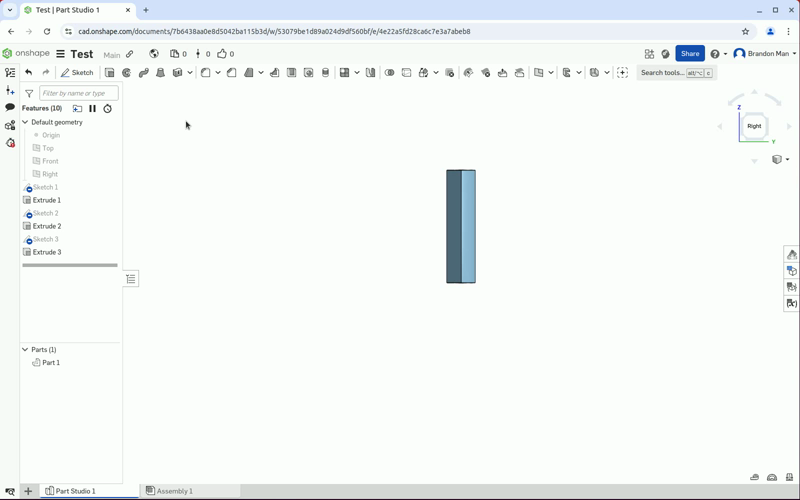
key(shift+h)
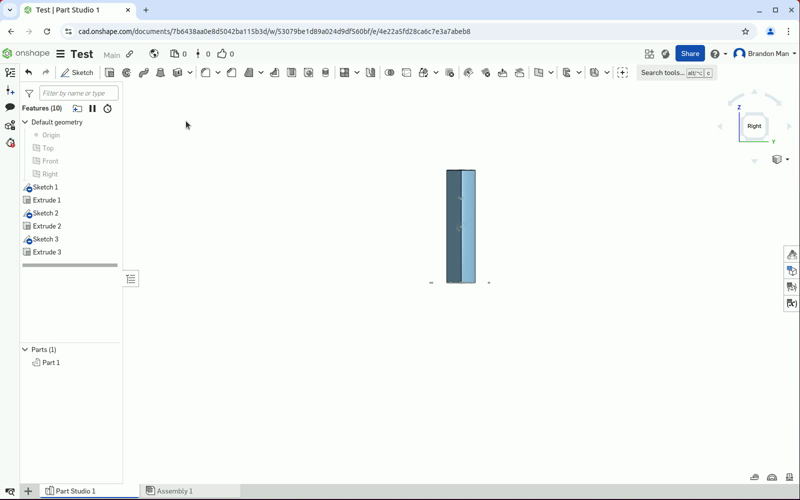
key(shift+h)
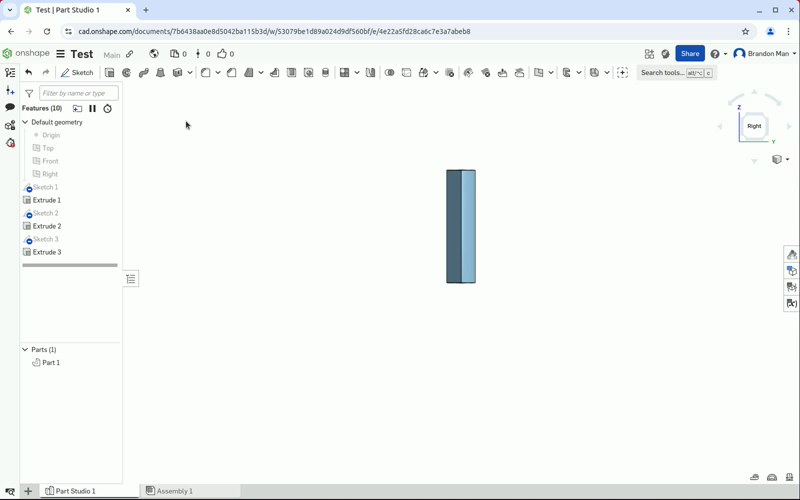
mouse_move(73, 189)
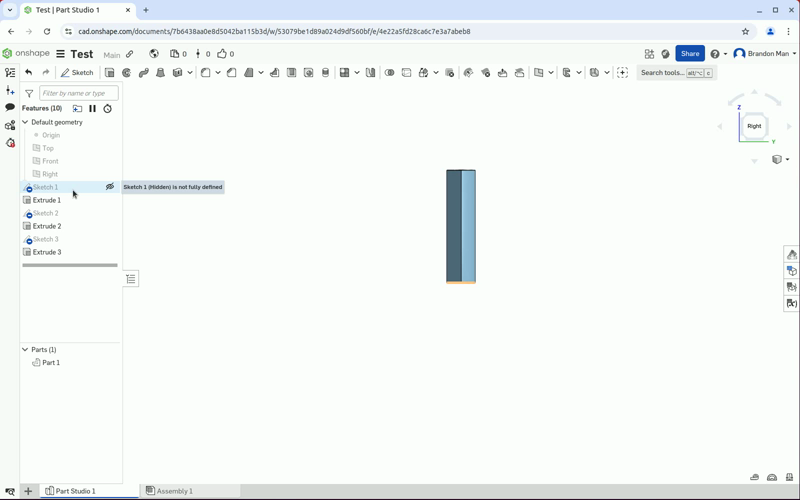
click(73, 189)
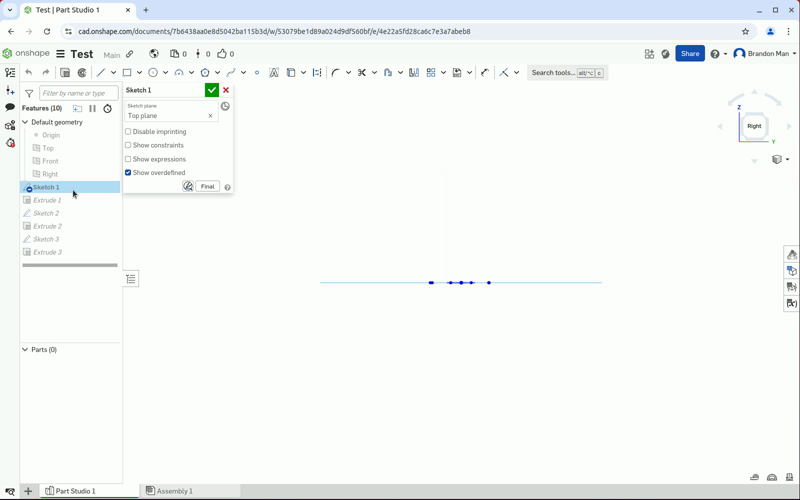
mouse_move(229, 92)
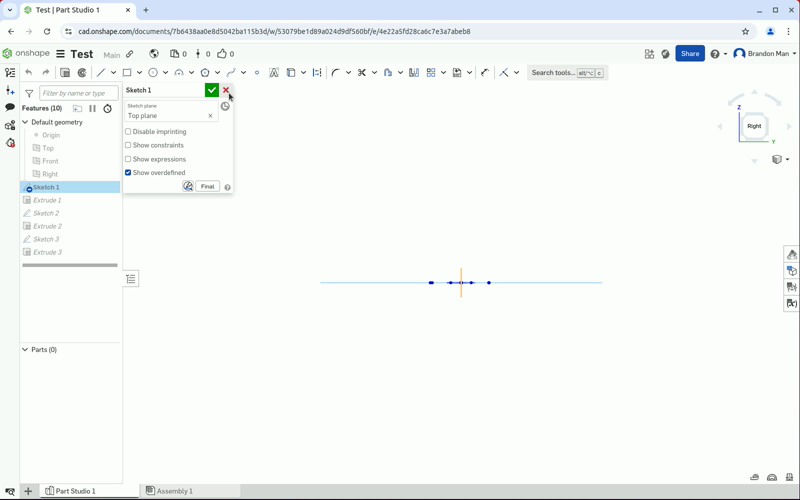
click(229, 92)
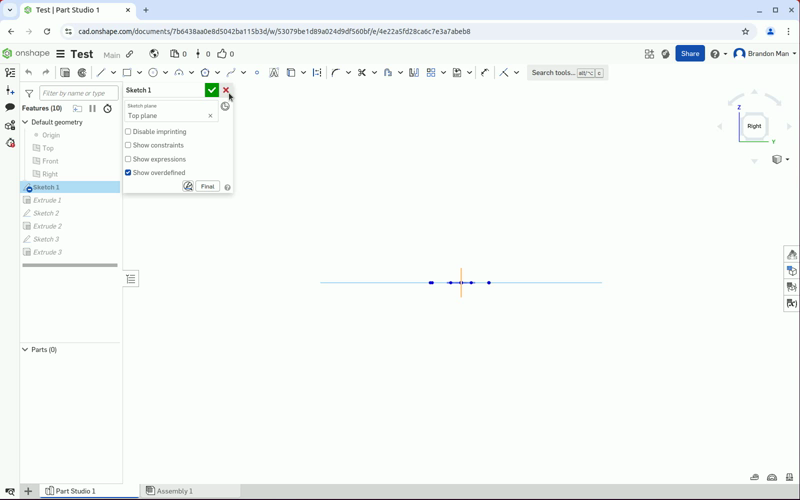
key(shift+s)
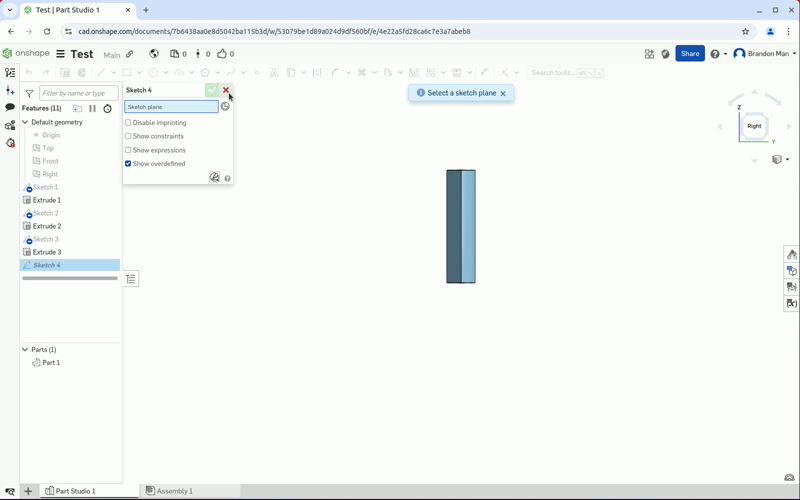
mouse_move(73, 176)
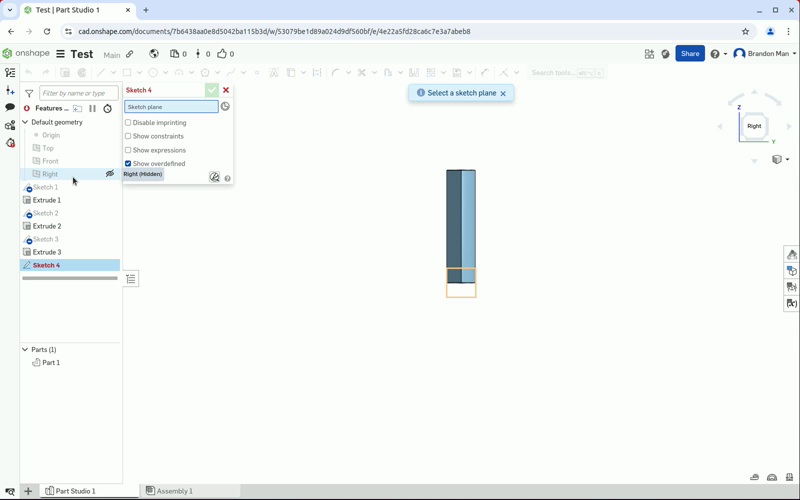
click(73, 176)
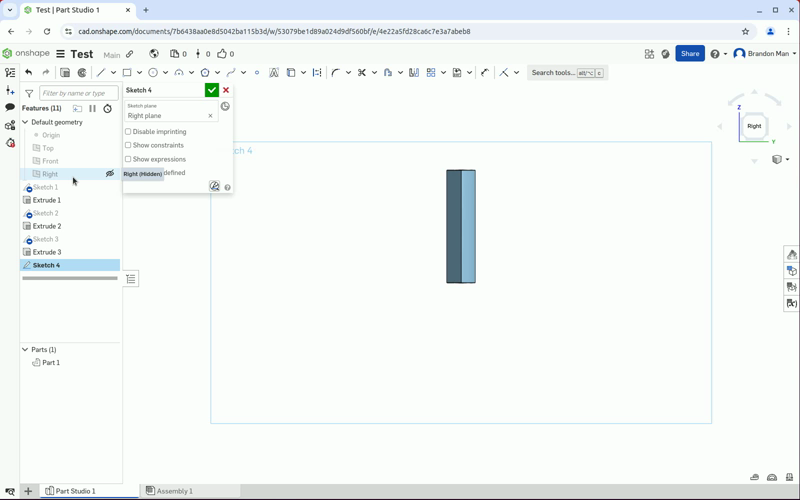
mouse_move(73, 352)
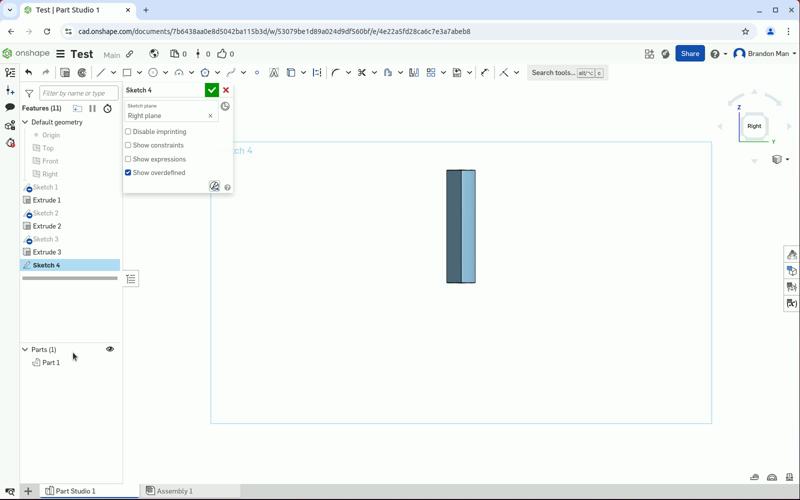
key(y)
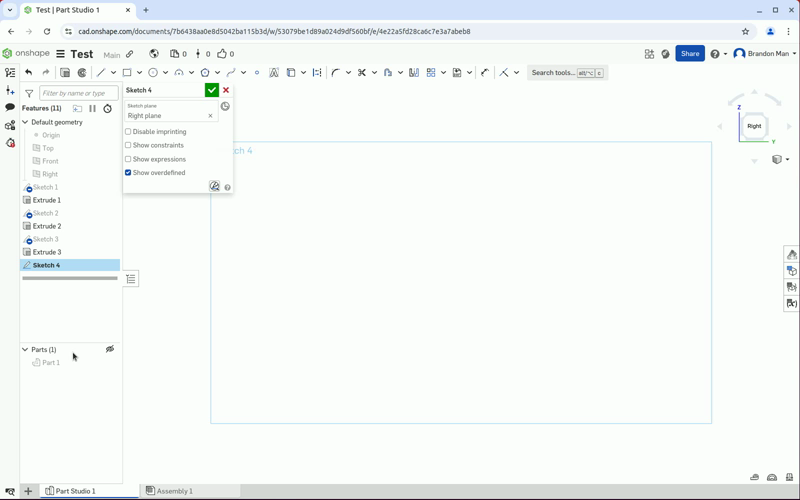
key(c)
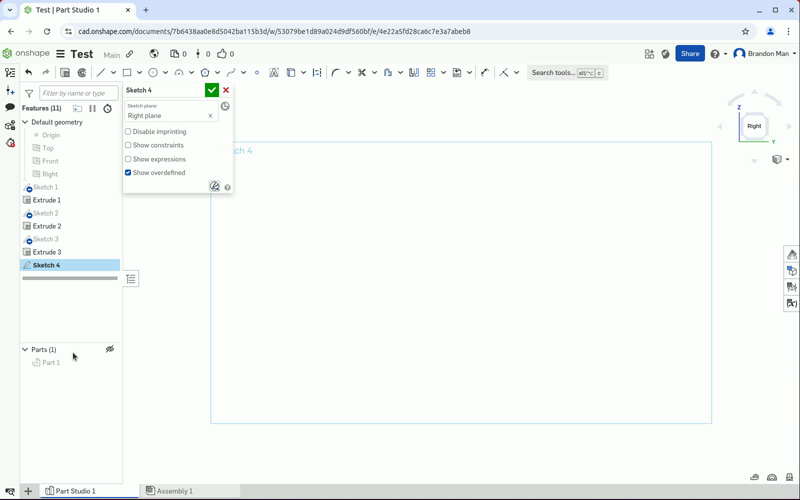
key_down(shift)
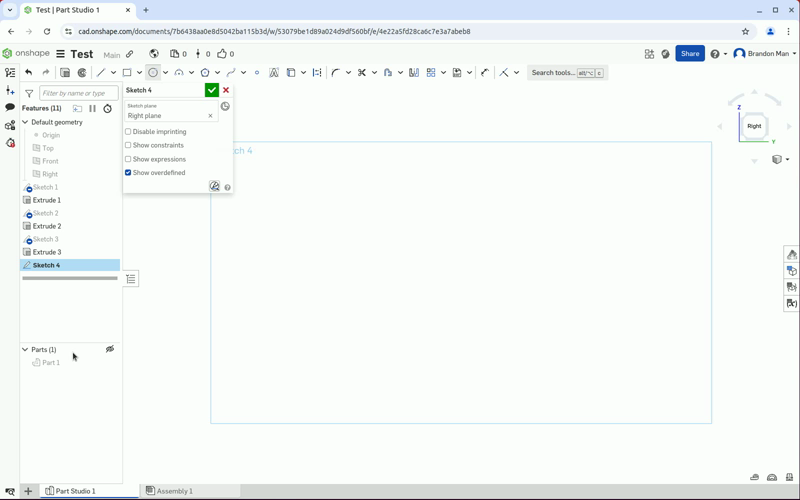
mouse_move(460, 254)
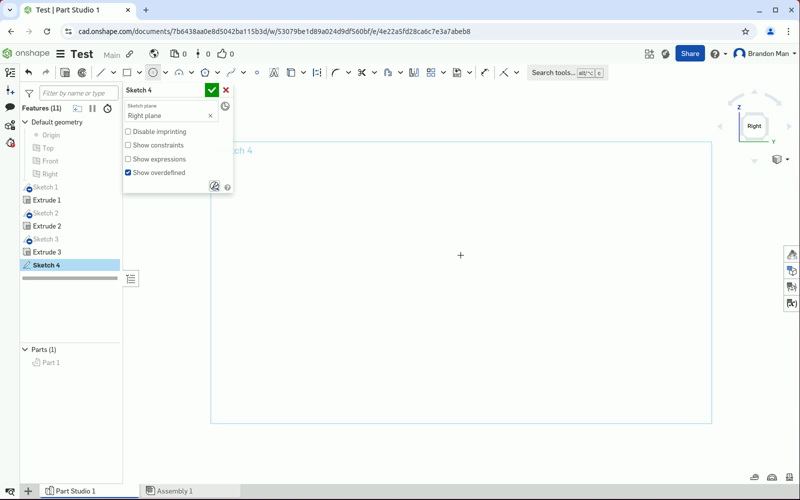
click(460, 254)
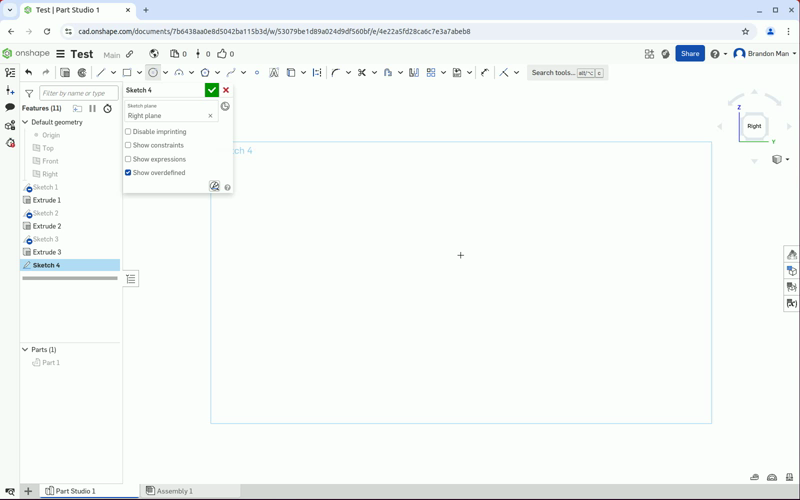
key_up(shift)
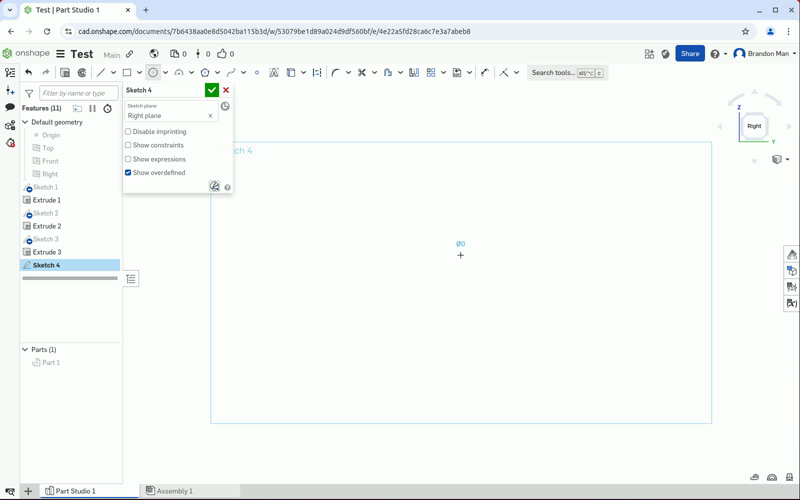
mouse_move(463, 254)
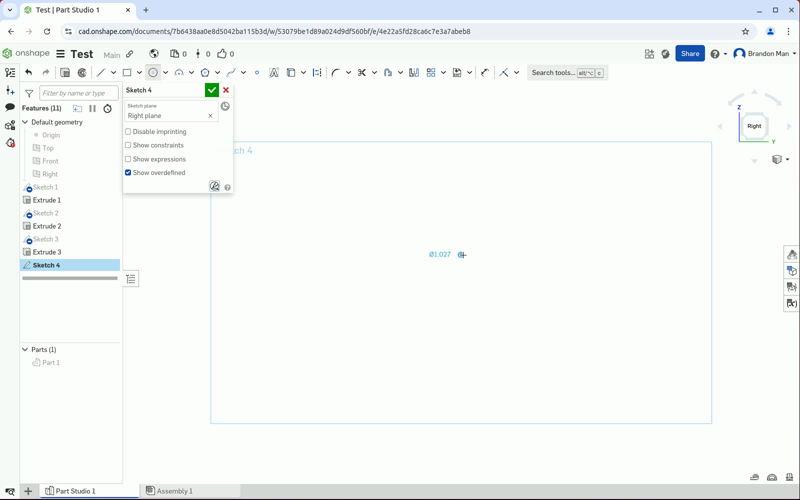
scroll(6)
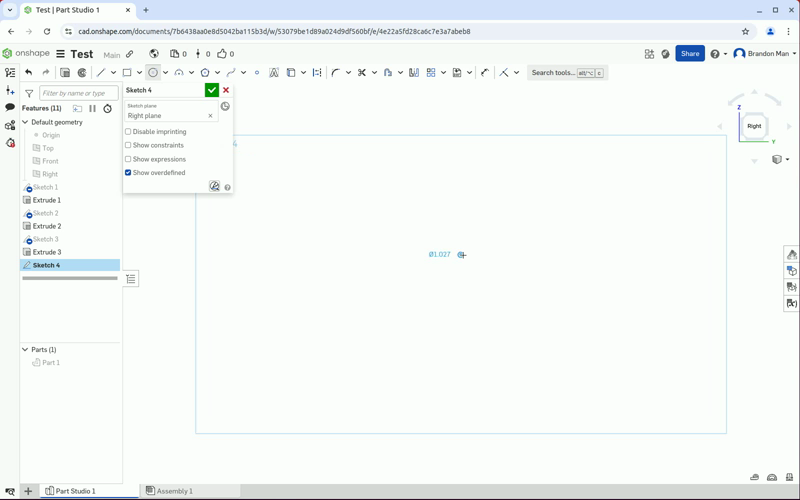
scroll(6)
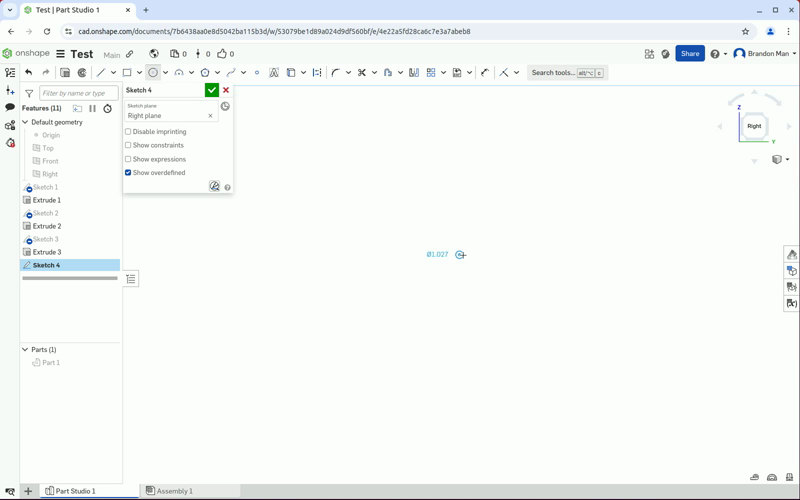
scroll(6)
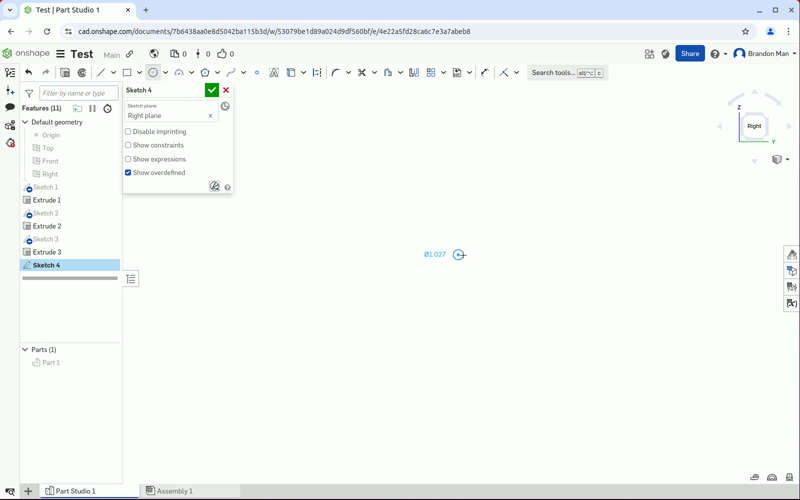
scroll(6)
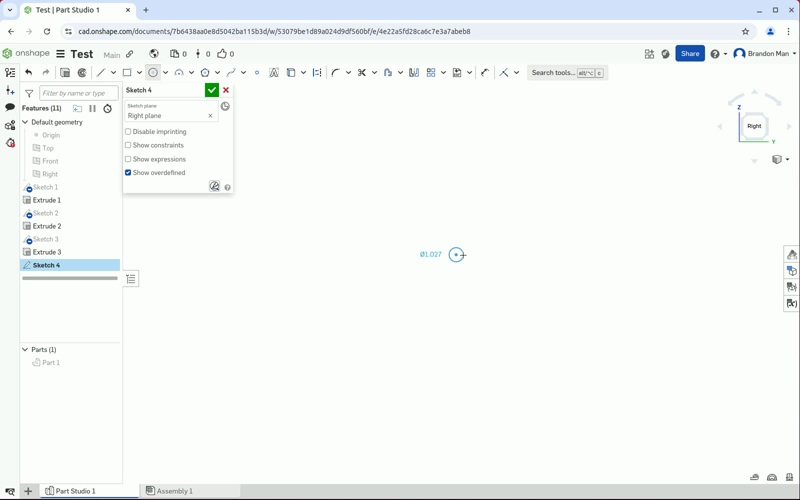
scroll(6)
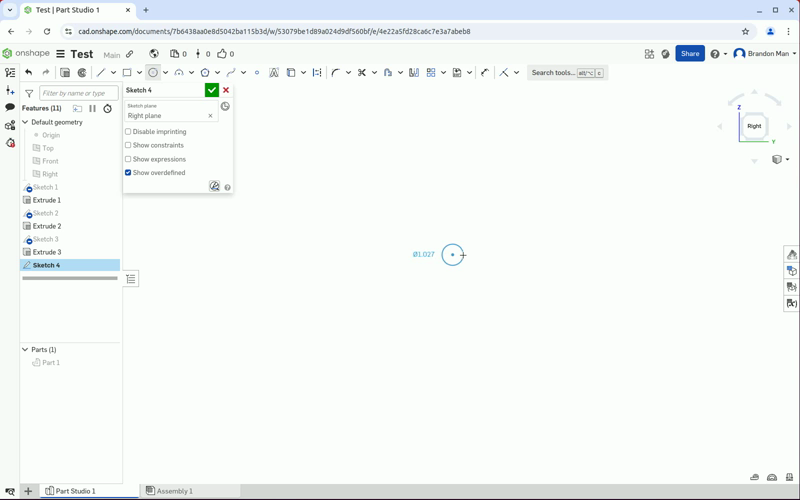
scroll(6)
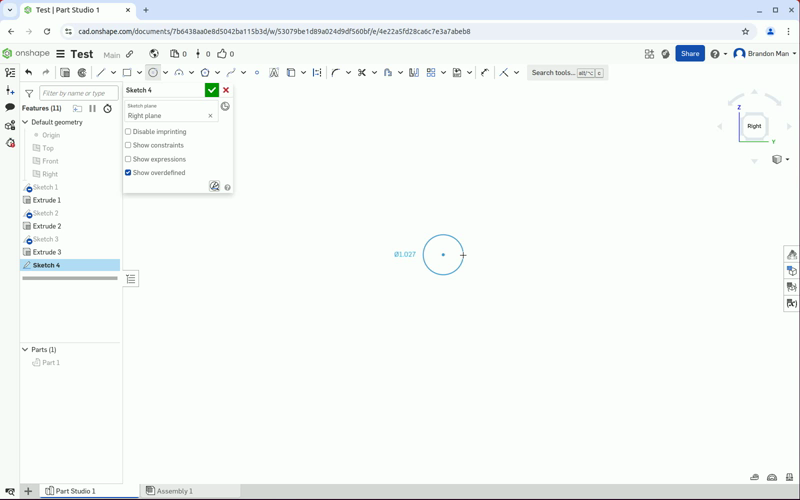
scroll(6)
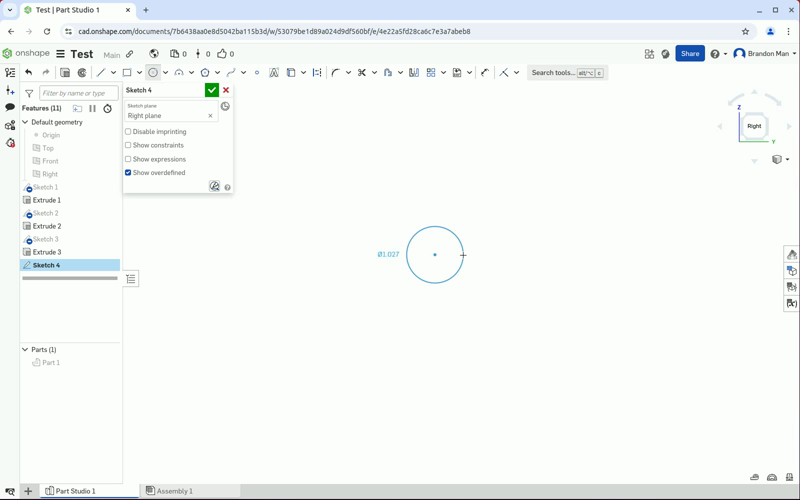
click(463, 254)
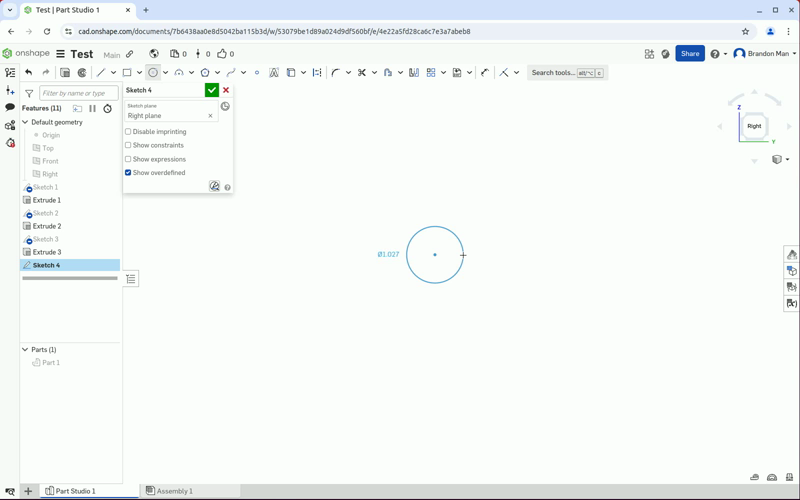
scroll(-6)
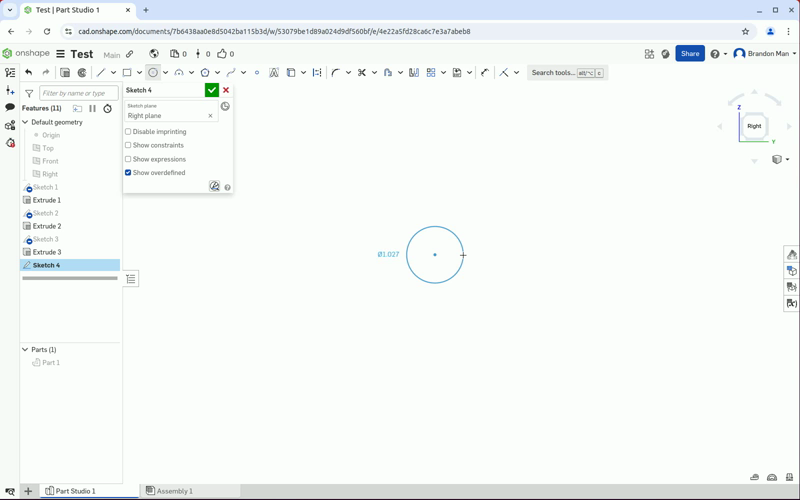
scroll(-6)
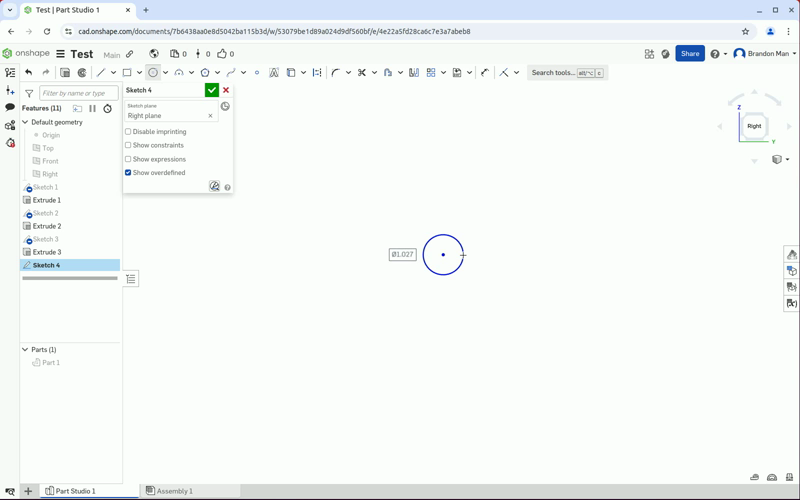
scroll(-6)
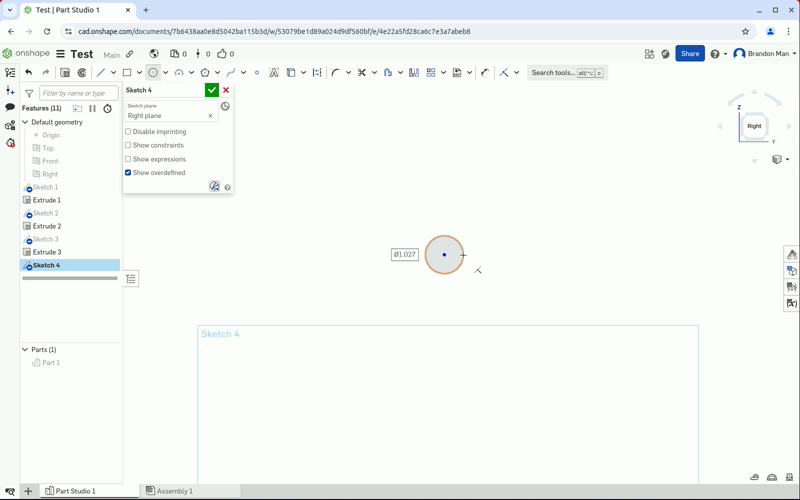
scroll(-6)
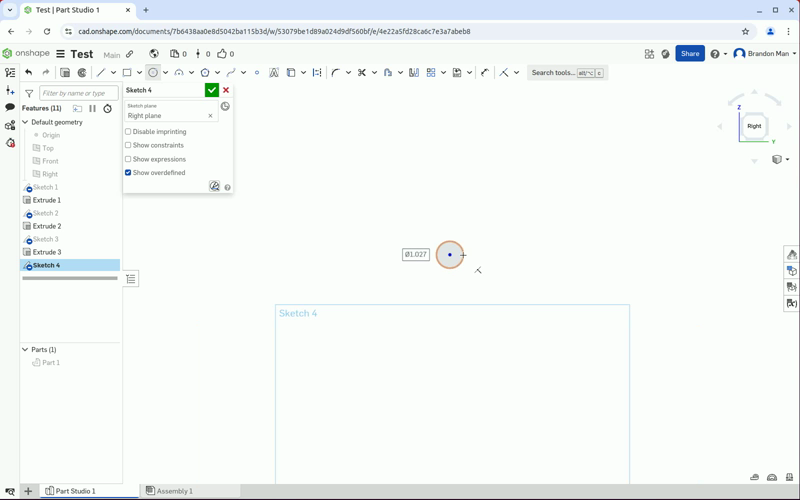
scroll(-6)
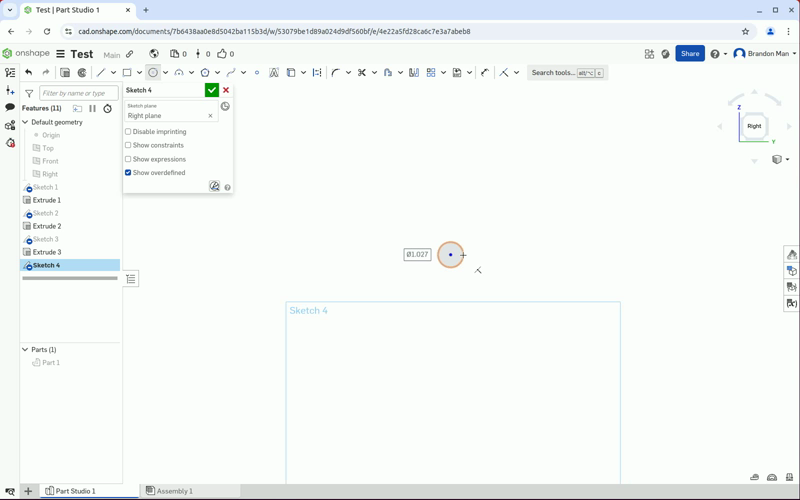
scroll(-6)
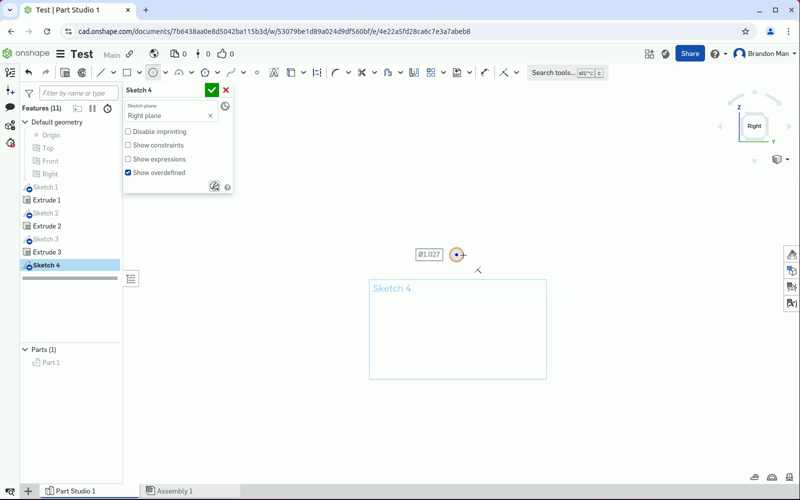
scroll(-6)
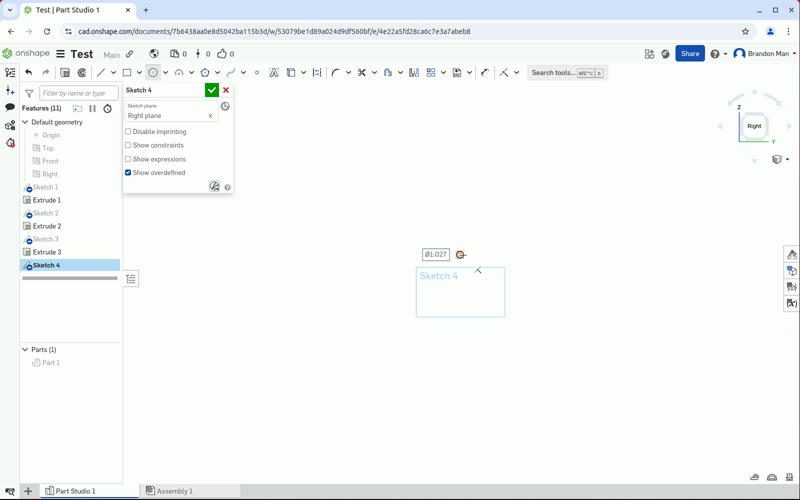
key(esc)
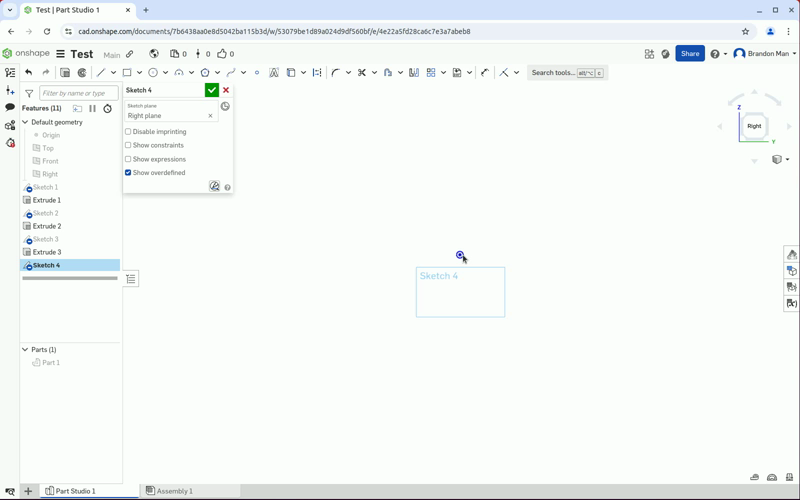
mouse_move(460, 254)
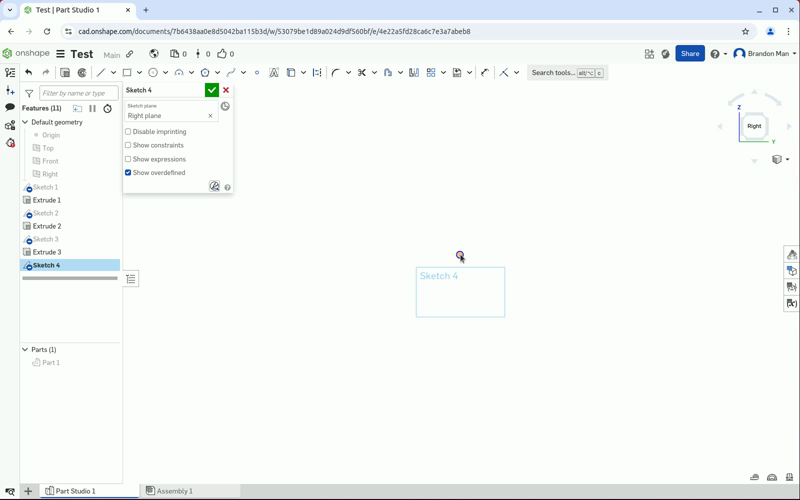
scroll(6)
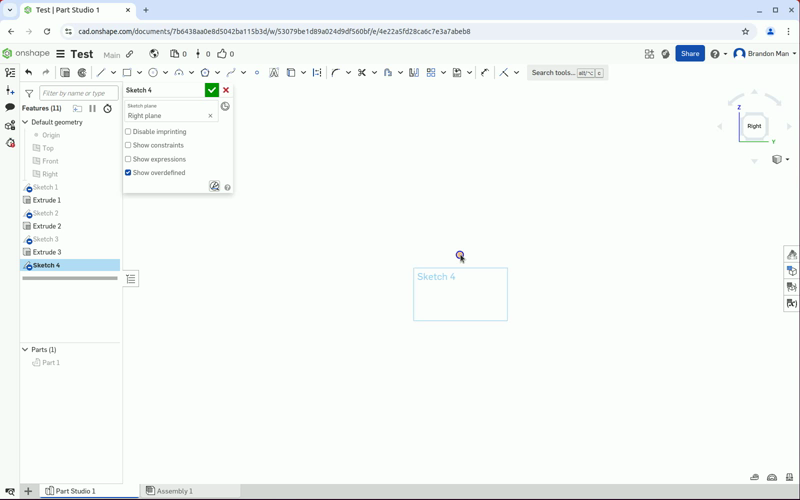
scroll(6)
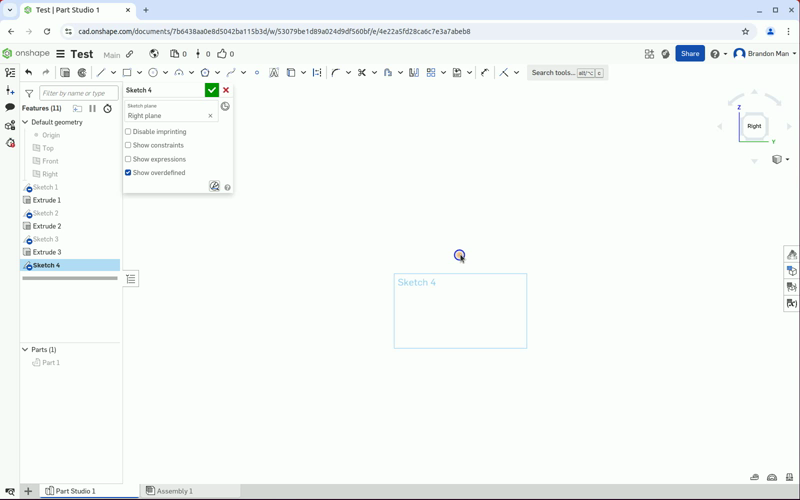
scroll(6)
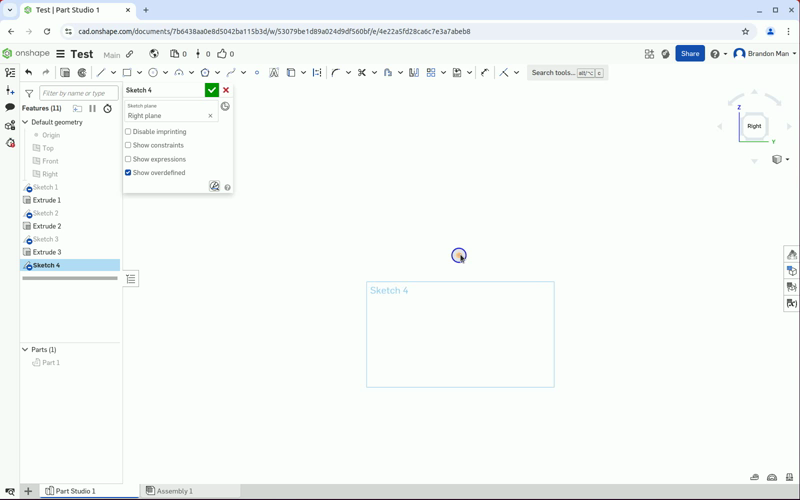
scroll(6)
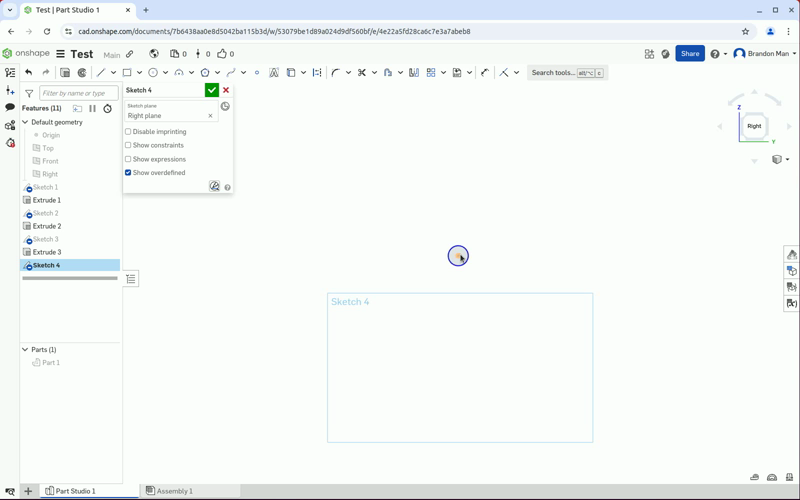
scroll(6)
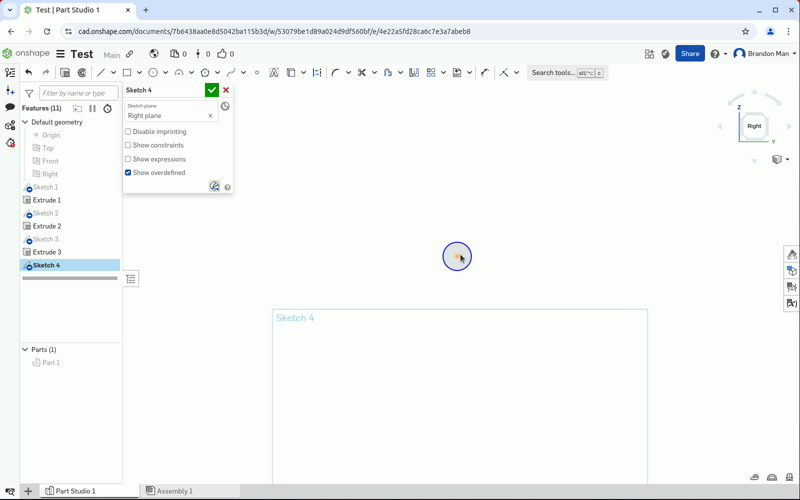
scroll(6)
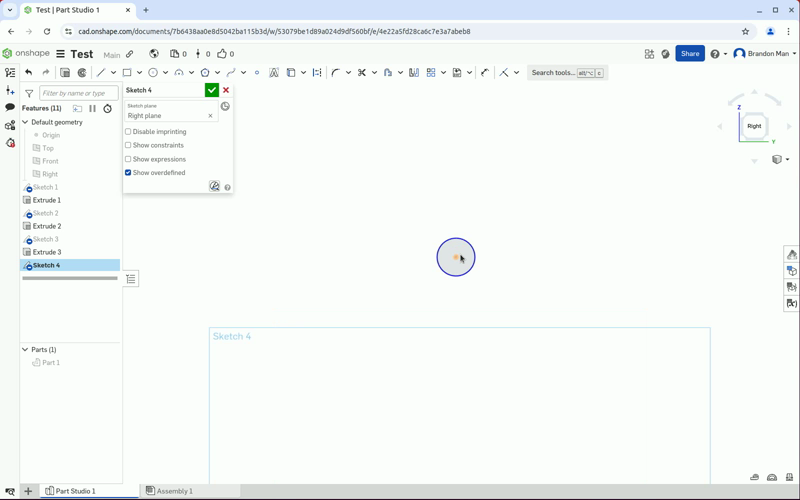
scroll(6)
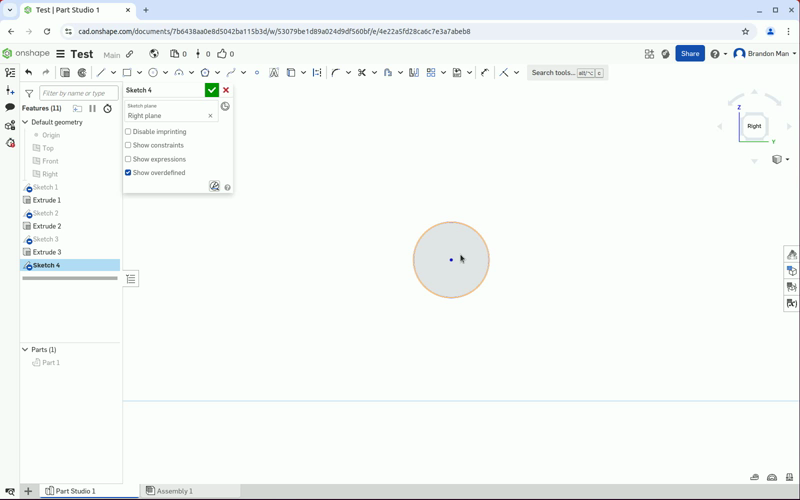
click(460, 254)
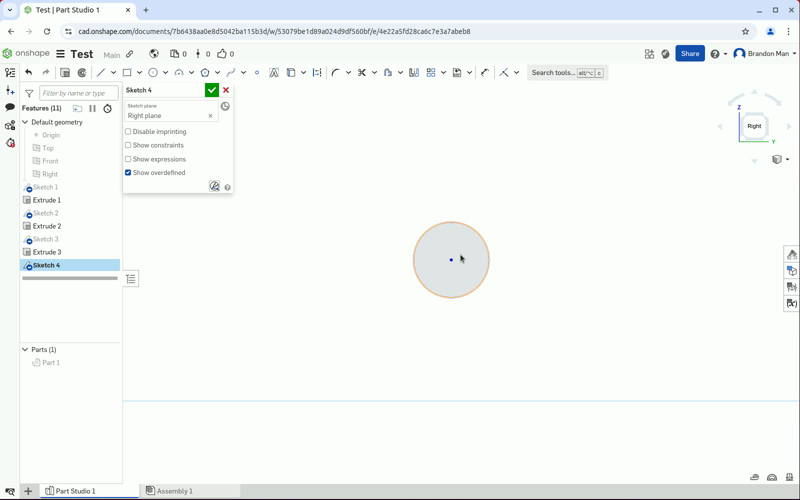
scroll(-6)
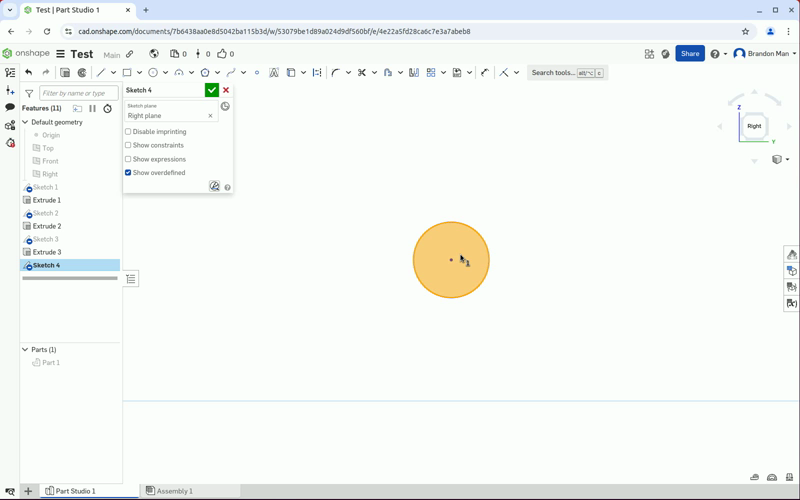
scroll(-6)
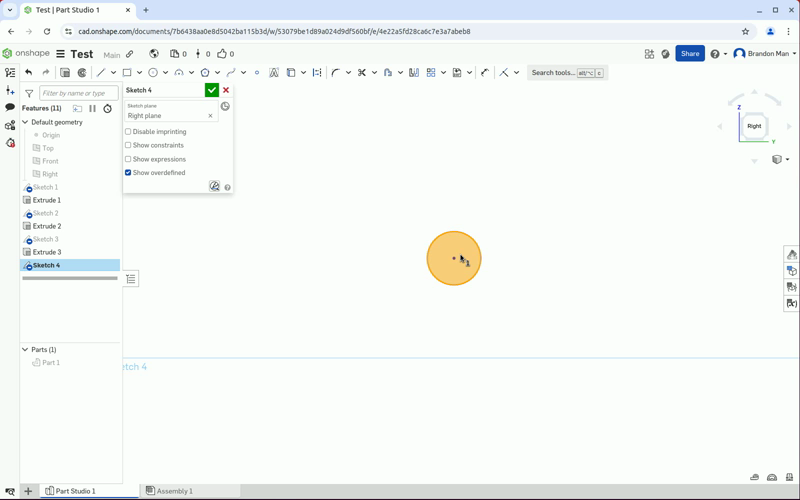
scroll(-6)
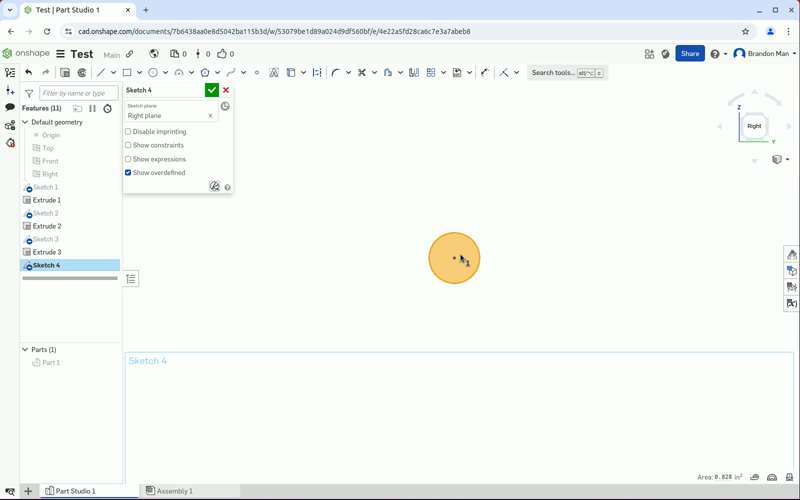
scroll(-6)
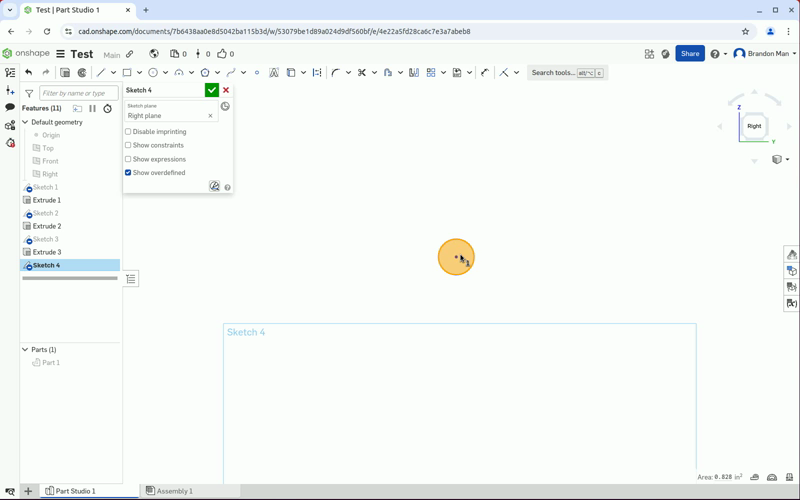
scroll(-6)
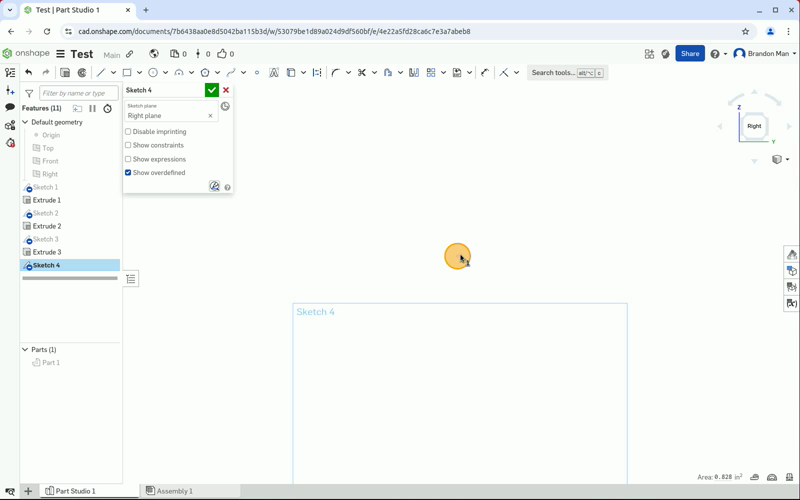
scroll(-6)
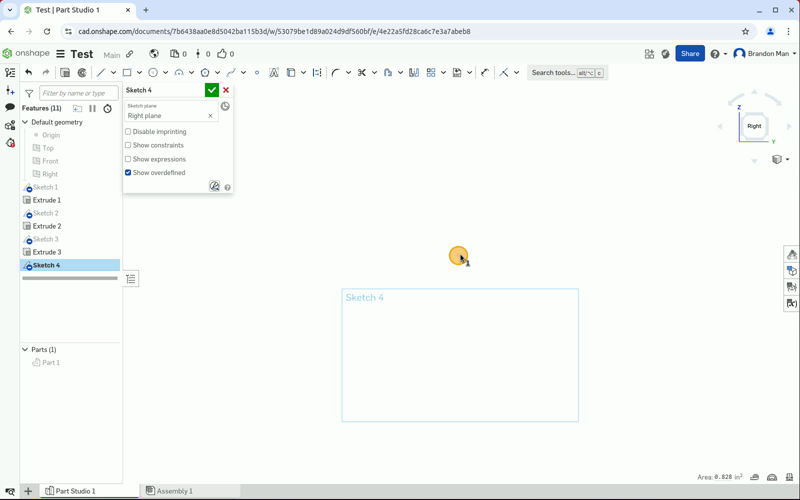
scroll(-6)
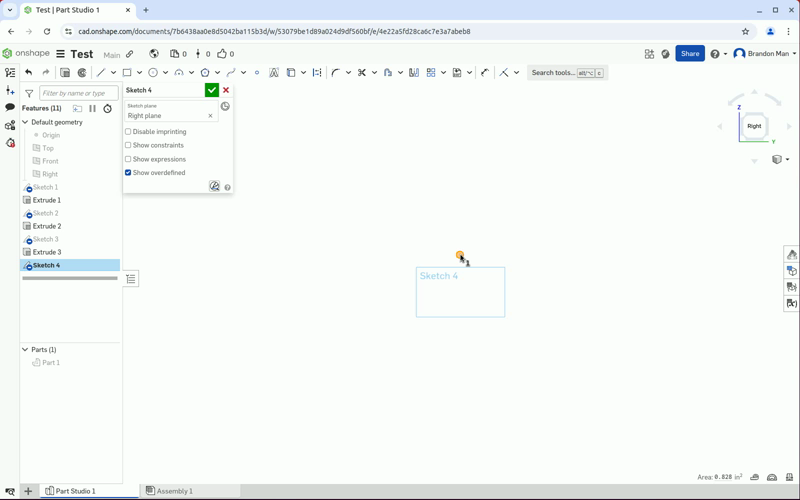
mouse_move(73, 352)
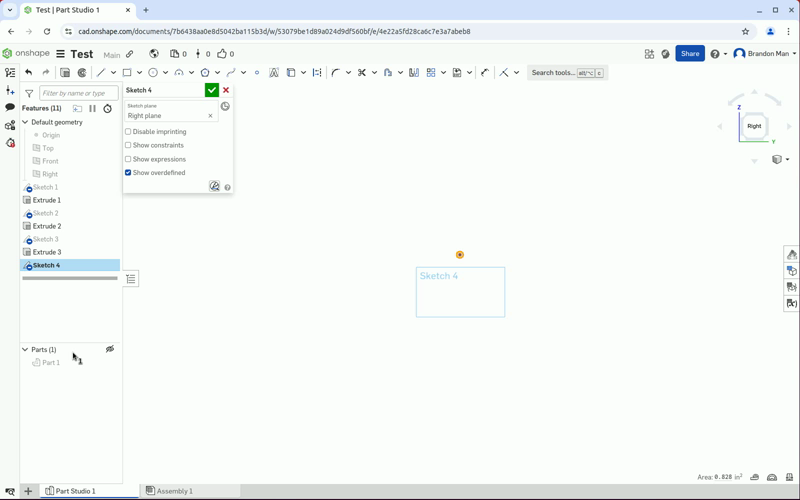
key(shift+y)
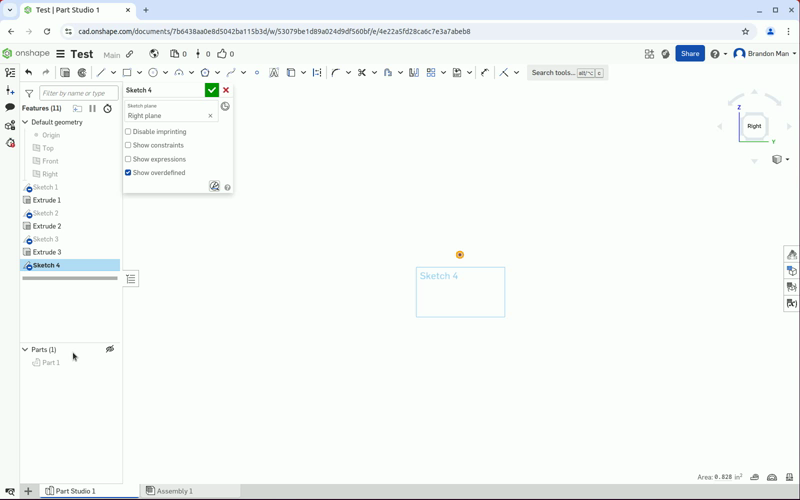
key(shift+e)
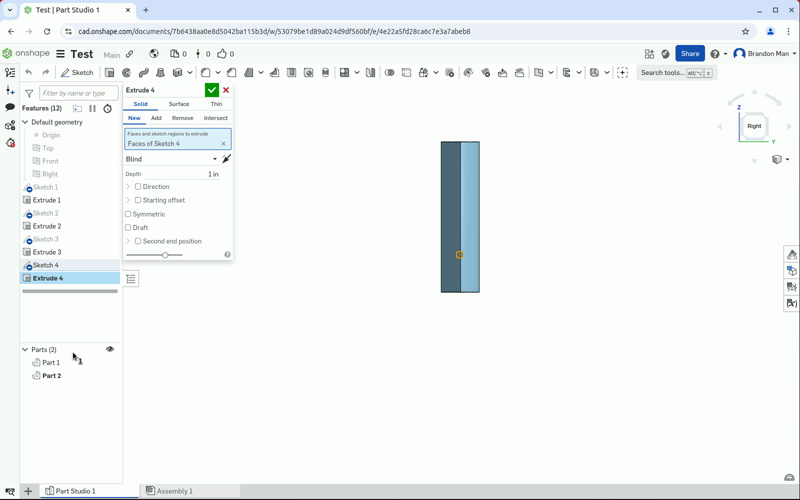
mouse_move(143, 106)
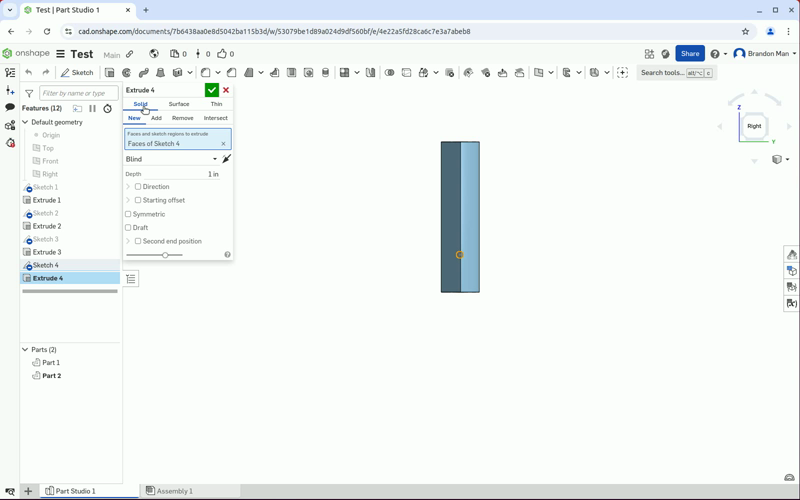
click(143, 106)
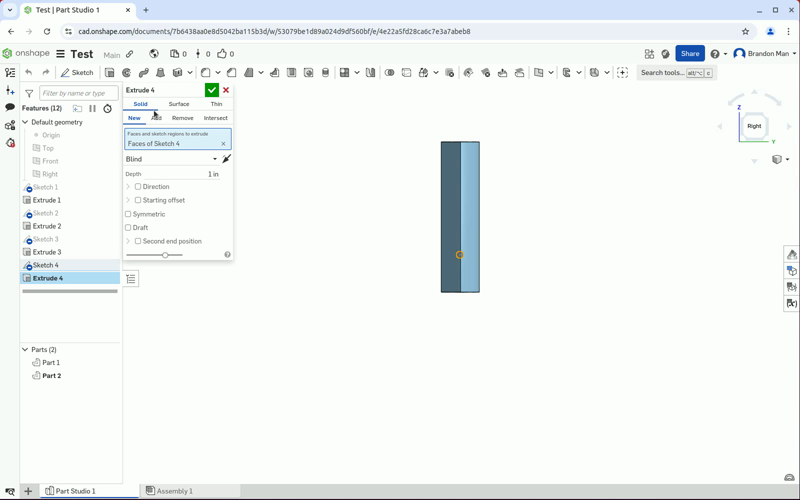
mouse_move(186, 120)
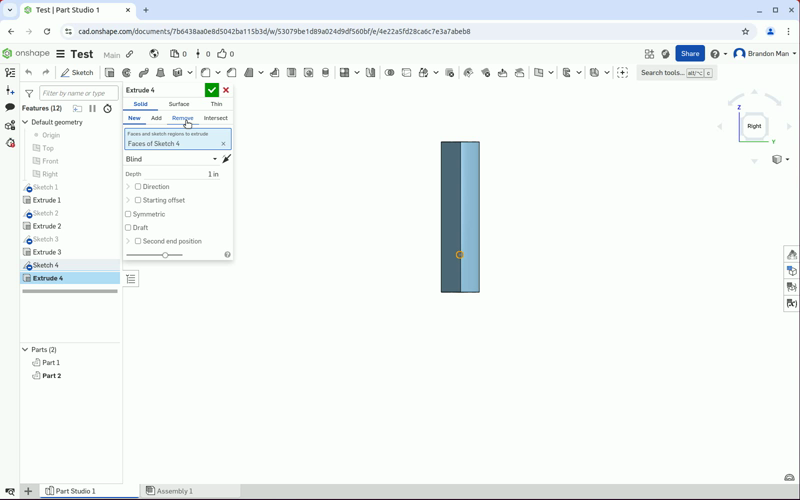
click(186, 120)
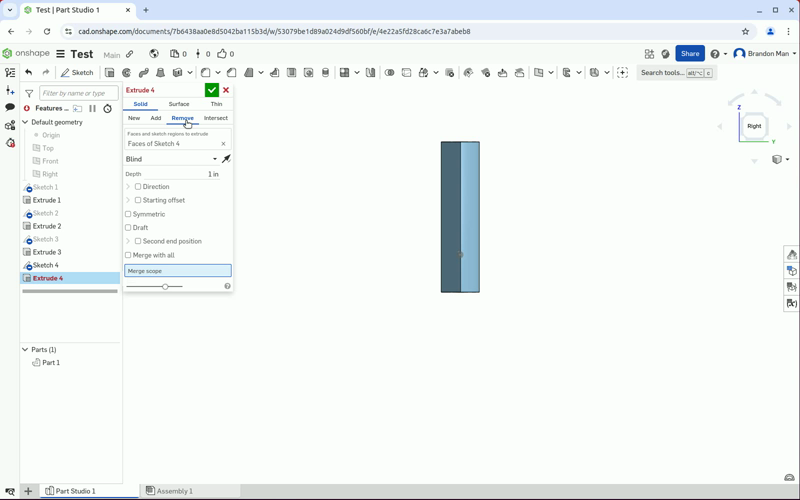
key(tab, 4)
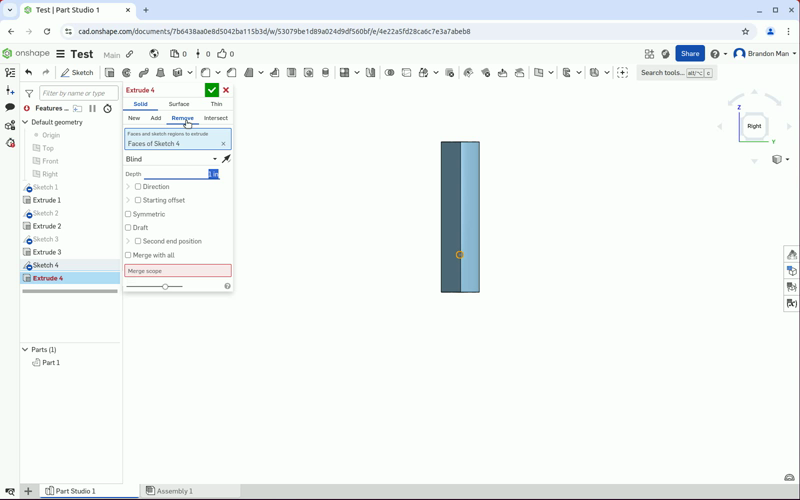
text(11.554)
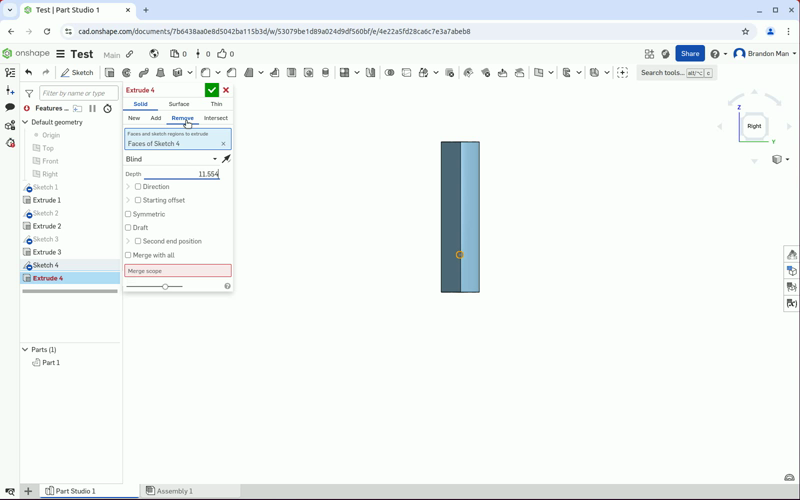
key(tab, 6)
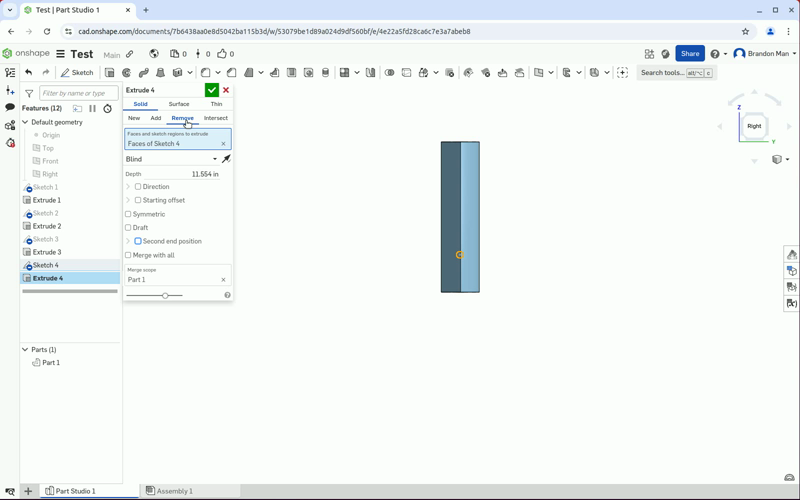
key(space)
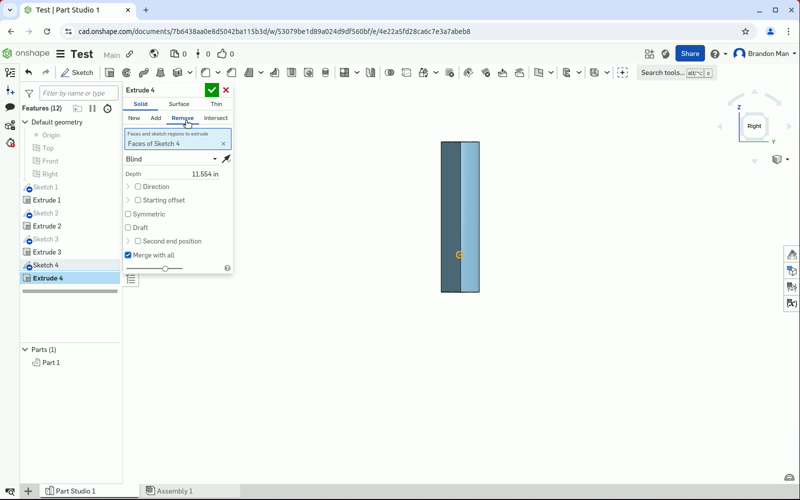
key(enter)
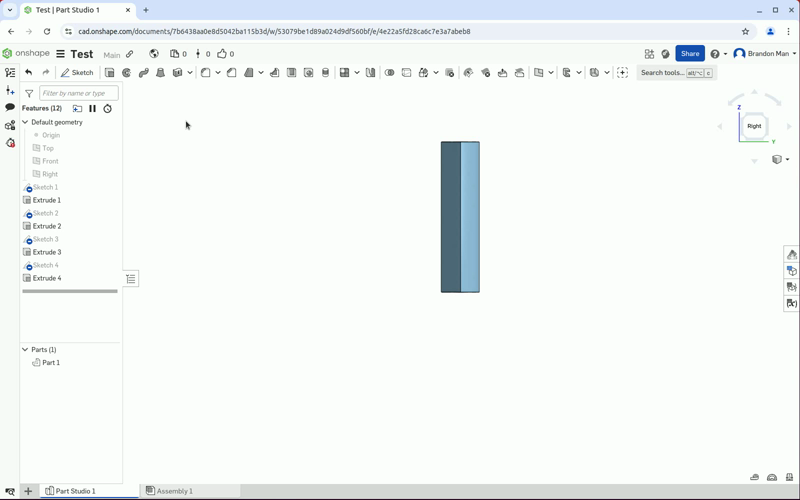
key(shift+h)
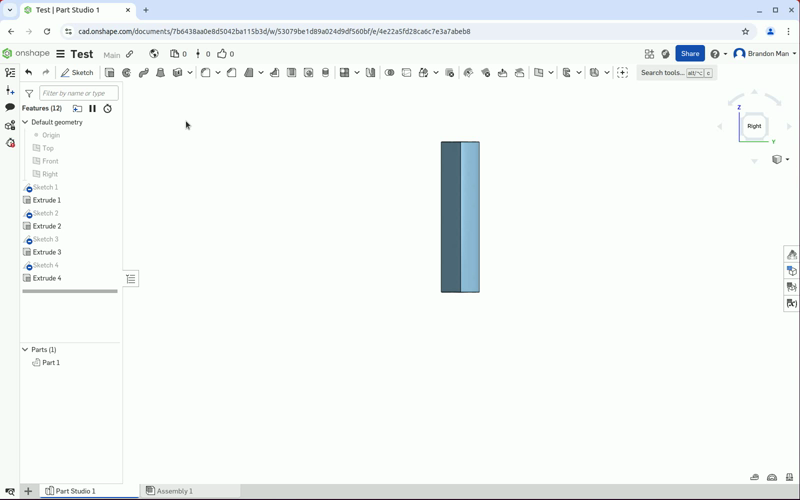
key(shift+h)
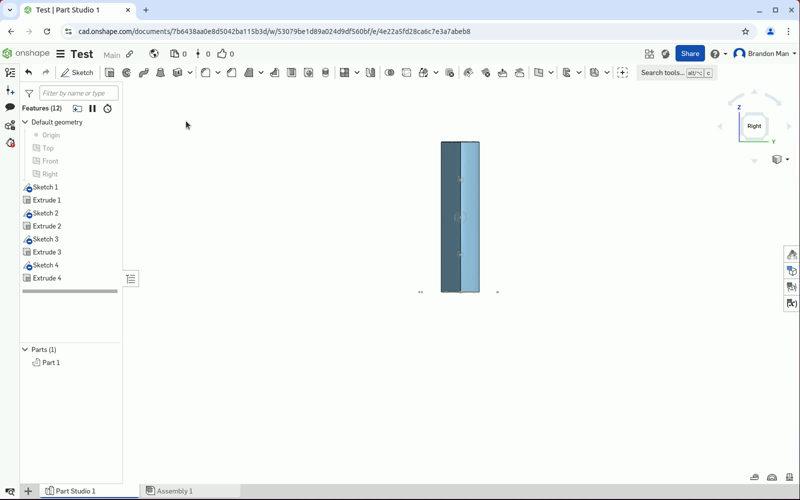
key(shift+7)
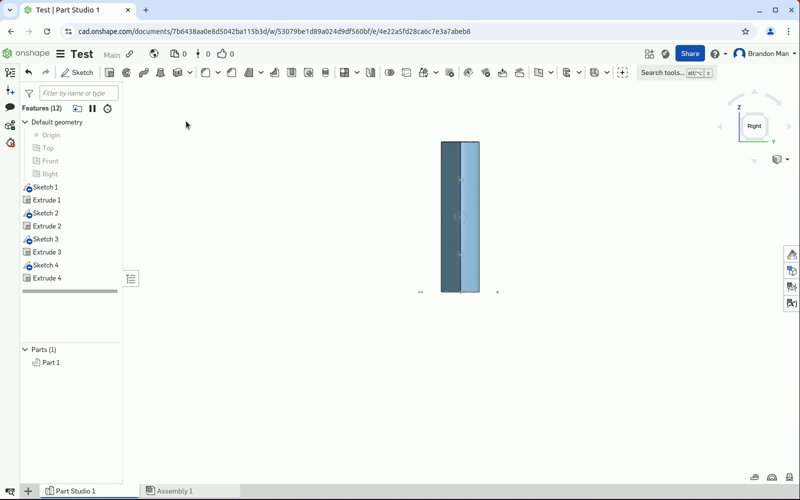
key(right, 2)
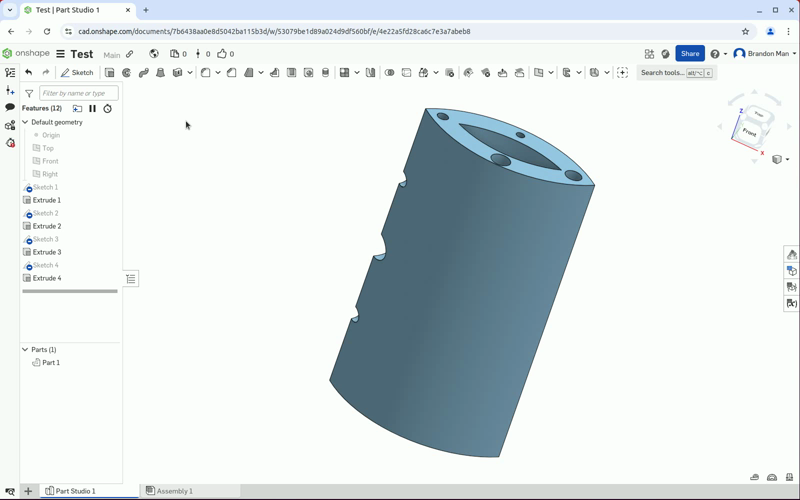
key(down, 2)
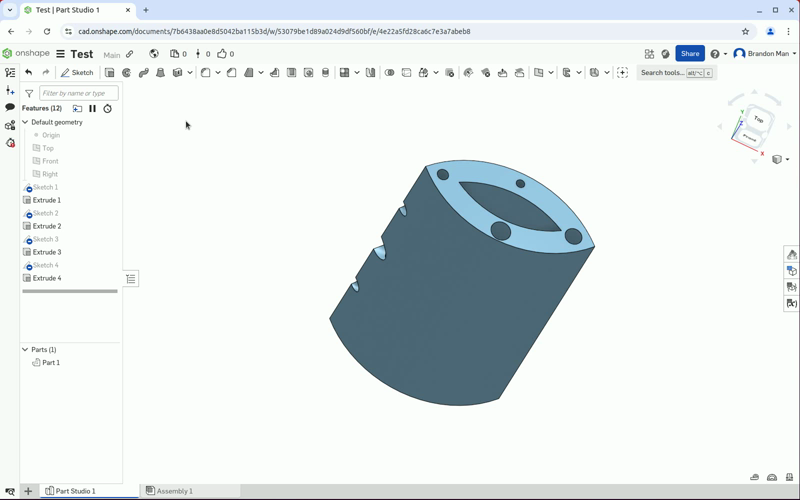
key(up, 2)
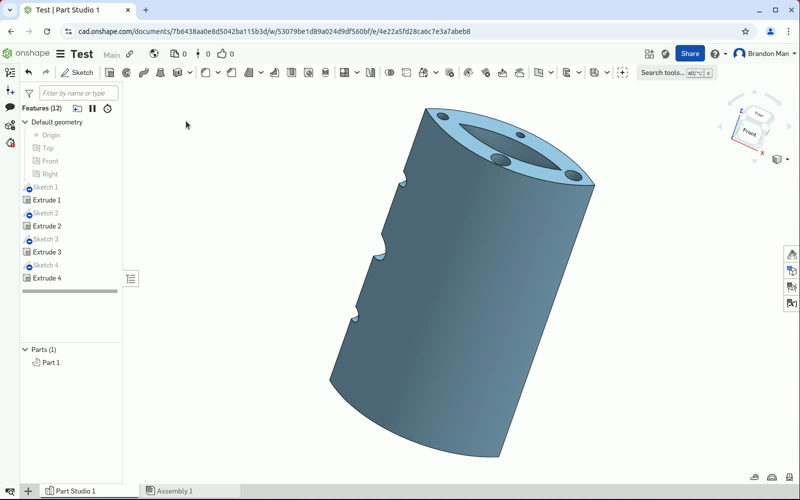
key(left, 2)
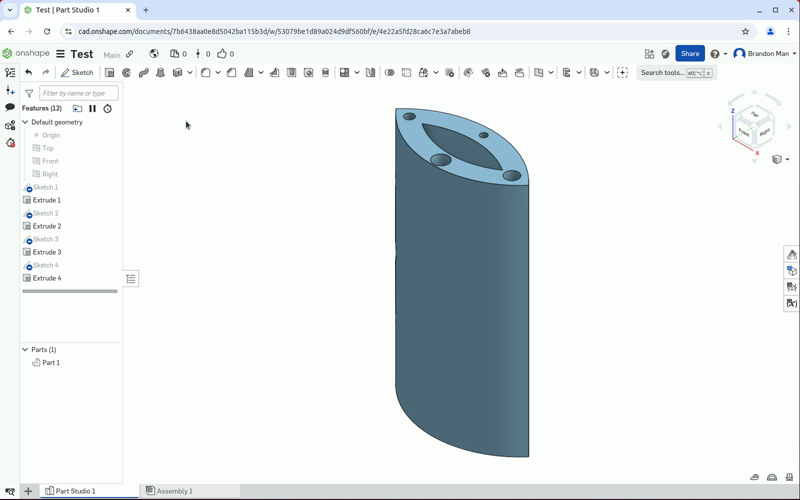
mouse_move(73, 189)
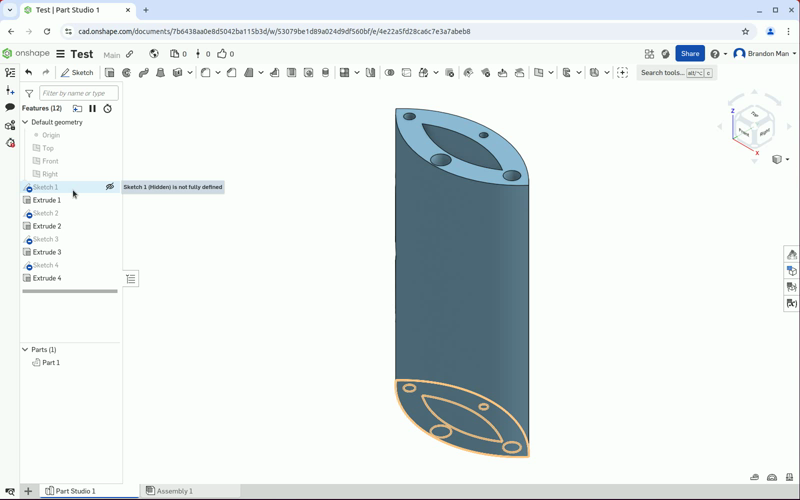
click(73, 189)